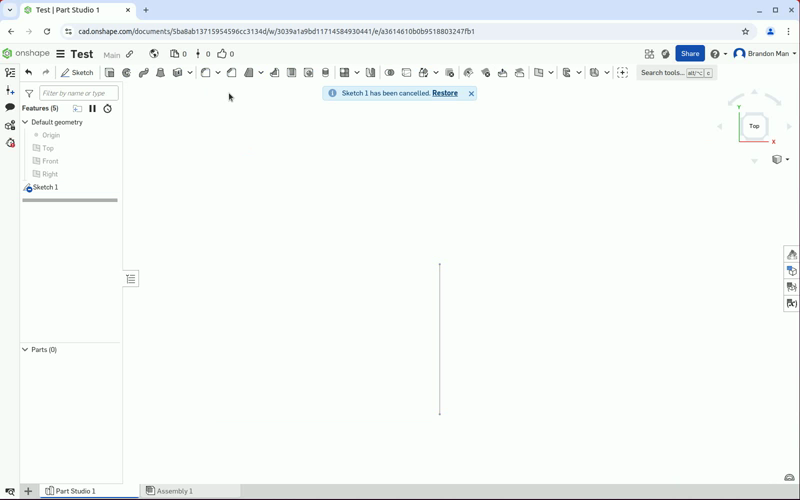
key(shift+h)
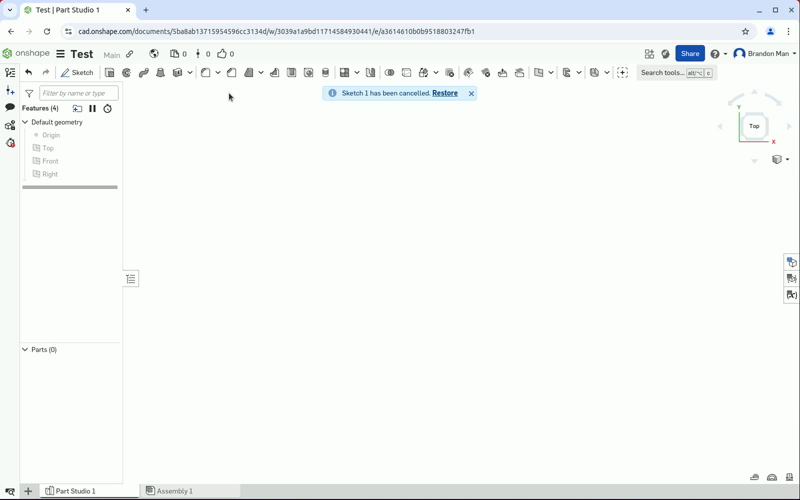
mouse_move(73, 352)
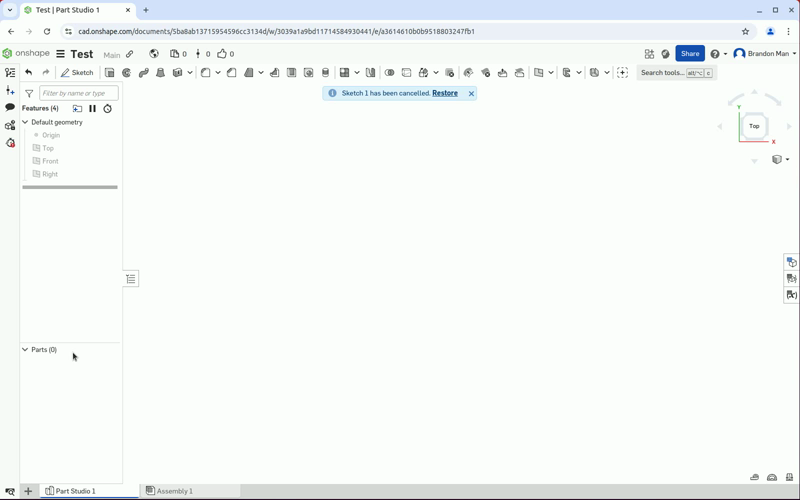
key(y)
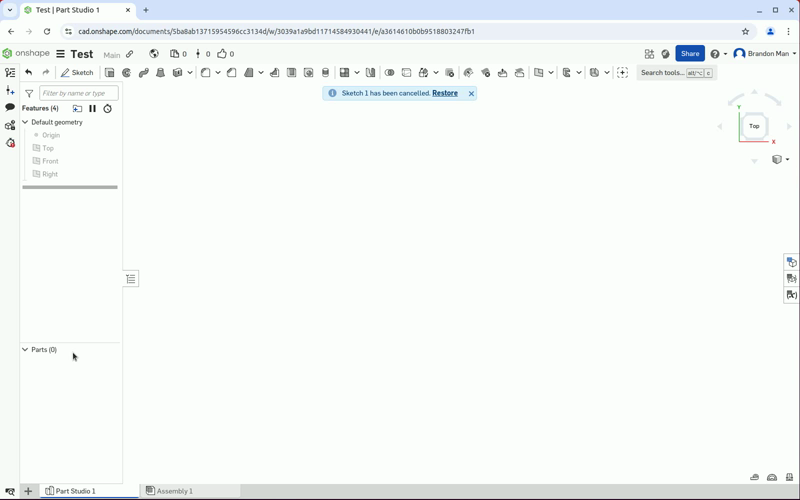
key(shift+p)
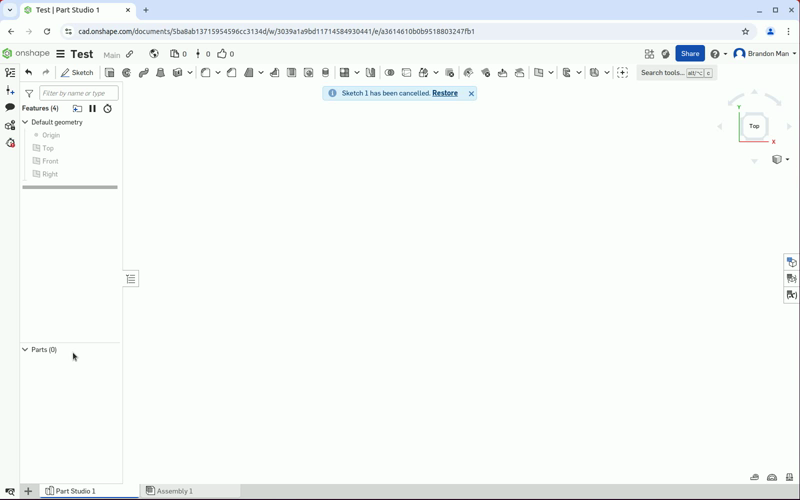
key(space)
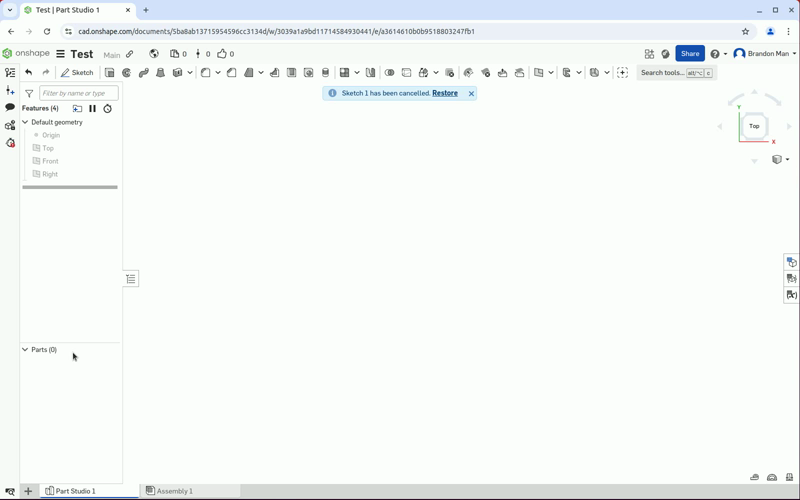
key_down(shift)
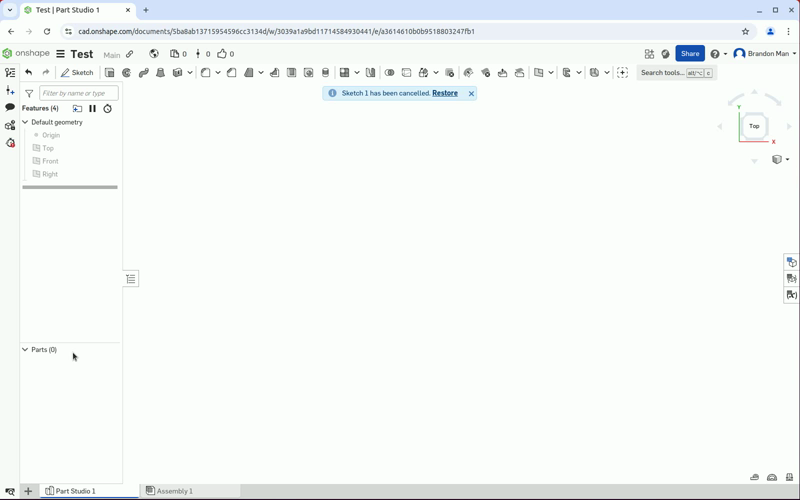
key(up)
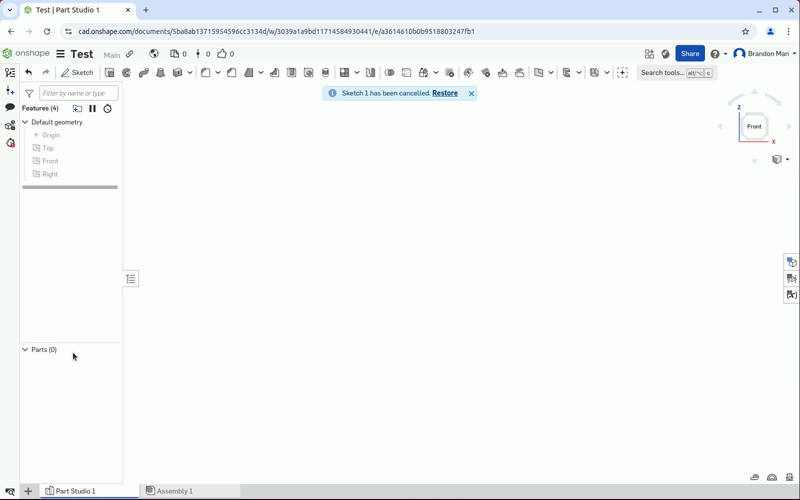
key_up(shift)
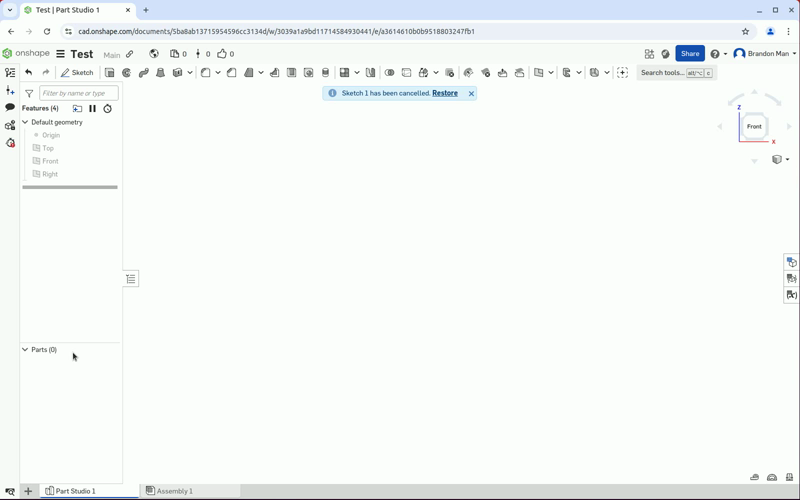
mouse_move(73, 352)
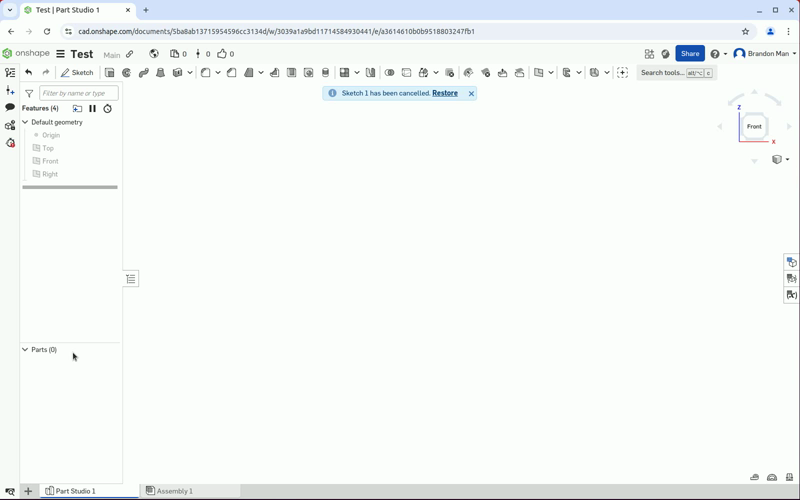
key(shift+y)
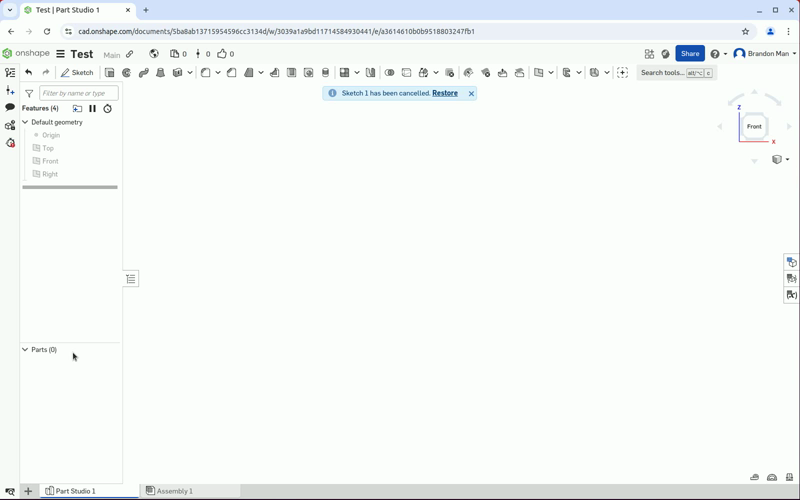
key(shift+s)
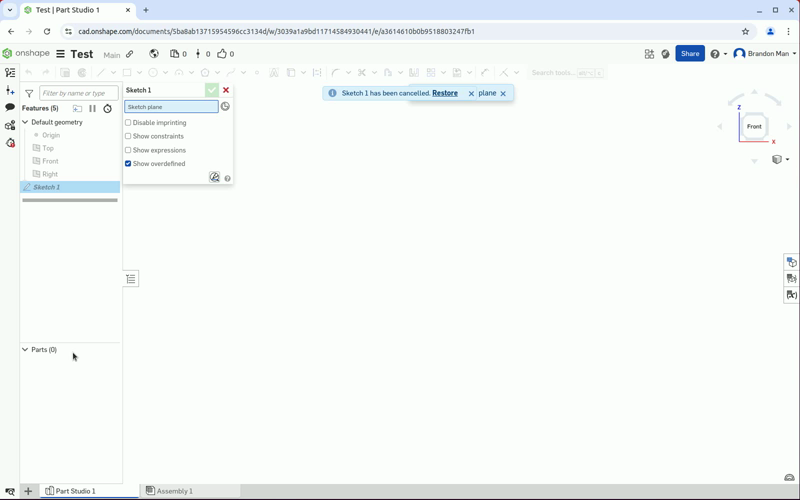
mouse_move(73, 163)
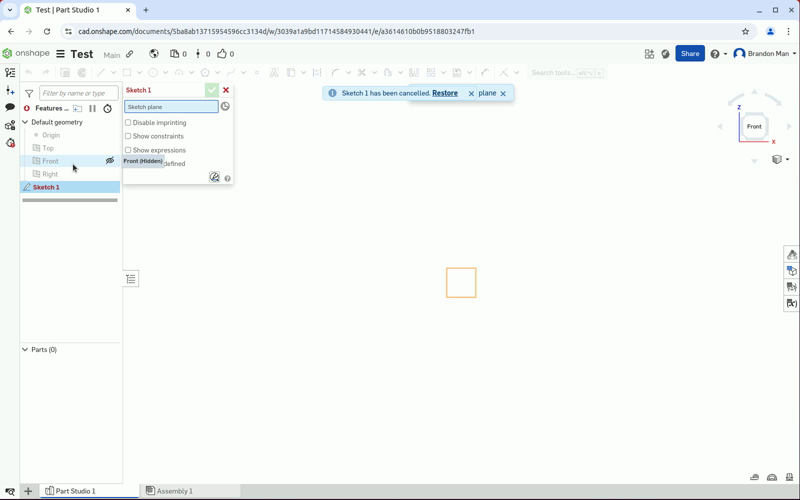
click(73, 163)
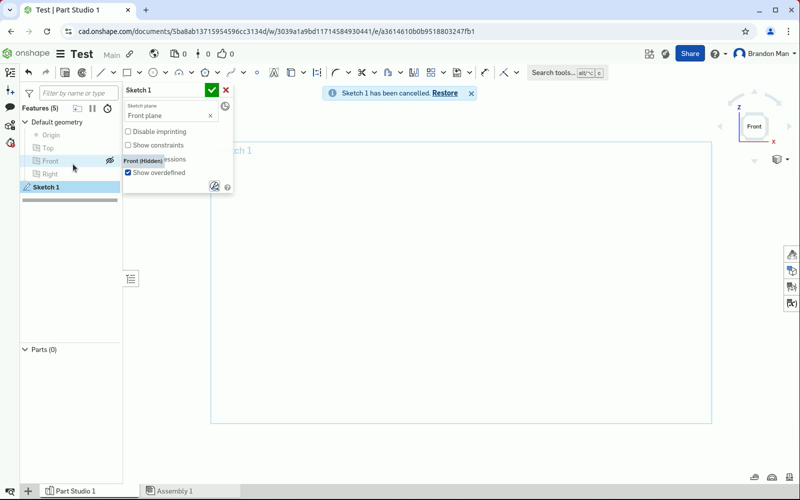
mouse_move(73, 352)
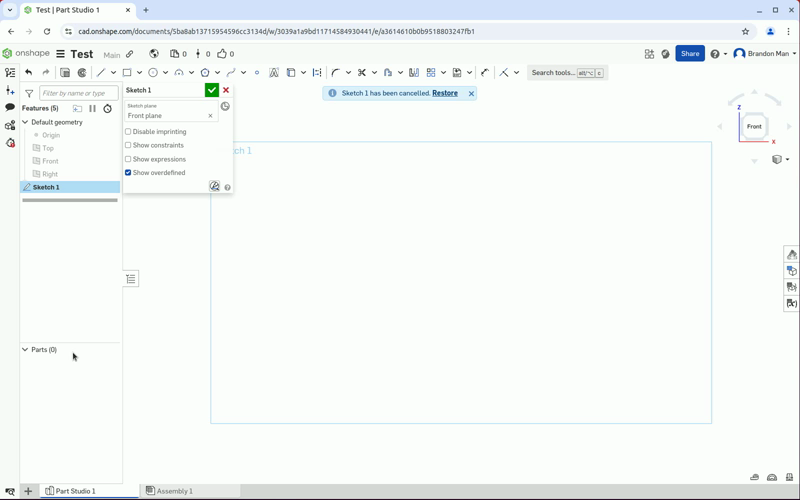
key(y)
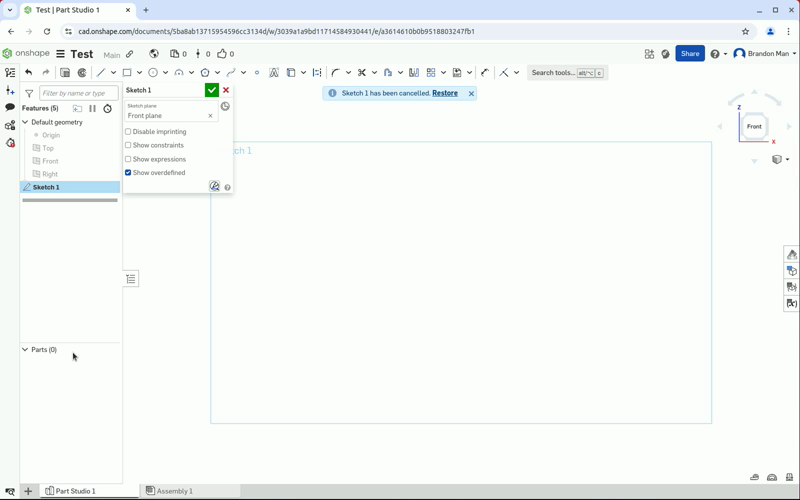
key(a)
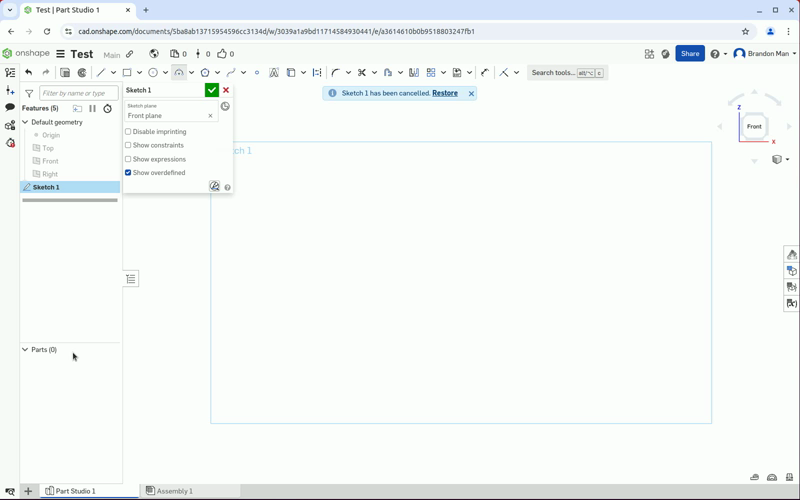
key_down(shift)
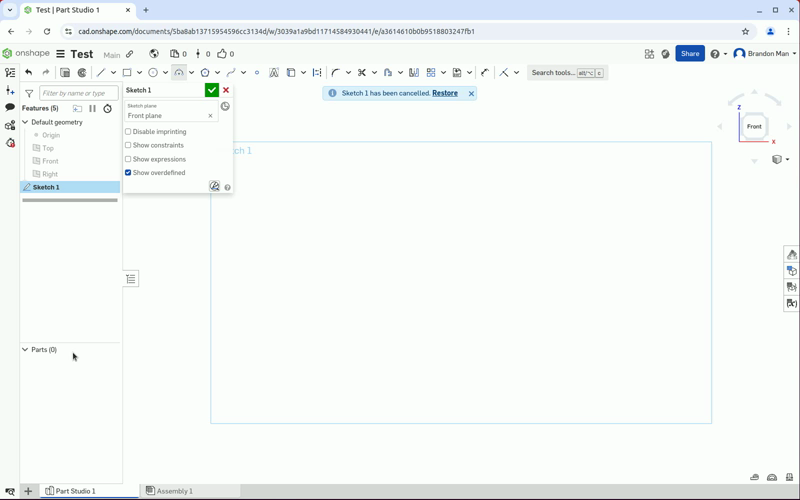
mouse_move(441, 189)
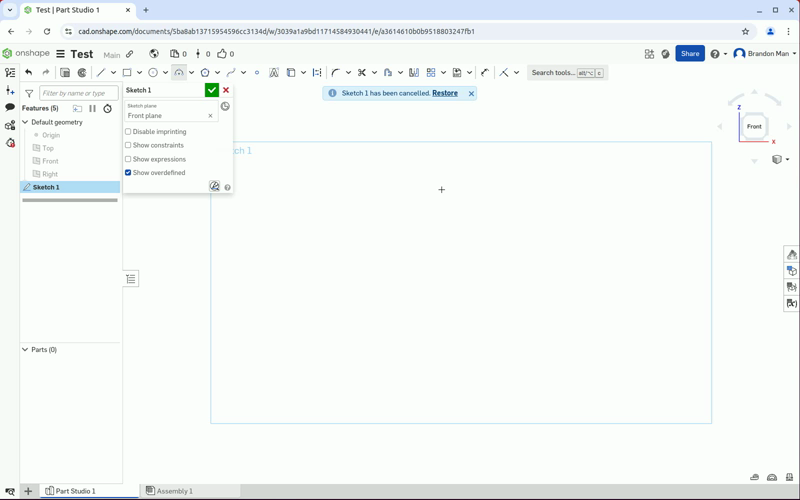
click(441, 189)
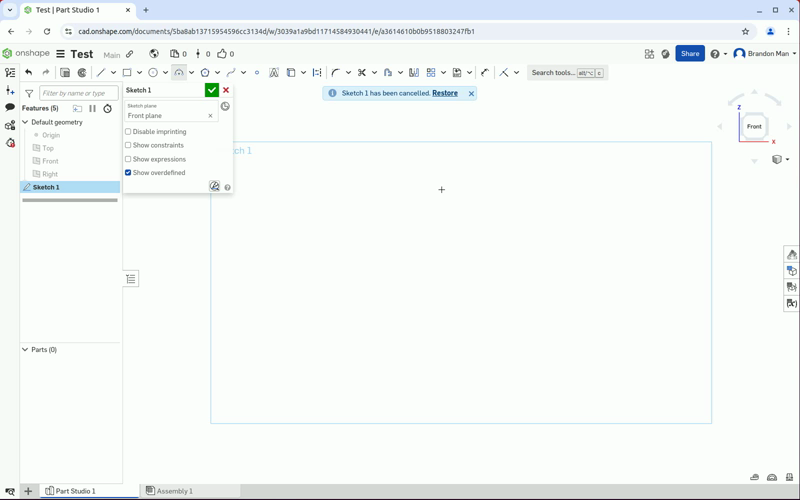
key_up(shift)
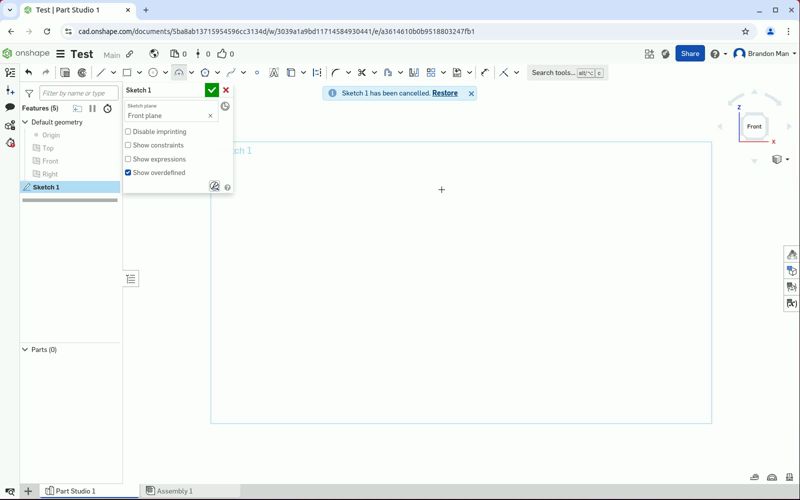
key_down(shift)
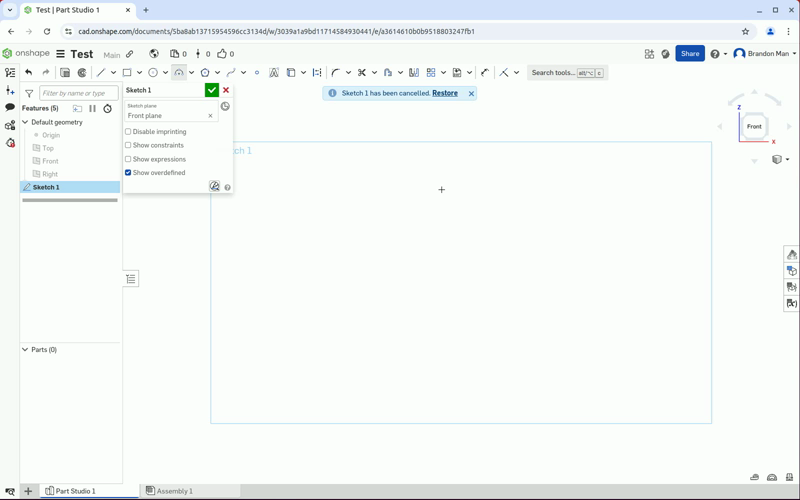
mouse_move(480, 189)
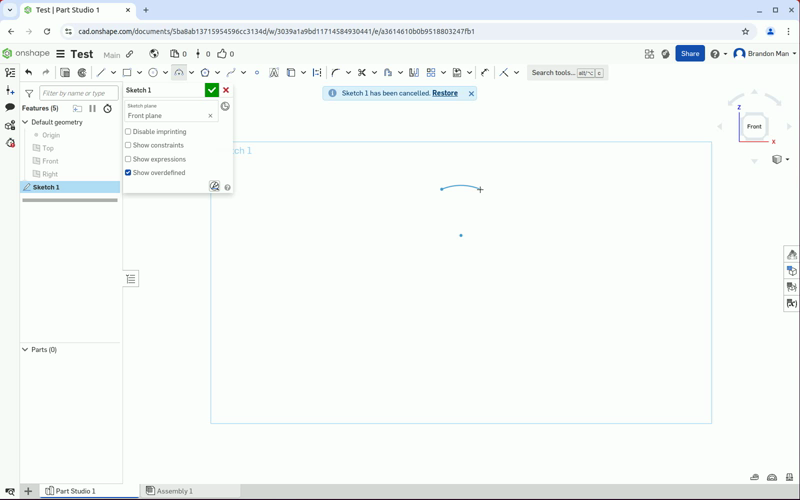
click(480, 189)
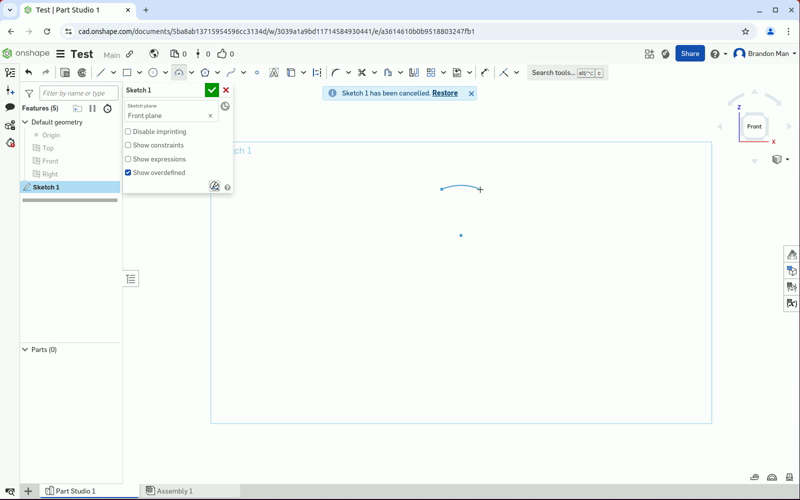
mouse_move(461, 208)
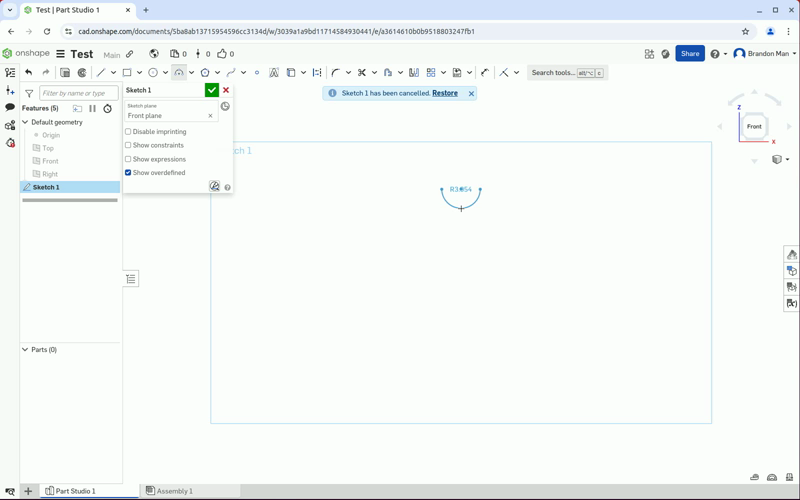
click(461, 208)
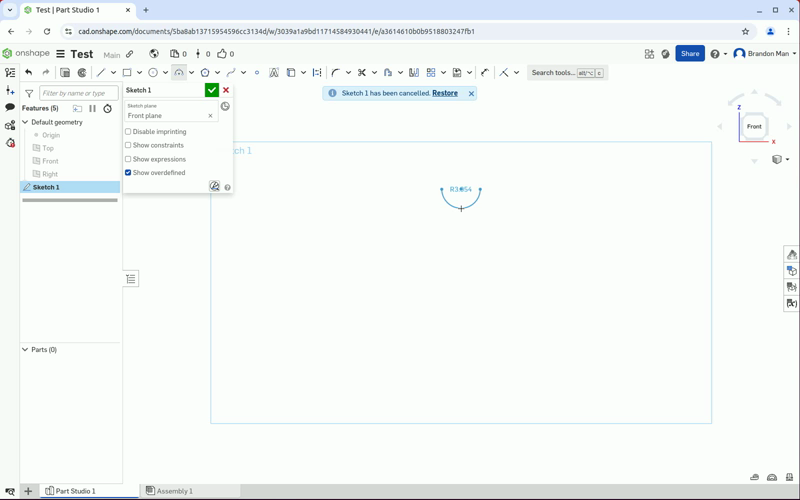
key_up(shift)
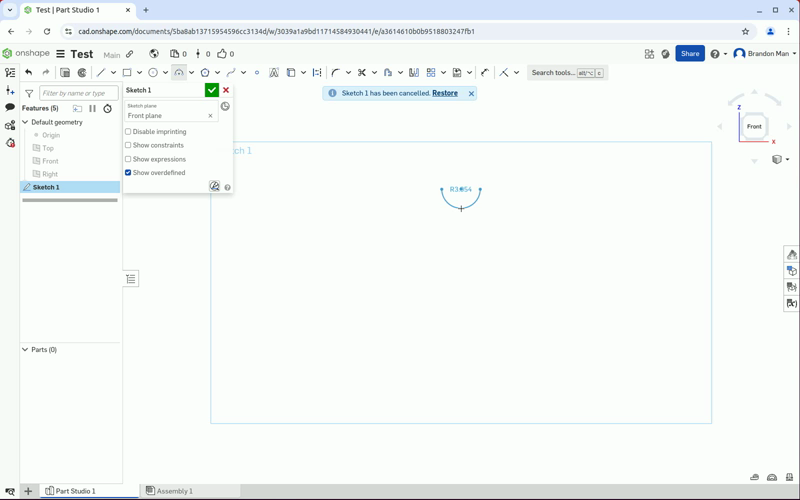
key(esc)
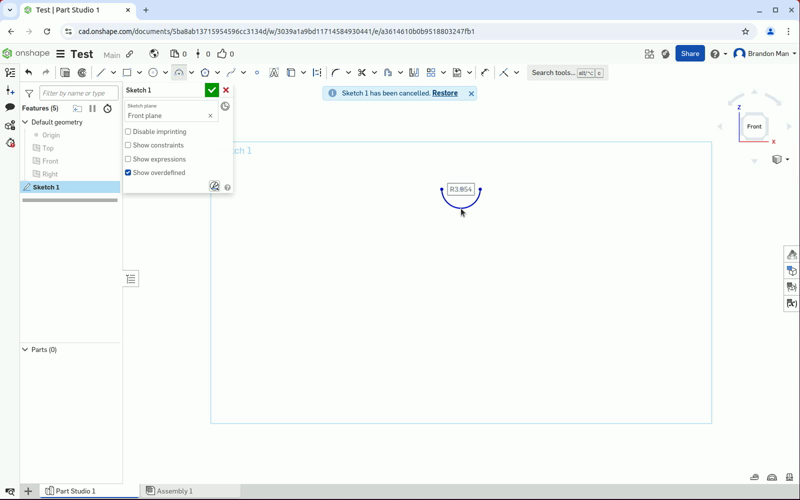
key(l)
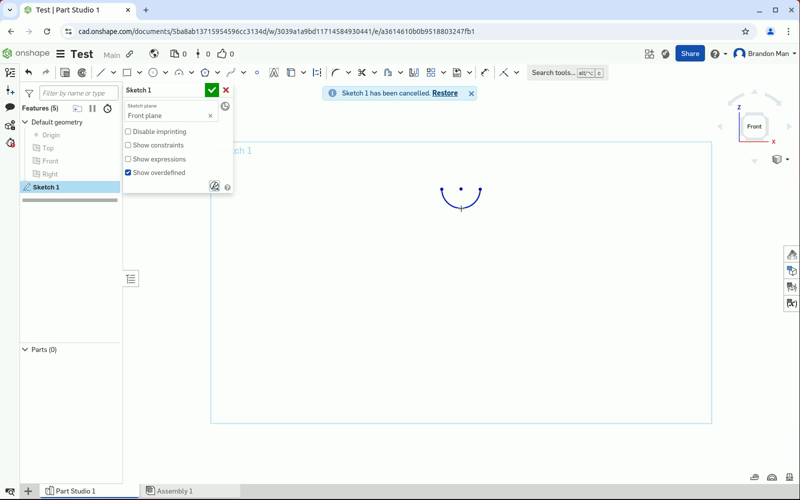
mouse_move(480, 189)
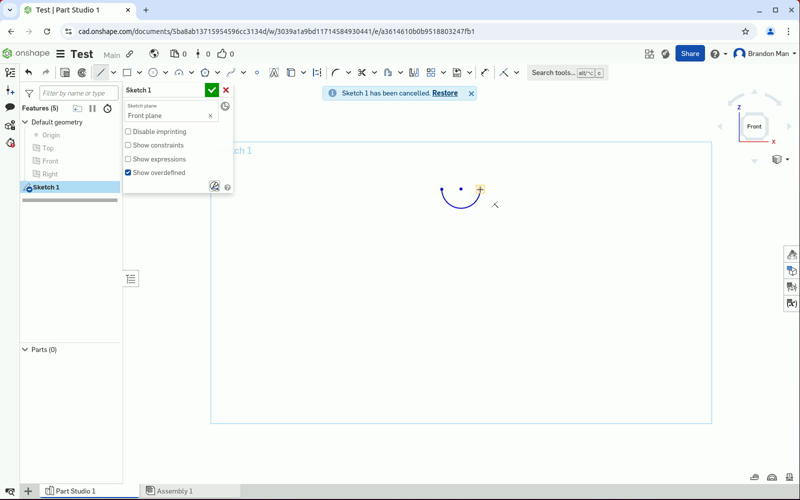
click(480, 189)
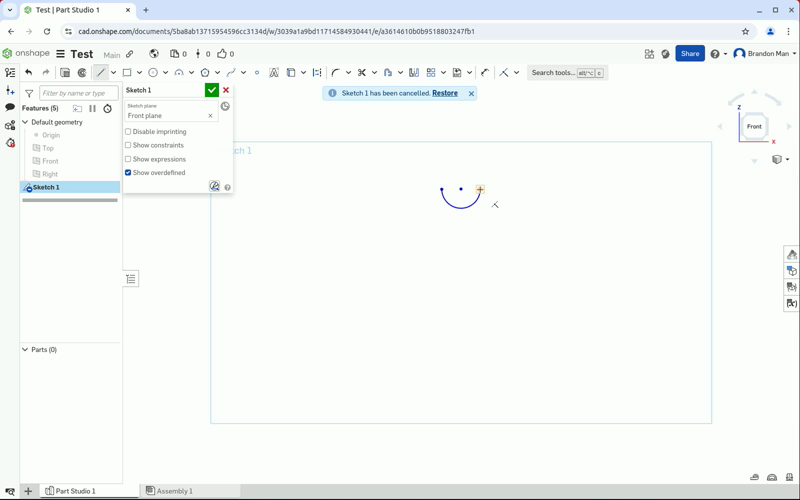
key_down(shift)
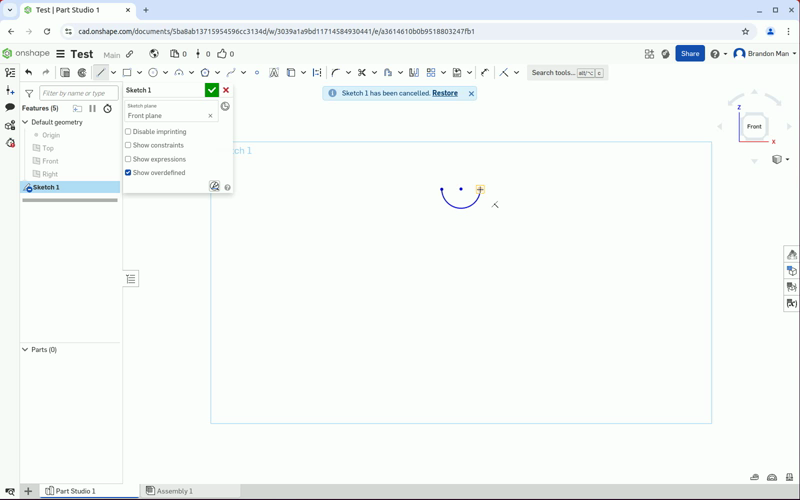
mouse_move(510, 189)
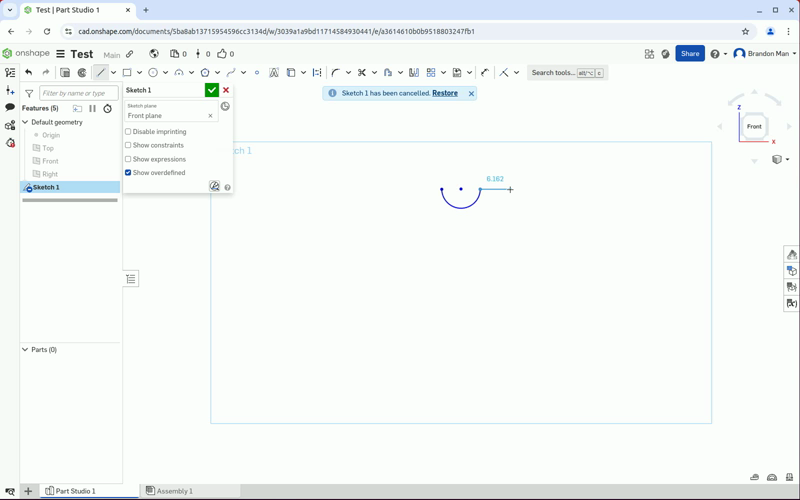
mouse_move(467, 189)
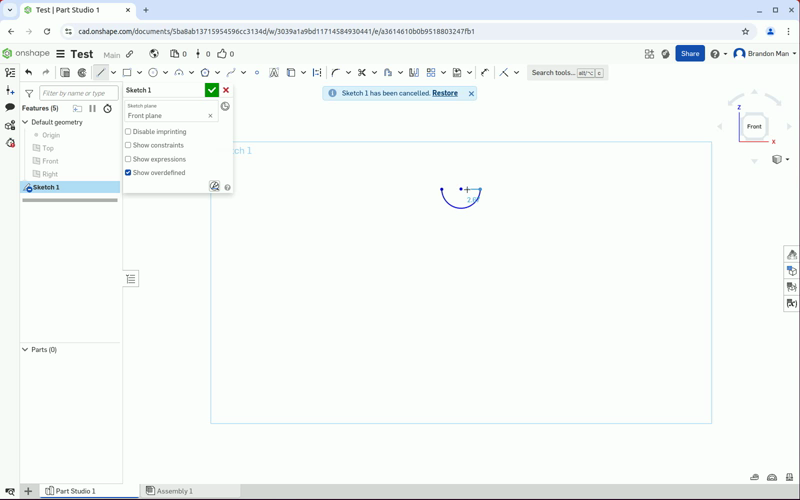
click(467, 189)
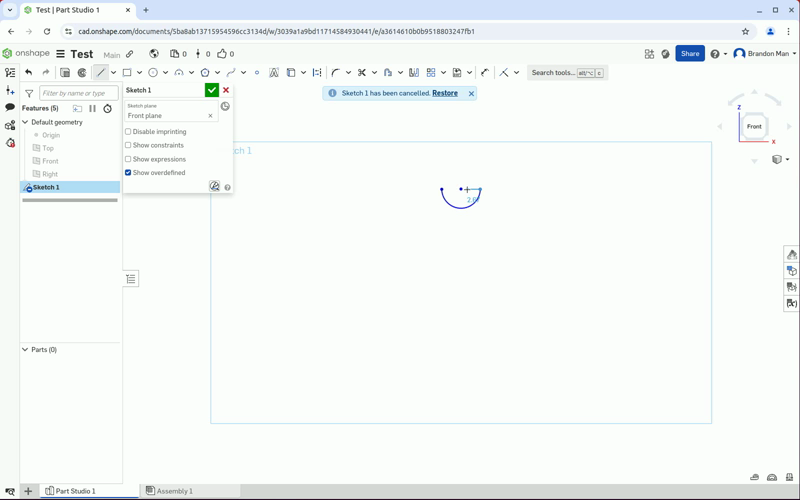
key_up(shift)
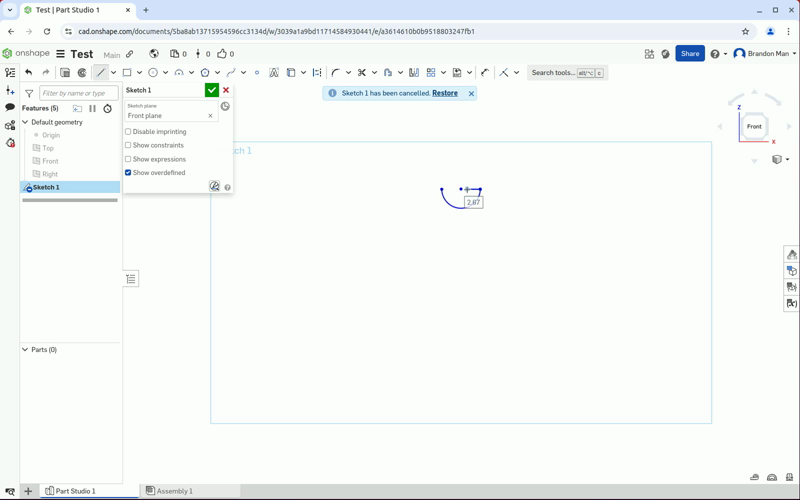
key(esc)
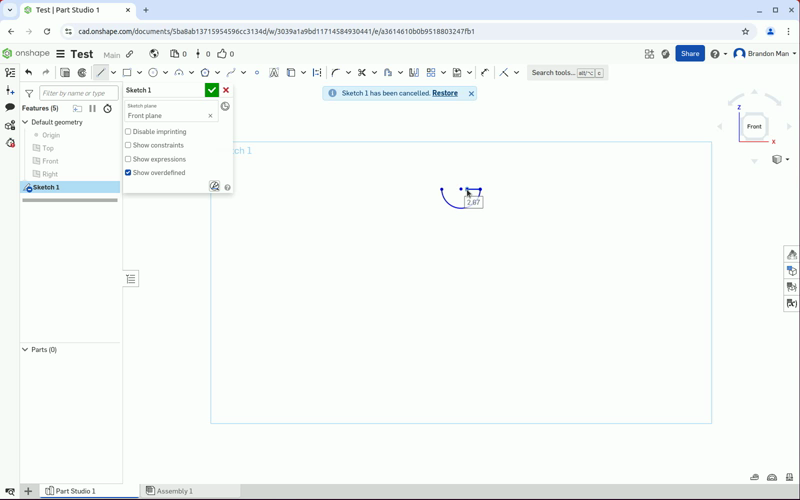
key(a)
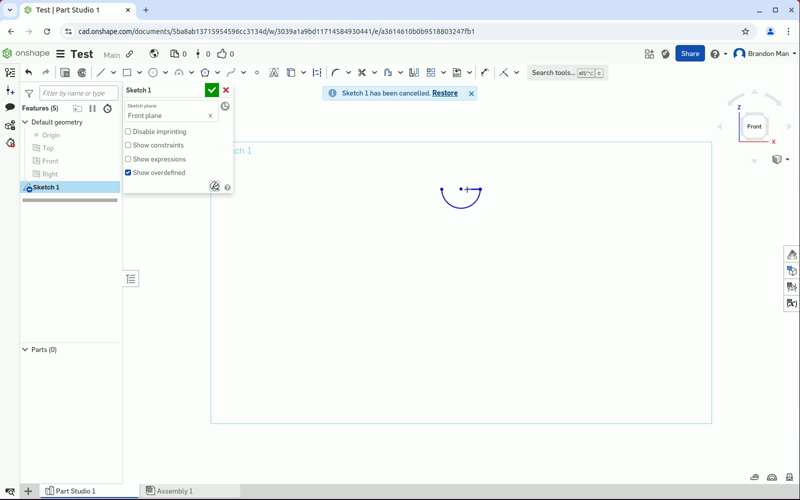
mouse_move(467, 189)
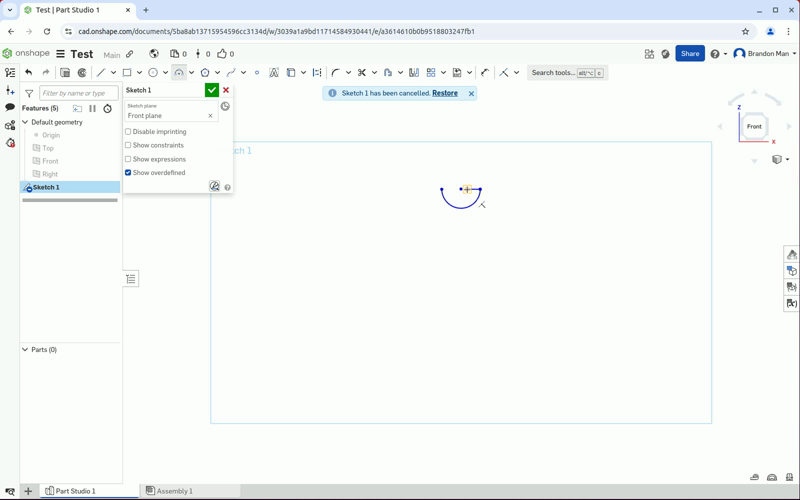
click(467, 189)
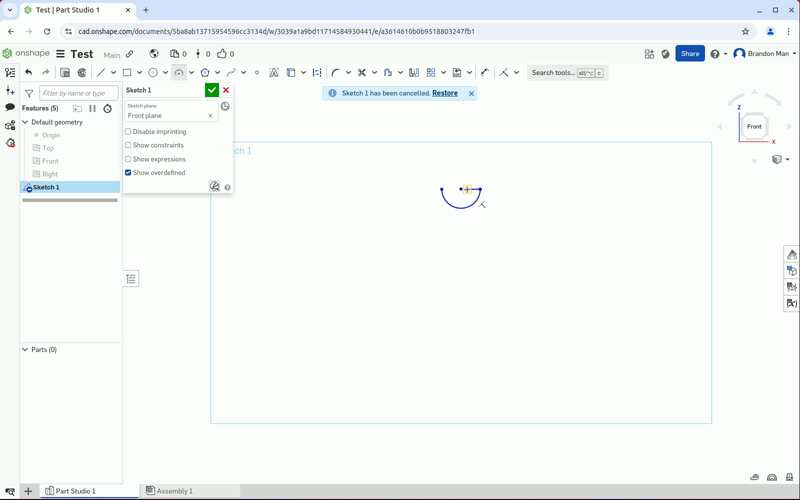
key_down(shift)
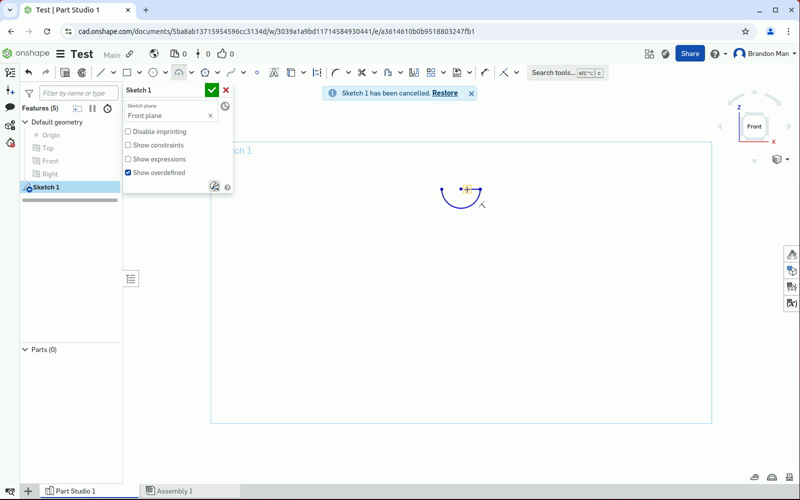
mouse_move(454, 189)
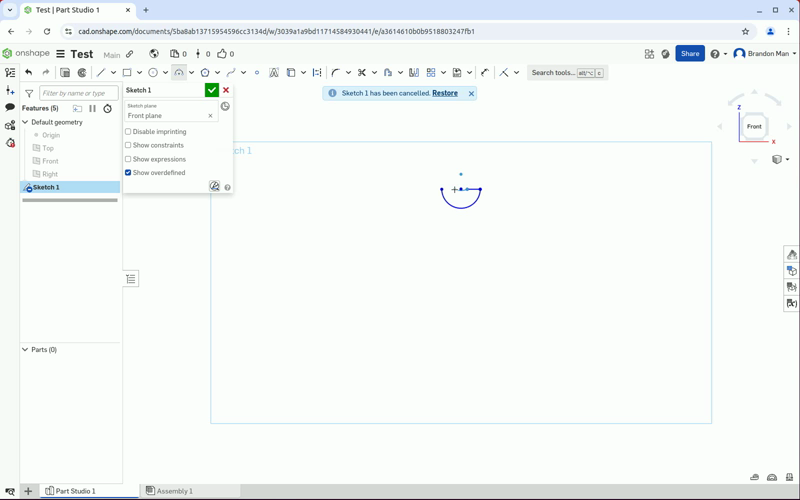
click(454, 189)
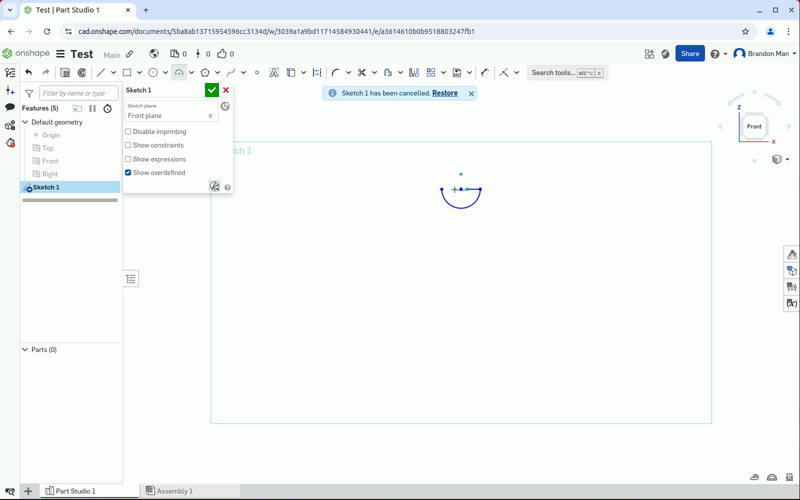
mouse_move(461, 195)
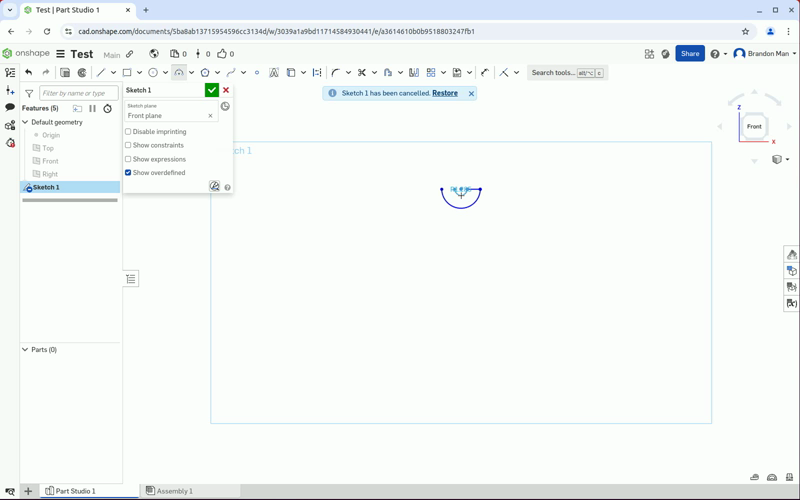
click(461, 195)
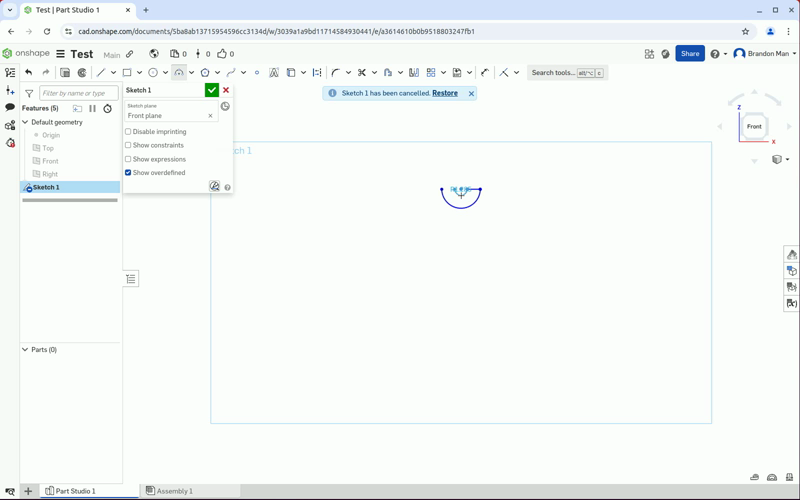
key_up(shift)
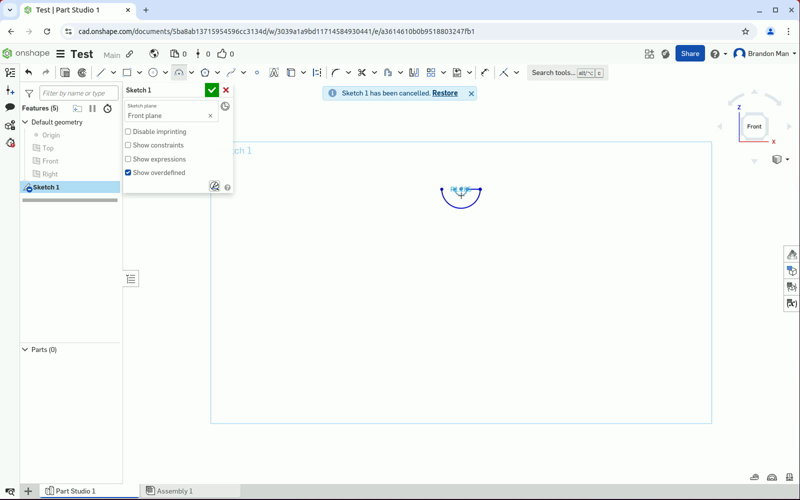
key(esc)
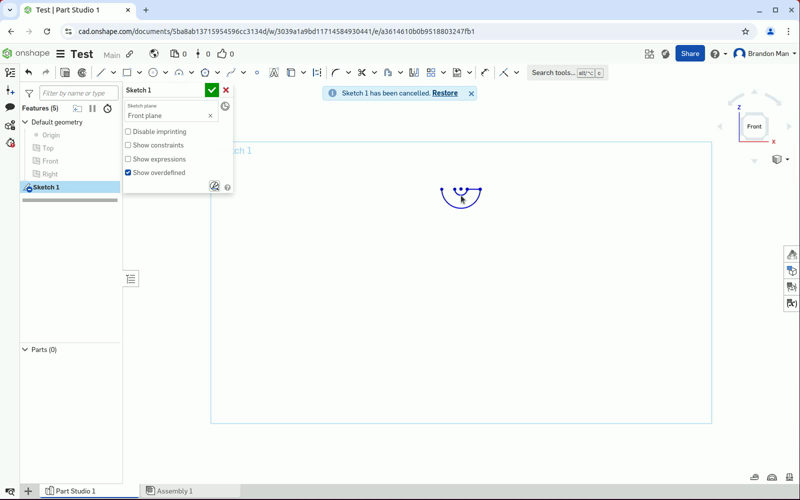
key(l)
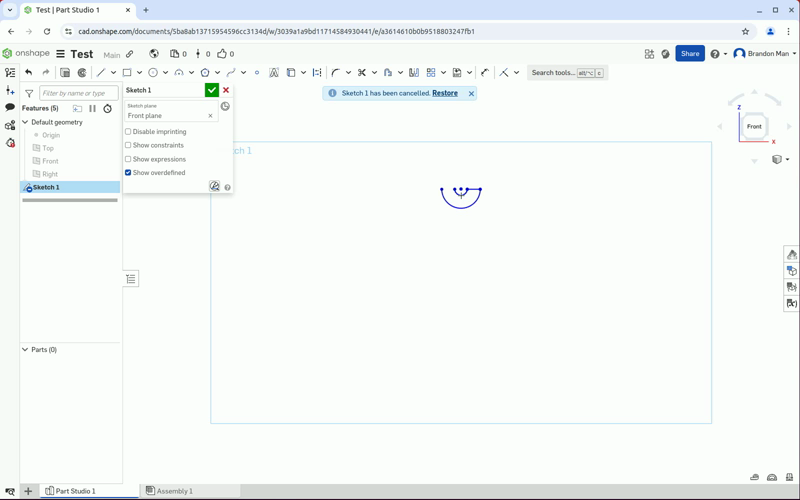
mouse_move(454, 189)
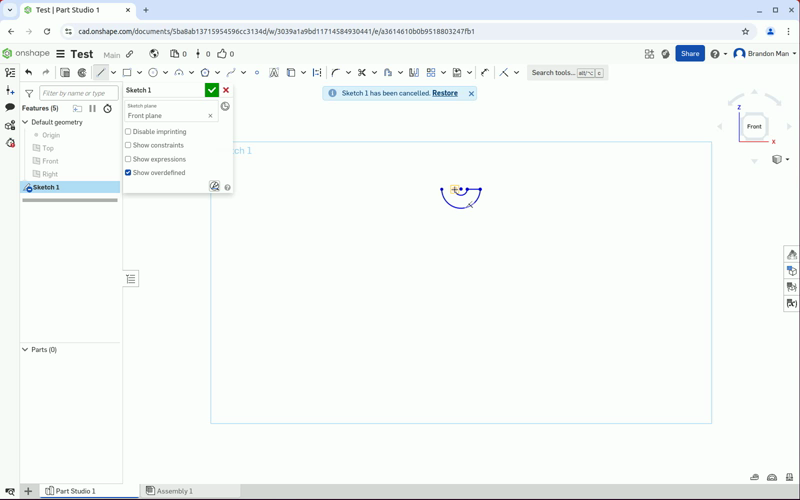
click(454, 189)
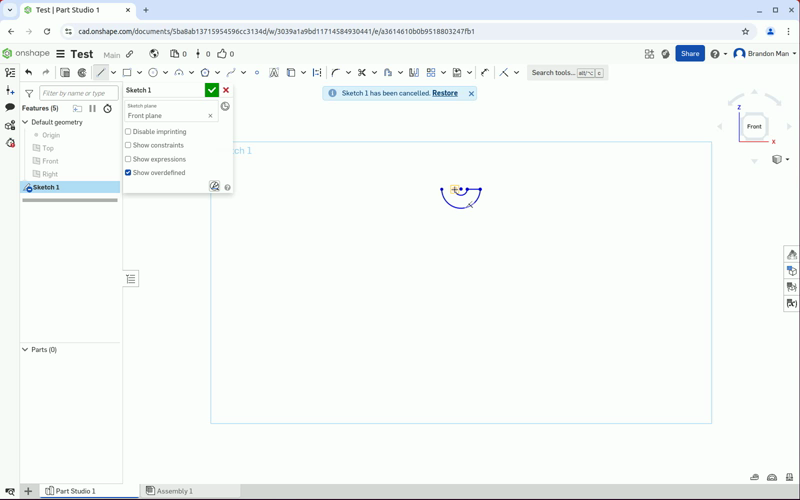
mouse_move(484, 189)
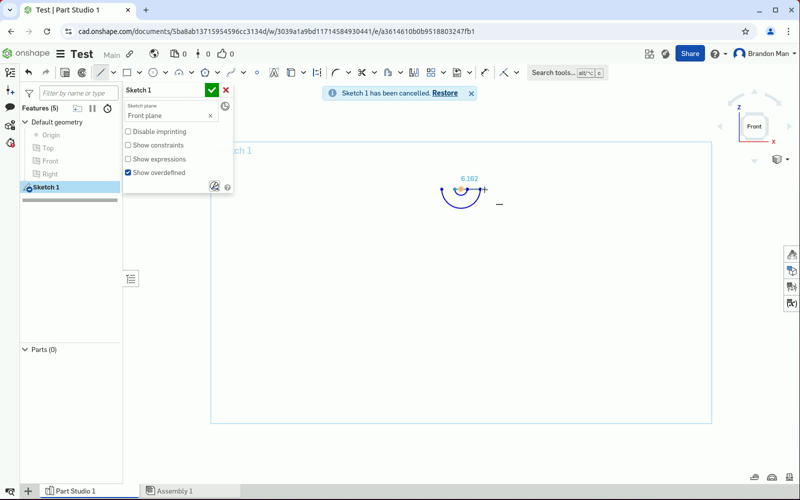
key_down(shift)
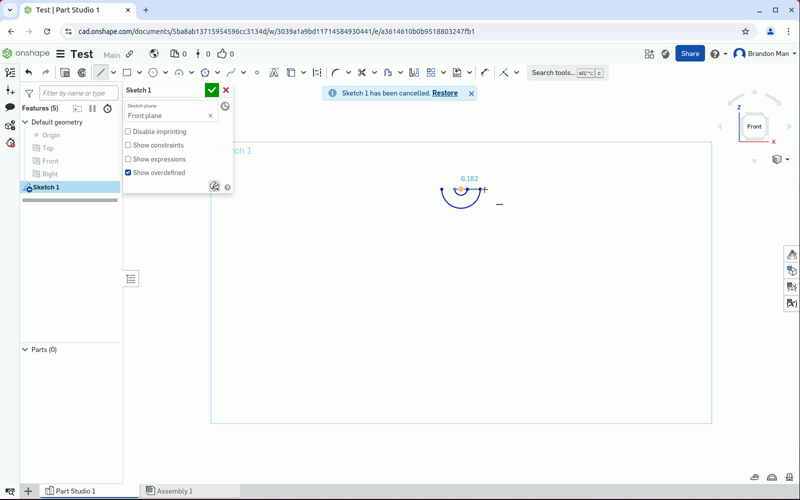
mouse_move(441, 189)
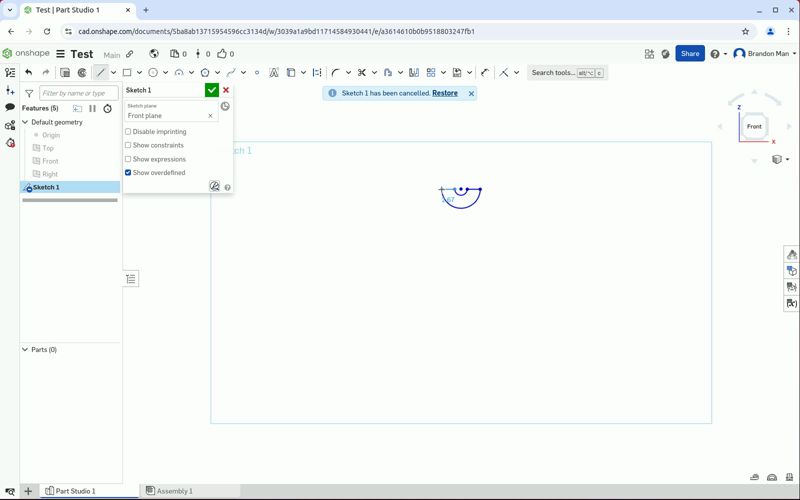
key_up(shift)
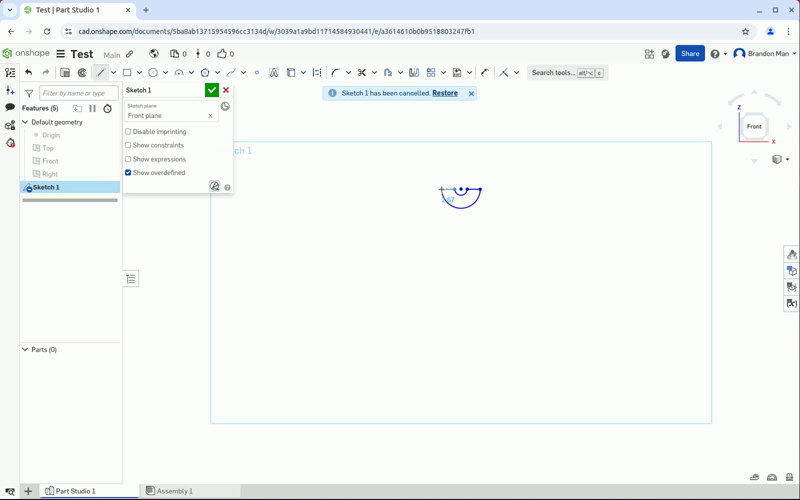
click(441, 189)
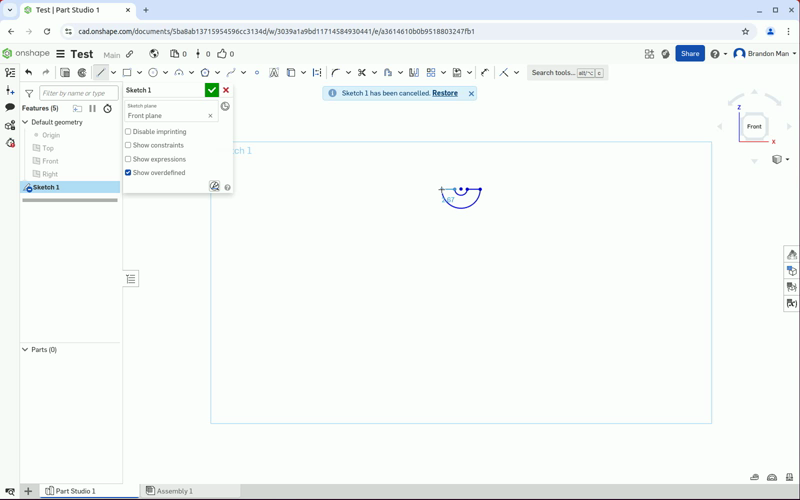
key(esc)
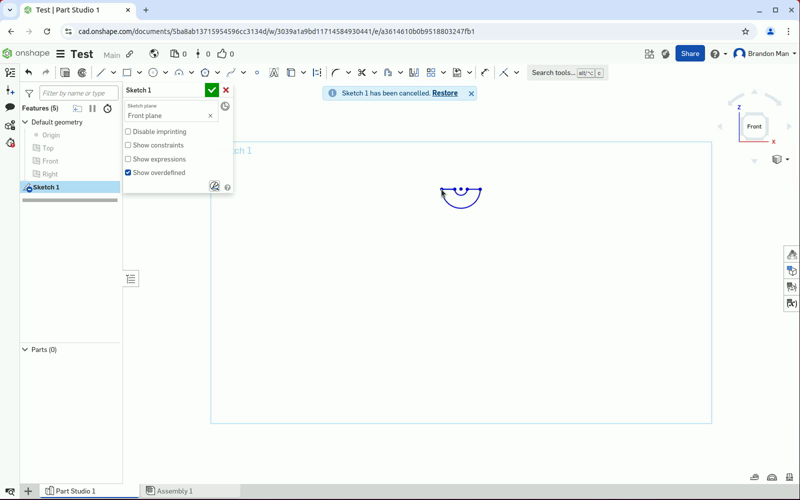
mouse_move(475, 192)
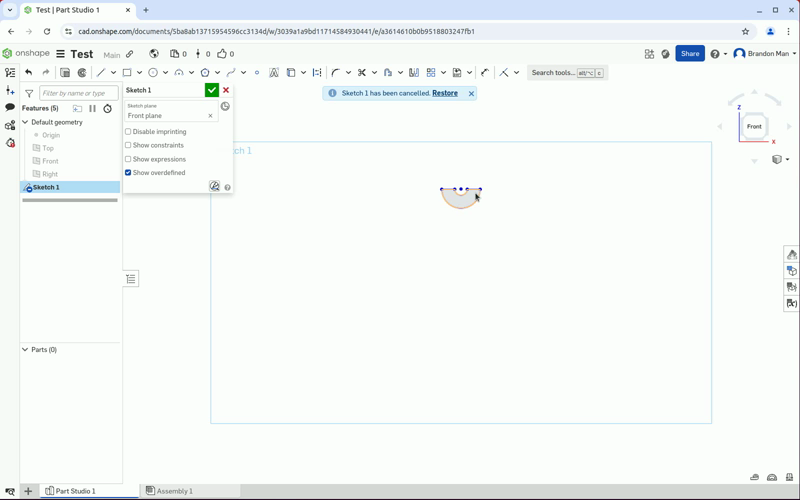
scroll(6)
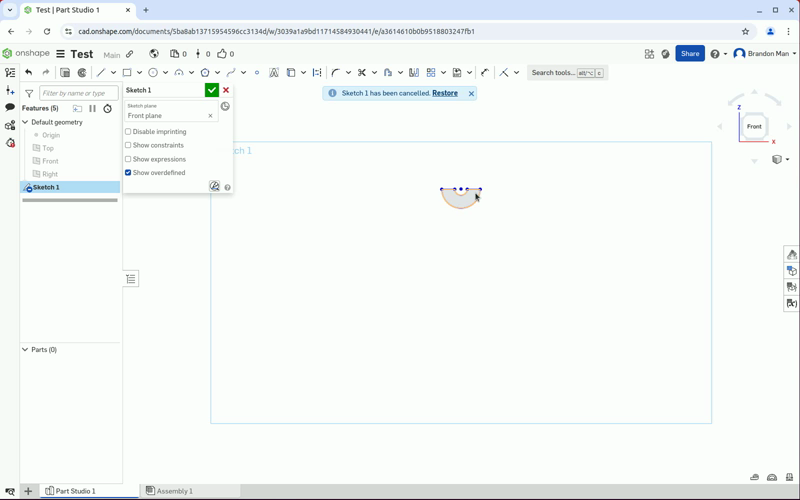
scroll(6)
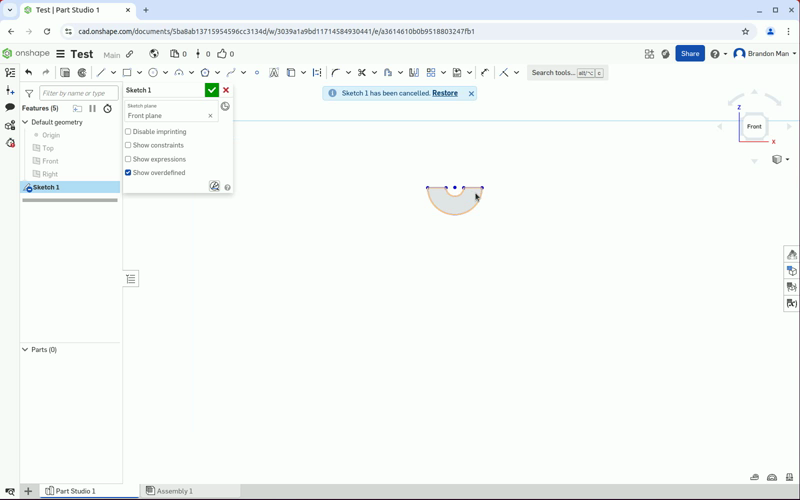
scroll(6)
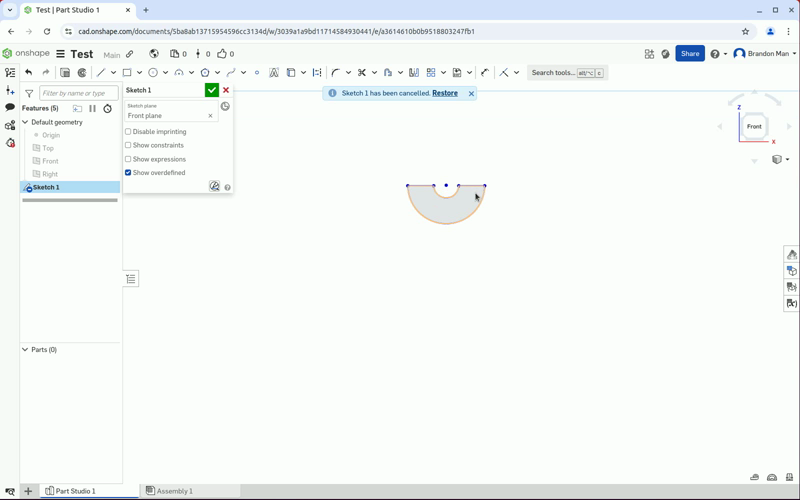
scroll(6)
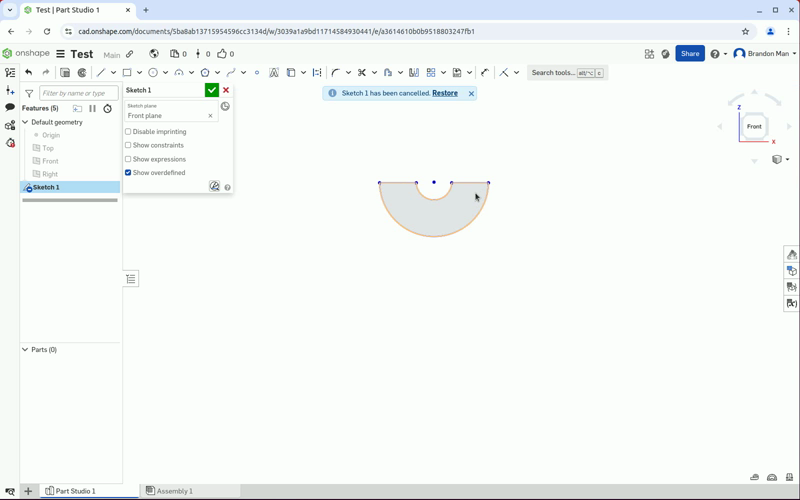
scroll(6)
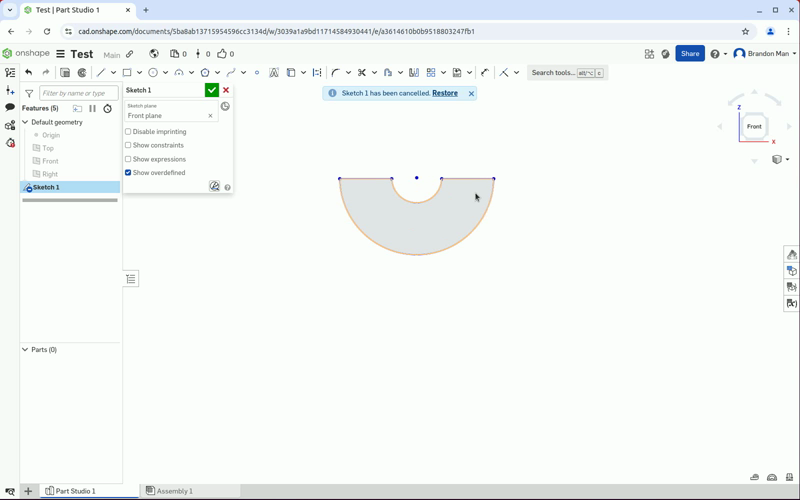
scroll(6)
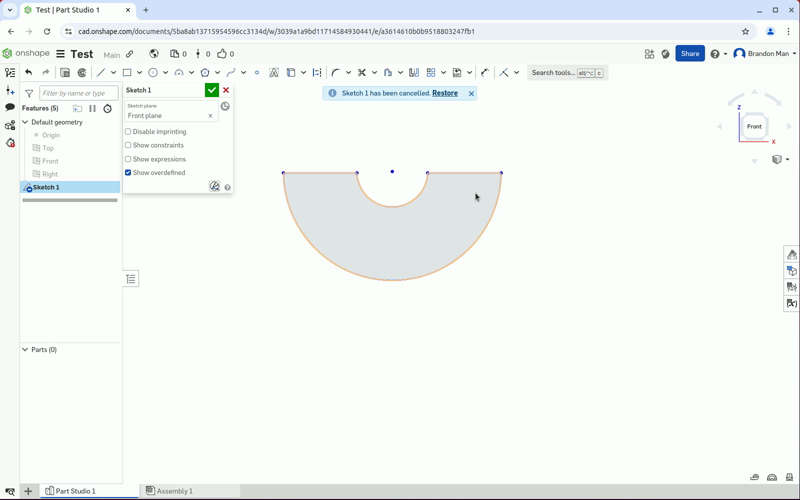
scroll(6)
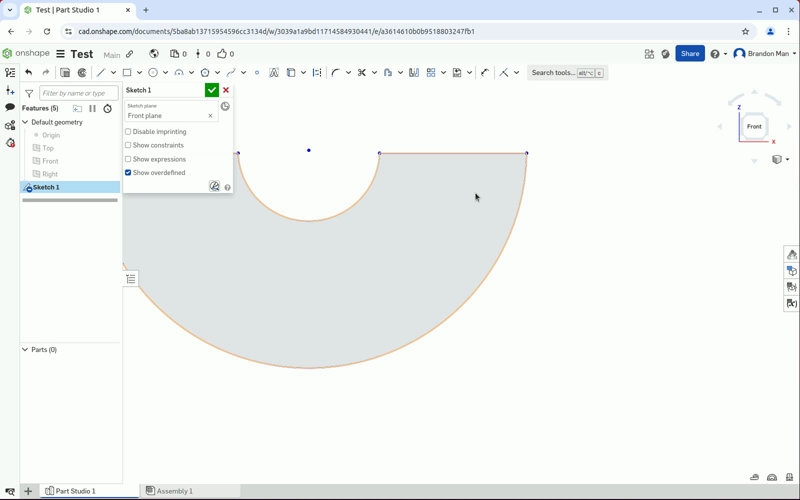
click(475, 192)
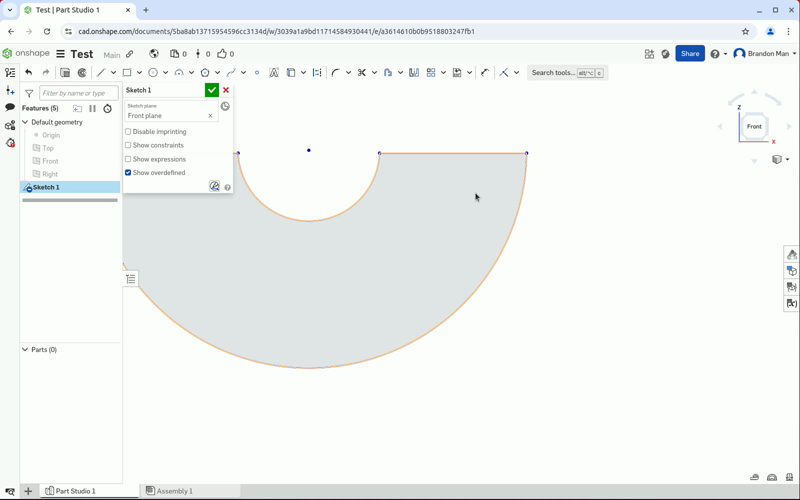
scroll(-6)
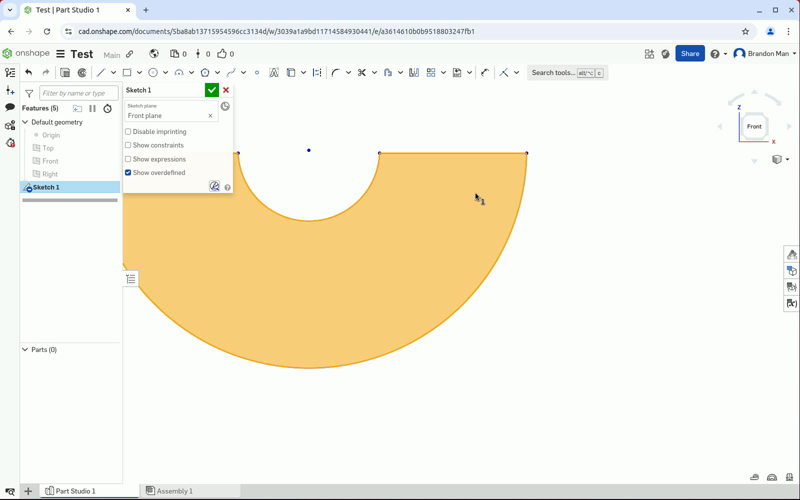
scroll(-6)
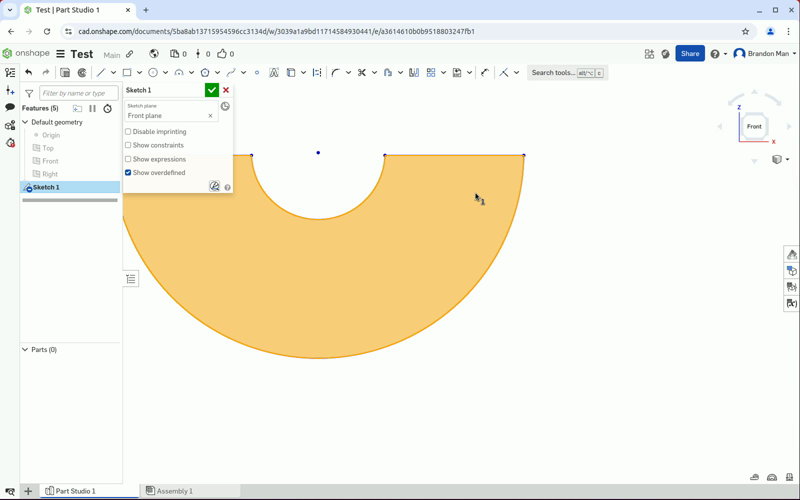
scroll(-6)
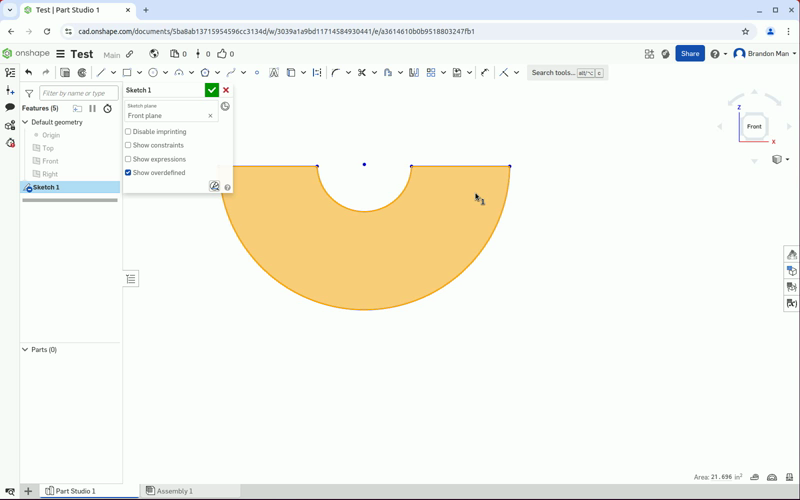
scroll(-6)
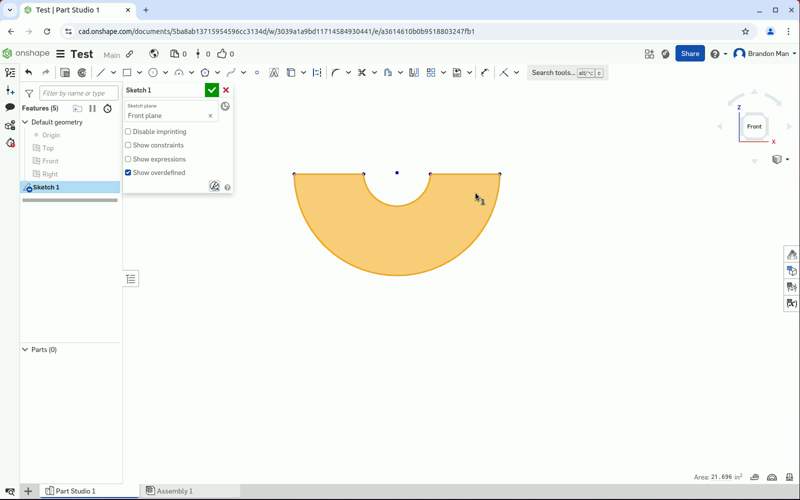
scroll(-6)
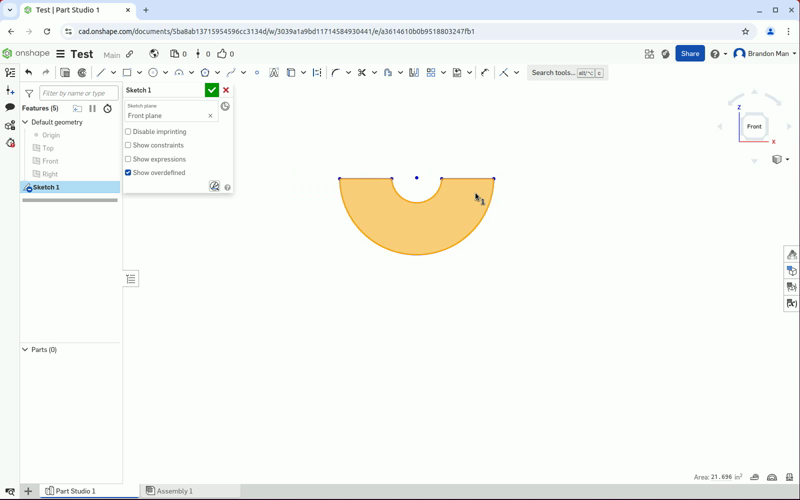
scroll(-6)
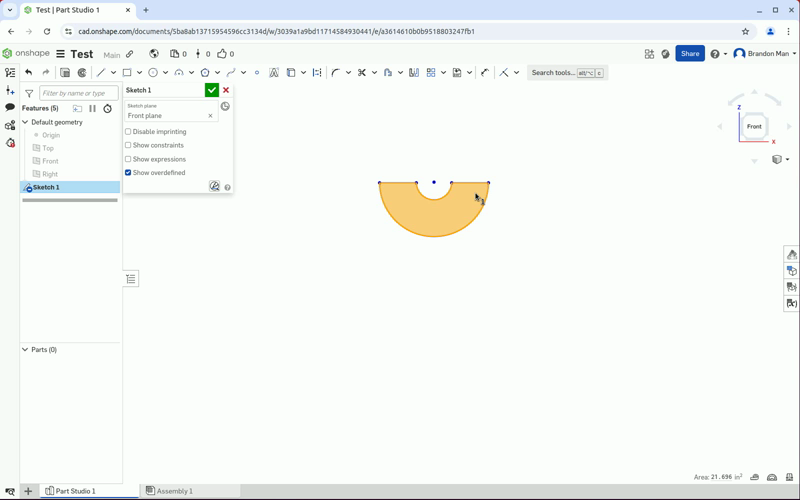
scroll(-6)
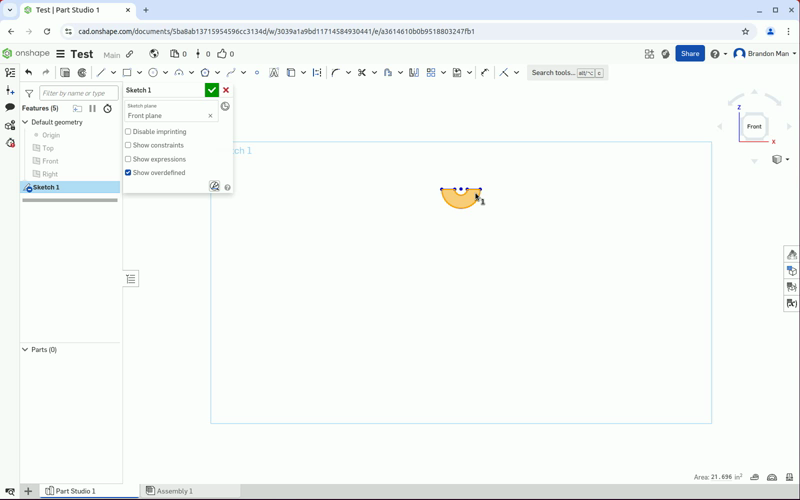
mouse_move(73, 352)
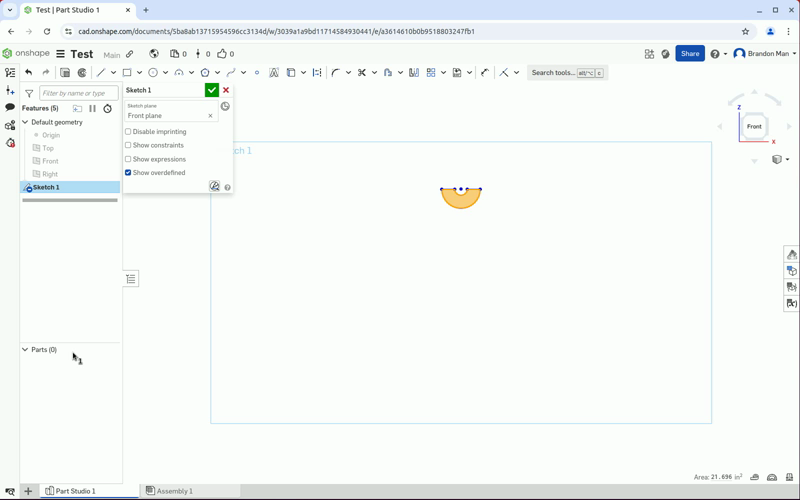
key(shift+y)
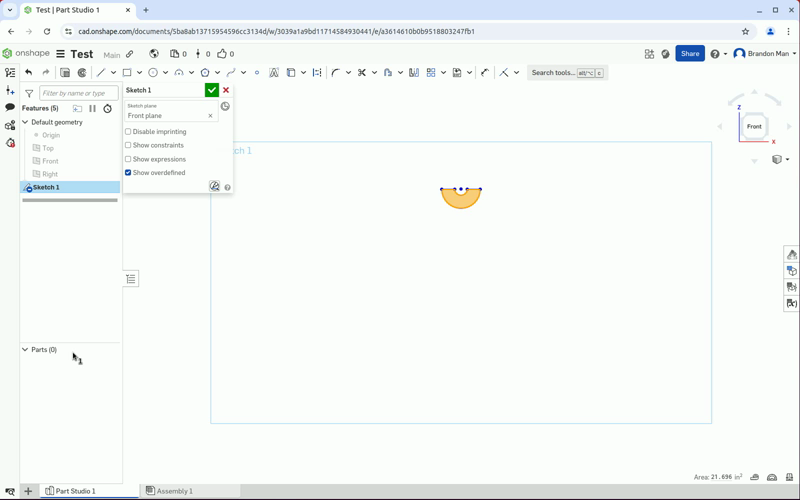
key(shift+e)
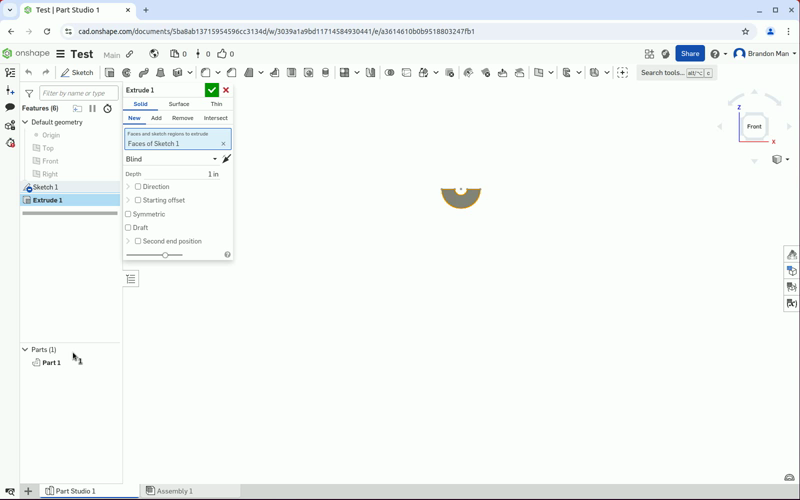
mouse_move(143, 106)
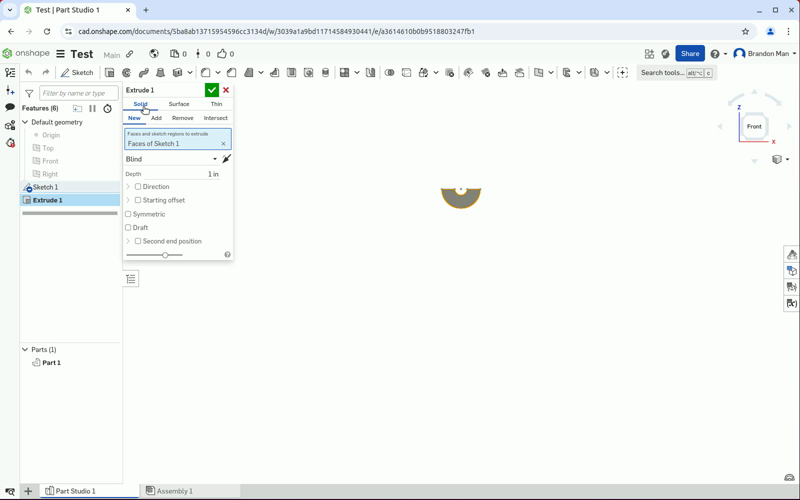
click(143, 106)
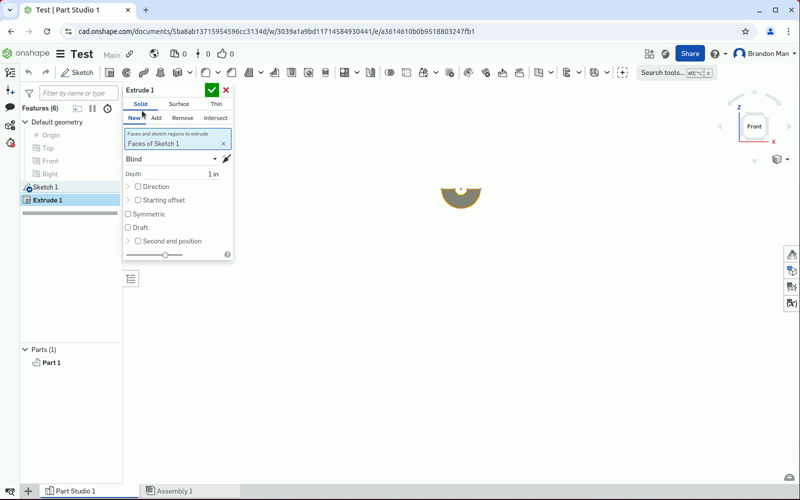
mouse_move(137, 120)
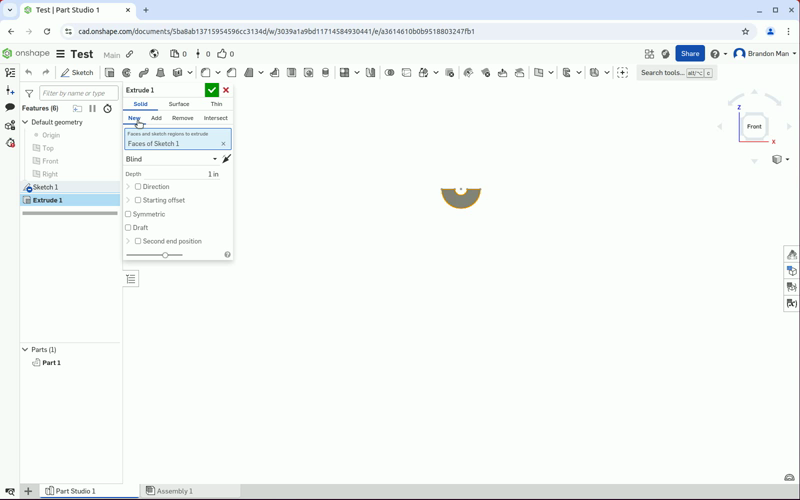
click(137, 120)
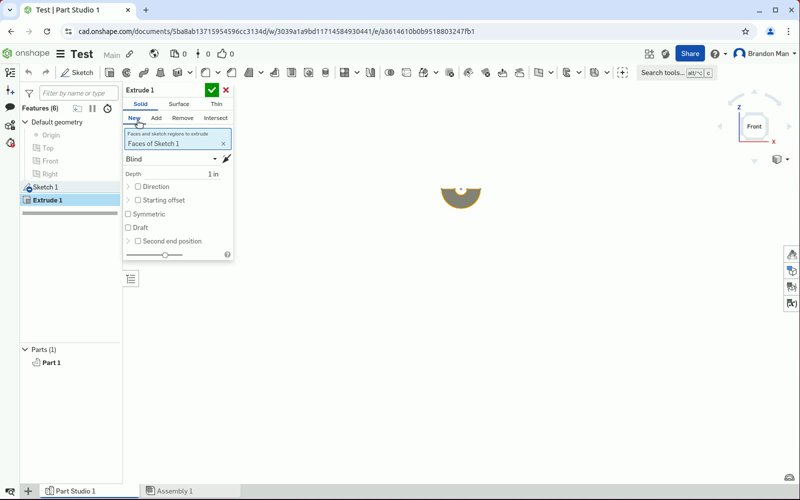
key(tab, 4)
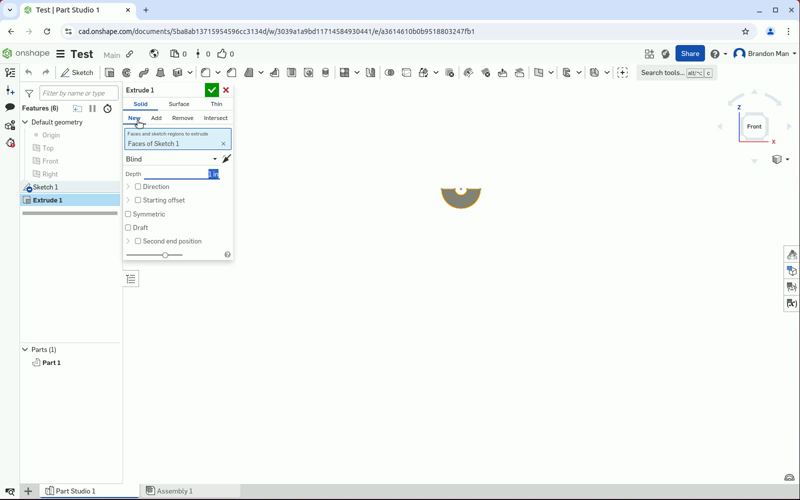
text(1.926)
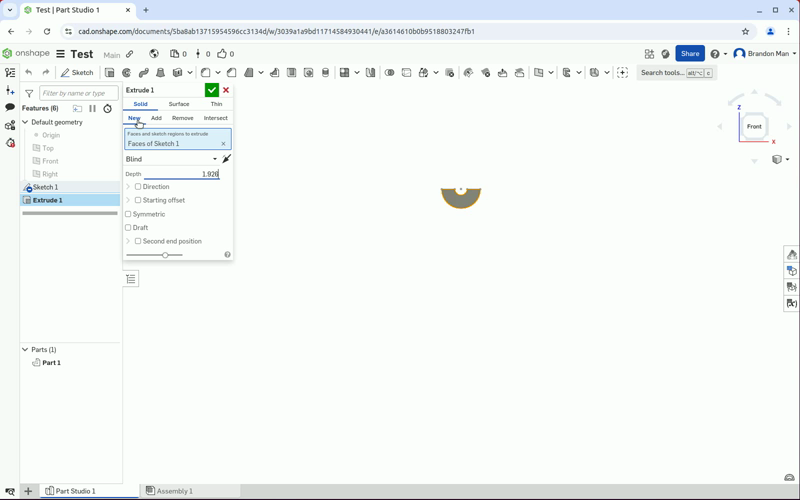
key(enter)
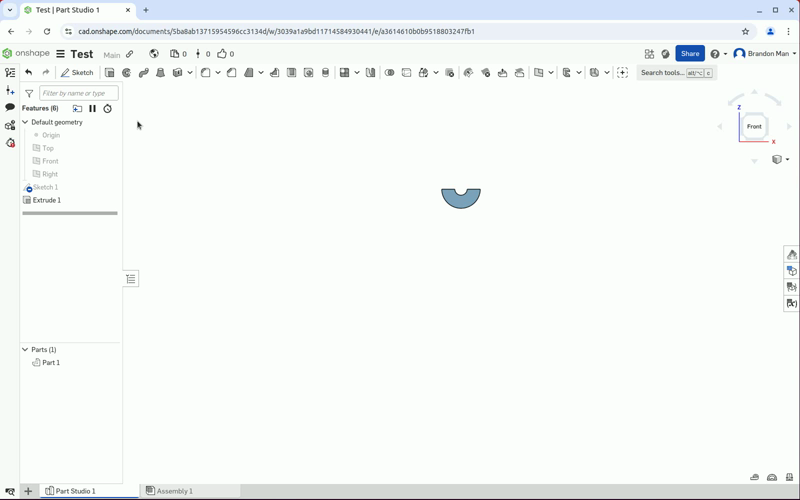
key(shift+h)
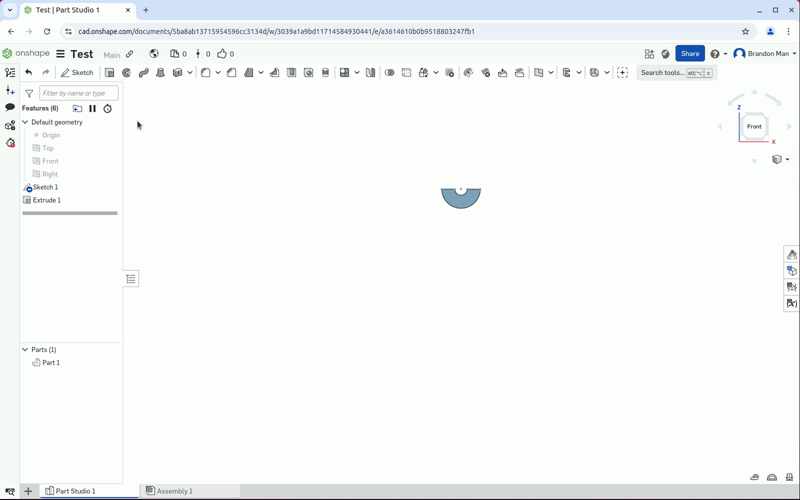
key(shift+h)
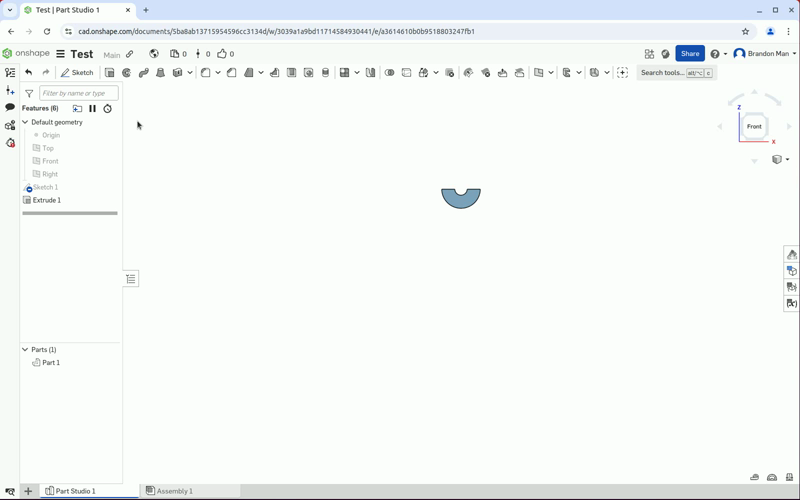
mouse_move(73, 189)
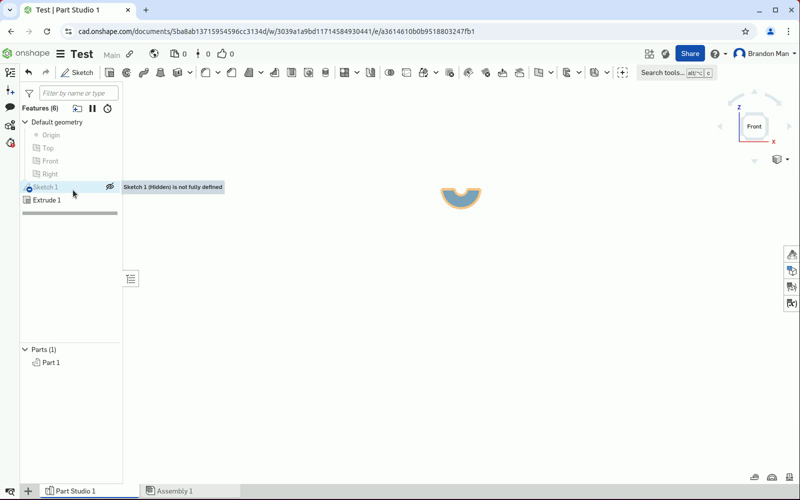
click(73, 189)
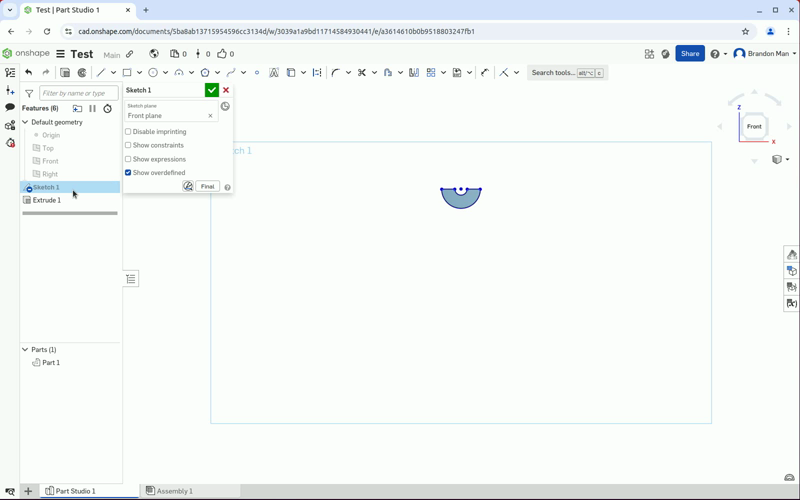
mouse_move(229, 92)
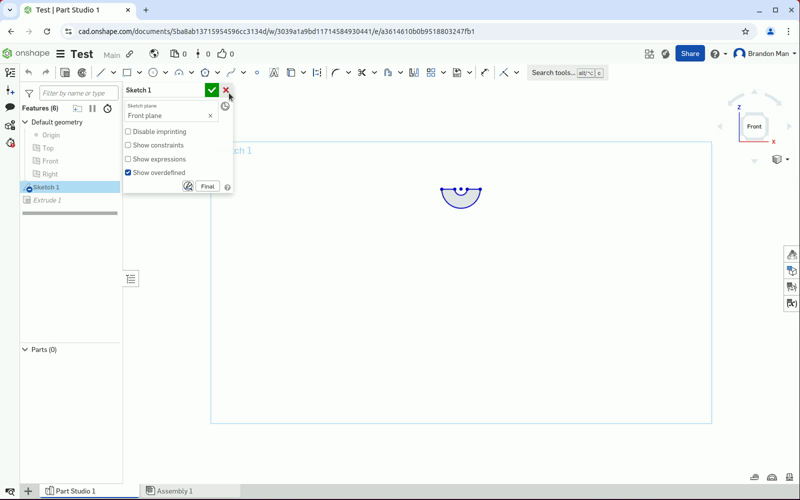
click(229, 92)
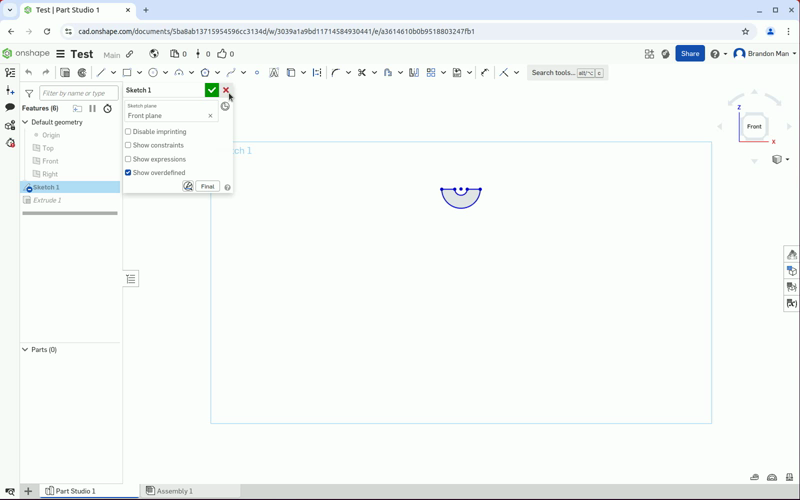
key(shift+s)
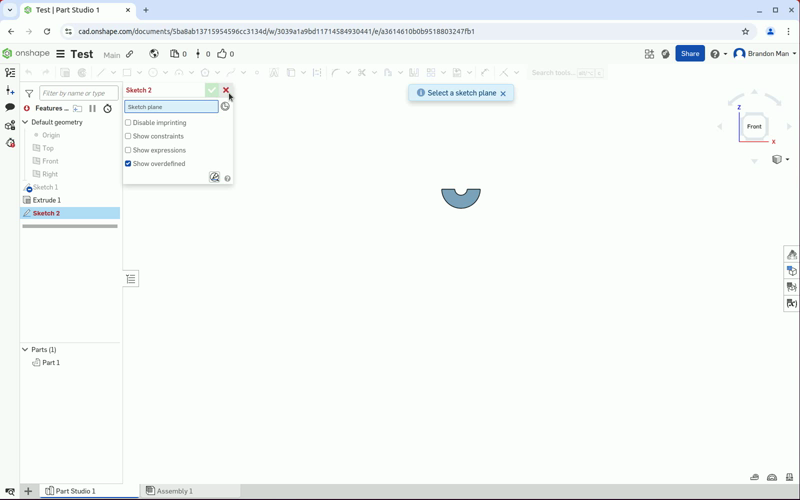
mouse_move(73, 163)
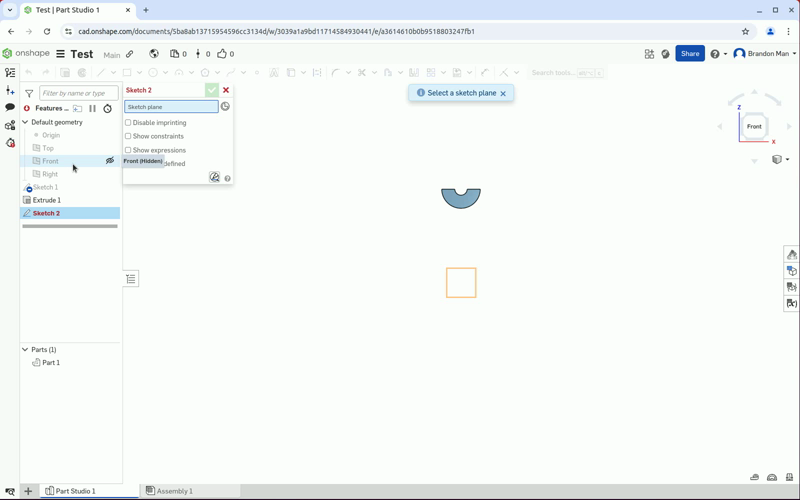
click(73, 163)
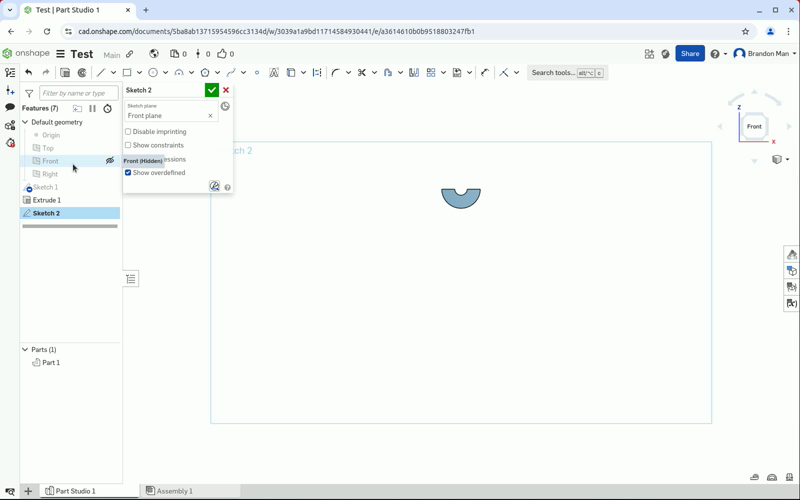
mouse_move(73, 352)
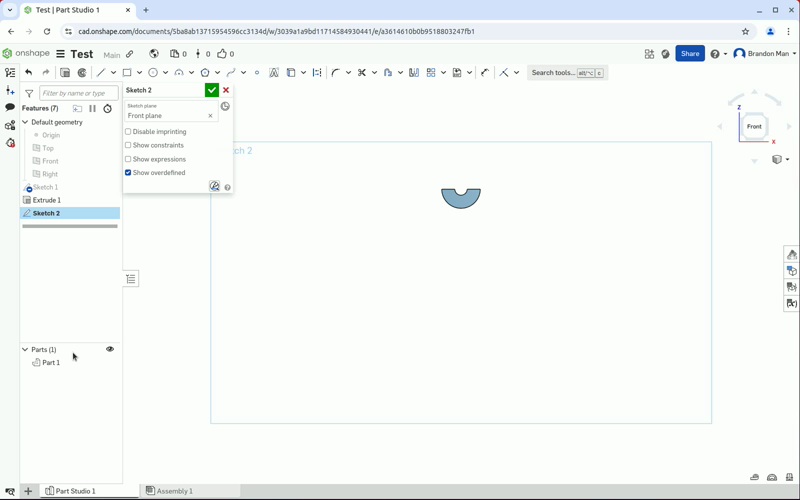
key(y)
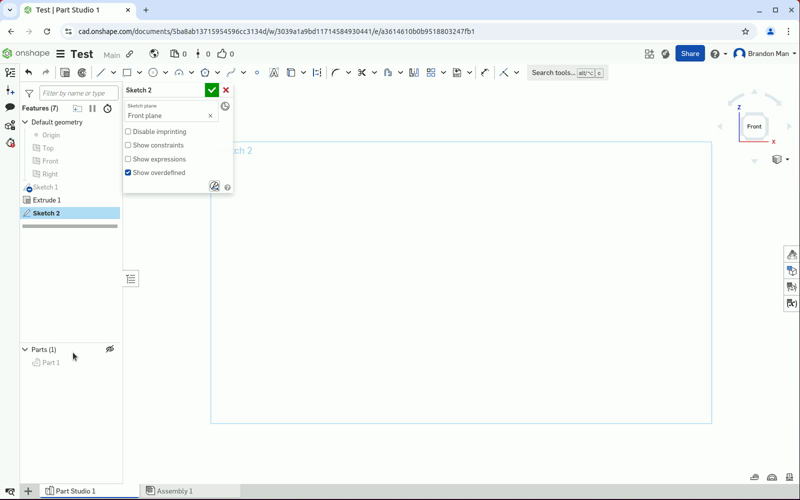
key(l)
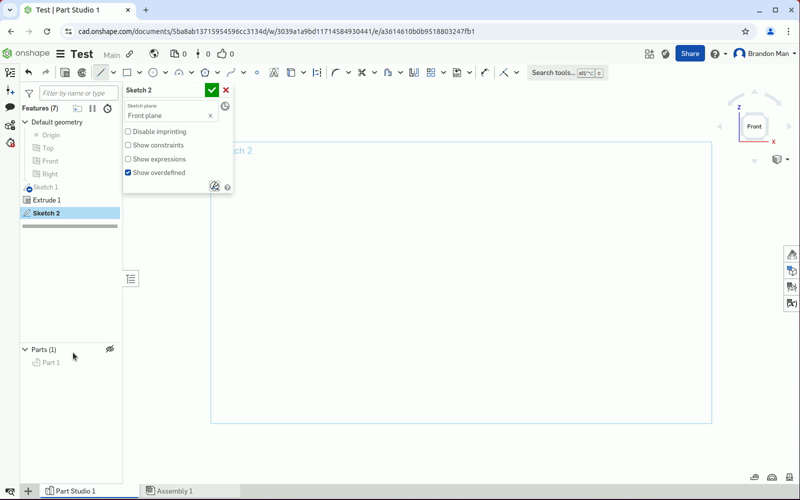
key_down(shift)
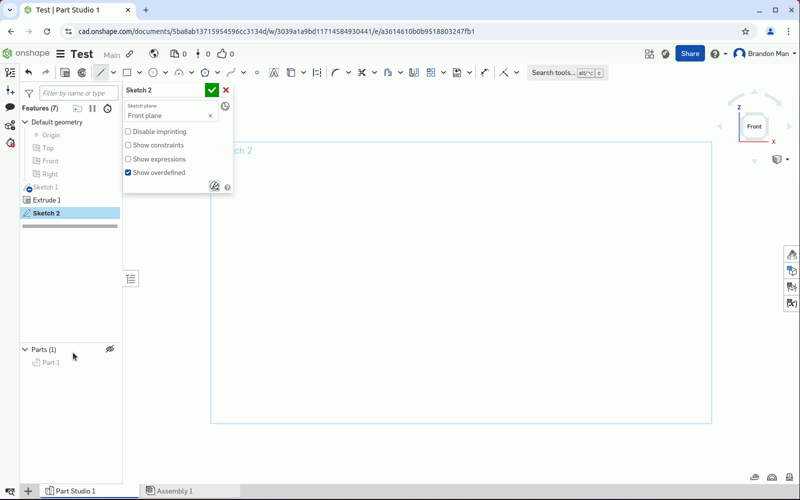
mouse_move(441, 189)
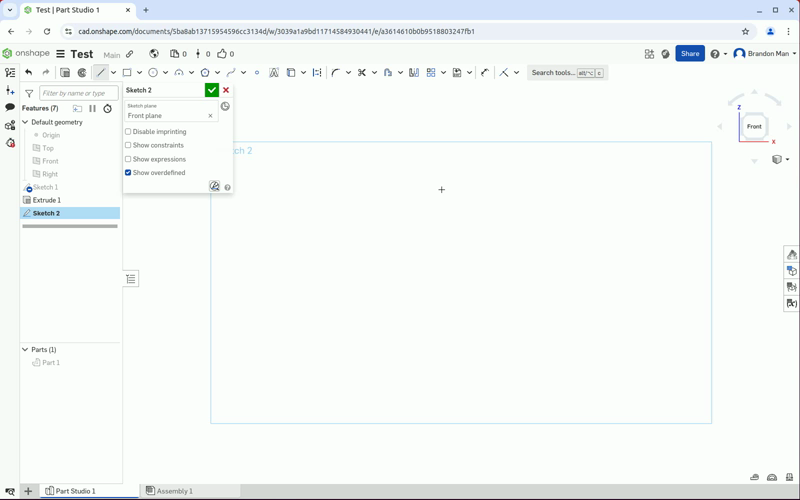
click(441, 189)
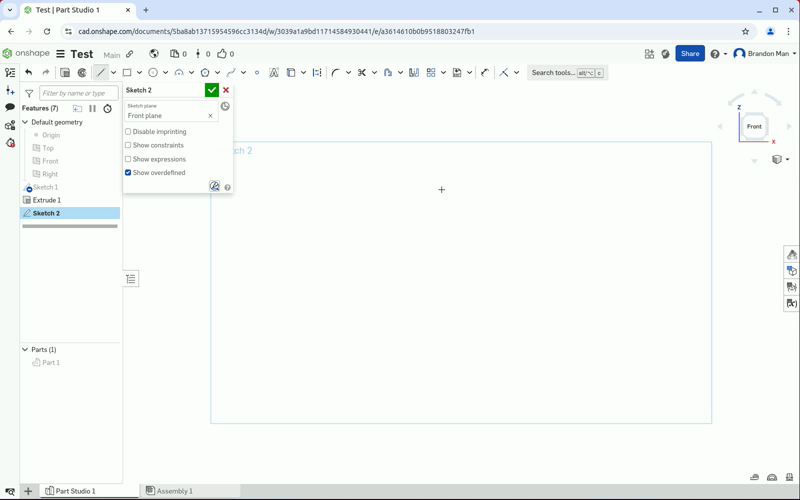
key_up(shift)
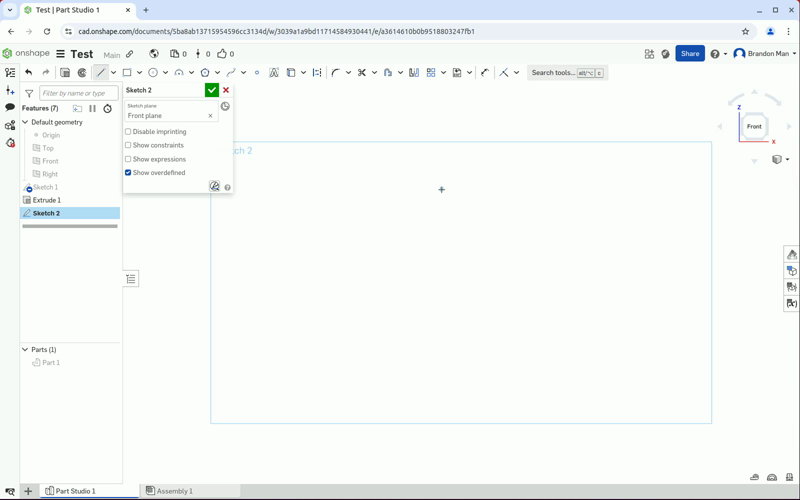
key_down(shift)
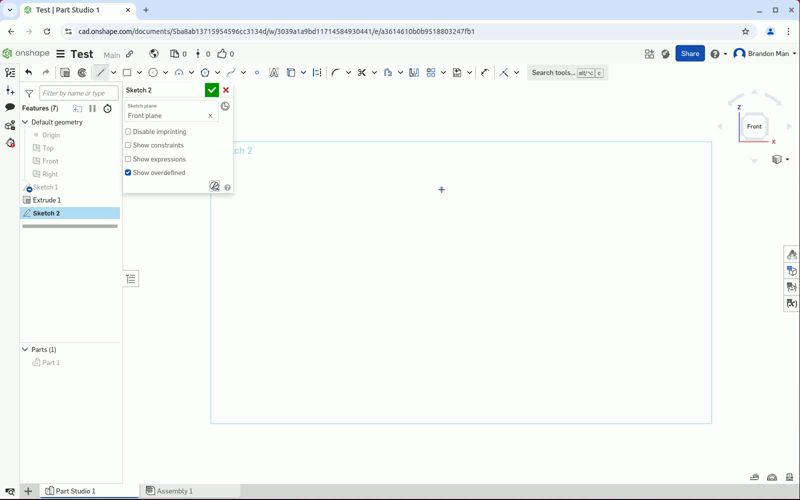
mouse_move(471, 189)
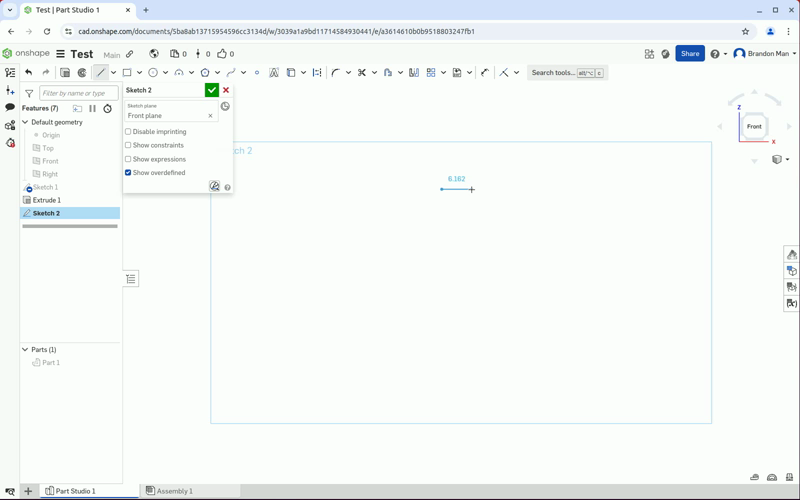
mouse_move(454, 189)
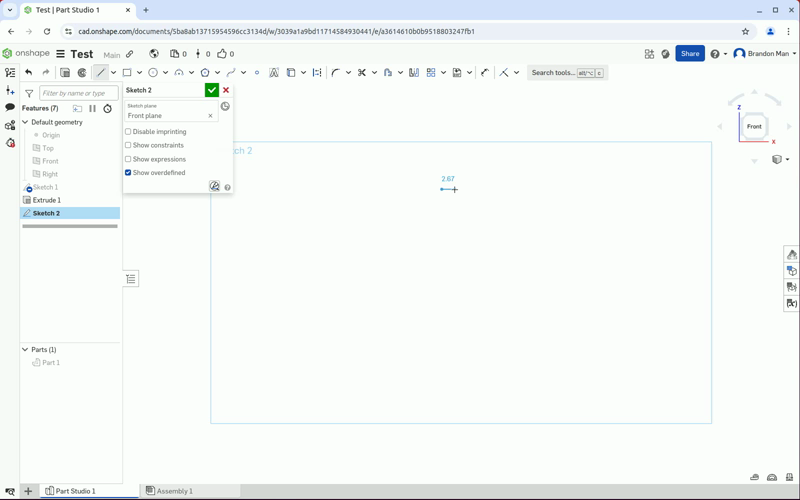
click(454, 189)
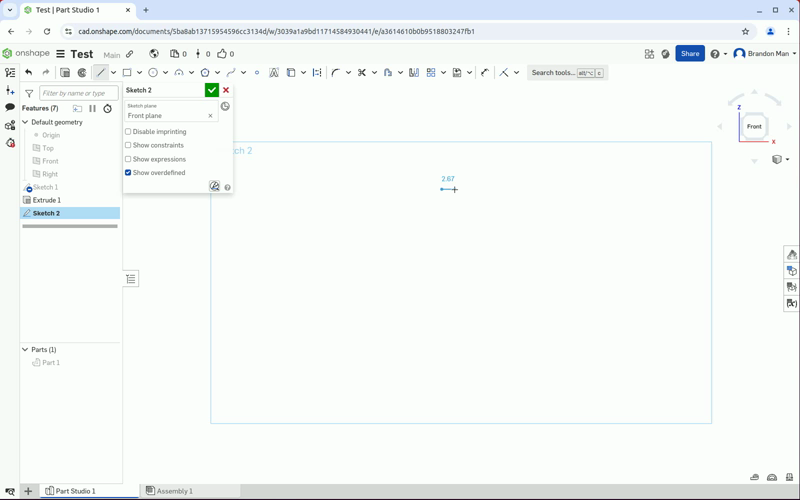
key_up(shift)
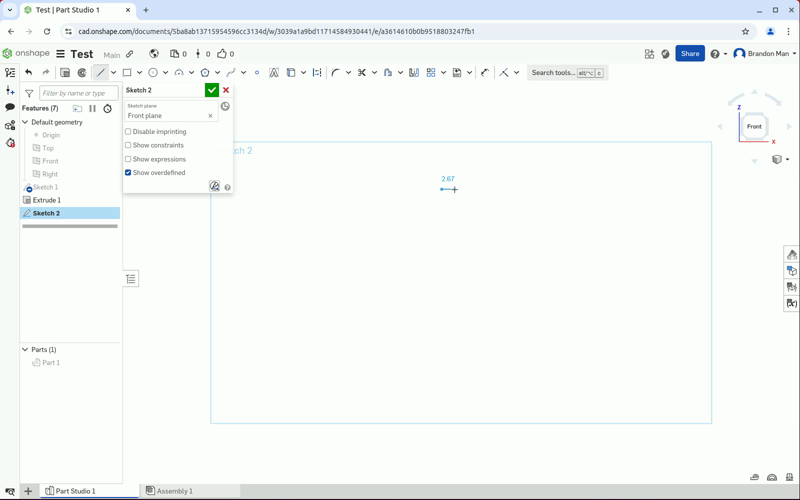
key(esc)
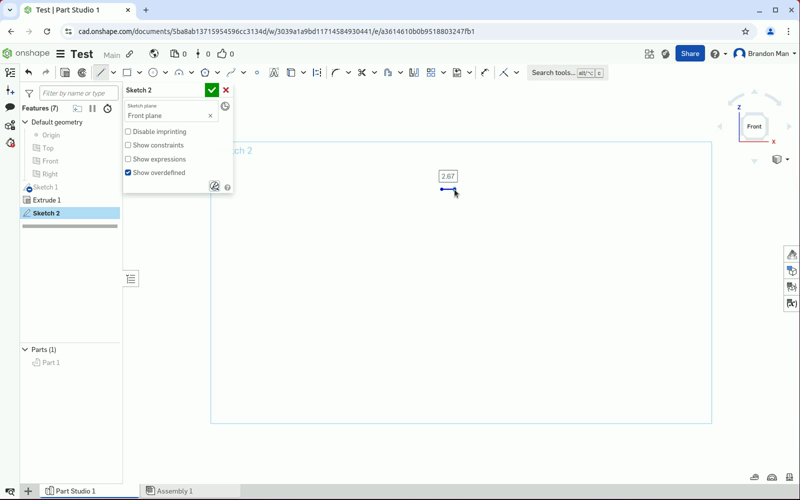
key(a)
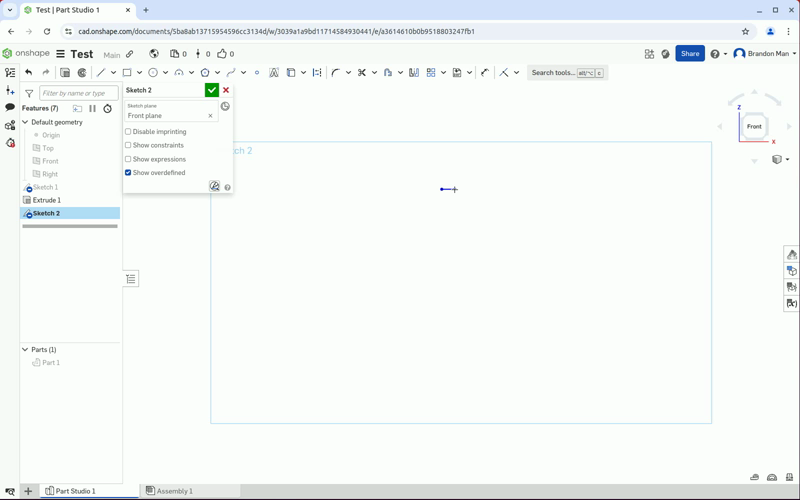
mouse_move(454, 189)
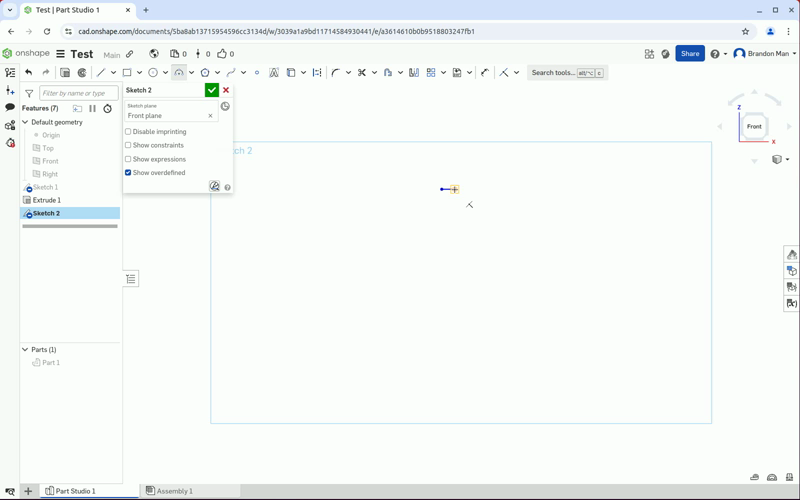
click(454, 189)
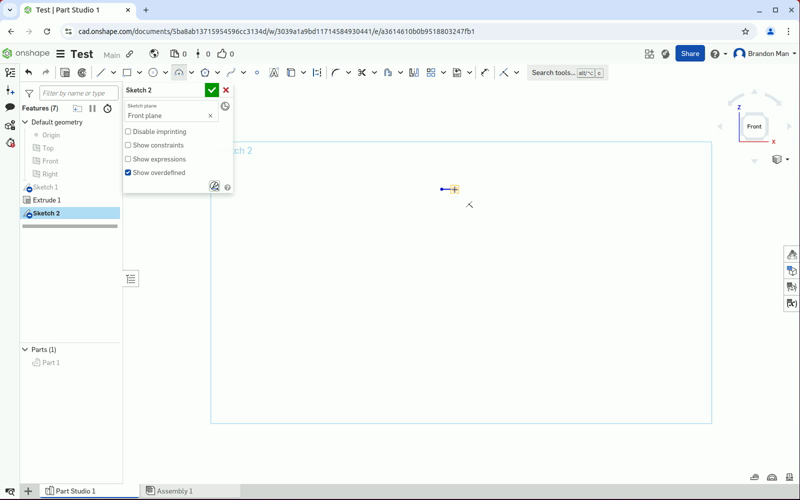
key_down(shift)
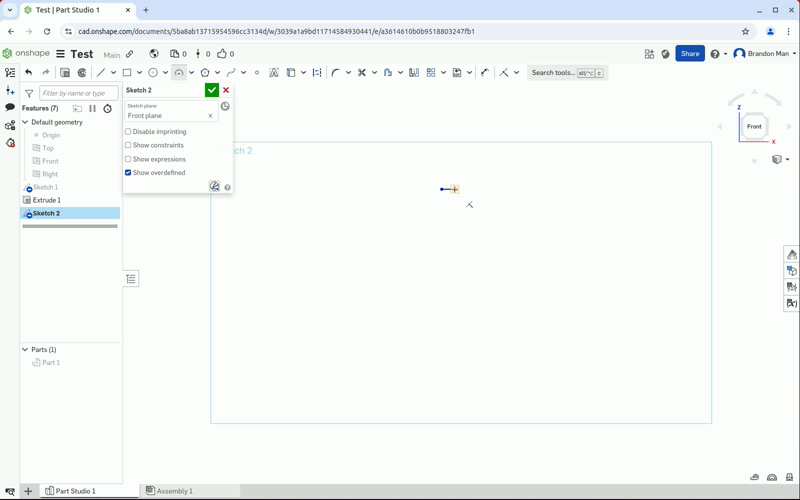
mouse_move(467, 189)
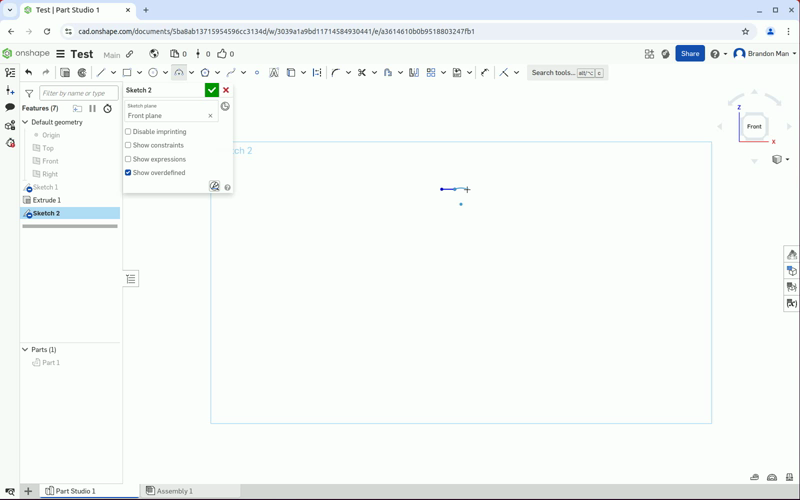
click(467, 189)
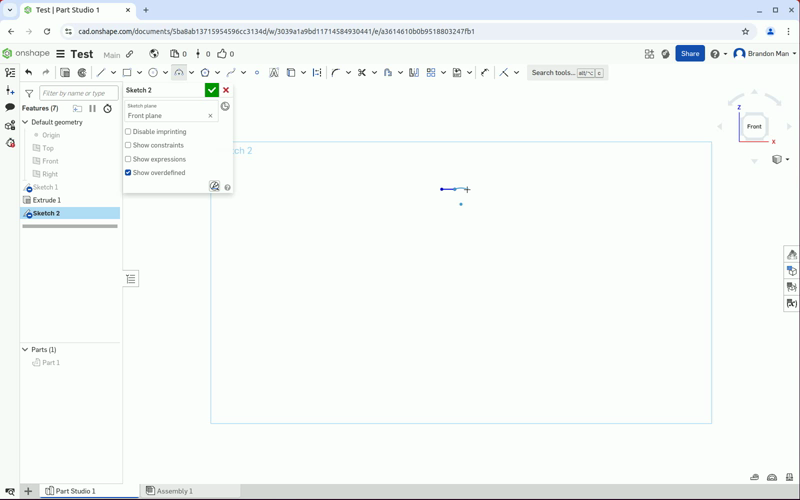
mouse_move(461, 183)
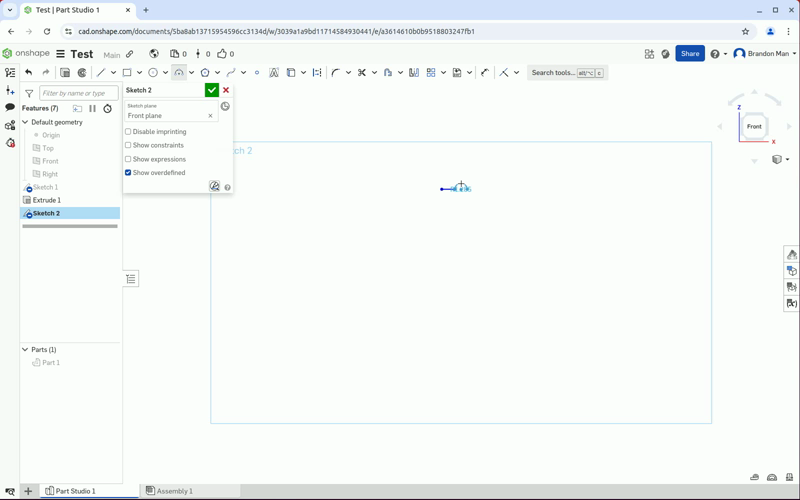
click(461, 183)
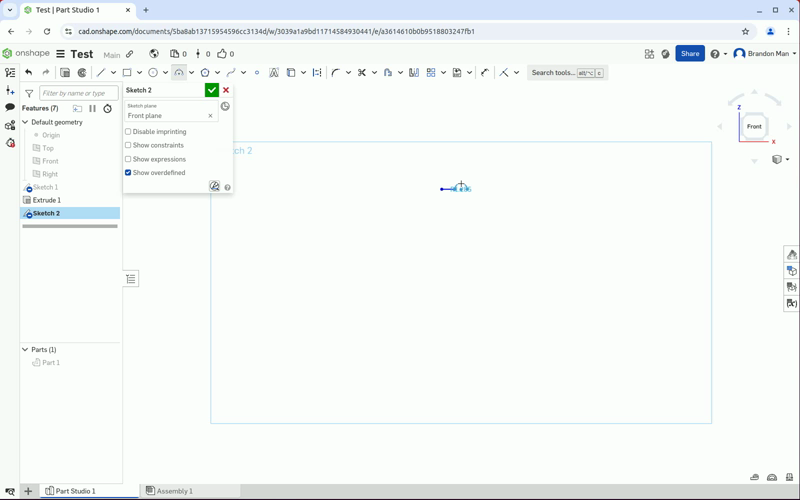
key_up(shift)
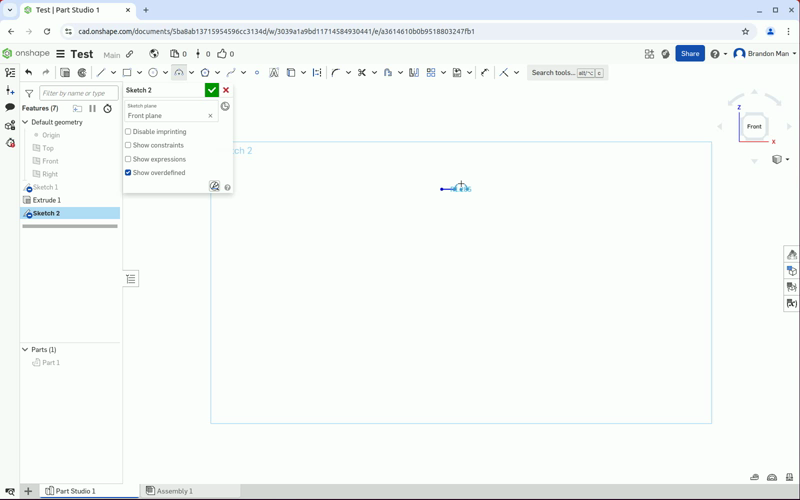
key(esc)
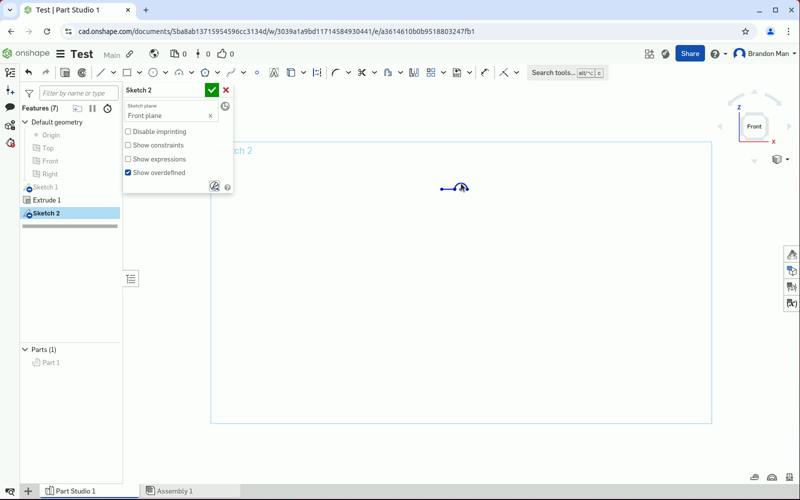
key(l)
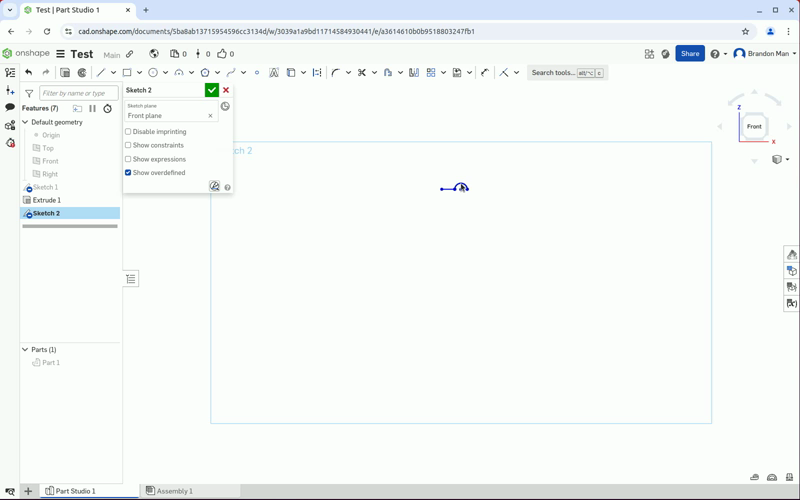
mouse_move(467, 189)
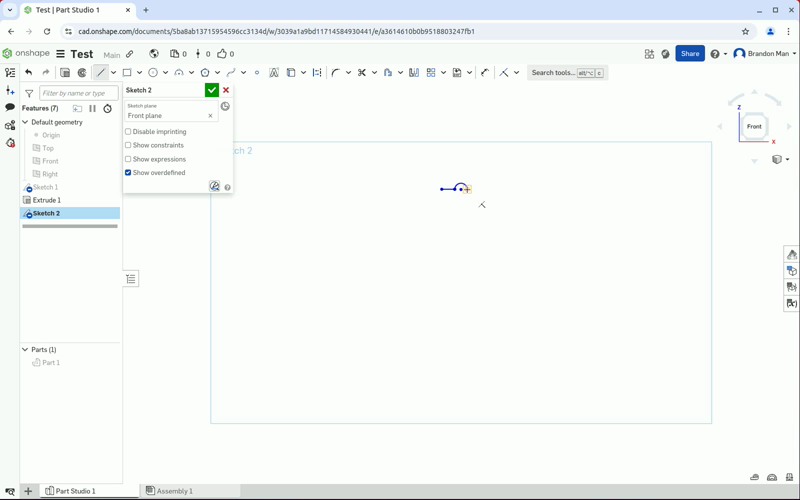
click(467, 189)
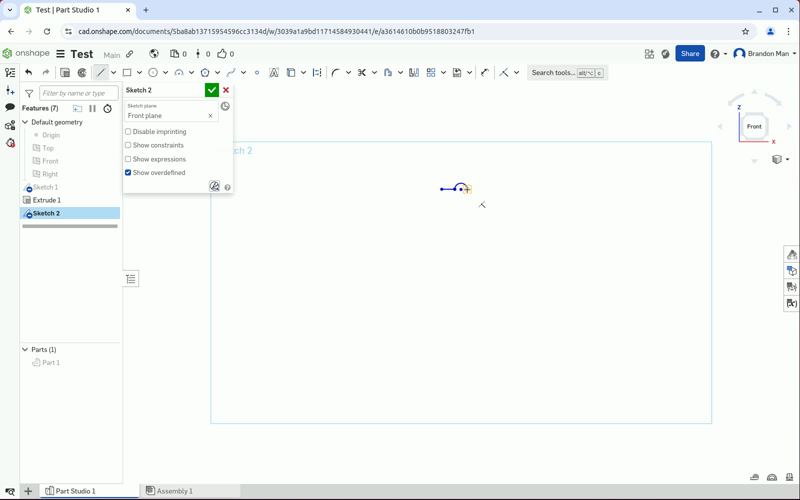
key_down(shift)
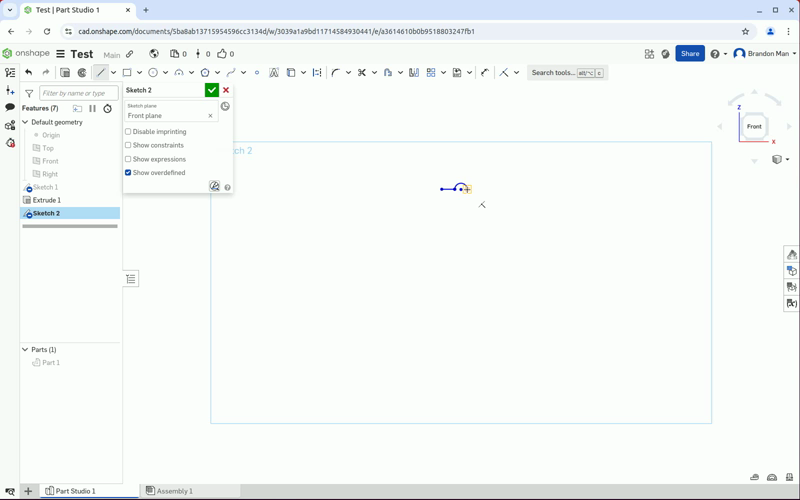
mouse_move(497, 189)
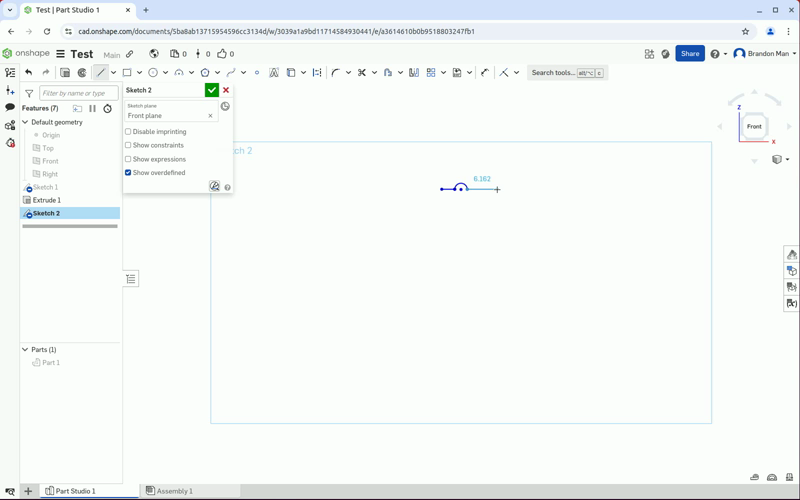
mouse_move(480, 189)
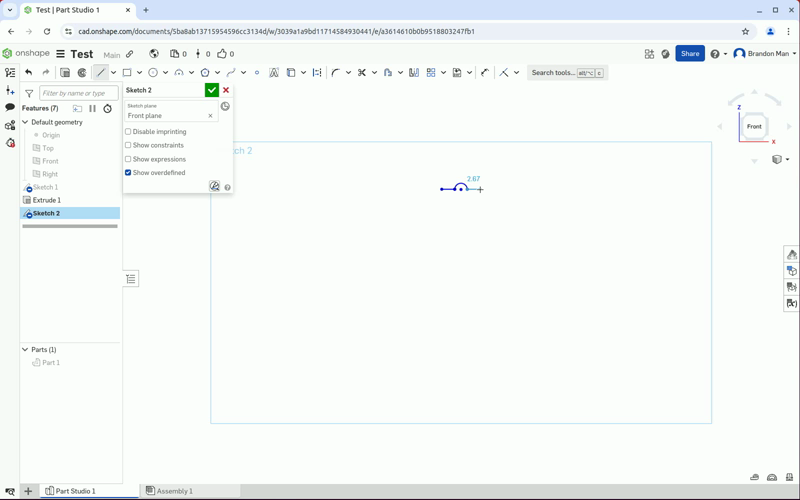
click(480, 189)
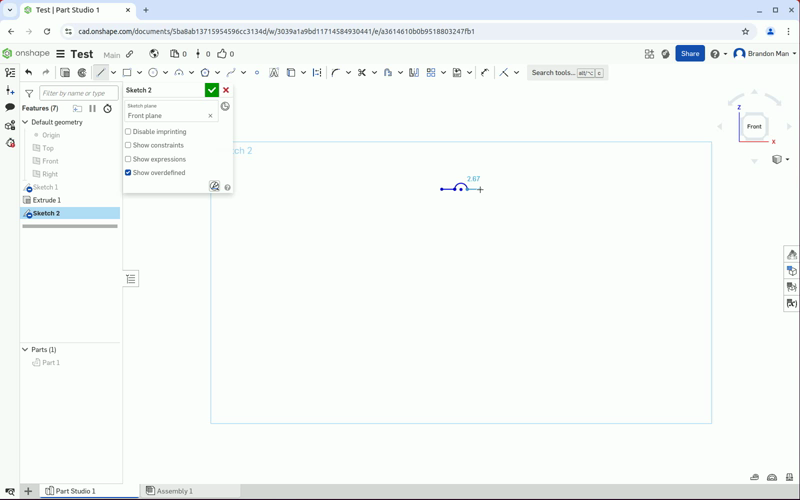
key_up(shift)
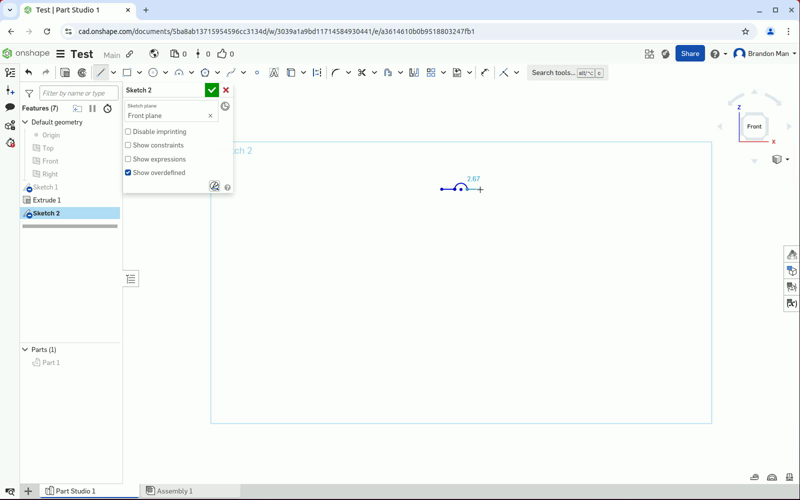
key(esc)
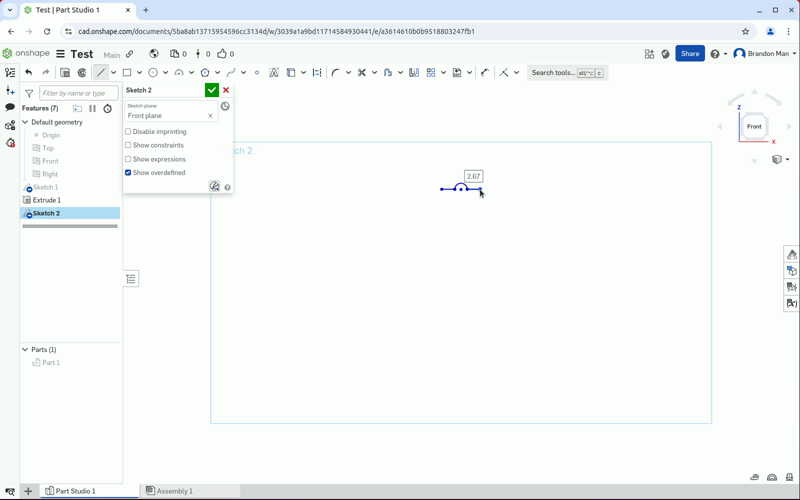
key(a)
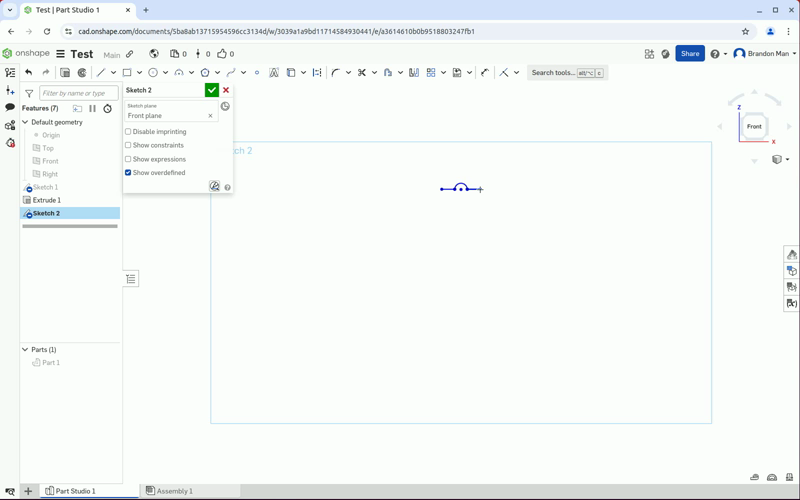
mouse_move(480, 189)
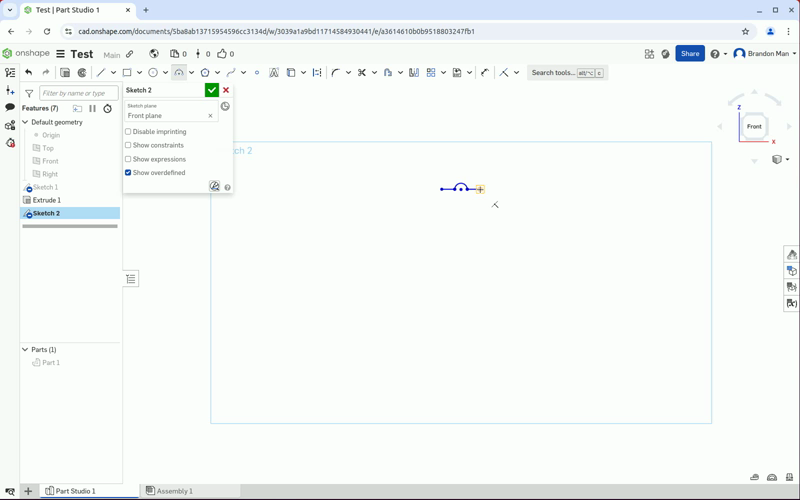
click(480, 189)
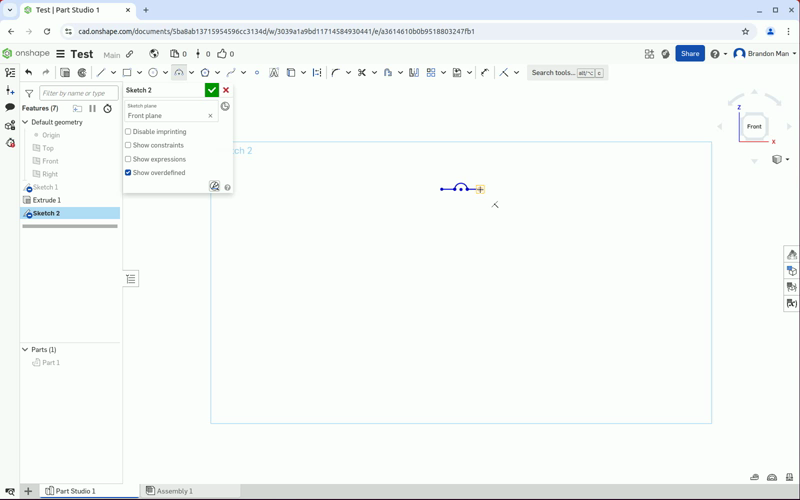
mouse_move(441, 189)
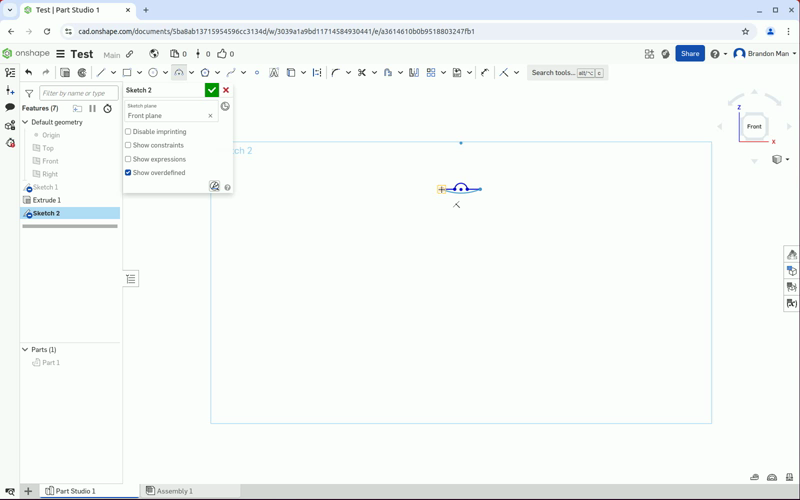
click(441, 189)
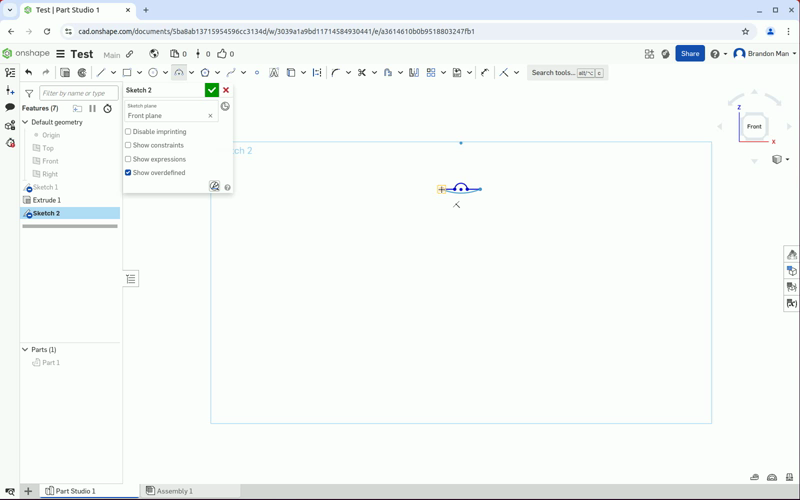
key_down(shift)
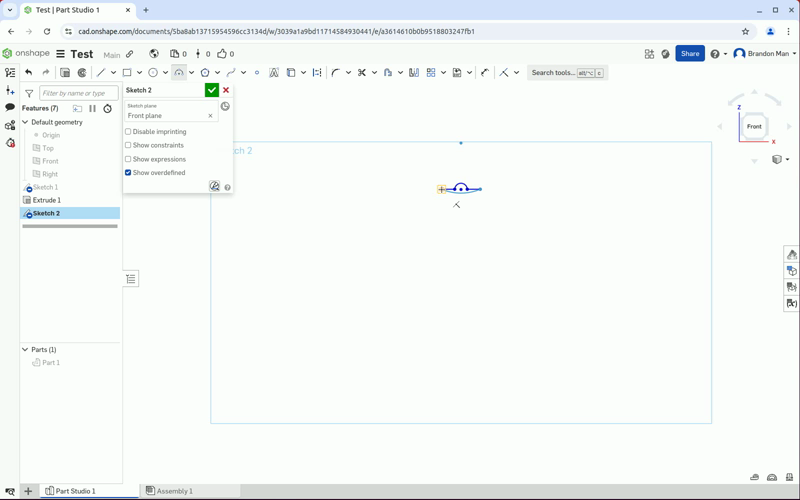
mouse_move(461, 170)
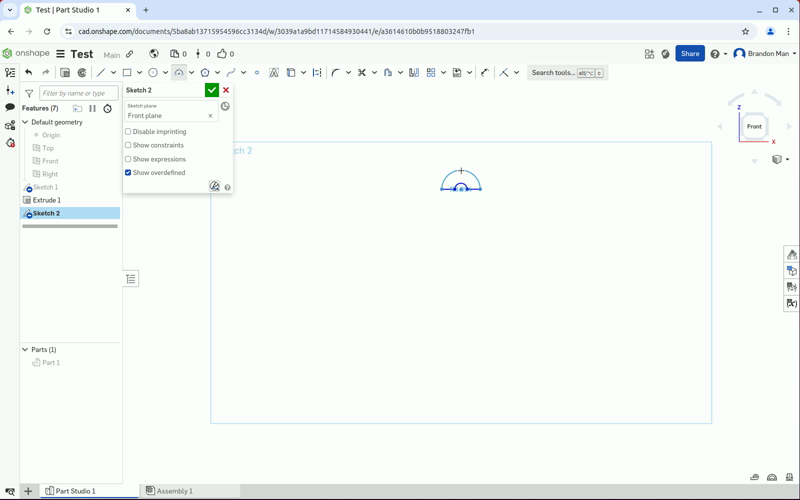
click(461, 170)
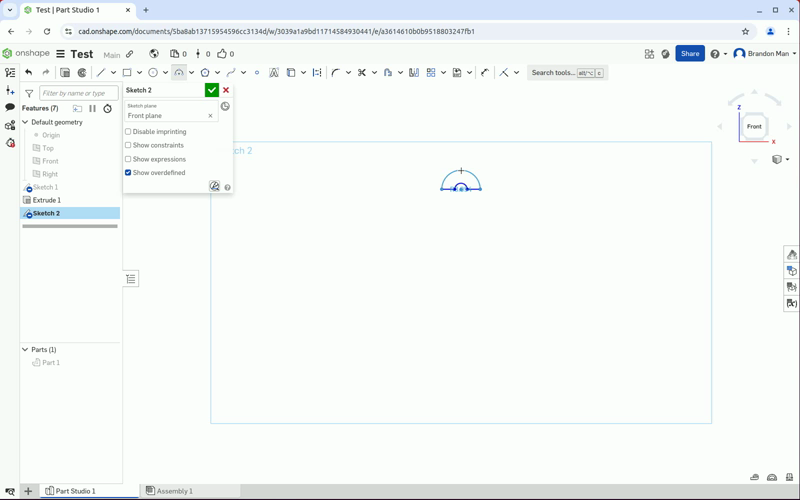
key_up(shift)
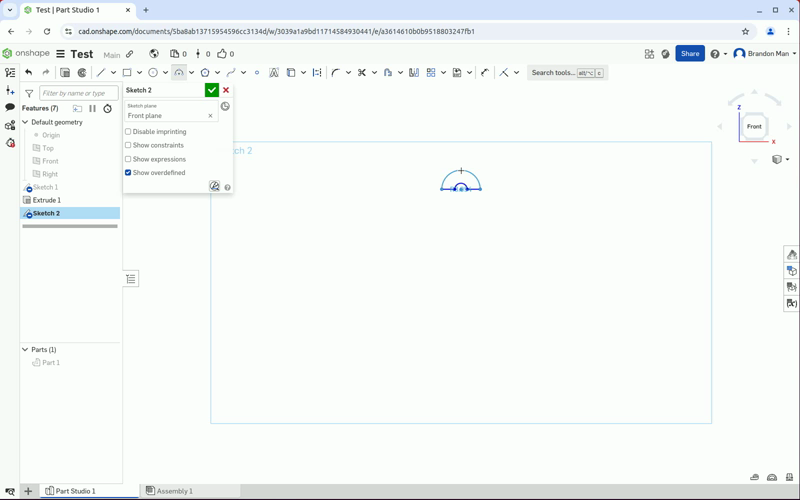
key(esc)
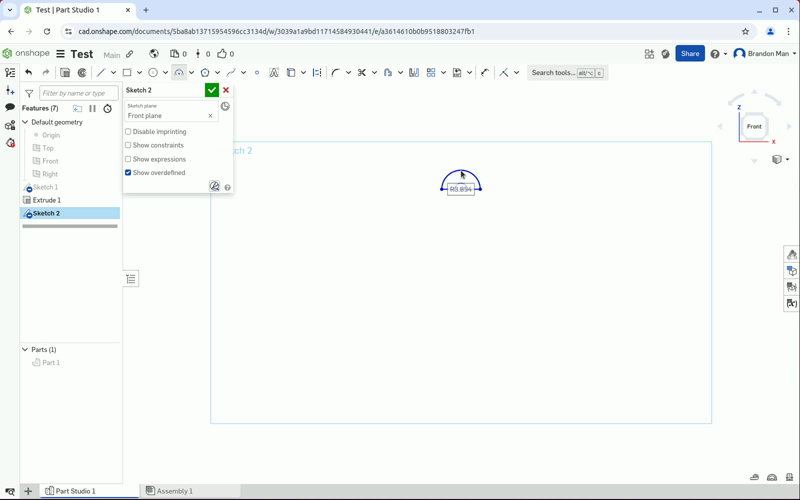
mouse_move(466, 177)
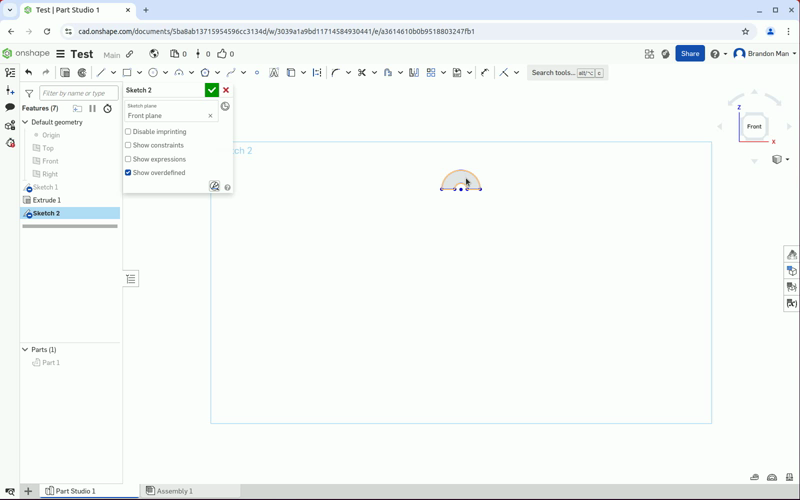
scroll(6)
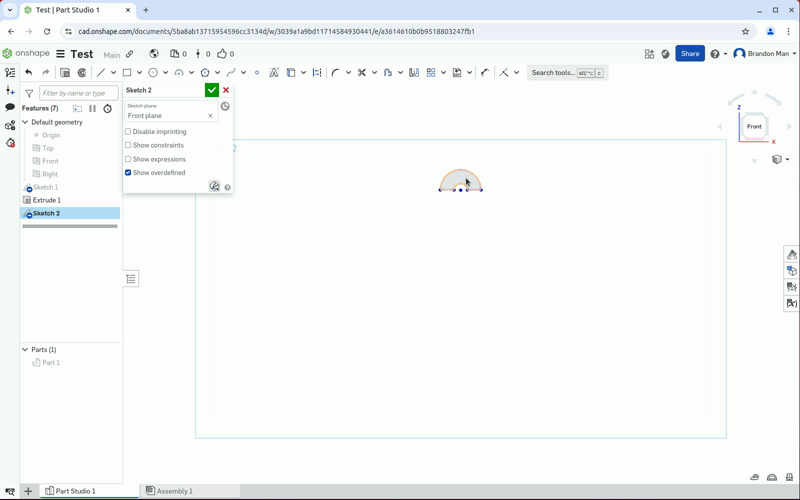
scroll(6)
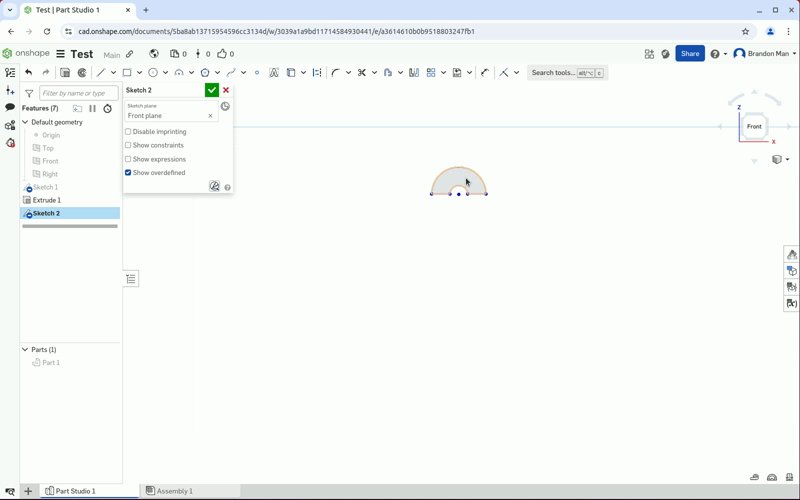
scroll(6)
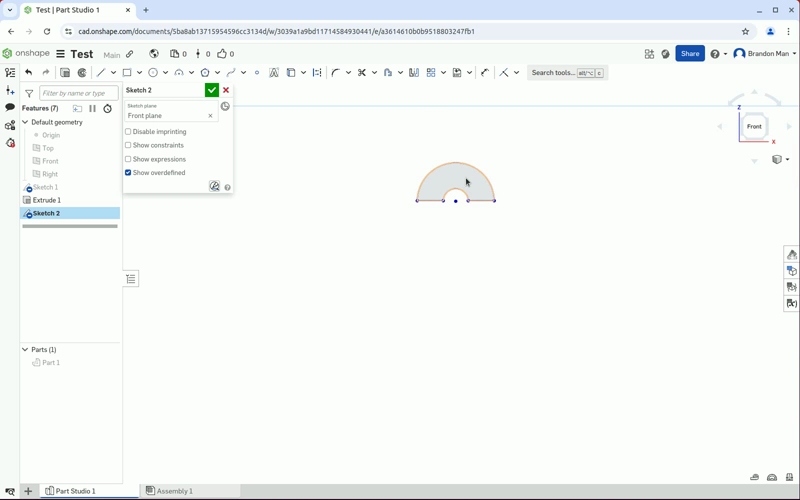
scroll(6)
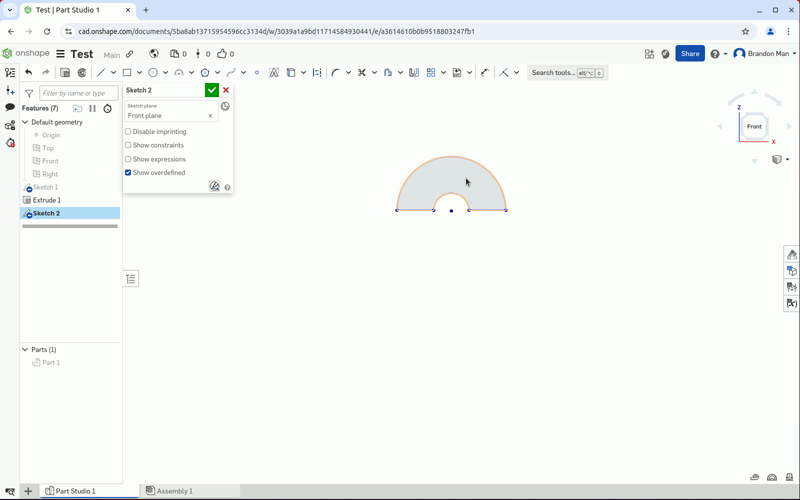
scroll(6)
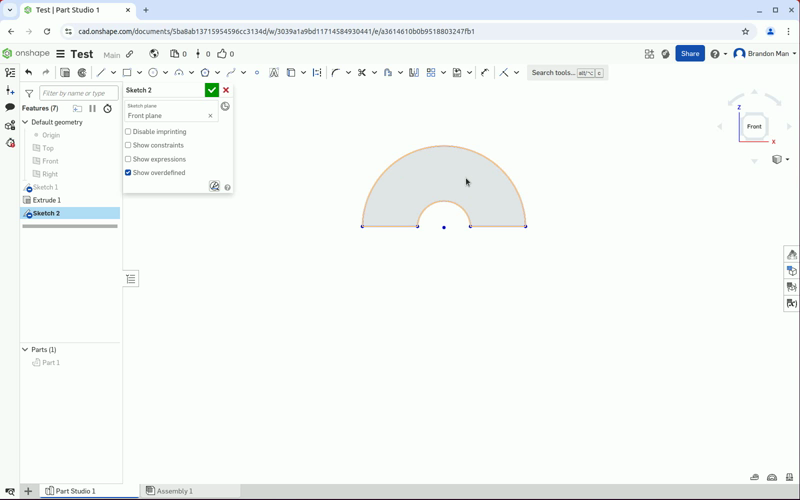
scroll(6)
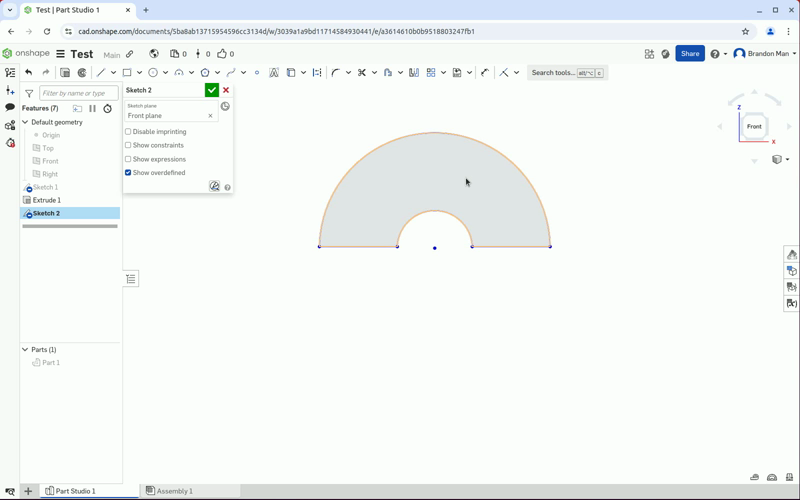
scroll(6)
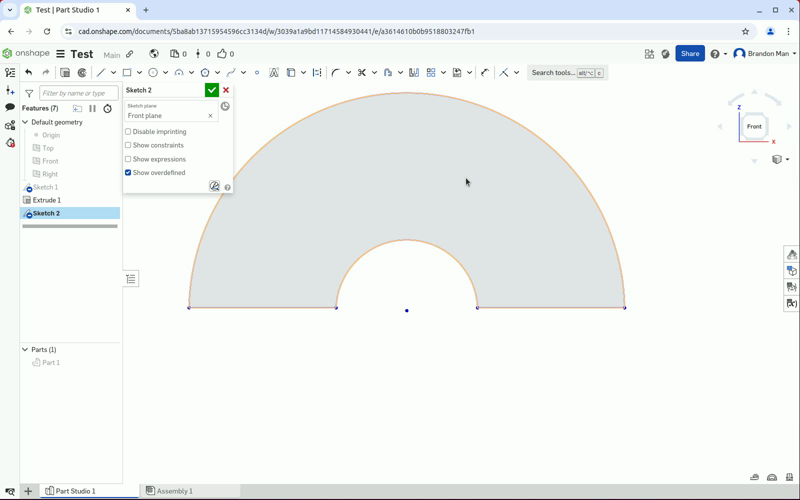
click(466, 177)
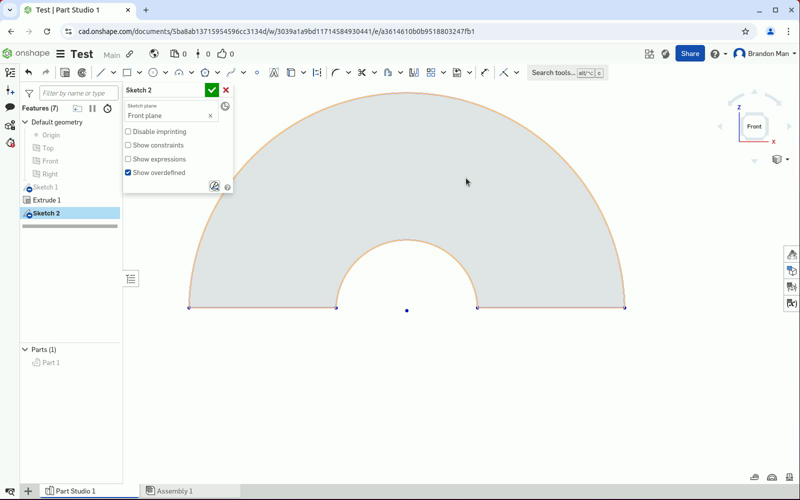
scroll(-6)
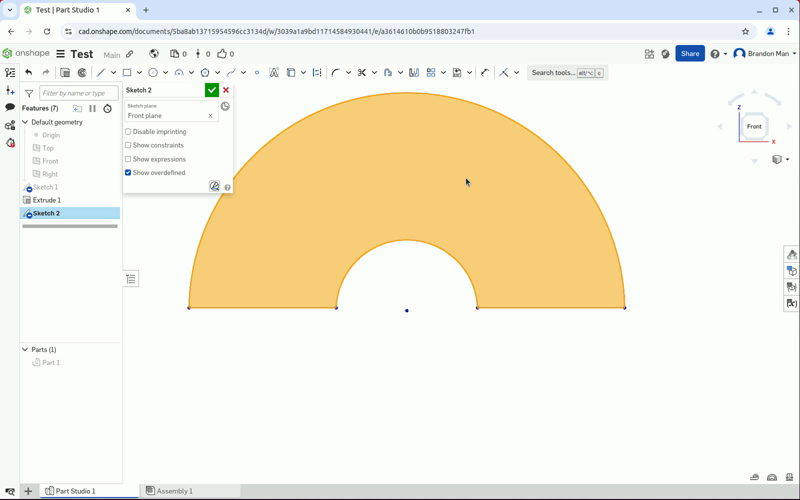
scroll(-6)
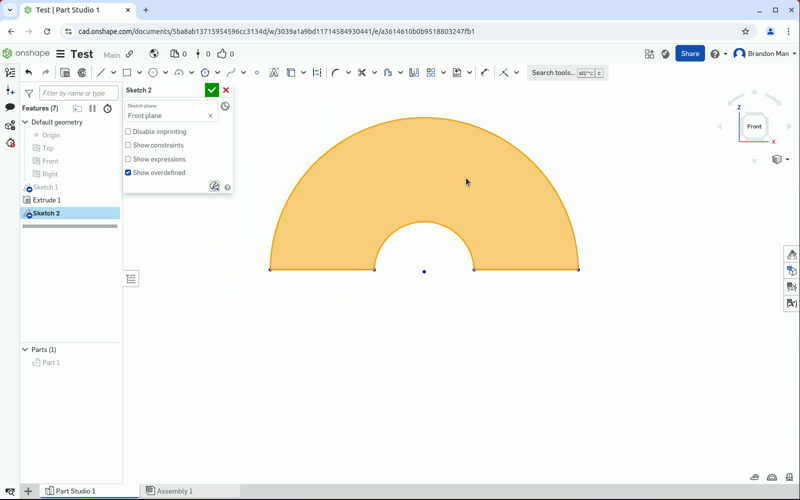
scroll(-6)
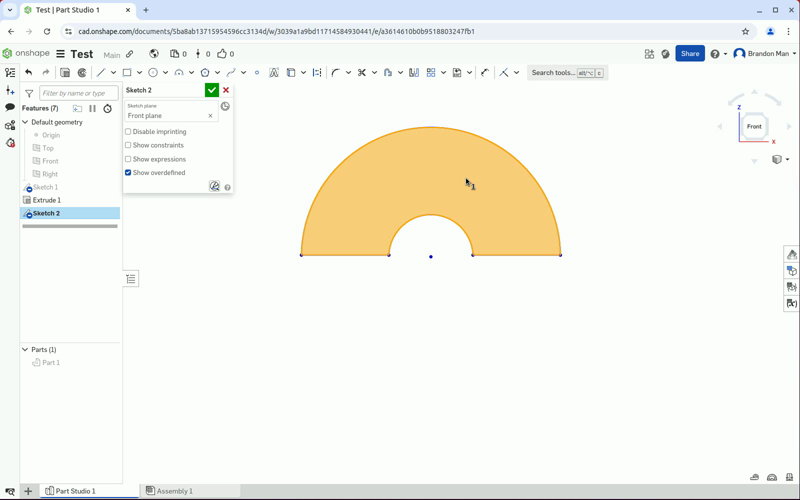
scroll(-6)
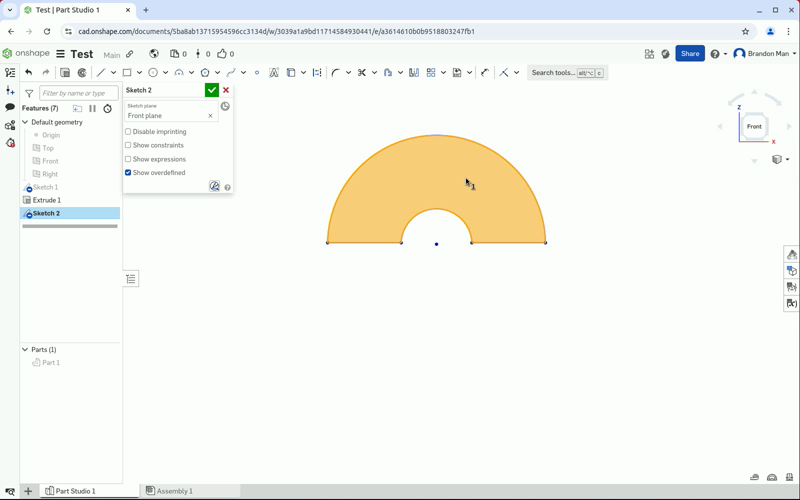
scroll(-6)
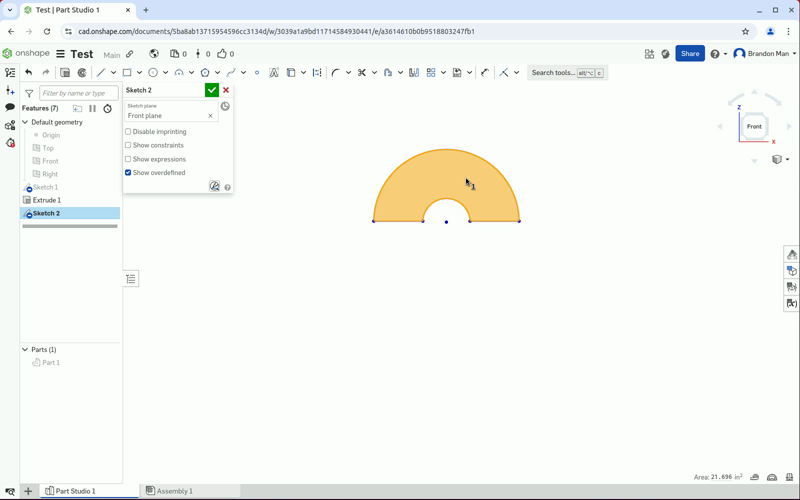
scroll(-6)
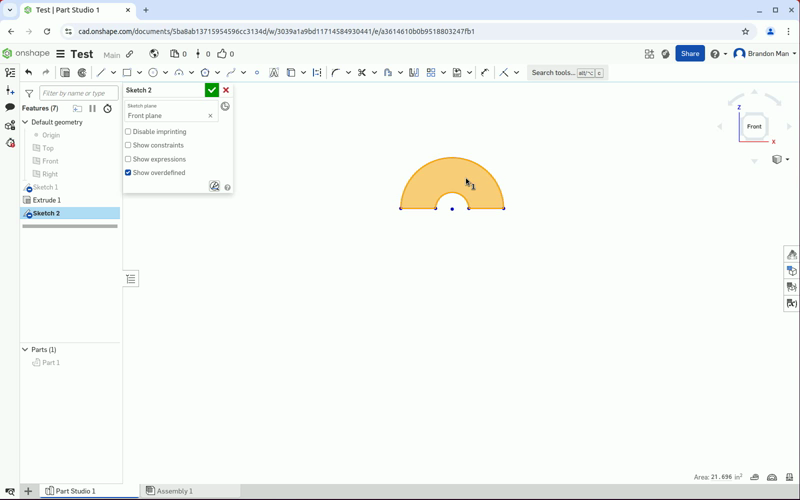
scroll(-6)
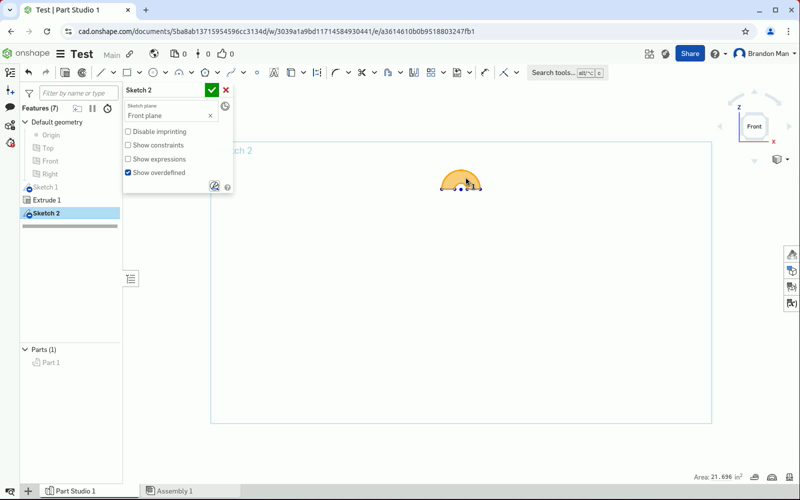
mouse_move(73, 352)
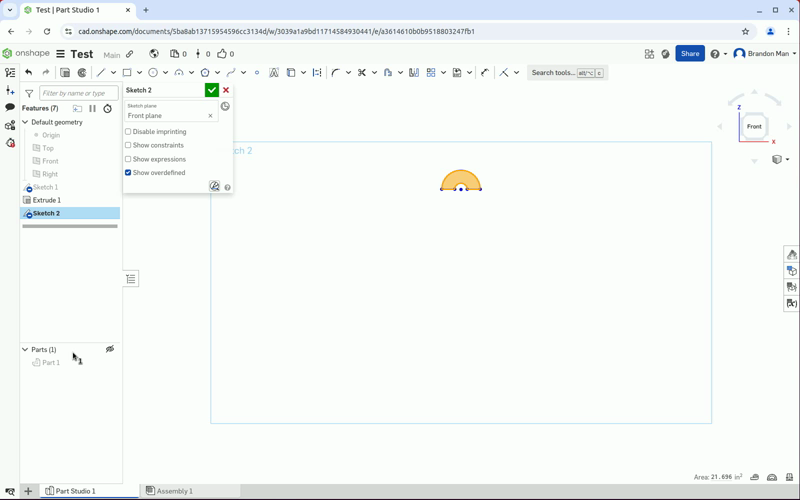
key(shift+y)
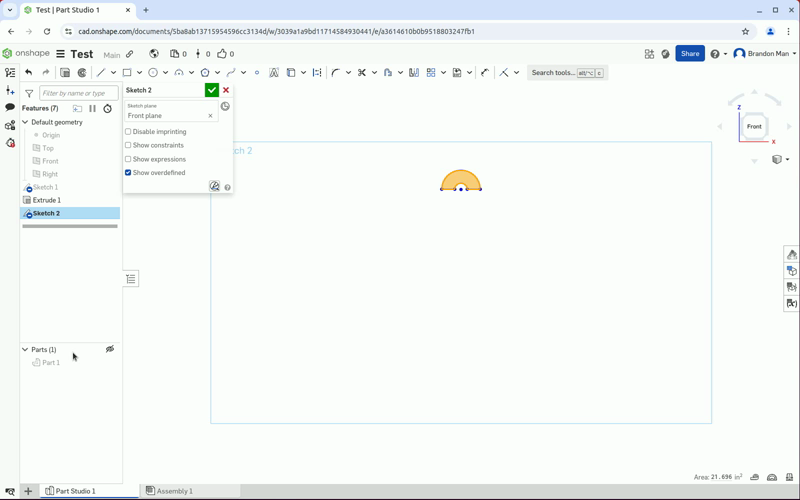
key(shift+e)
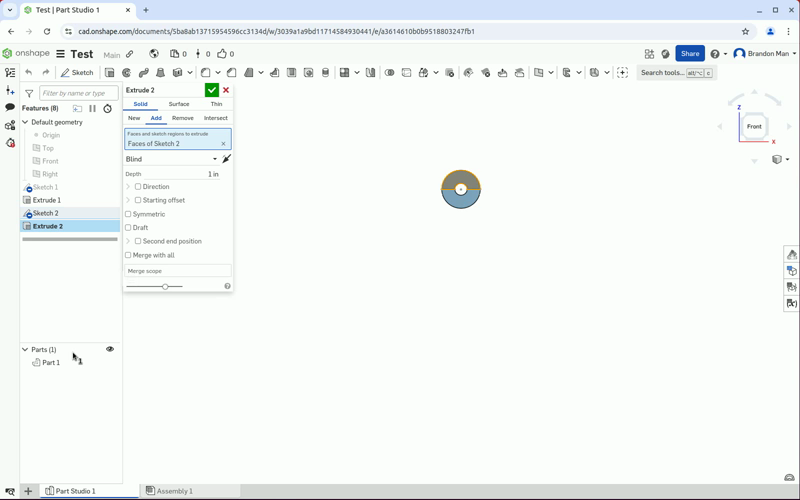
mouse_move(143, 106)
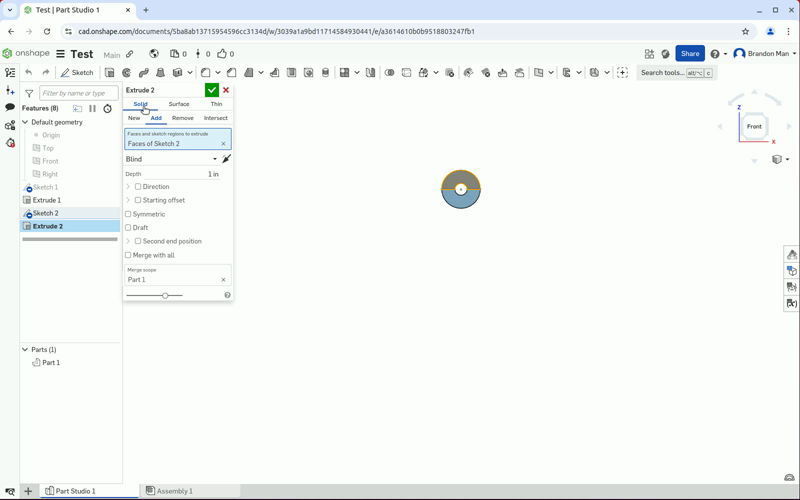
click(143, 106)
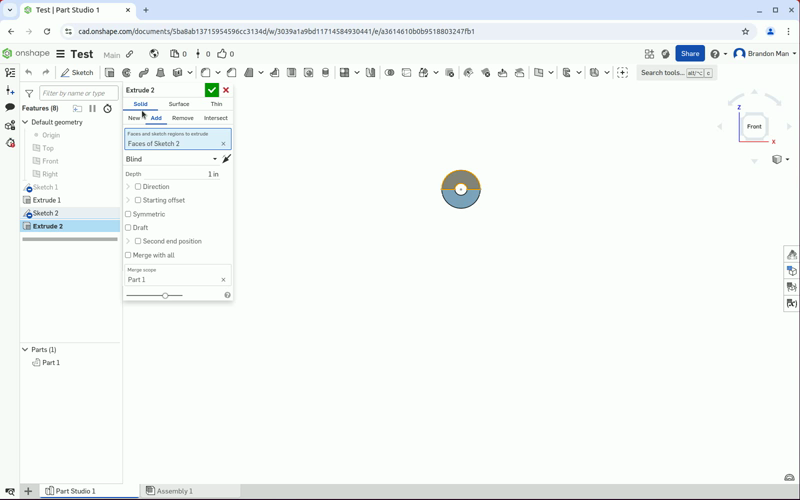
mouse_move(137, 120)
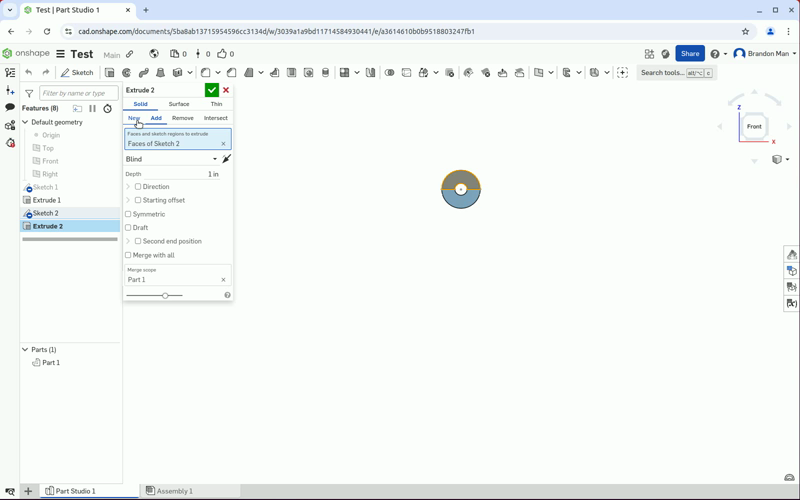
click(137, 120)
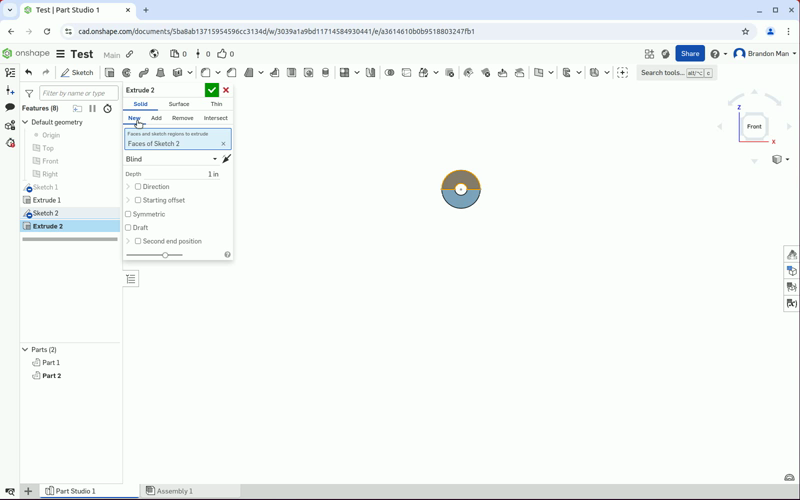
key(tab, 4)
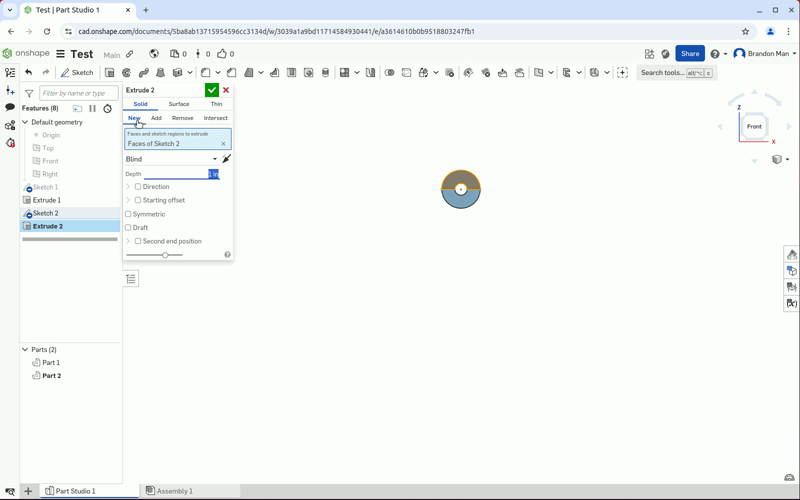
text(1.926)
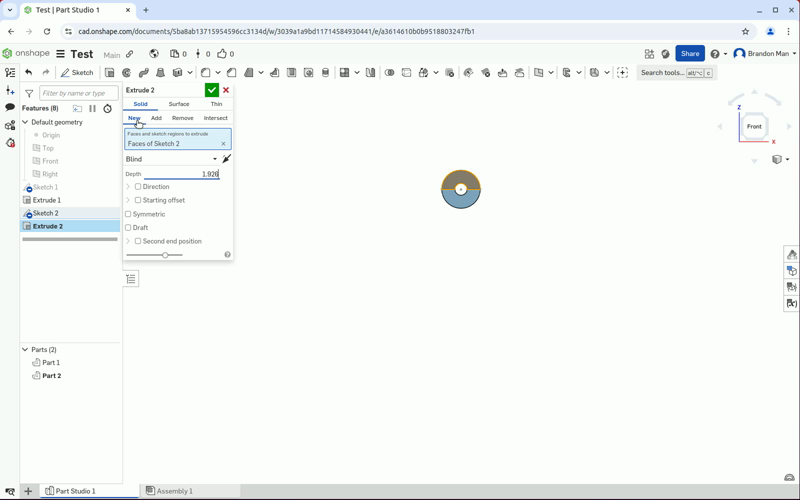
key(enter)
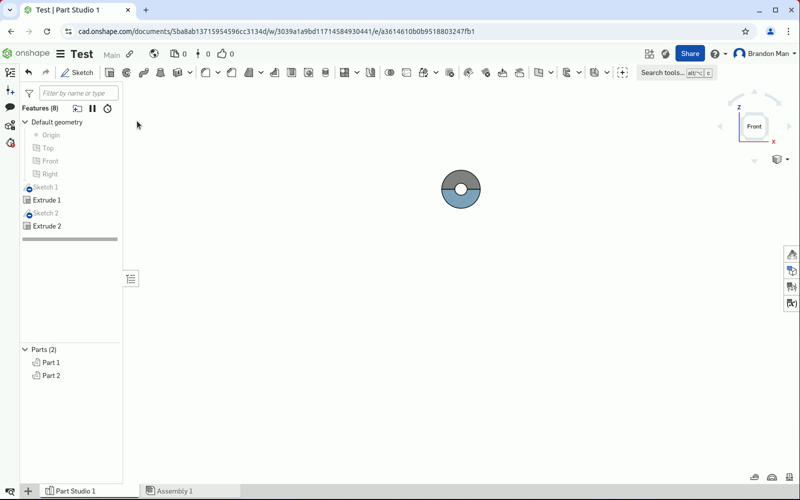
key(shift+h)
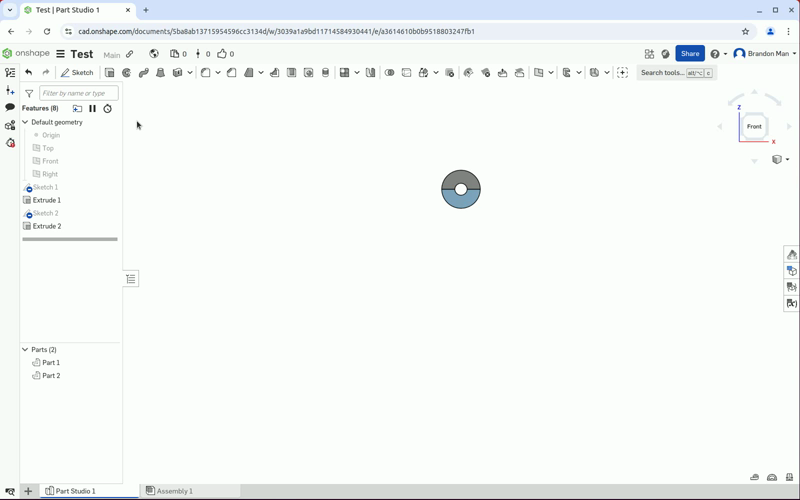
key(shift+h)
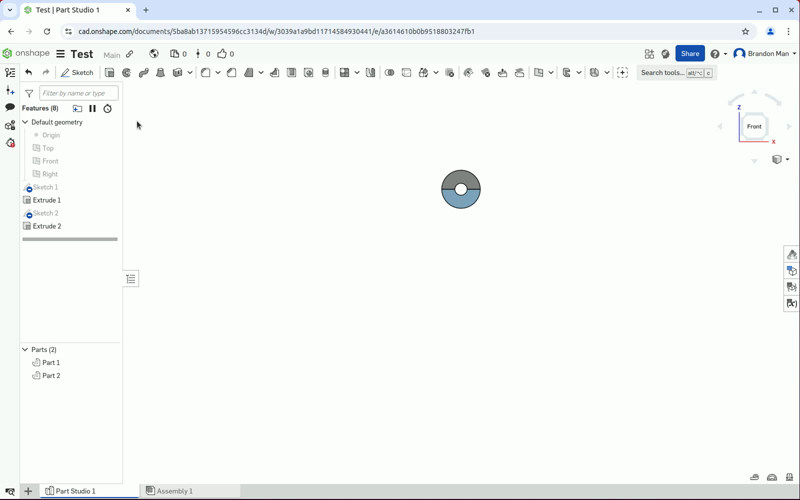
mouse_move(73, 189)
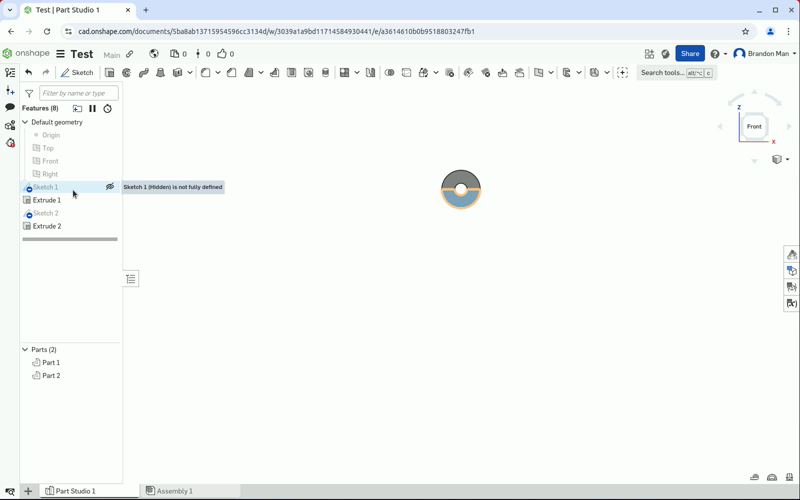
click(73, 189)
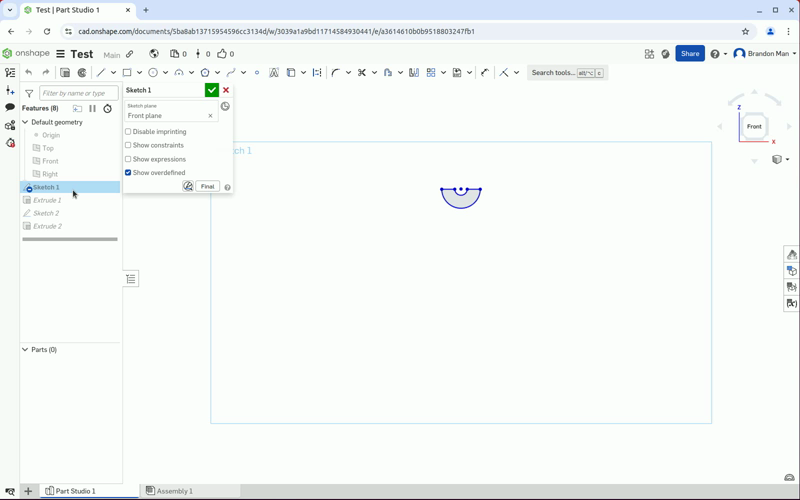
mouse_move(229, 92)
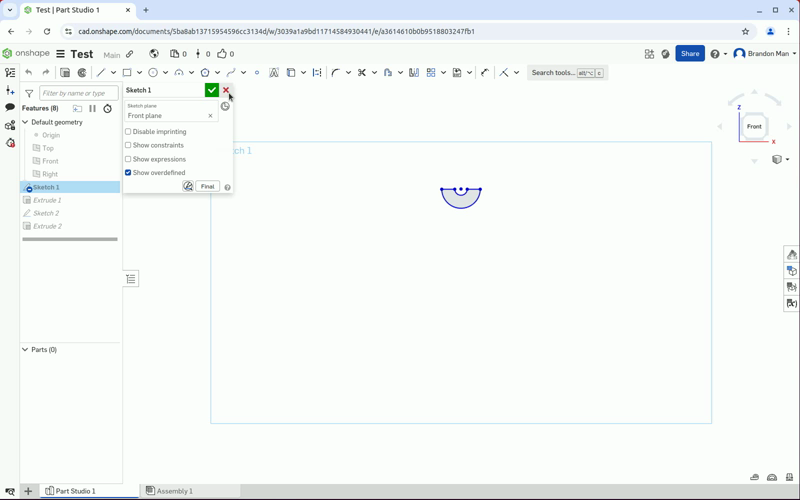
click(229, 92)
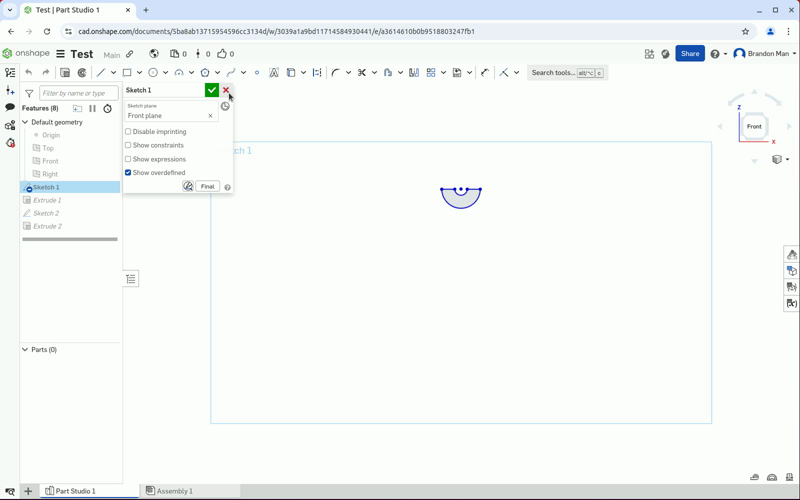
key(shift+s)
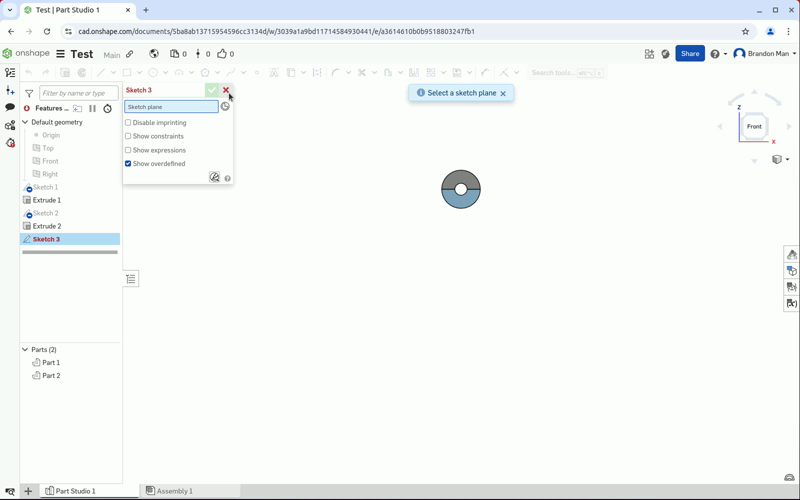
mouse_move(73, 163)
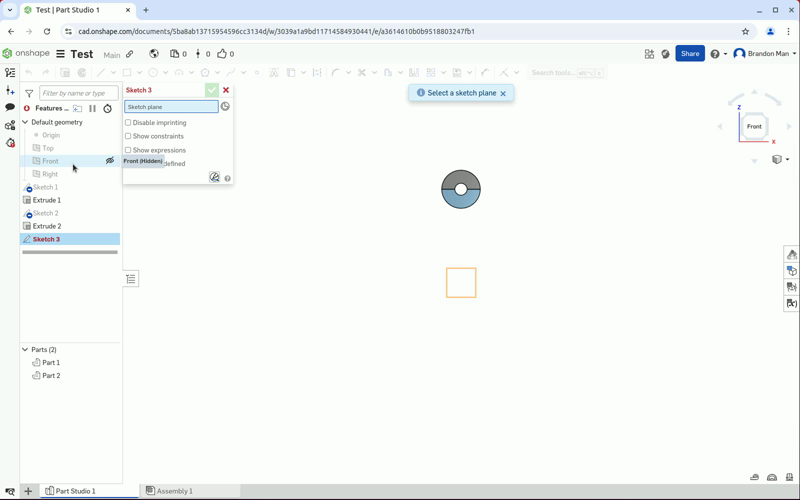
click(73, 163)
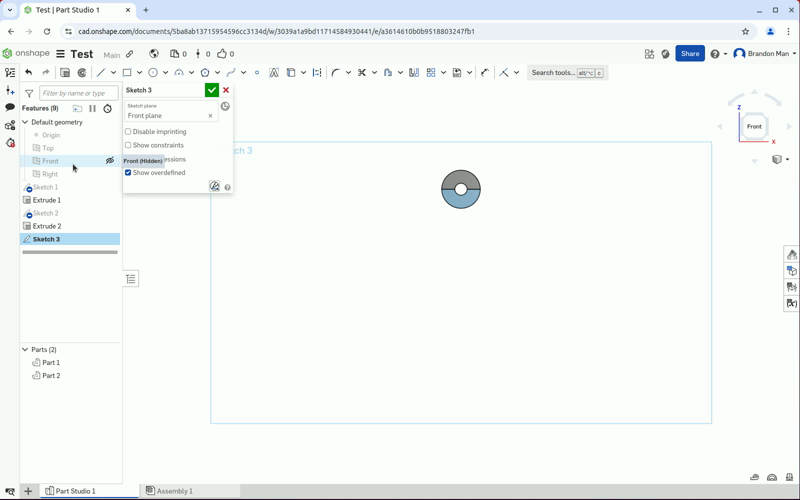
mouse_move(73, 352)
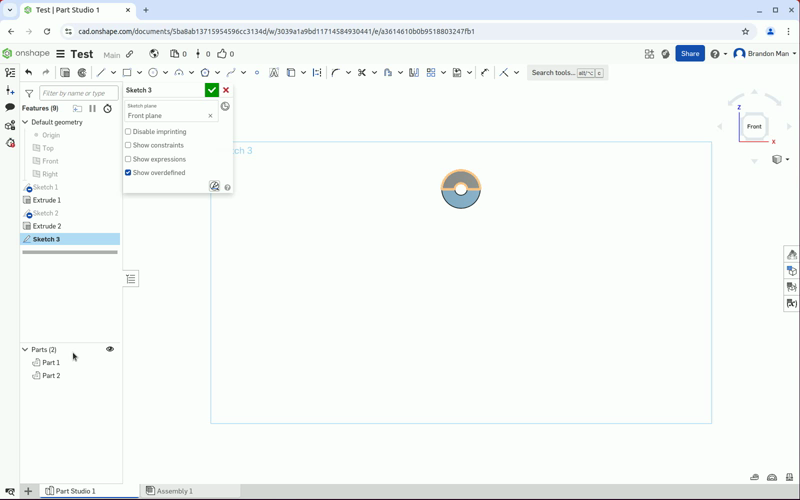
key(y)
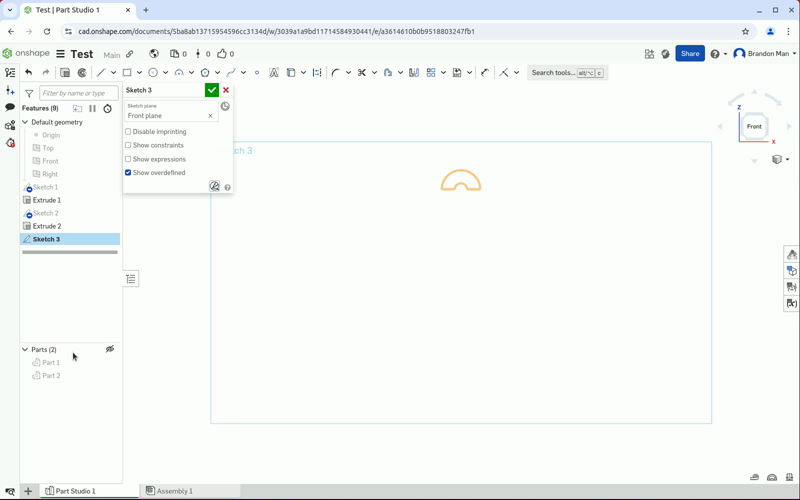
key(a)
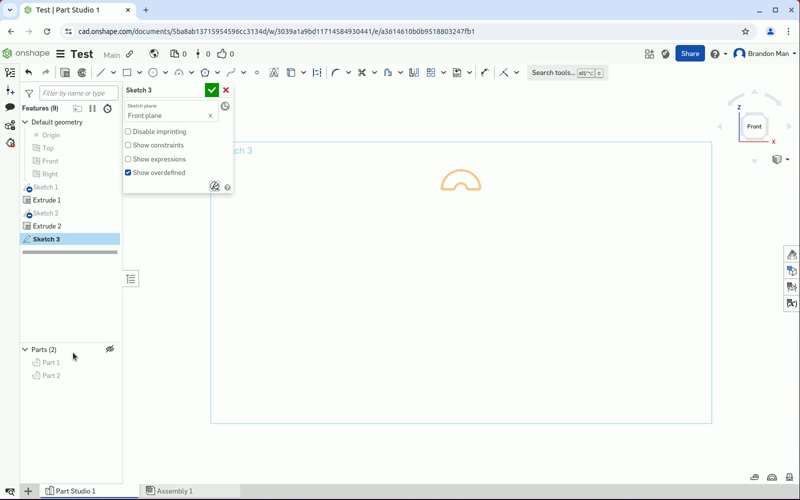
key_down(shift)
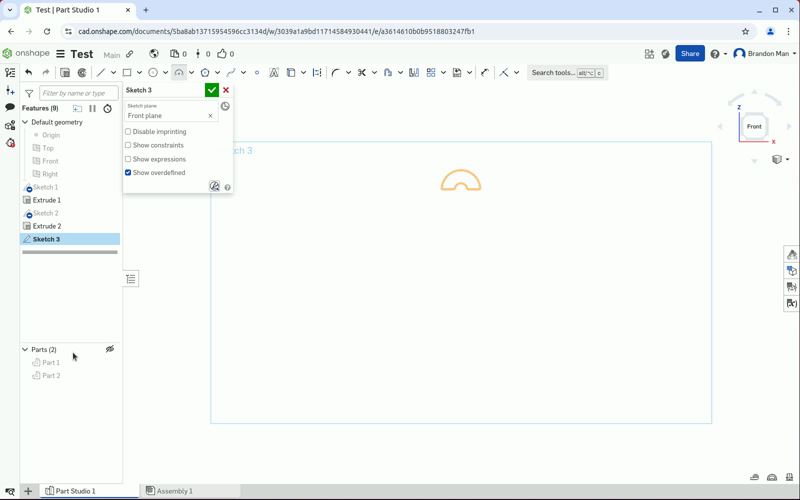
mouse_move(441, 376)
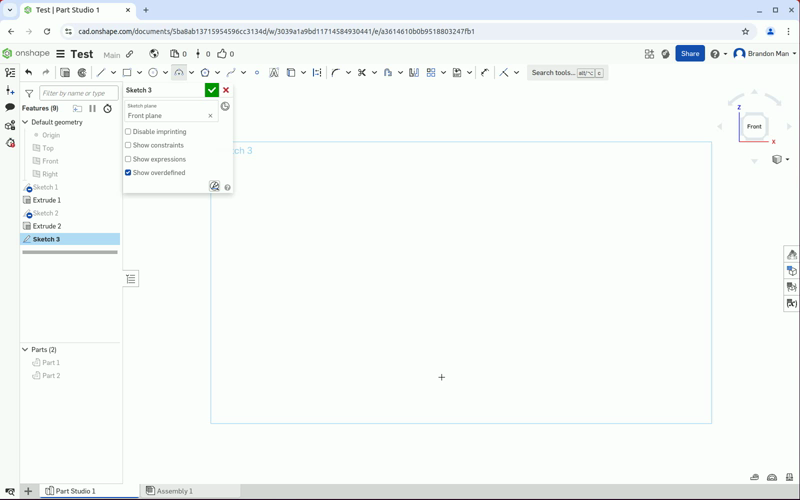
click(441, 376)
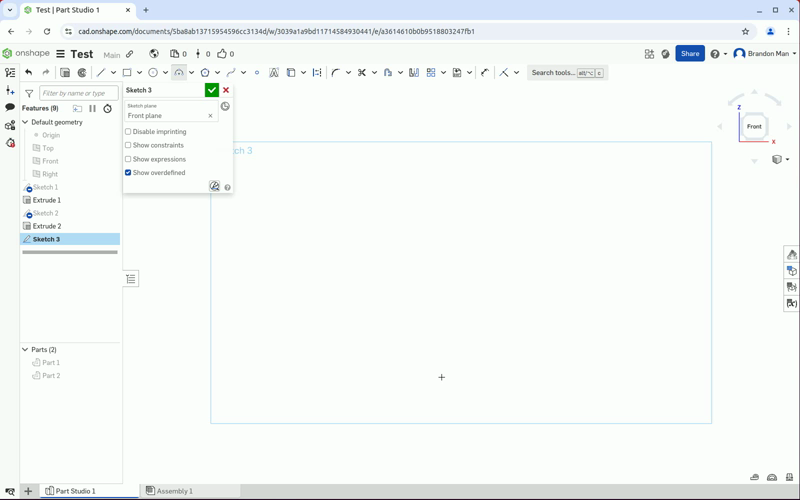
key_up(shift)
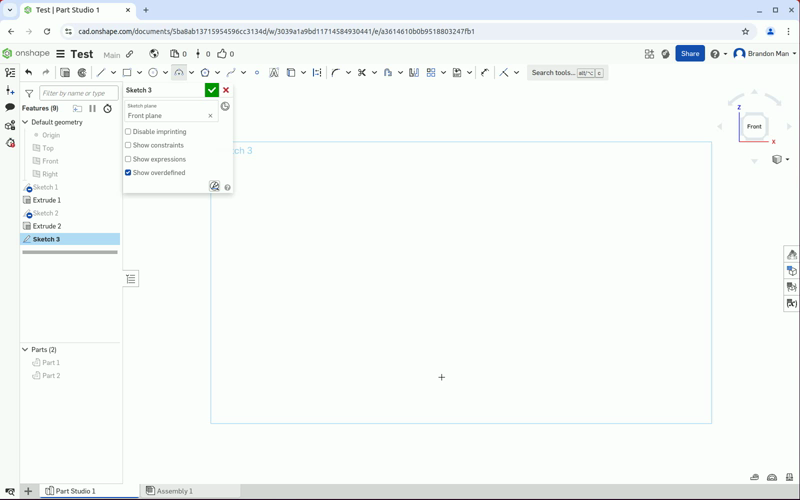
key_down(shift)
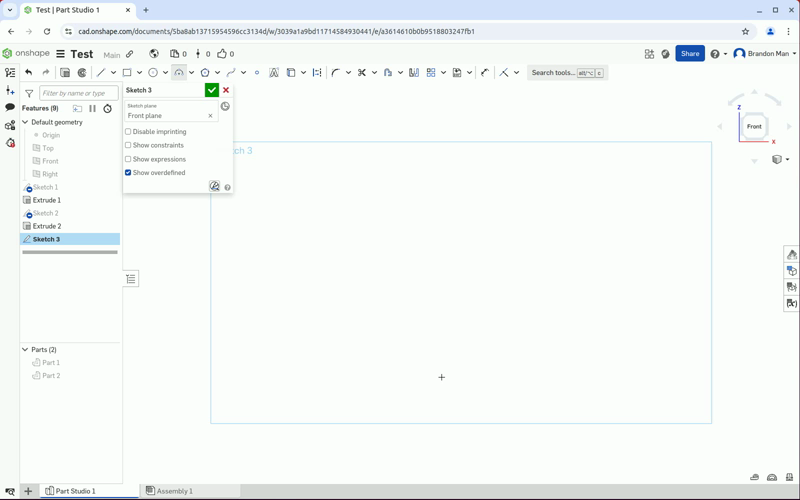
mouse_move(479, 376)
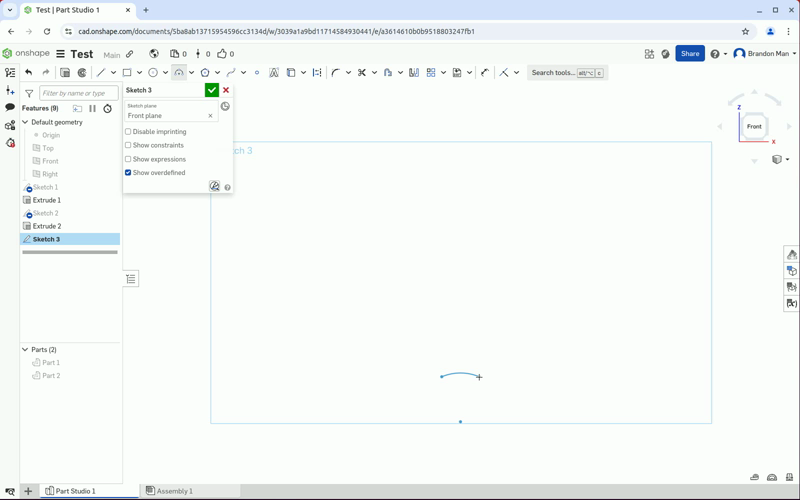
click(479, 376)
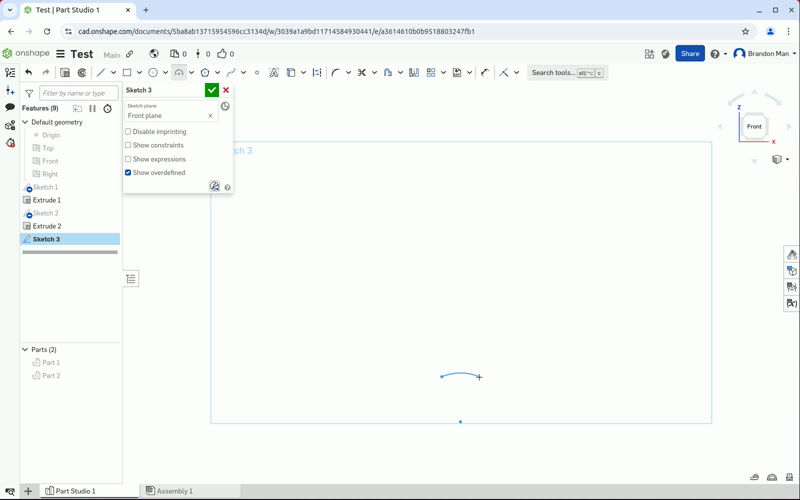
mouse_move(460, 357)
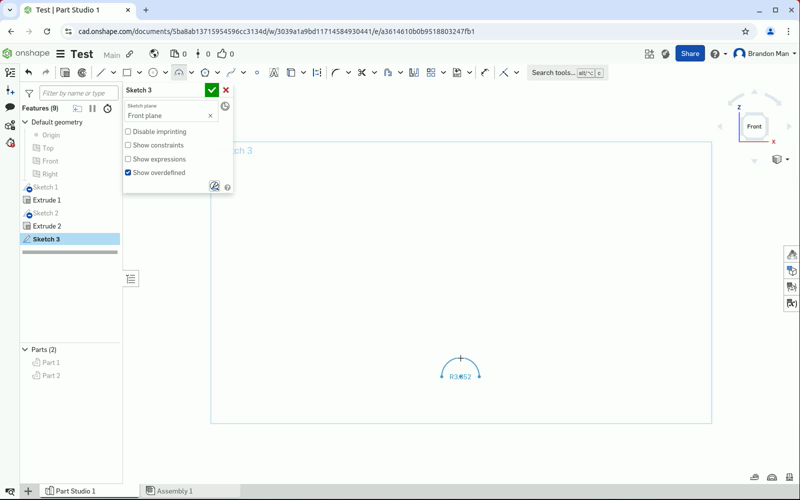
click(460, 357)
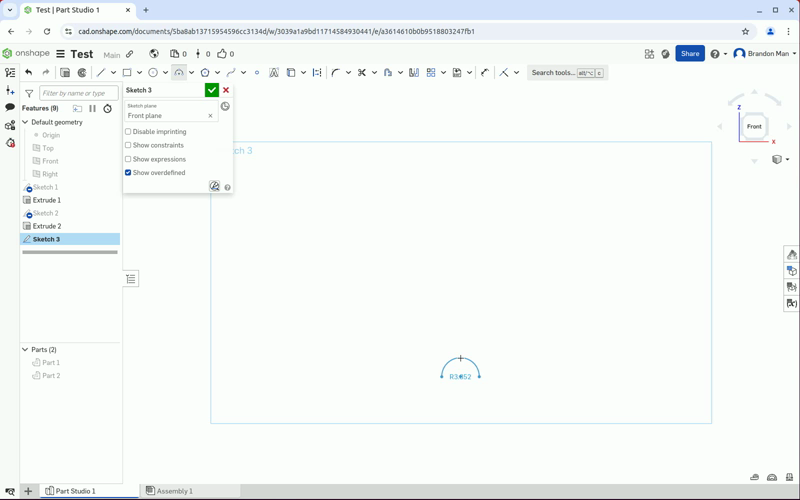
key_up(shift)
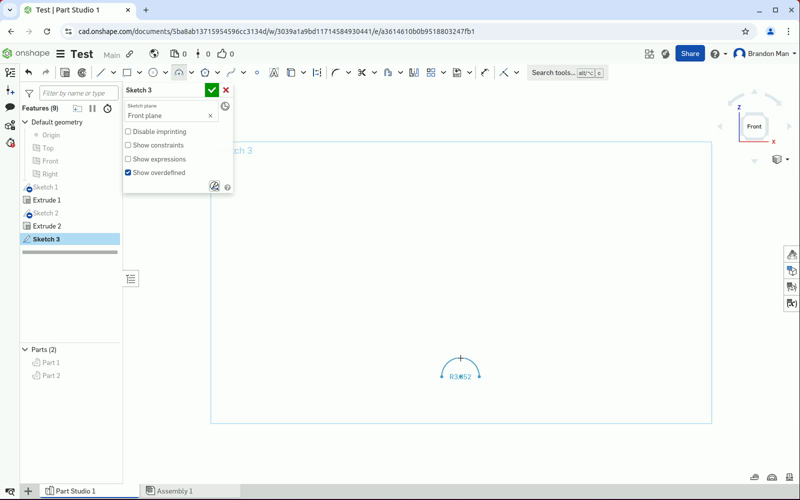
key(esc)
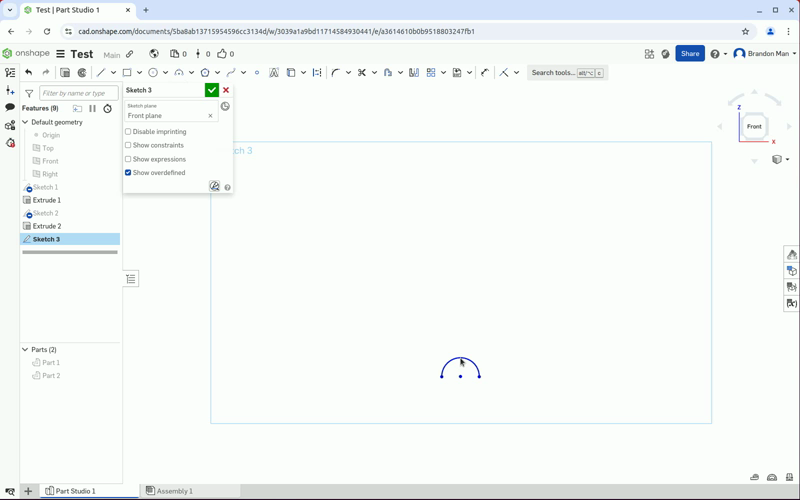
key(l)
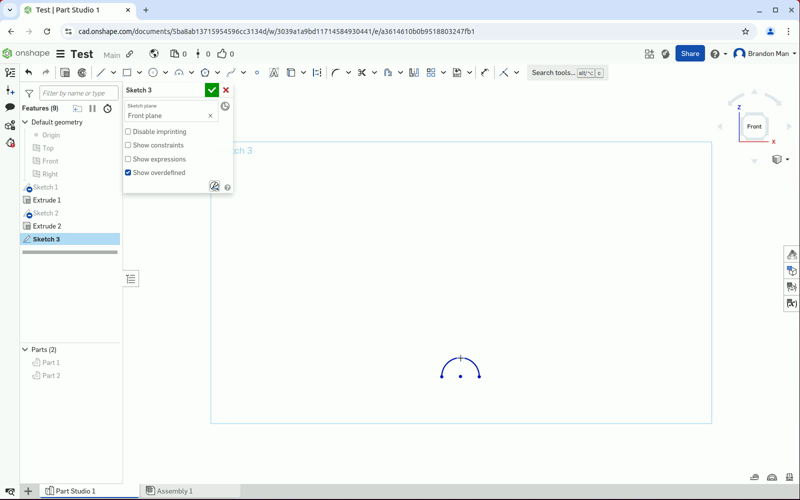
mouse_move(479, 376)
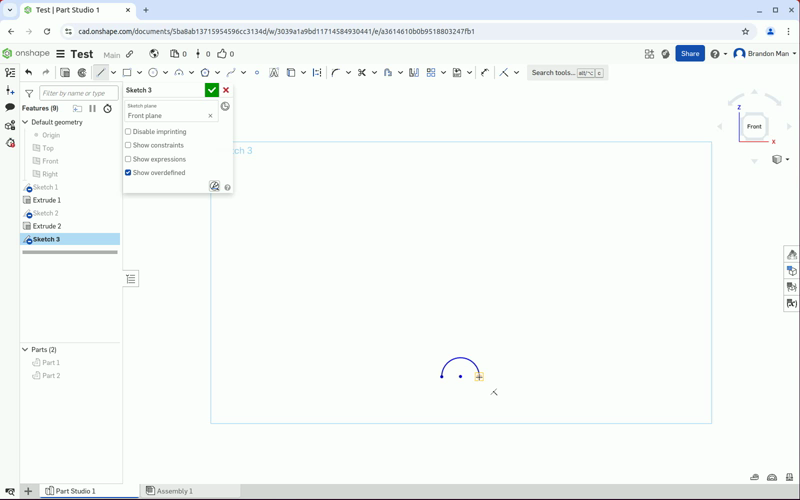
click(479, 376)
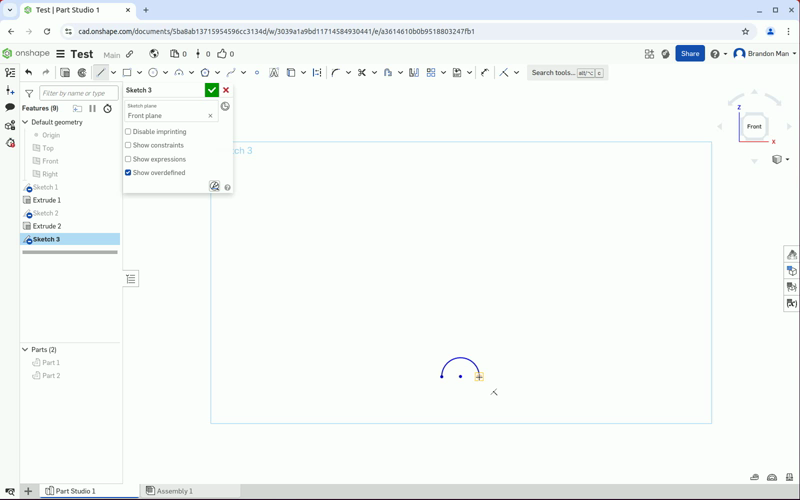
key_down(shift)
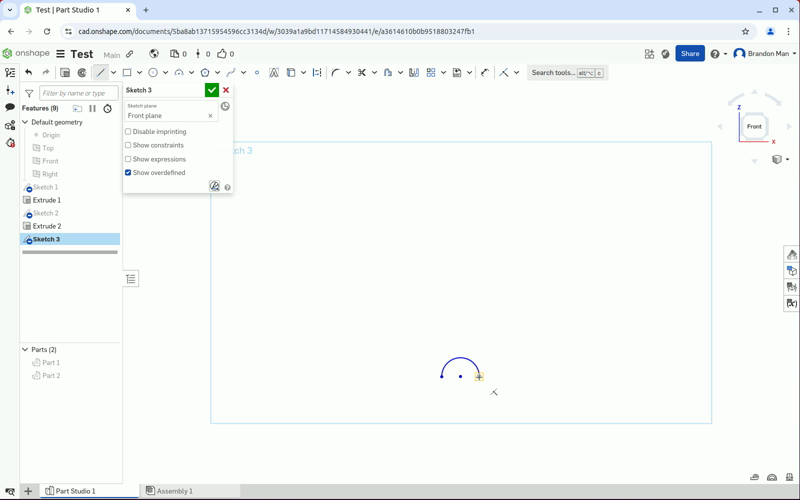
mouse_move(479, 189)
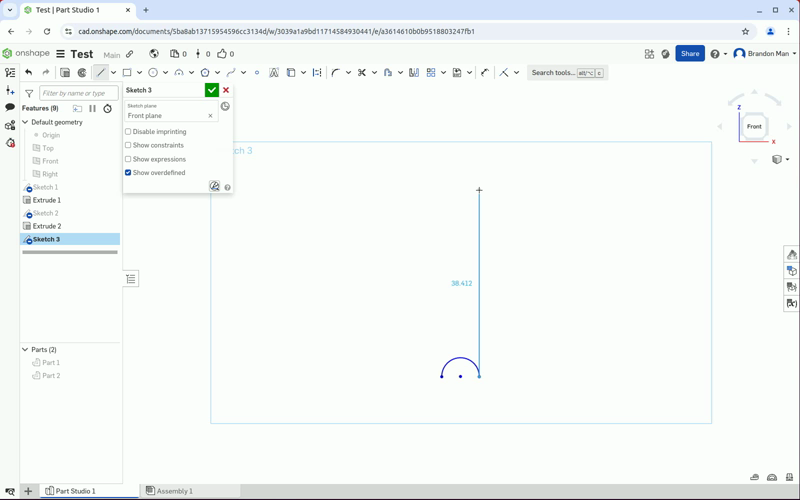
click(479, 189)
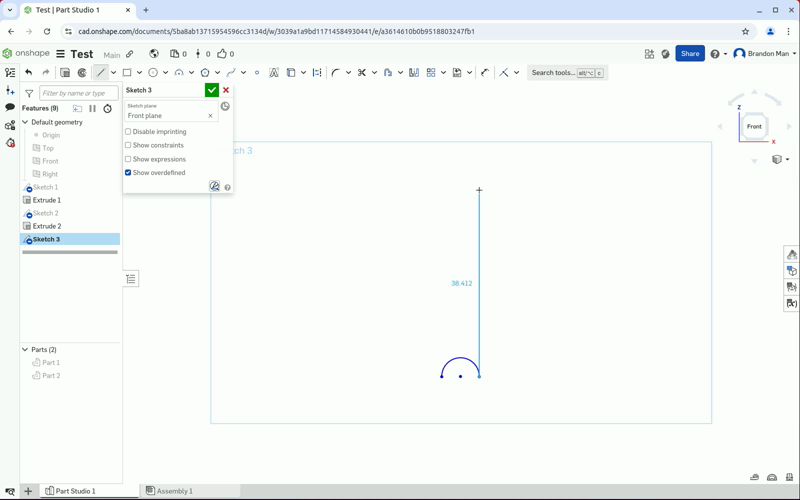
key_up(shift)
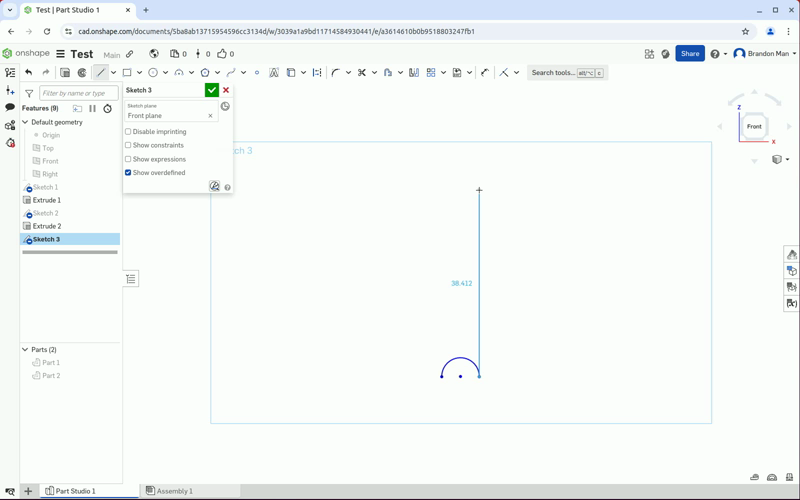
key(esc)
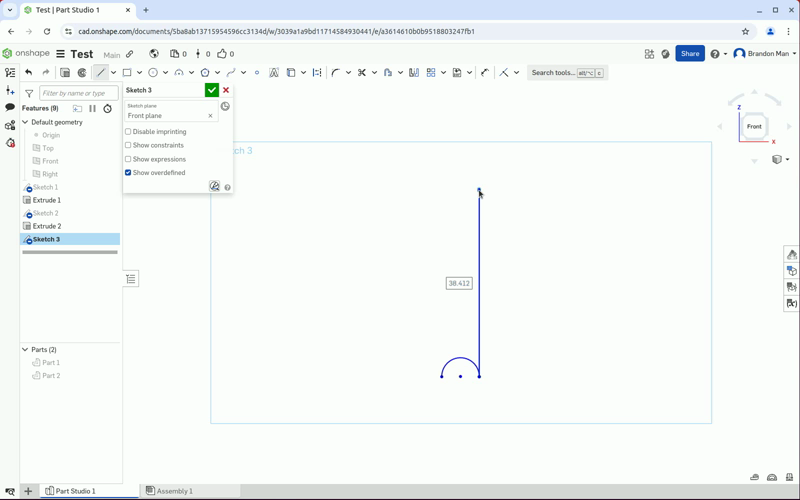
key(a)
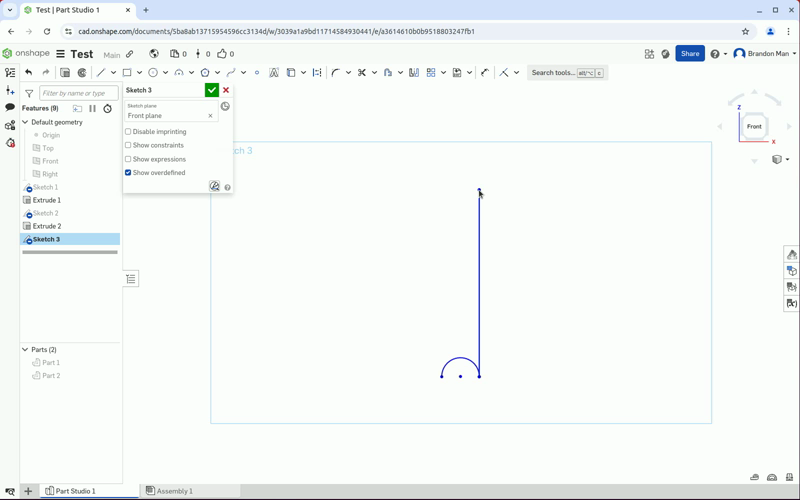
mouse_move(479, 189)
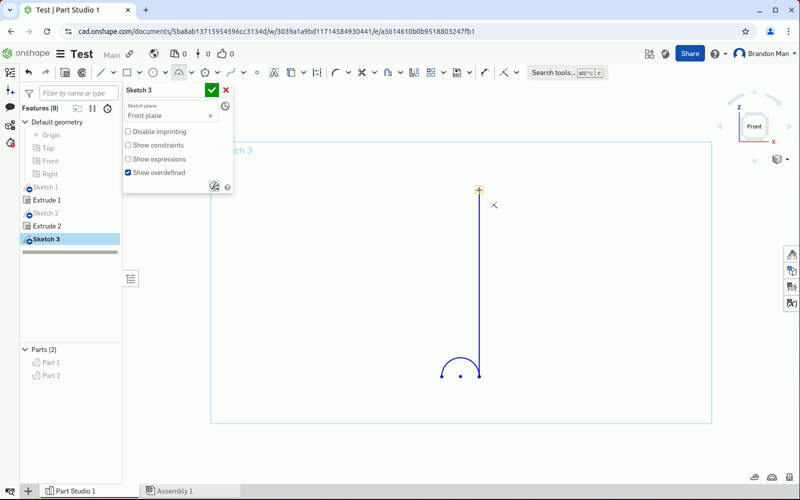
click(479, 189)
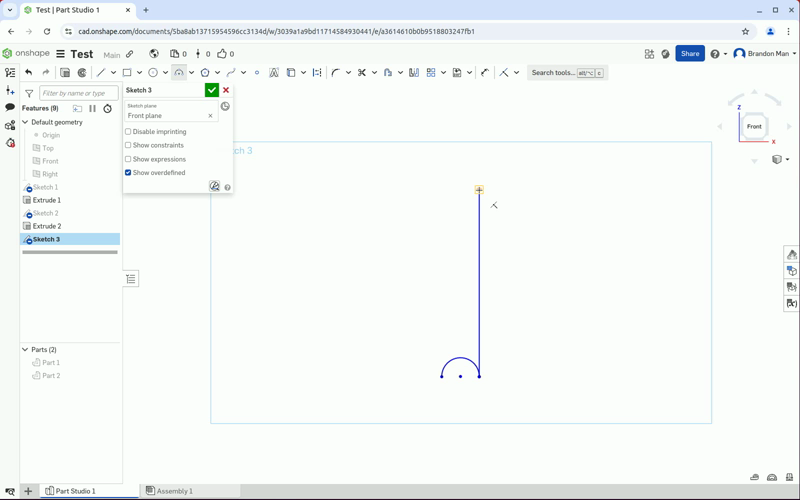
key_down(shift)
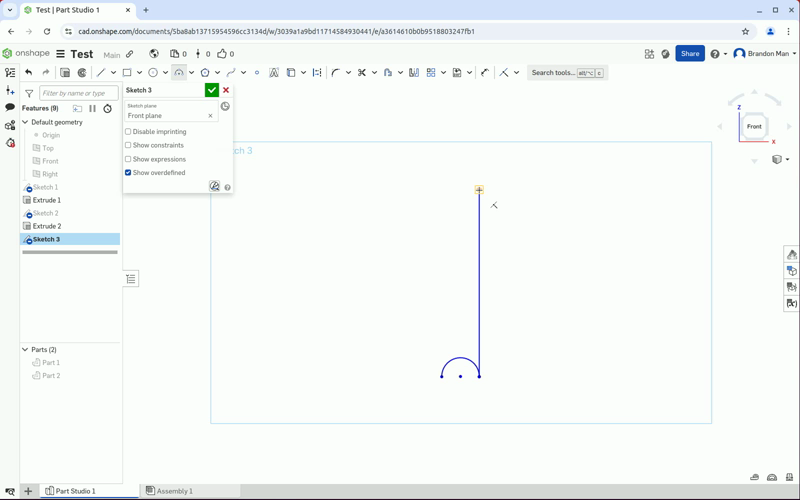
mouse_move(441, 189)
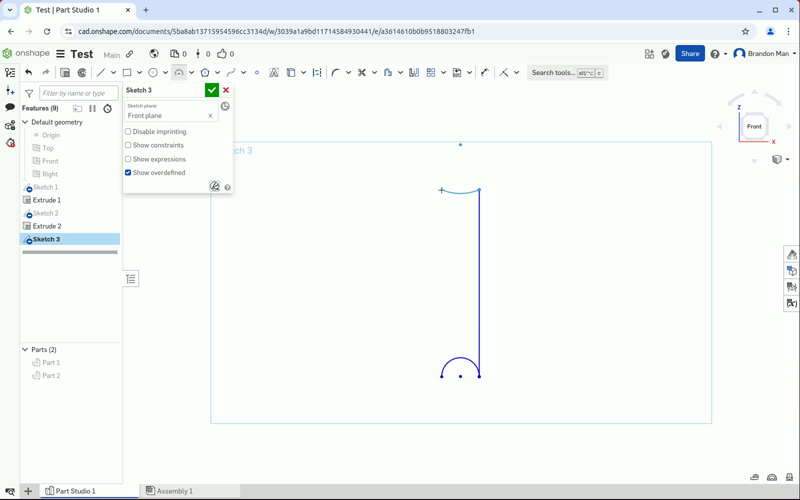
click(441, 189)
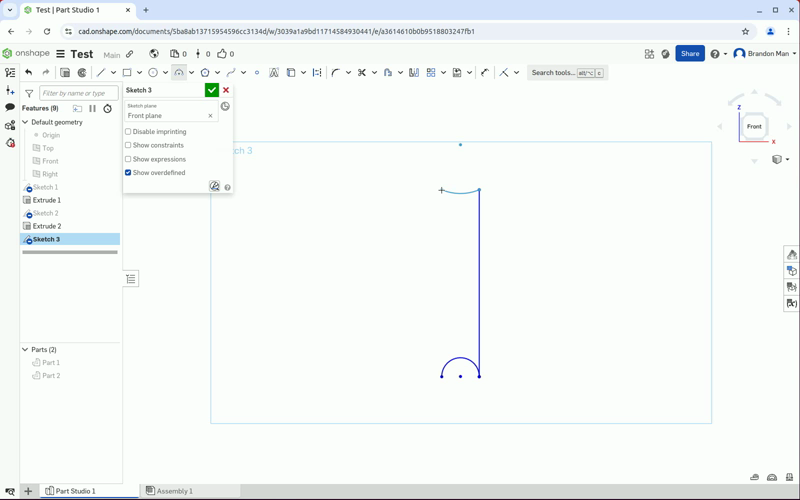
mouse_move(460, 208)
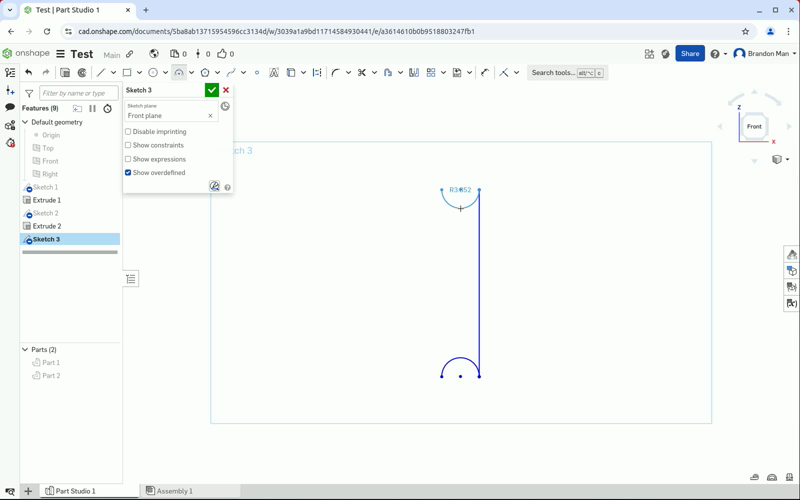
click(460, 208)
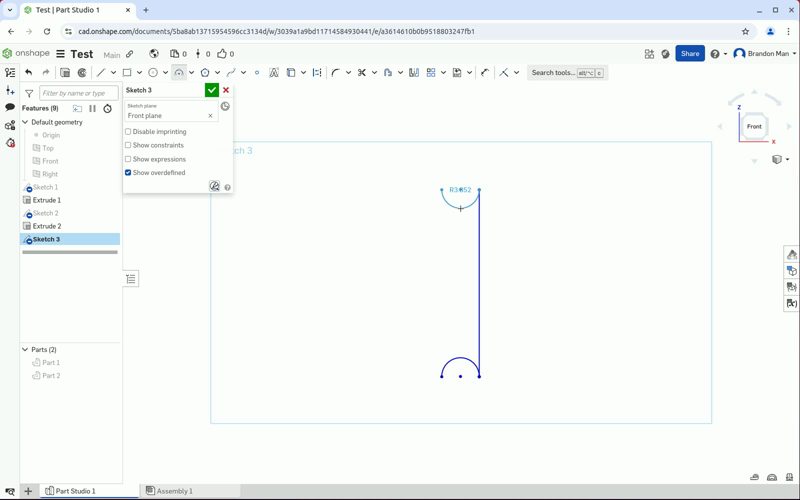
key_up(shift)
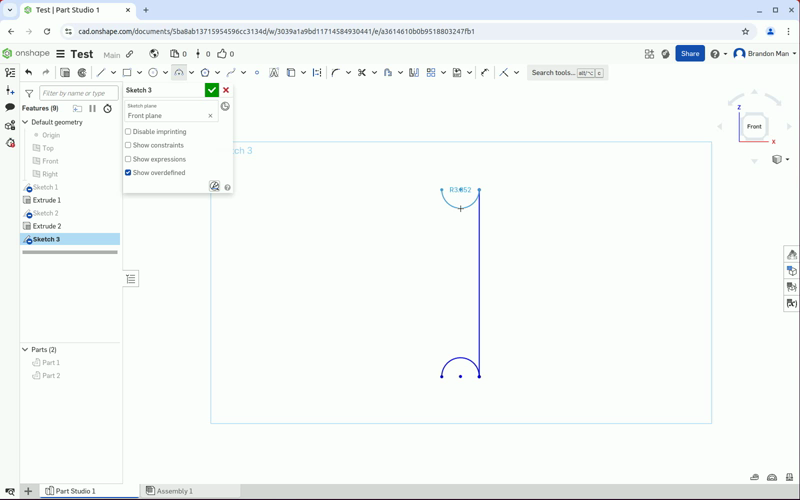
key(esc)
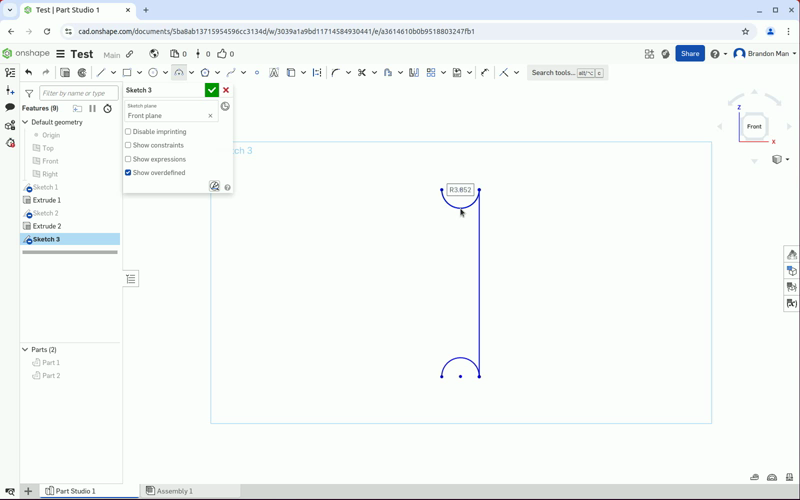
key(l)
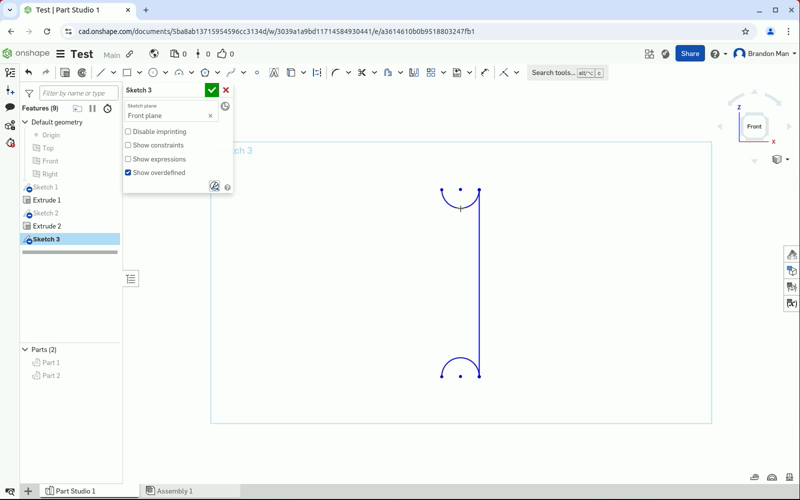
mouse_move(441, 189)
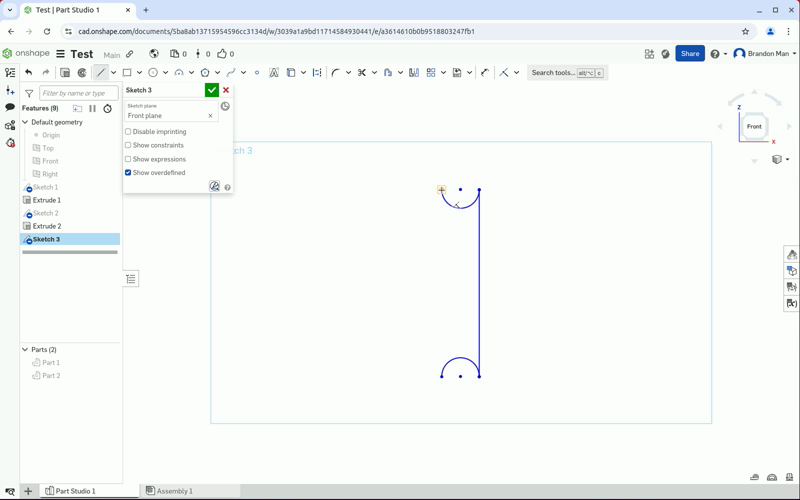
click(441, 189)
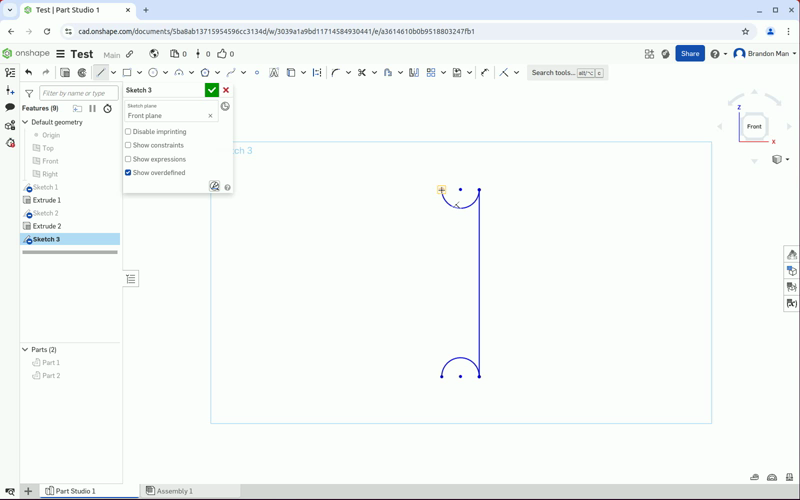
key_down(shift)
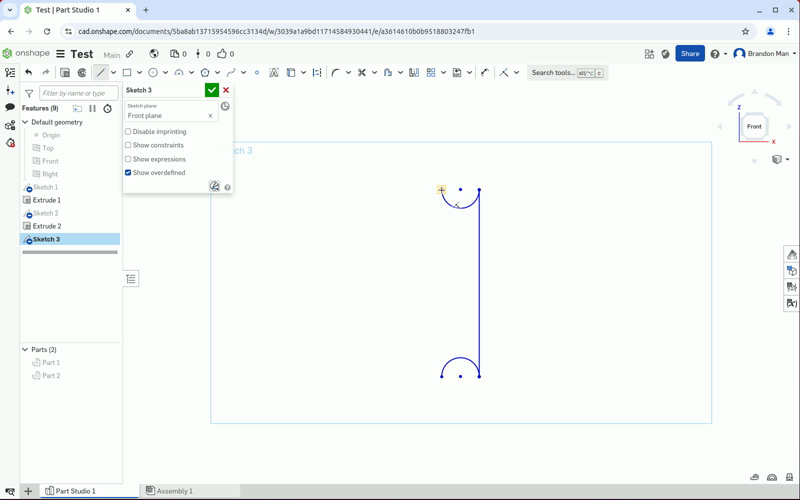
mouse_move(441, 376)
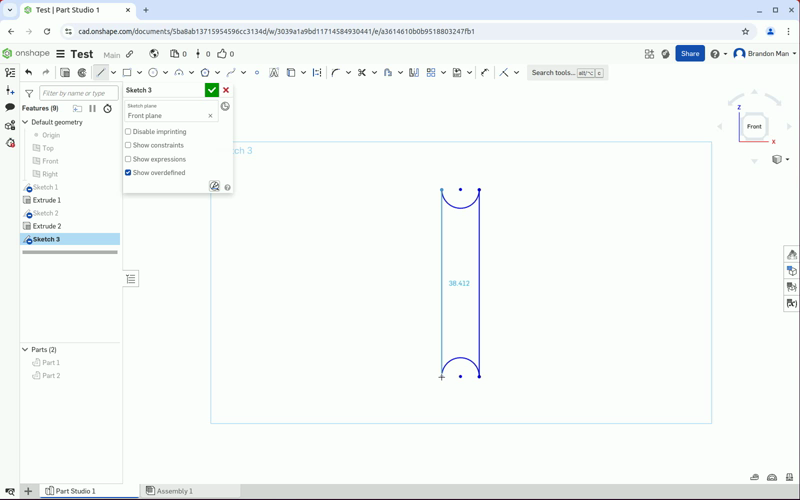
key_up(shift)
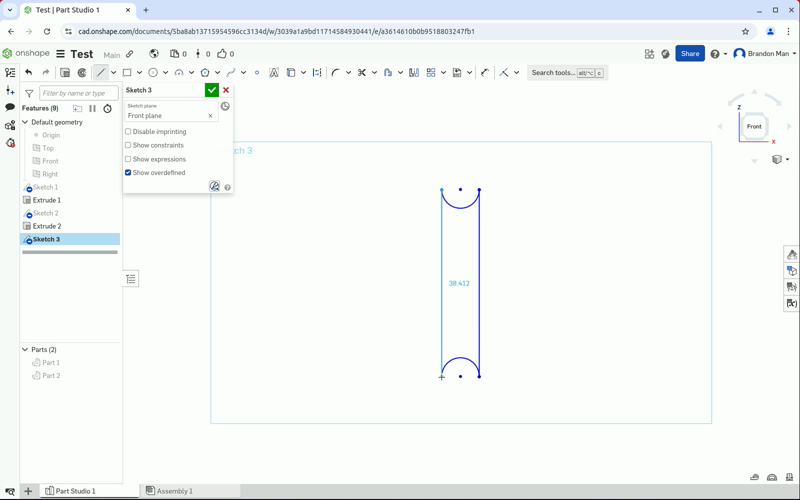
click(441, 376)
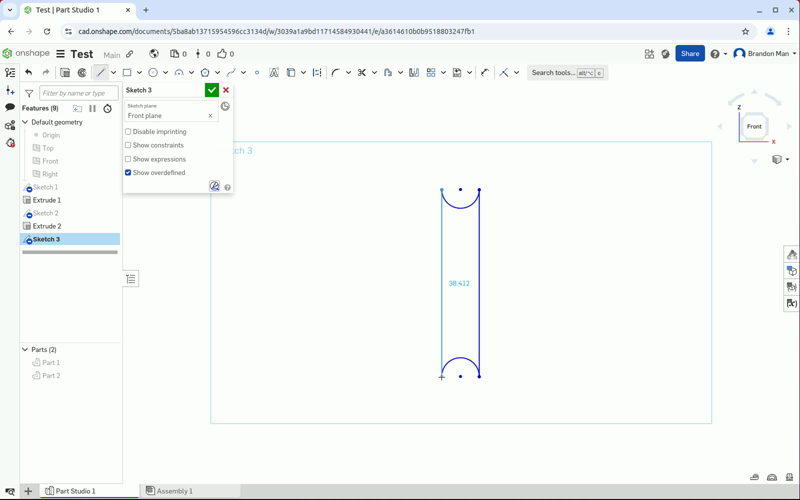
key(esc)
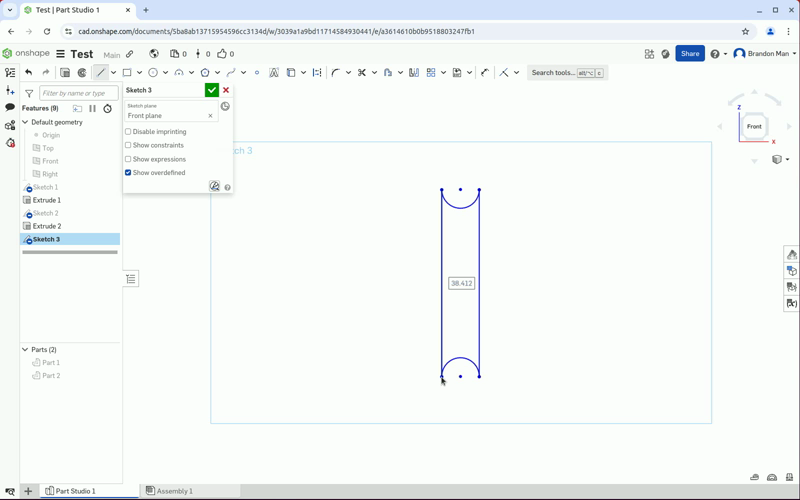
key(c)
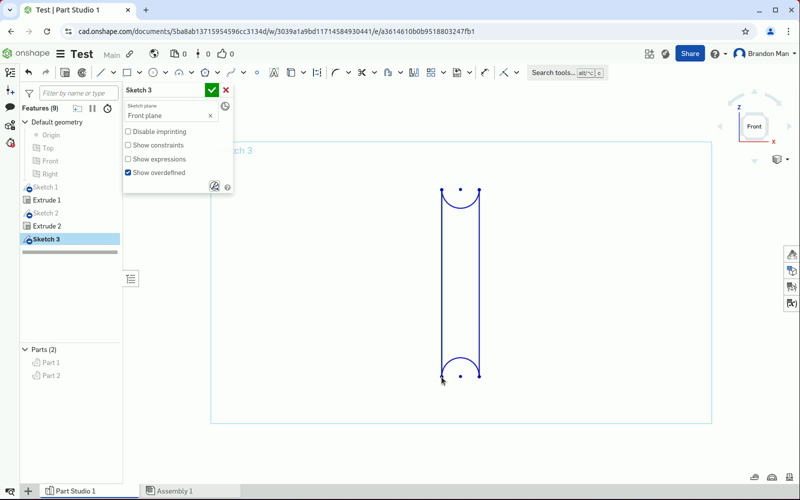
key_down(shift)
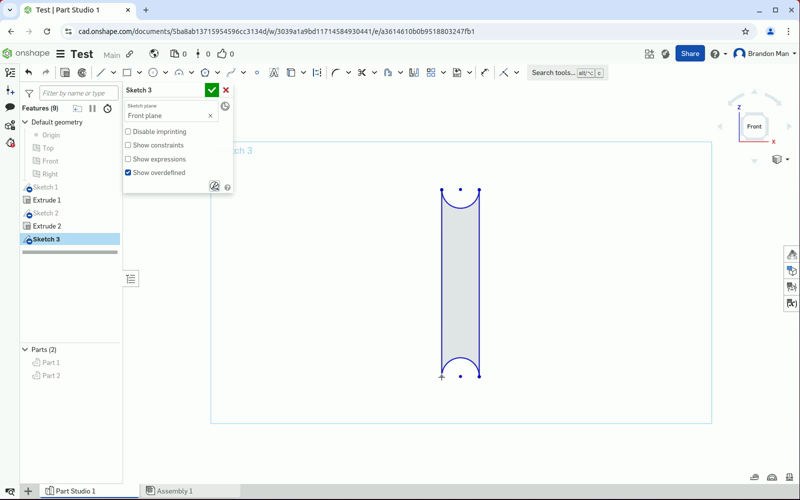
mouse_move(461, 282)
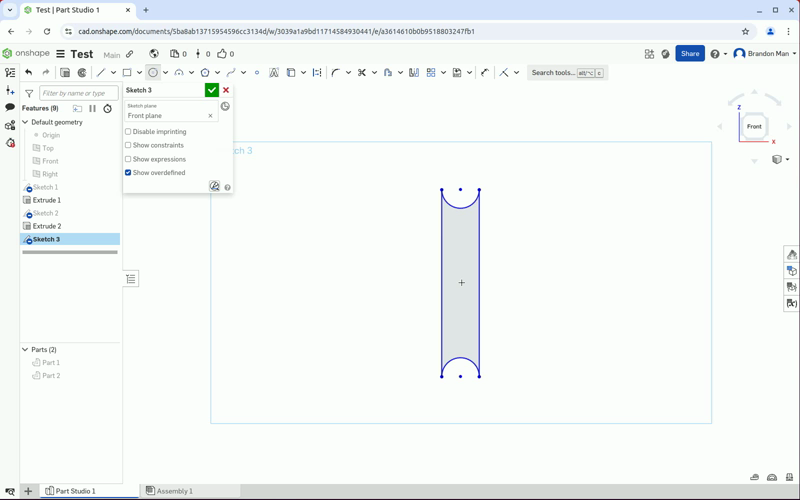
click(461, 282)
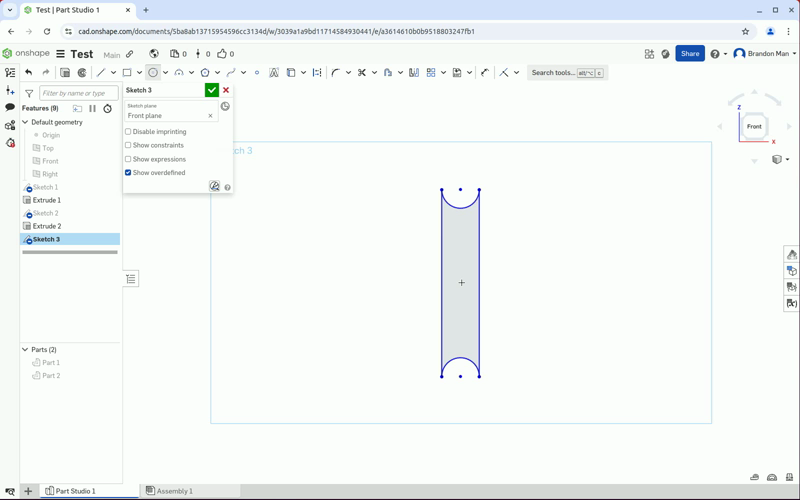
key_up(shift)
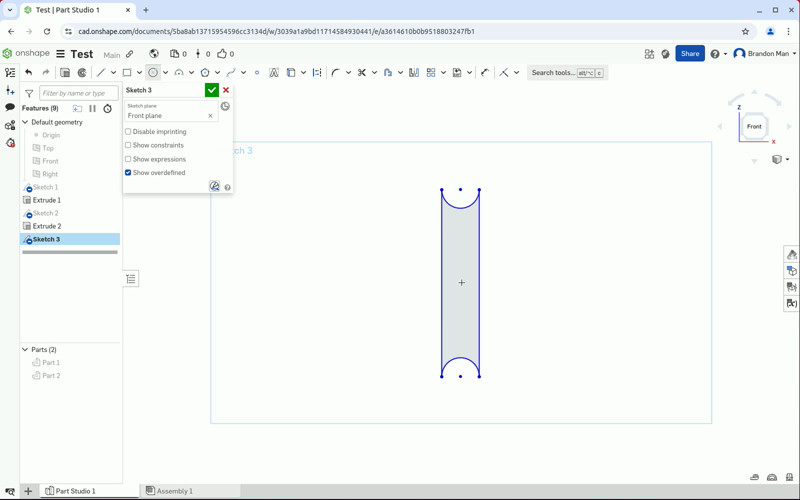
mouse_move(467, 282)
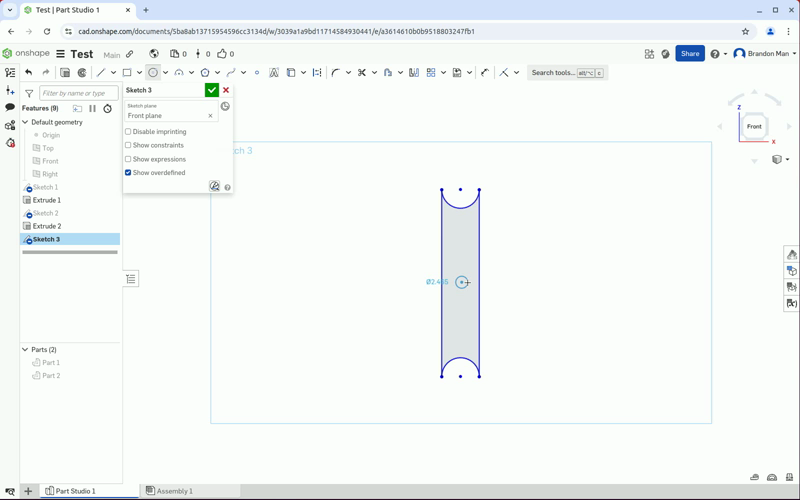
click(467, 282)
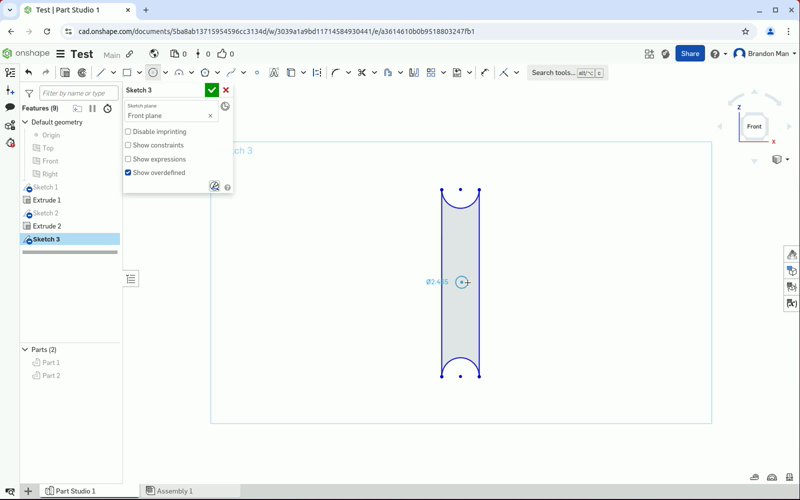
key(esc)
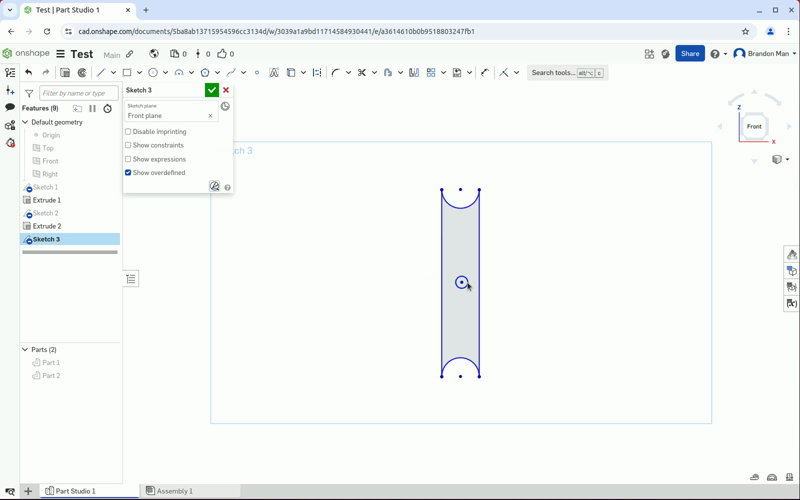
mouse_move(454, 212)
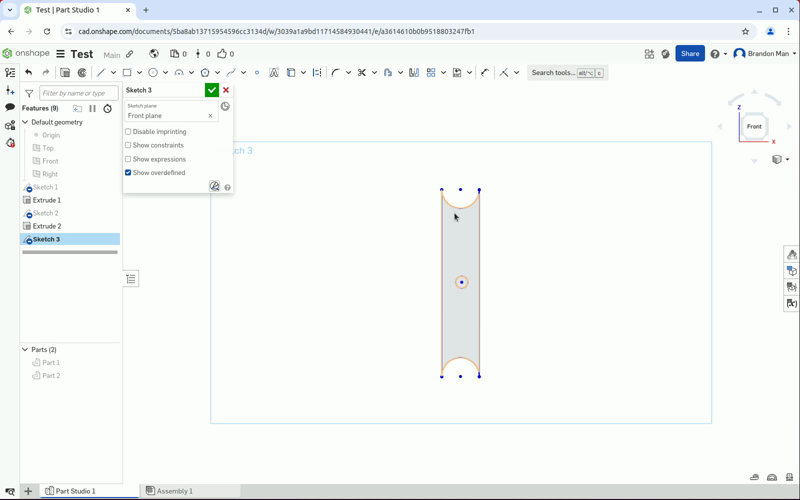
click(454, 212)
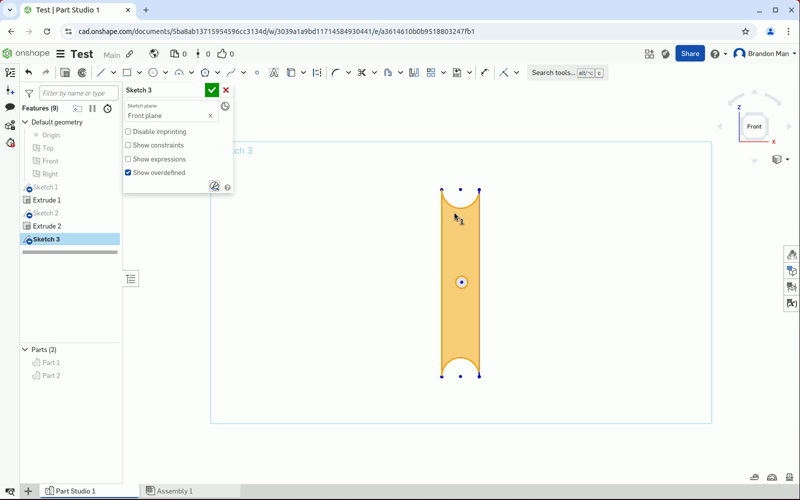
mouse_move(73, 352)
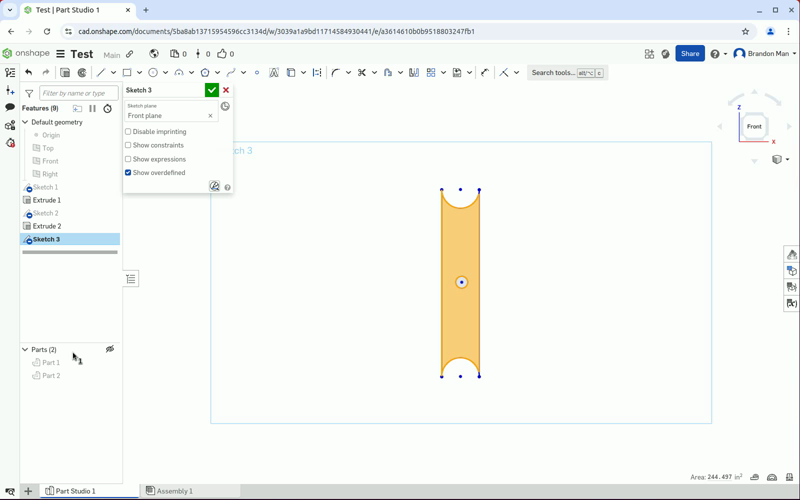
key(shift+y)
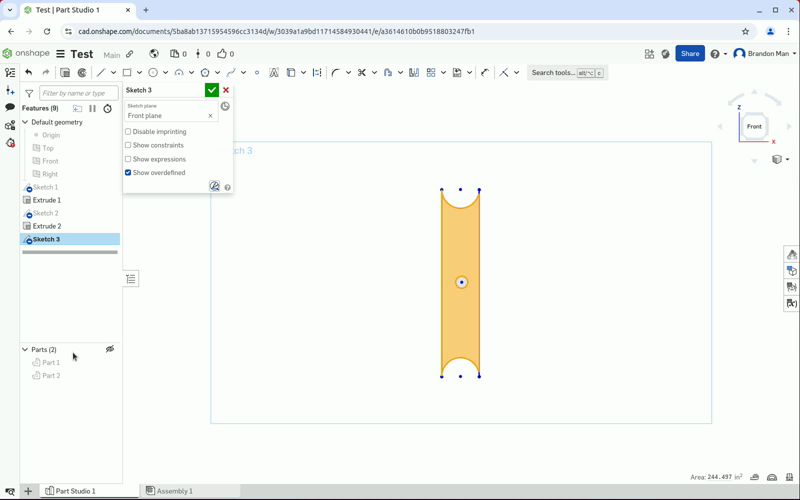
key(shift+e)
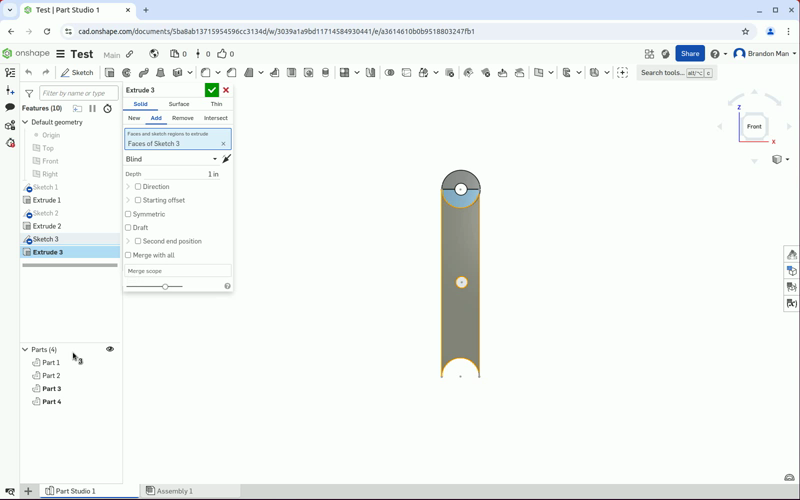
mouse_move(143, 106)
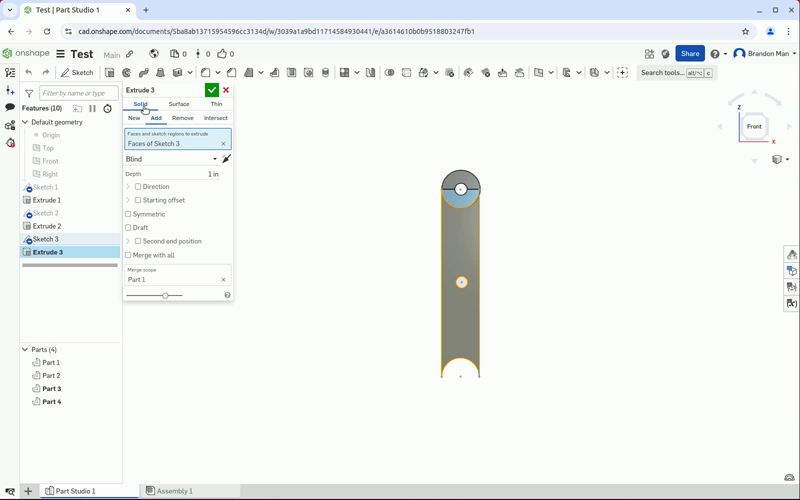
click(143, 106)
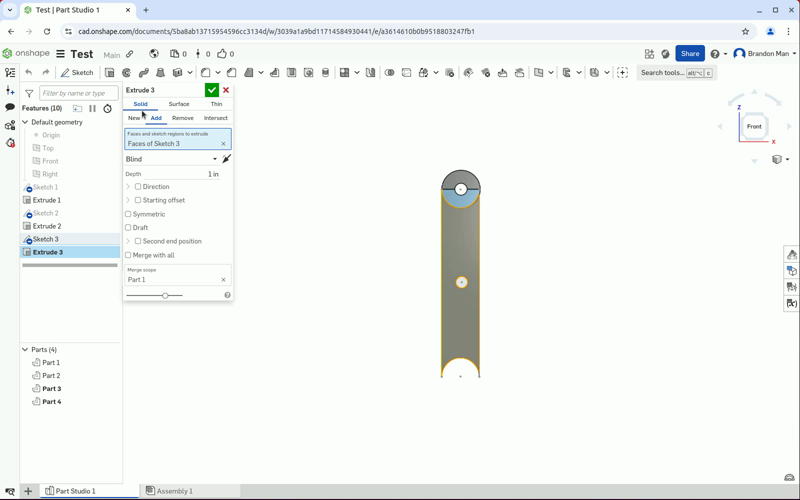
mouse_move(137, 120)
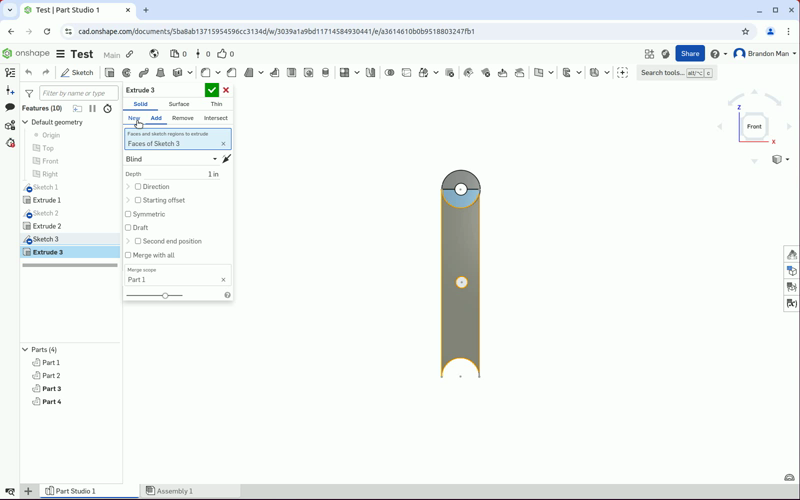
click(137, 120)
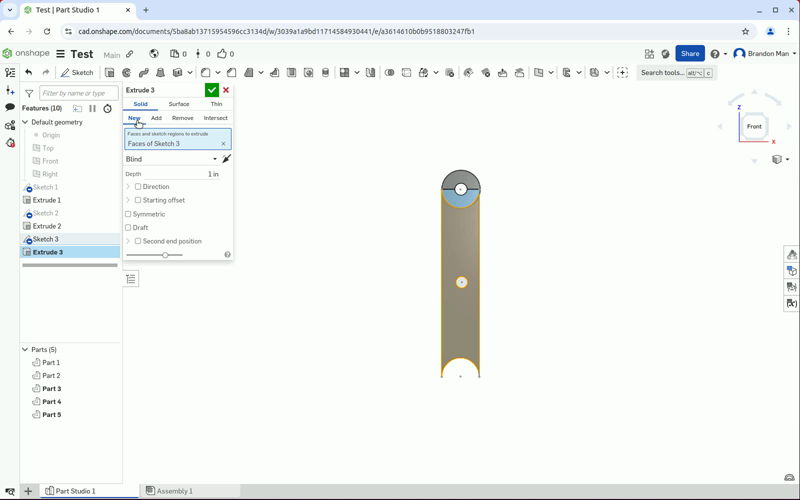
key(tab, 4)
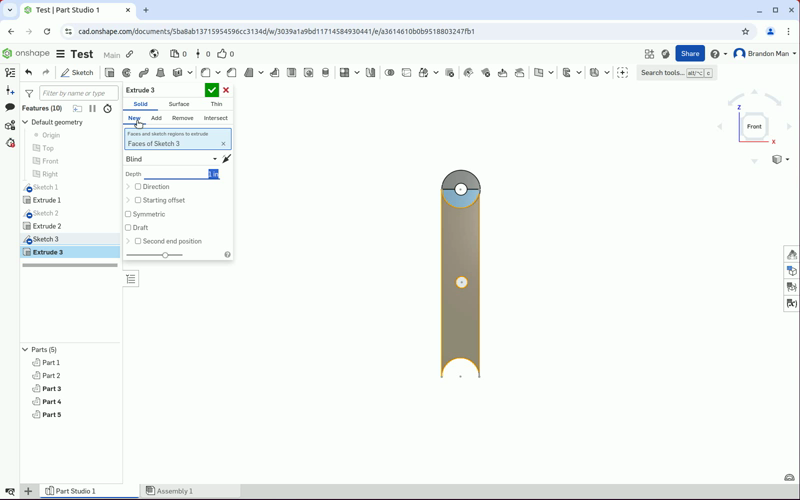
text(1.926)
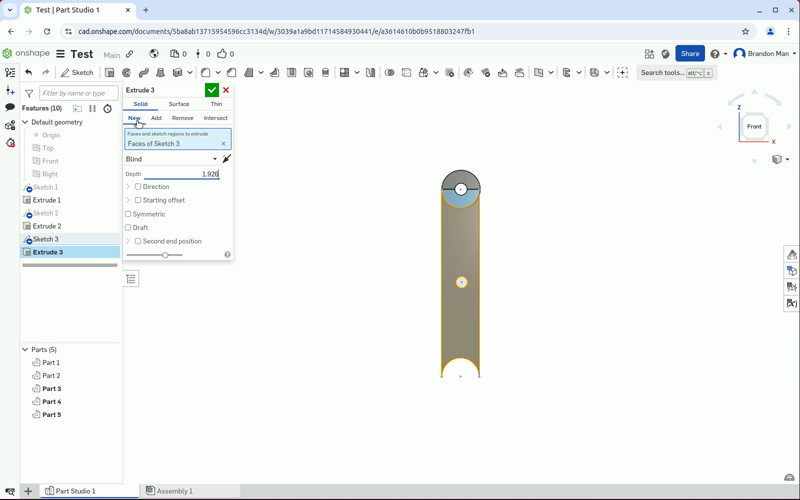
key(enter)
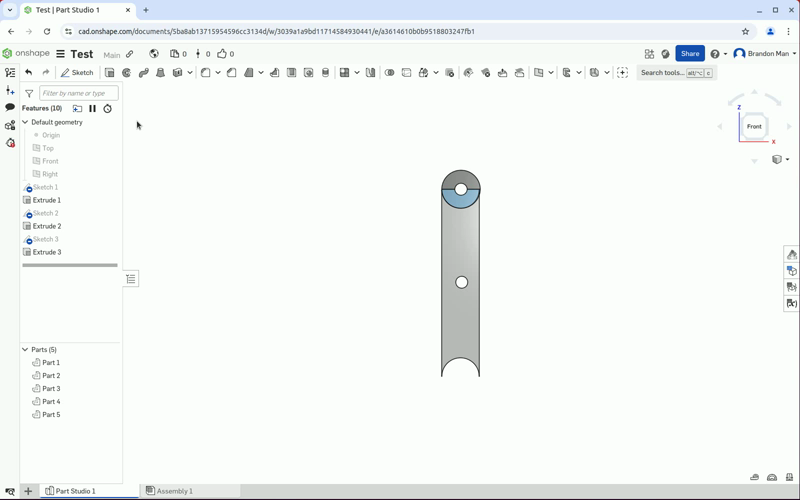
key(shift+h)
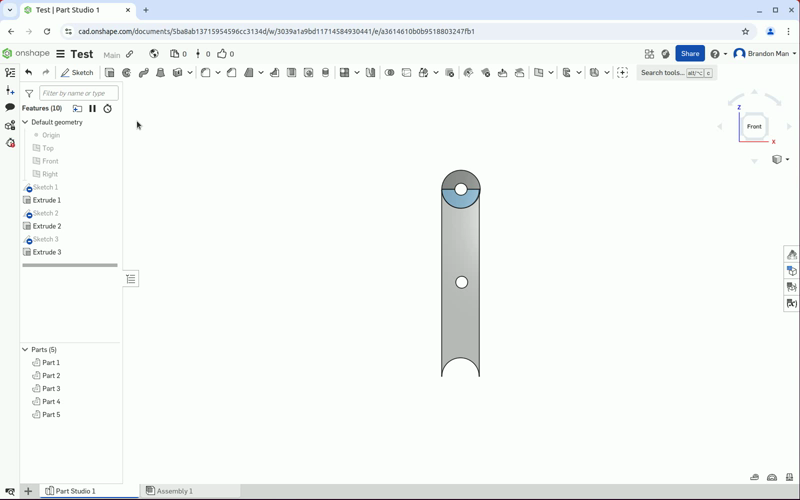
key(shift+h)
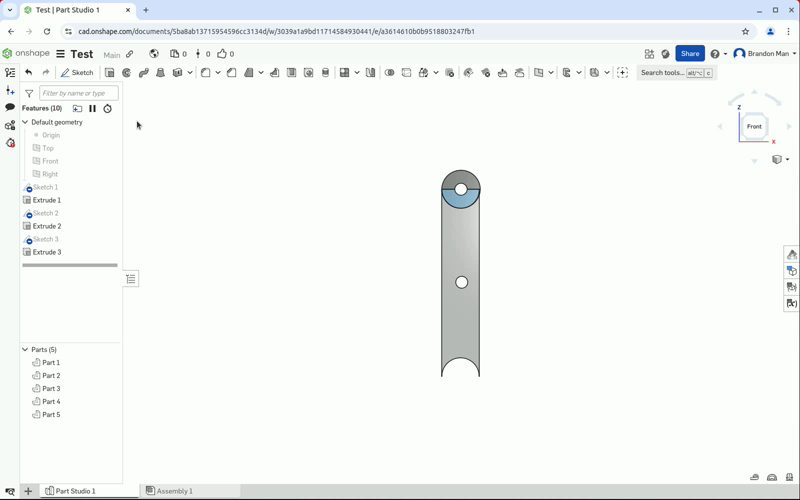
mouse_move(73, 189)
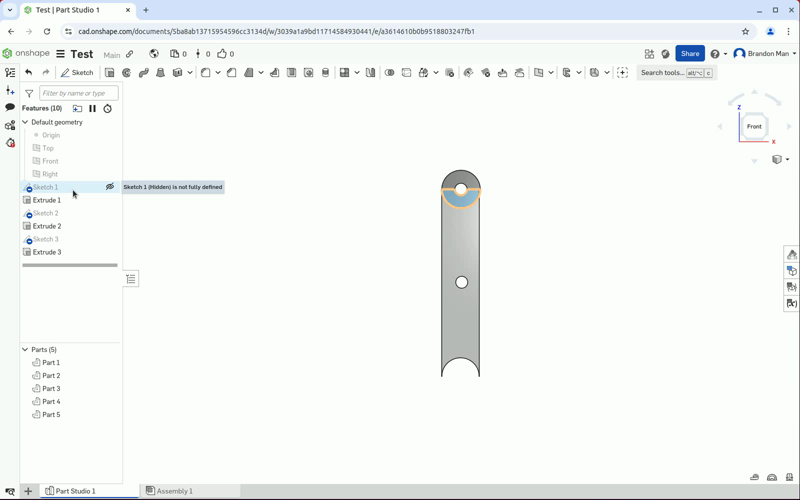
click(73, 189)
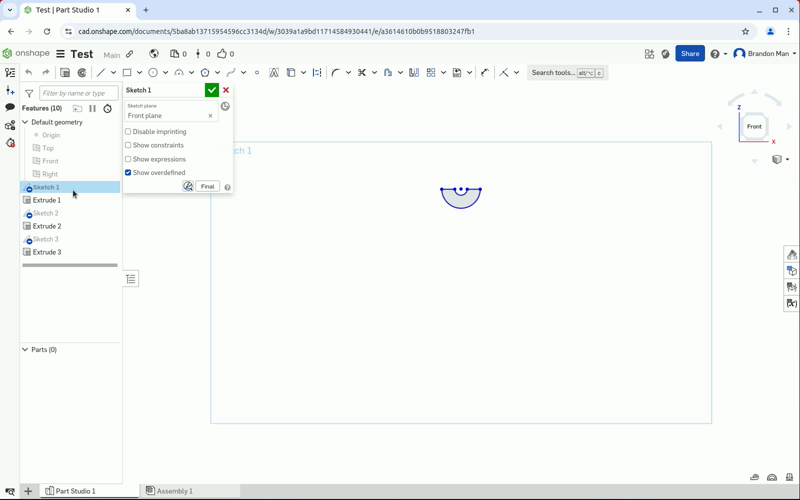
mouse_move(229, 92)
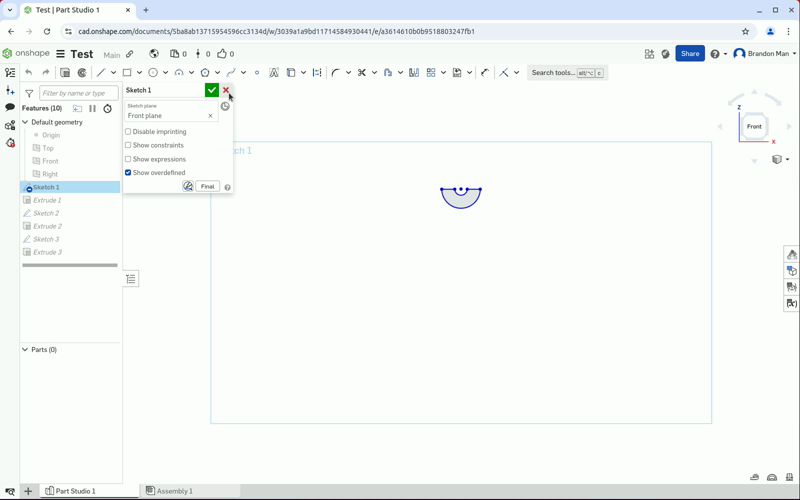
click(229, 92)
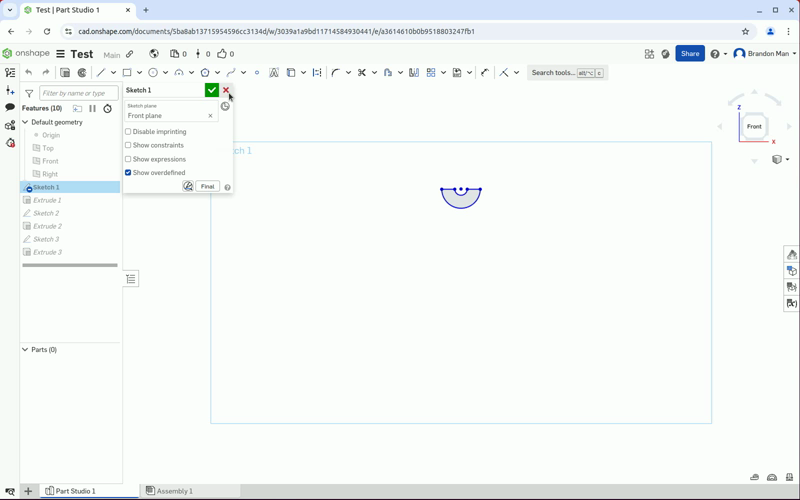
key(shift+s)
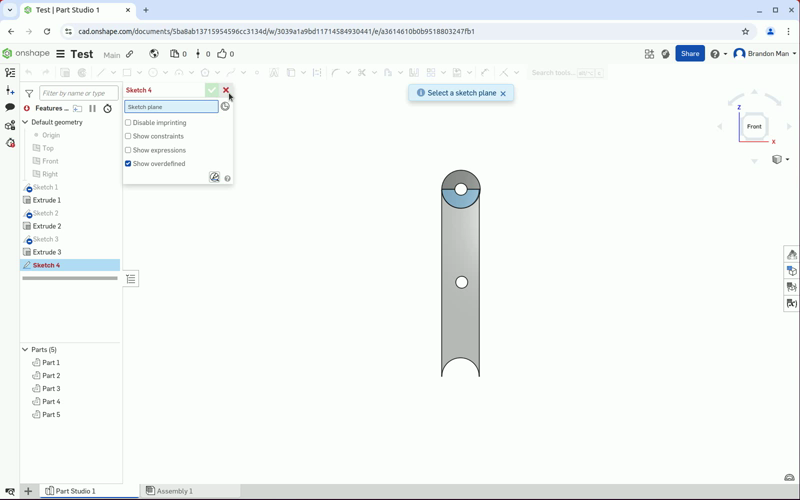
mouse_move(73, 163)
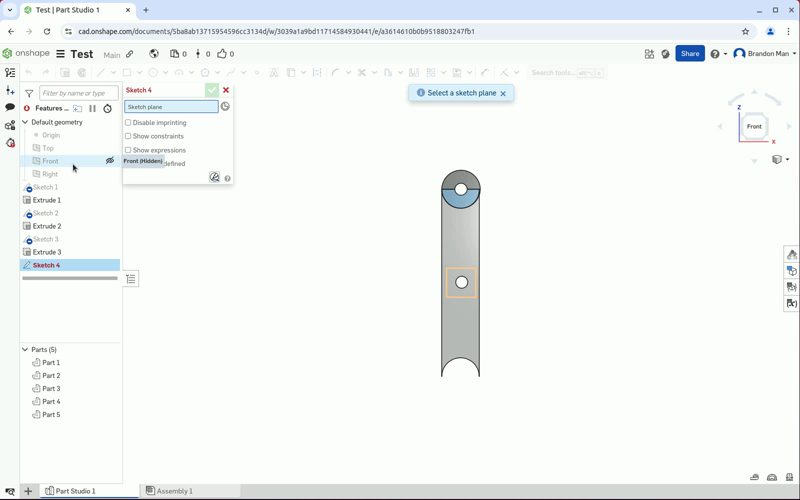
click(73, 163)
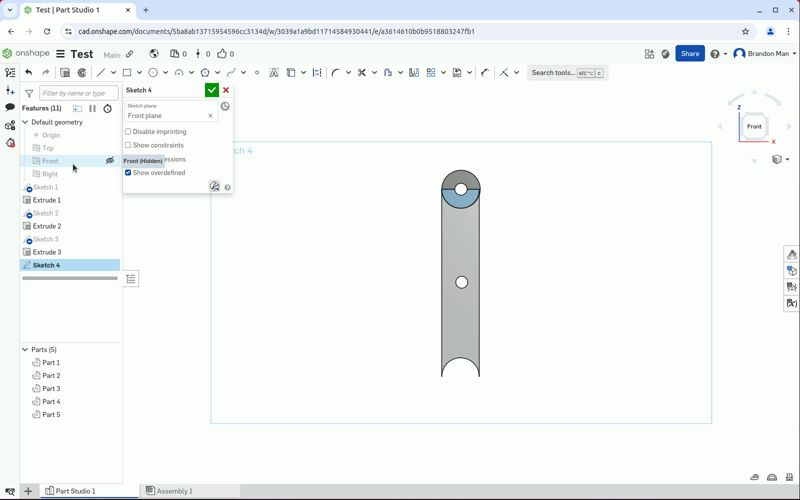
mouse_move(73, 352)
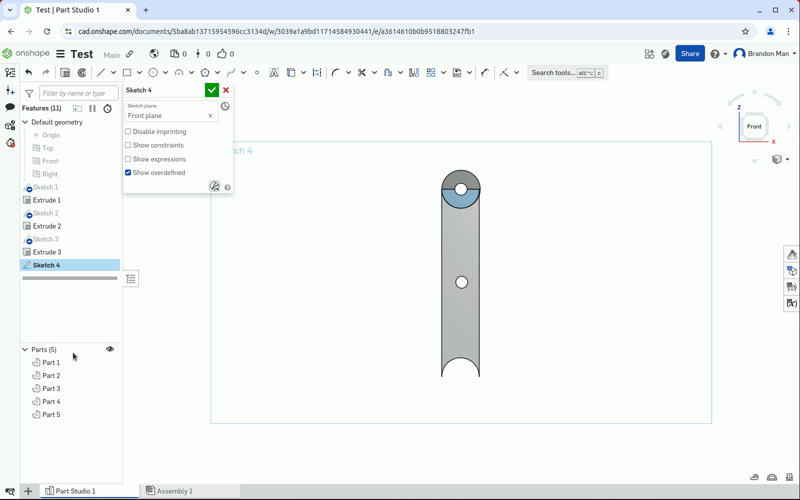
key(y)
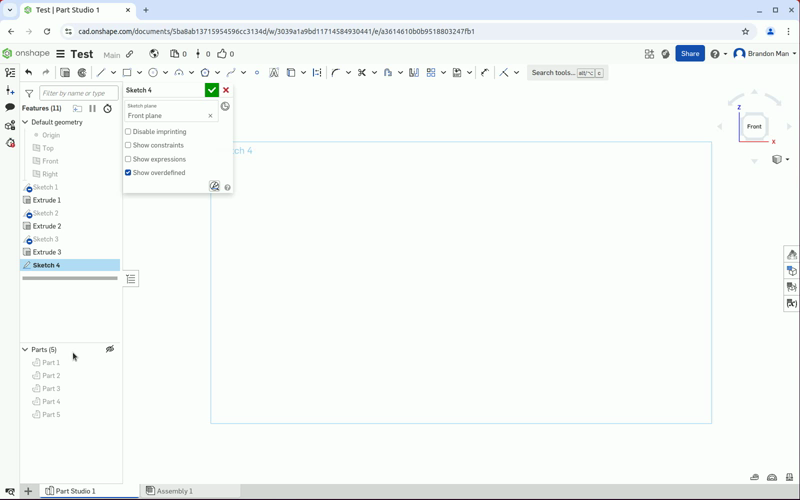
key(l)
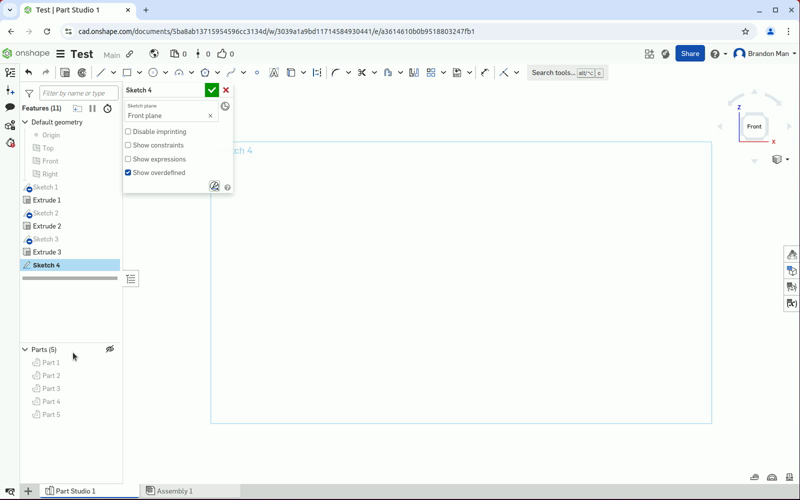
key_down(shift)
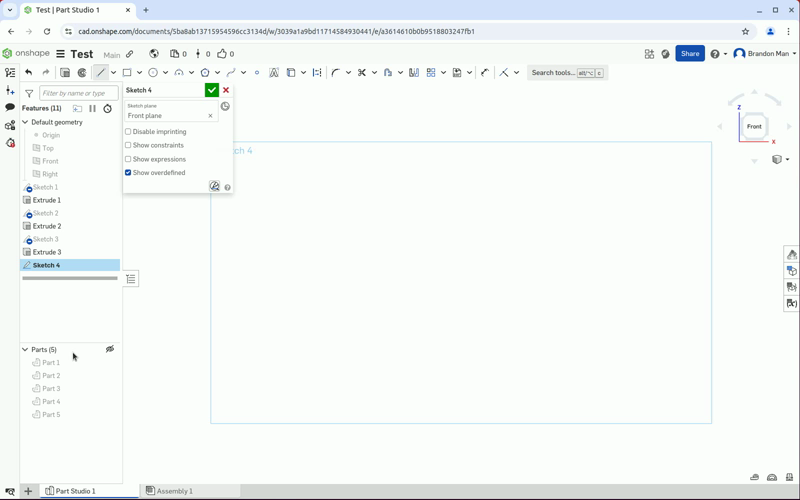
mouse_move(441, 376)
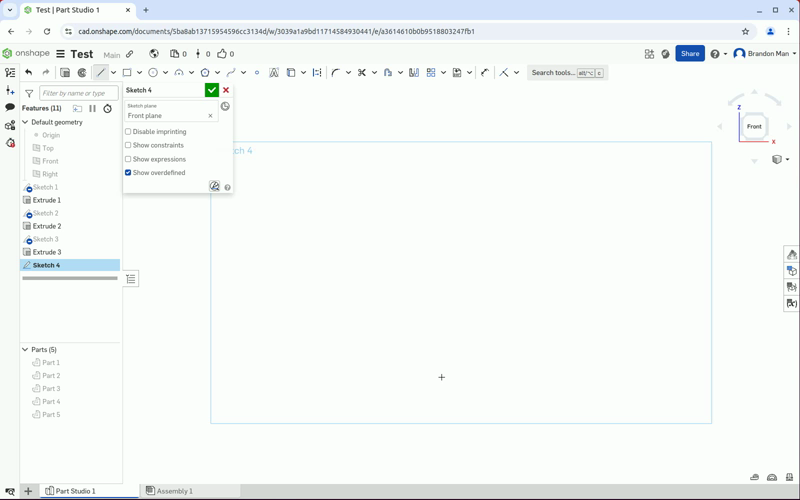
click(441, 376)
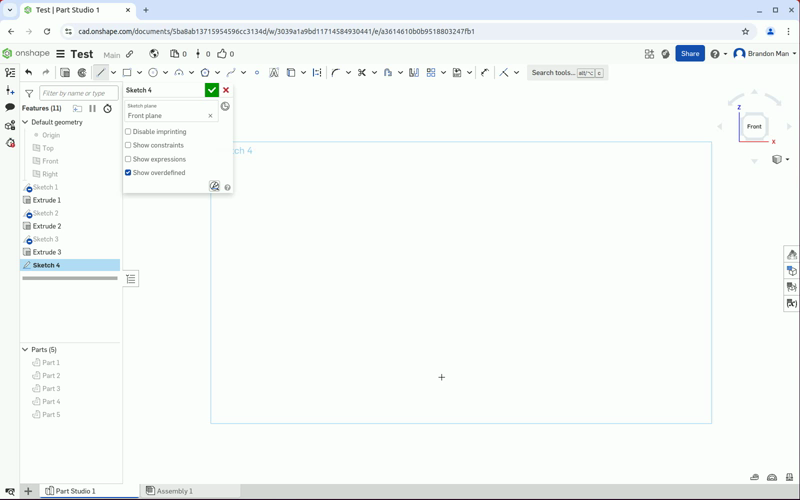
key_up(shift)
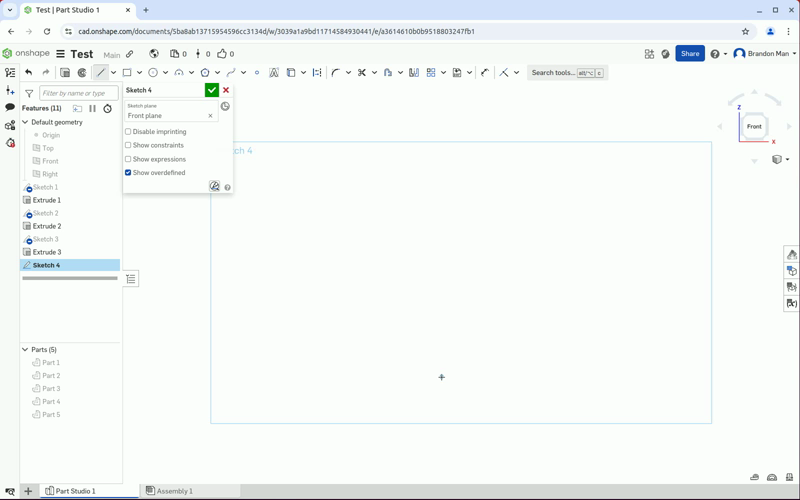
key_down(shift)
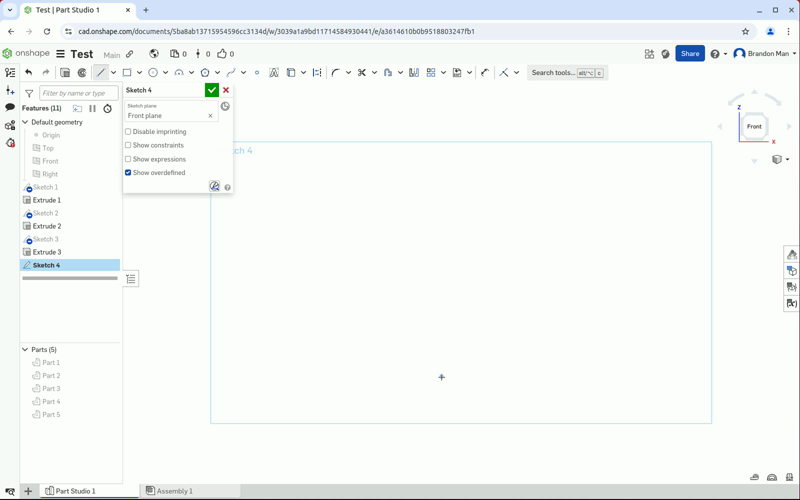
mouse_move(471, 376)
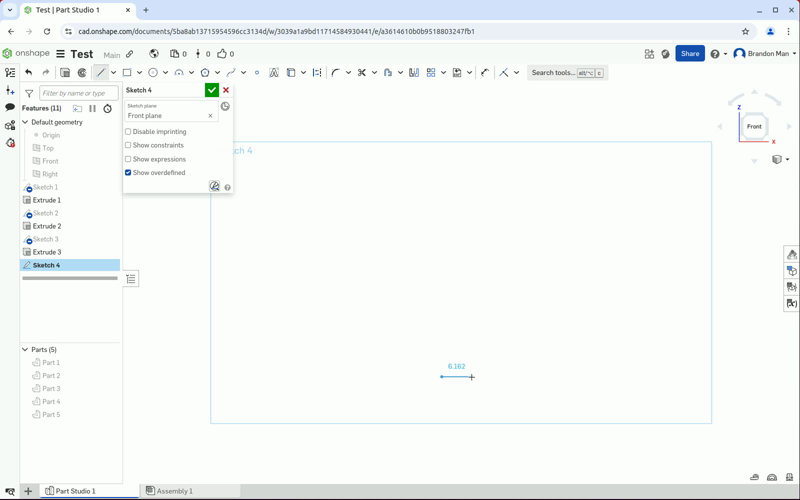
mouse_move(454, 376)
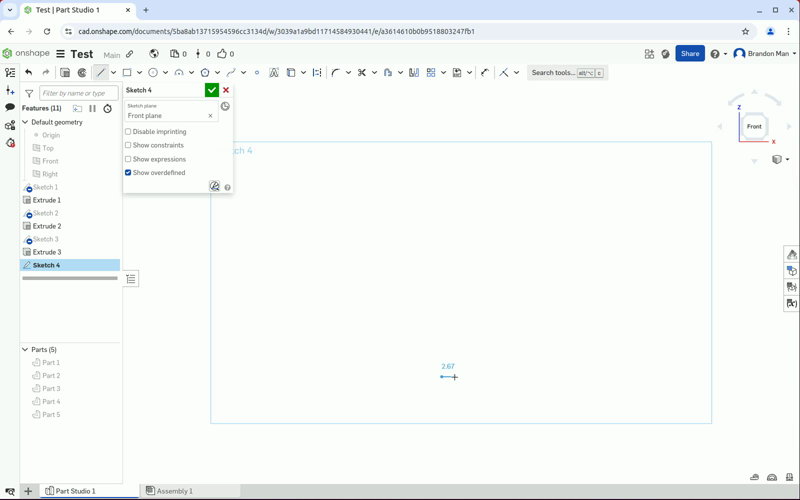
click(454, 376)
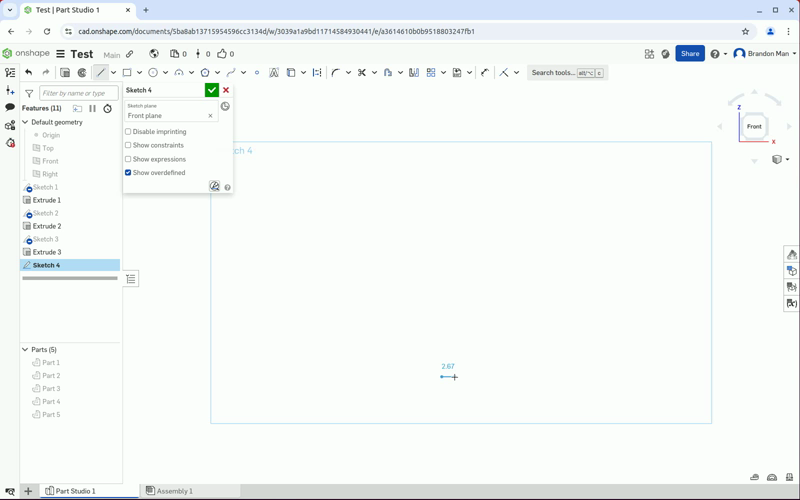
key_up(shift)
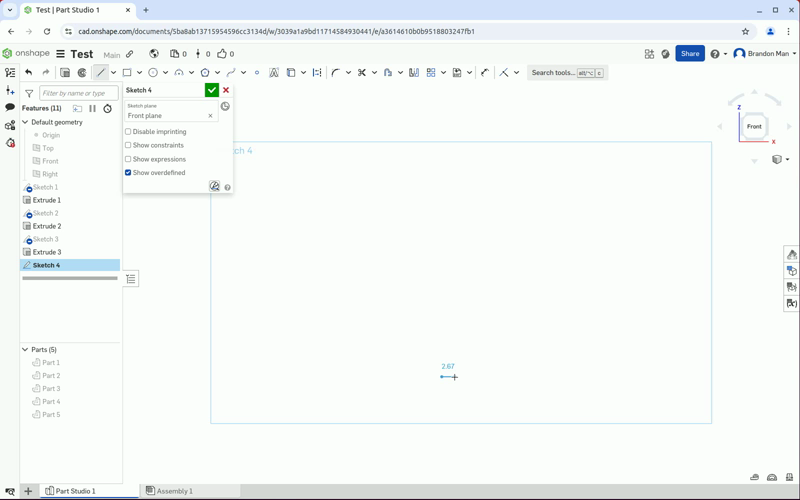
key(esc)
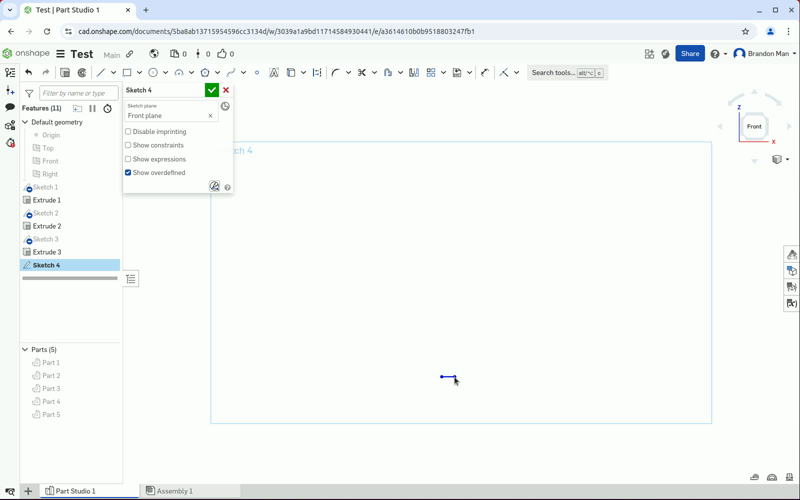
key(a)
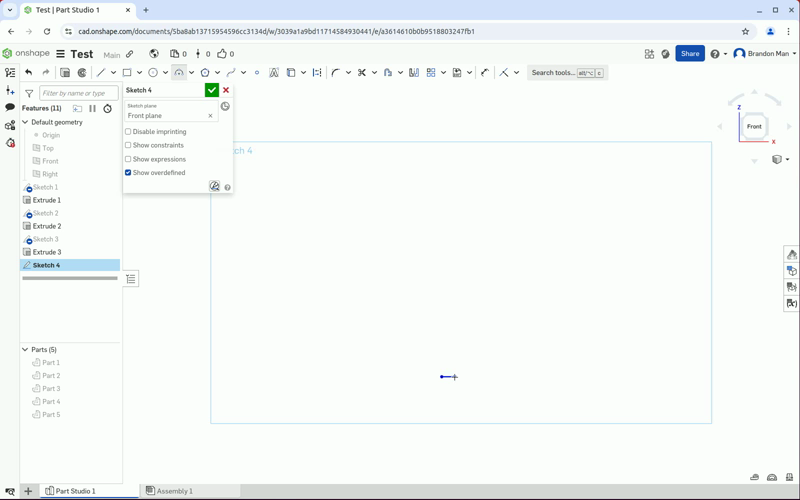
mouse_move(454, 376)
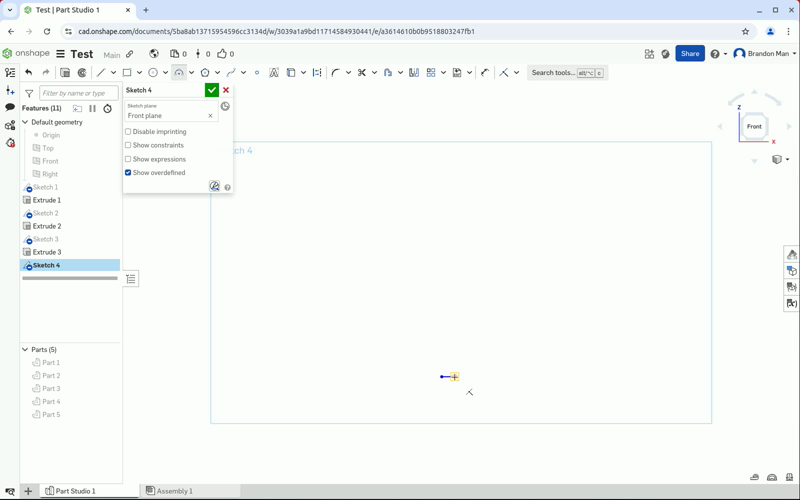
click(454, 376)
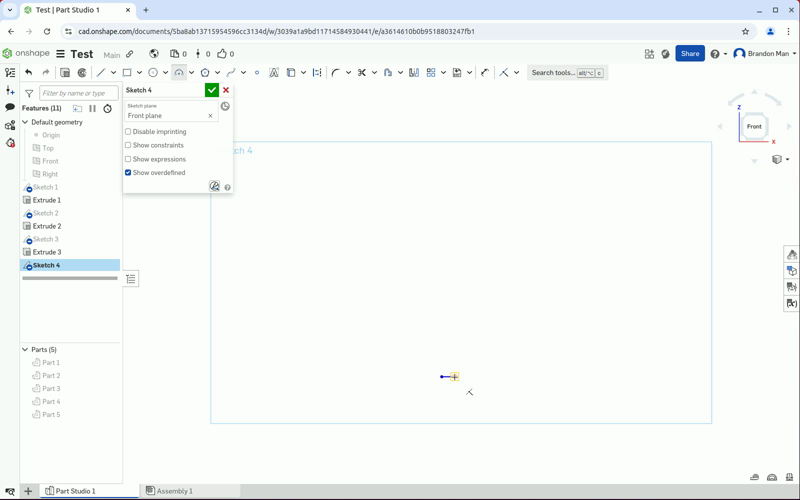
key_down(shift)
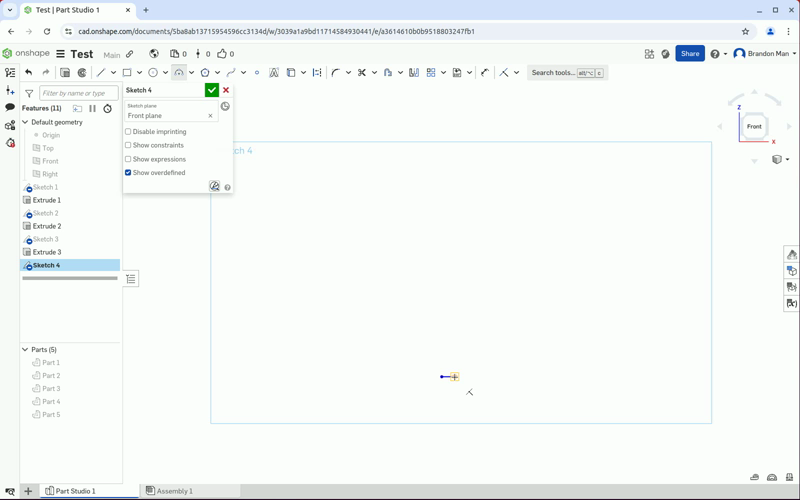
mouse_move(467, 376)
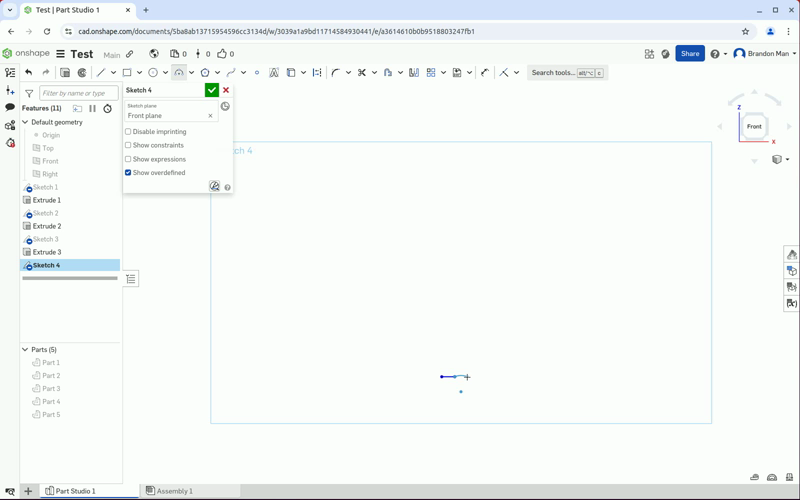
click(467, 376)
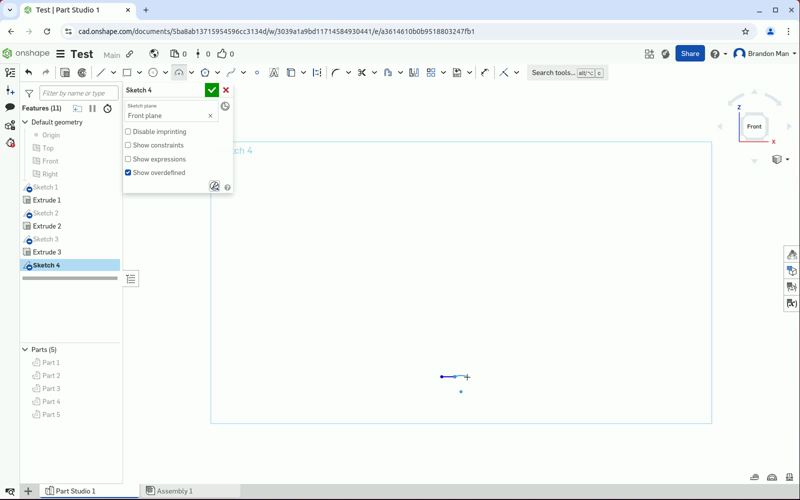
mouse_move(461, 370)
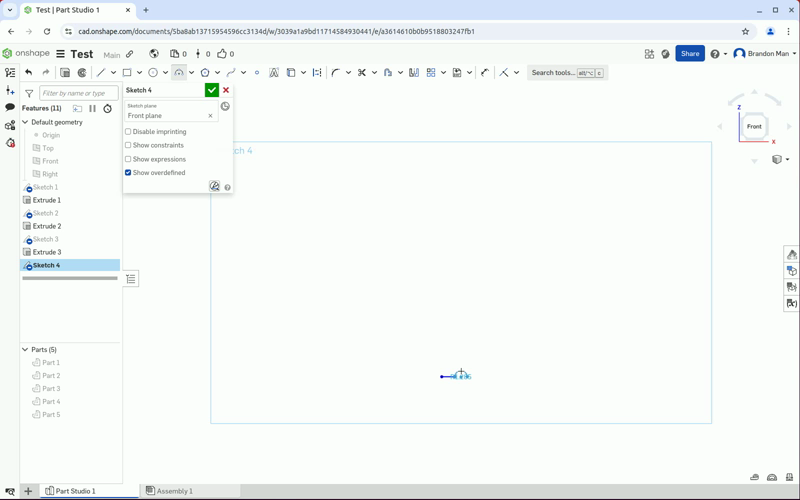
click(461, 370)
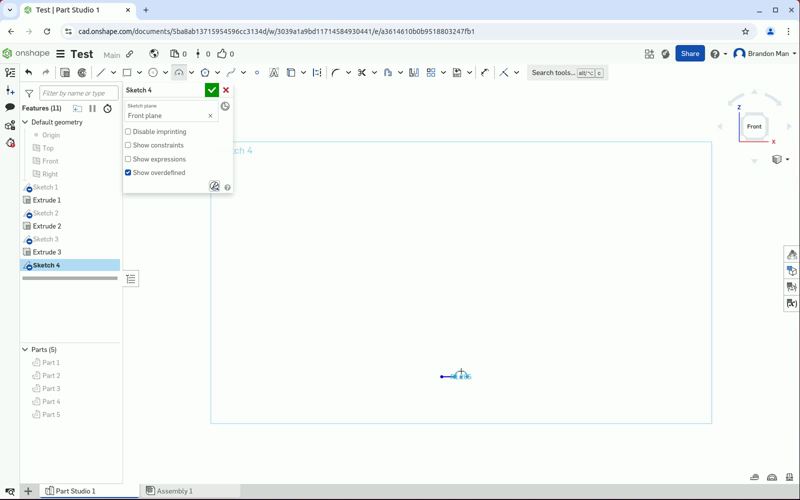
key_up(shift)
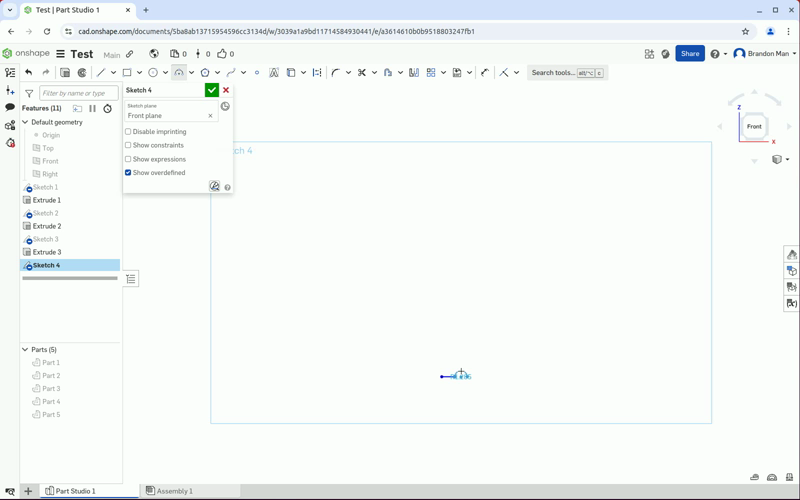
key(esc)
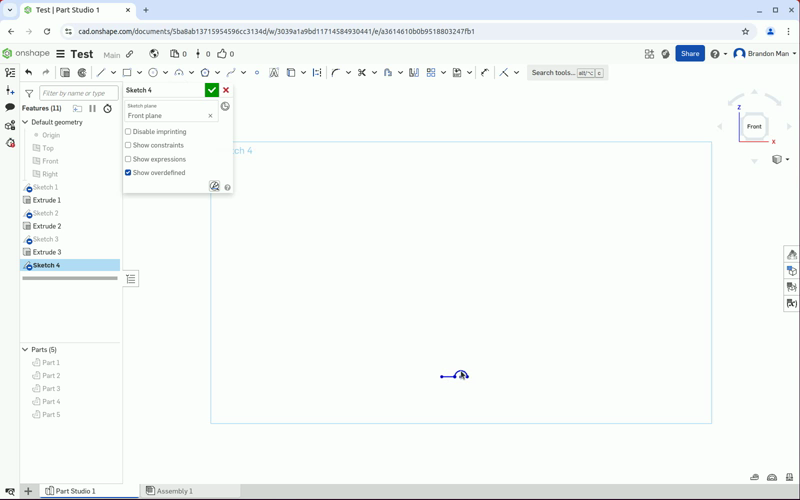
key(l)
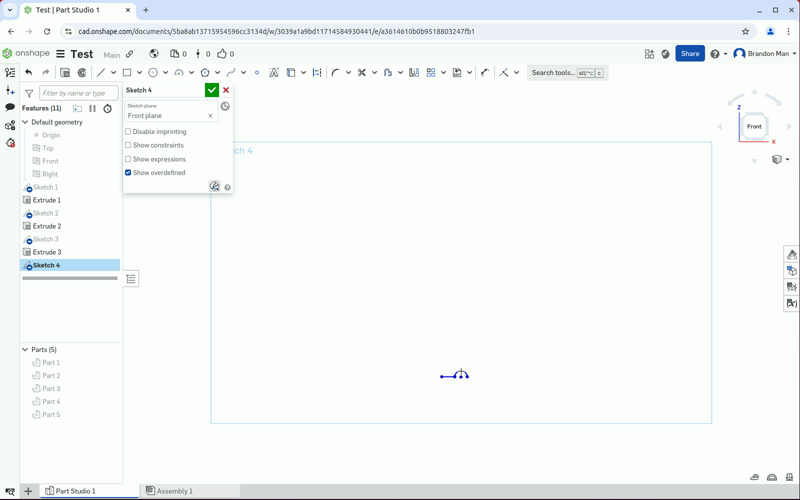
mouse_move(467, 376)
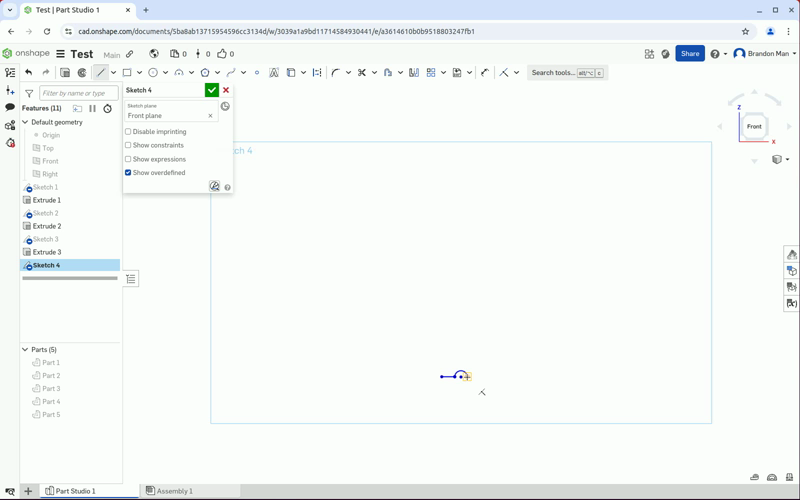
click(467, 376)
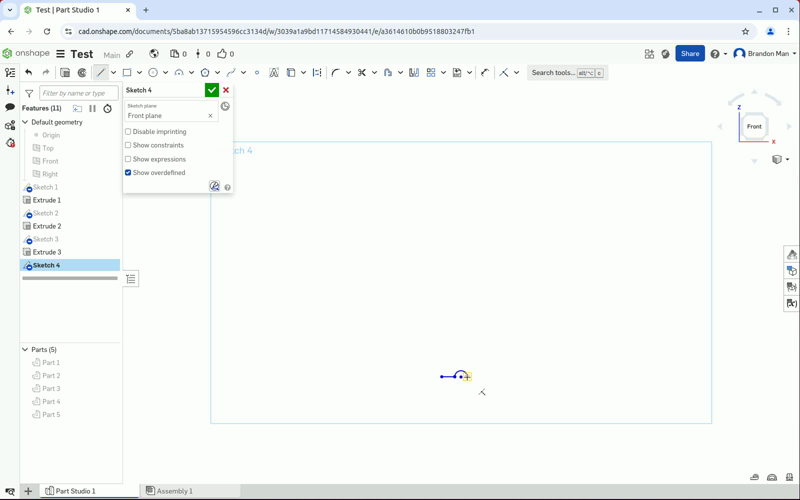
key_down(shift)
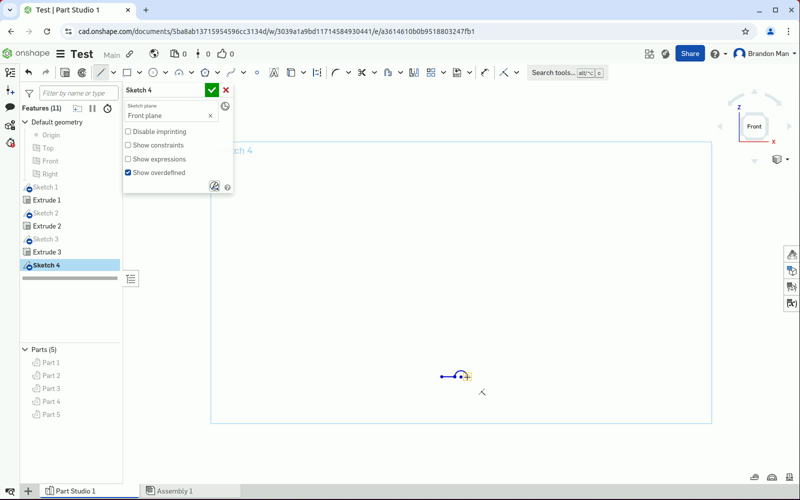
mouse_move(497, 376)
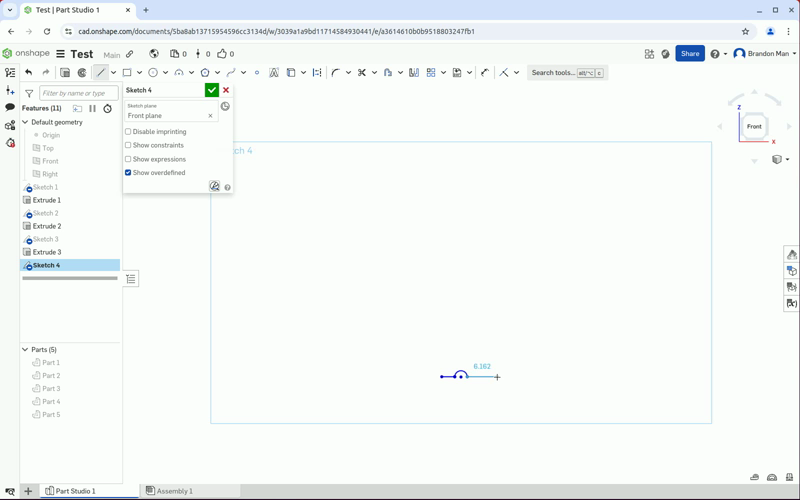
mouse_move(480, 376)
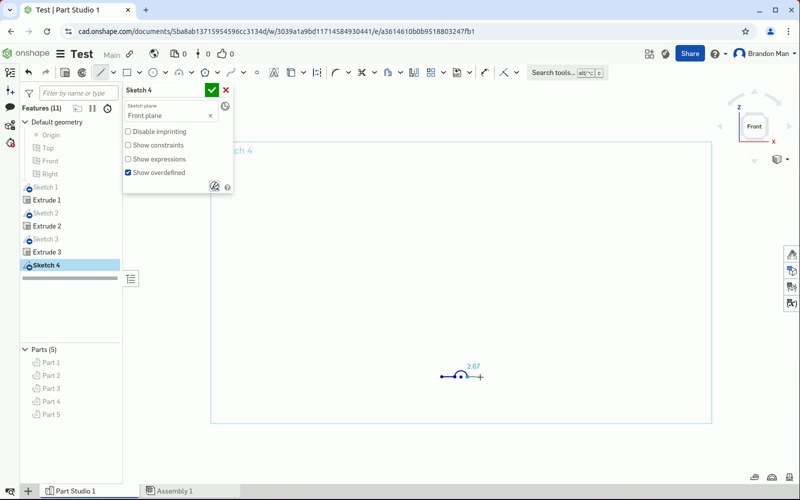
click(480, 376)
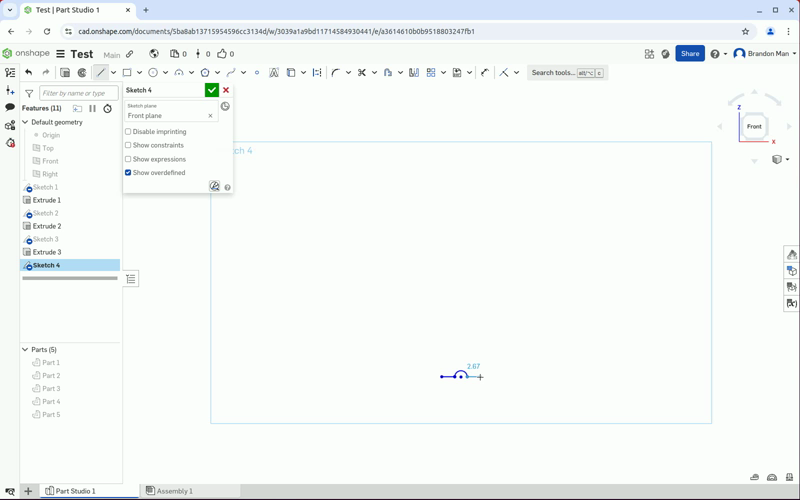
key_up(shift)
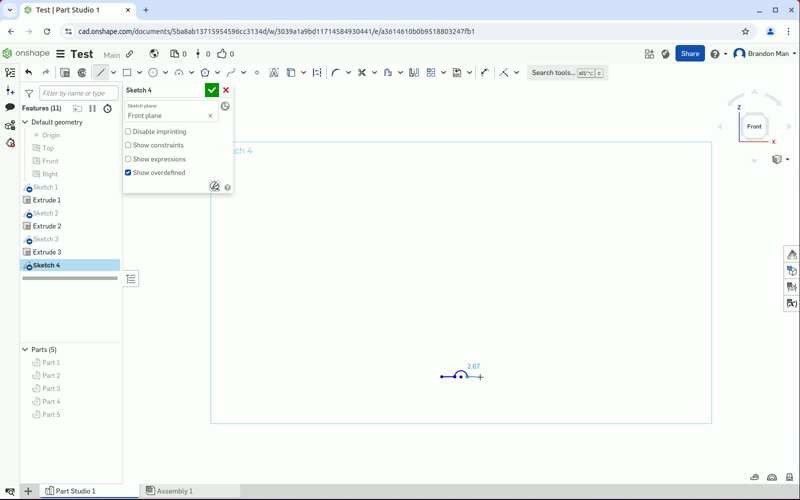
key(esc)
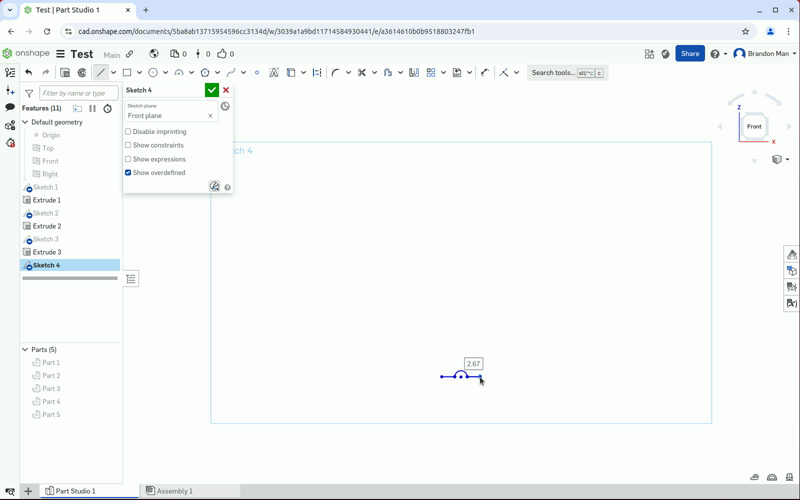
key(a)
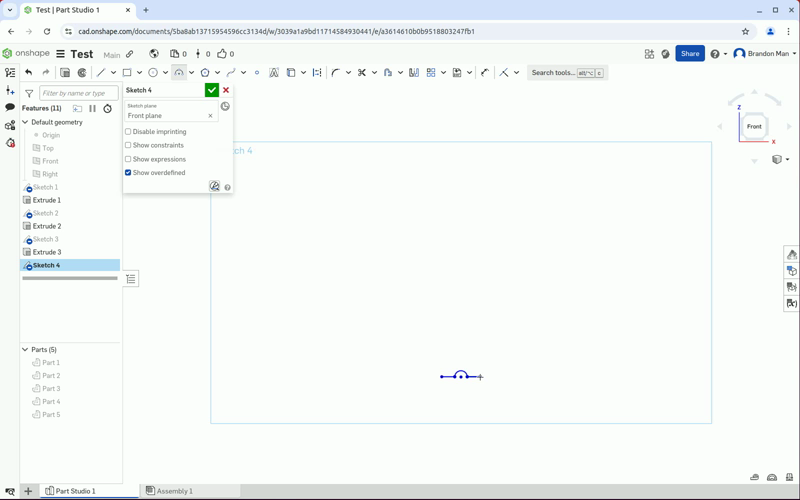
mouse_move(480, 376)
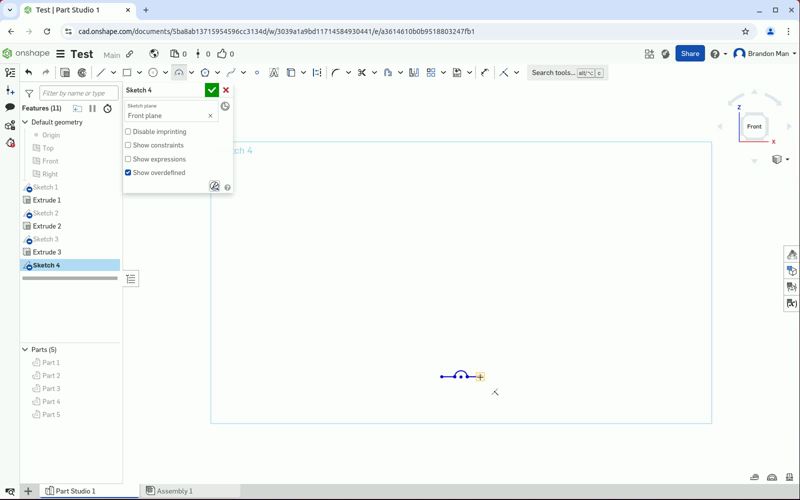
click(480, 376)
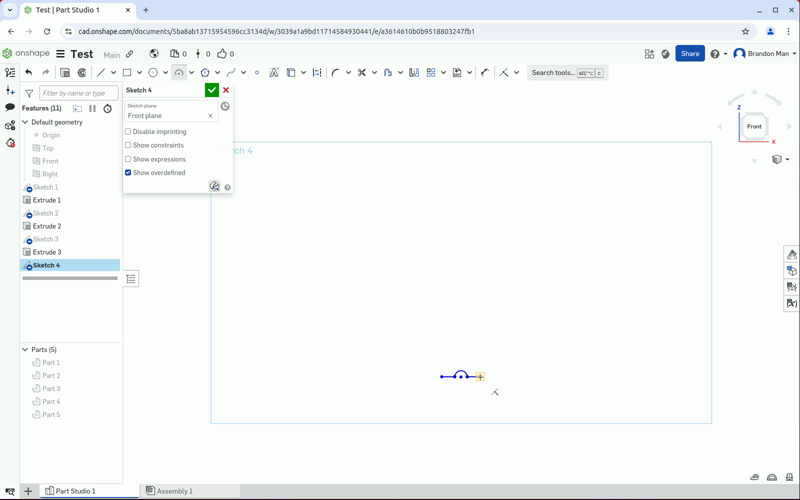
mouse_move(441, 376)
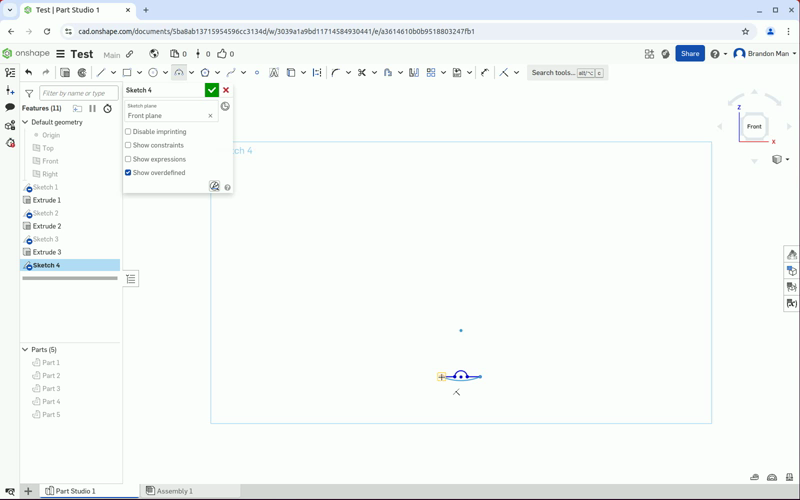
click(441, 376)
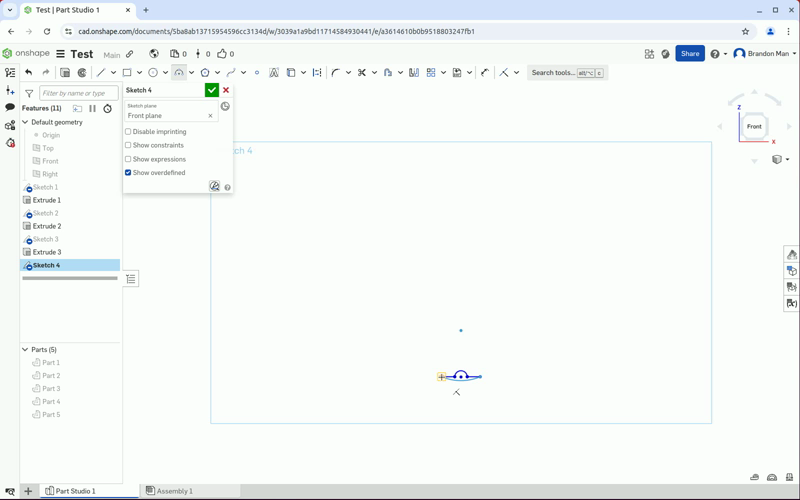
key_down(shift)
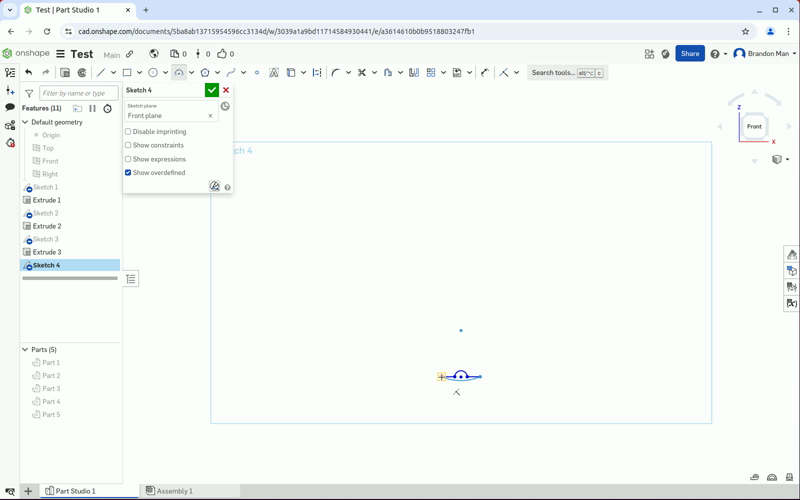
mouse_move(461, 357)
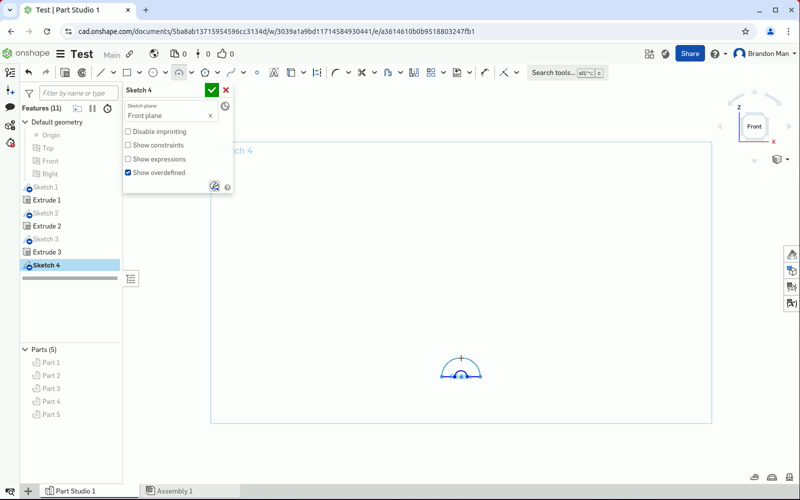
click(461, 357)
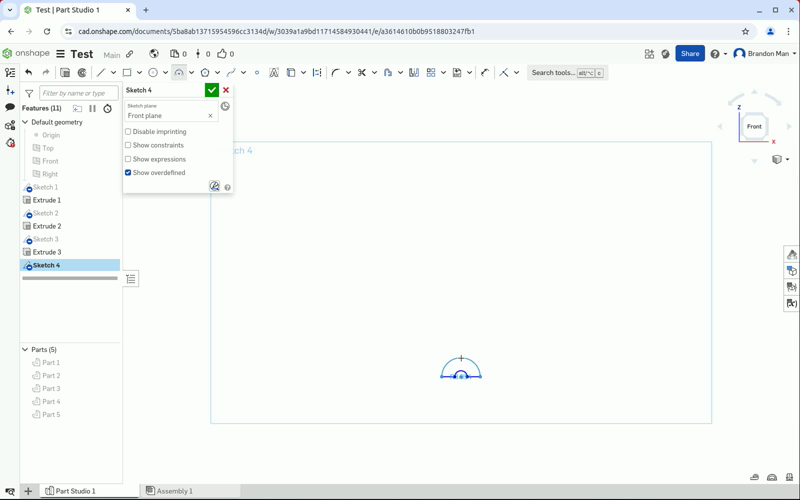
key_up(shift)
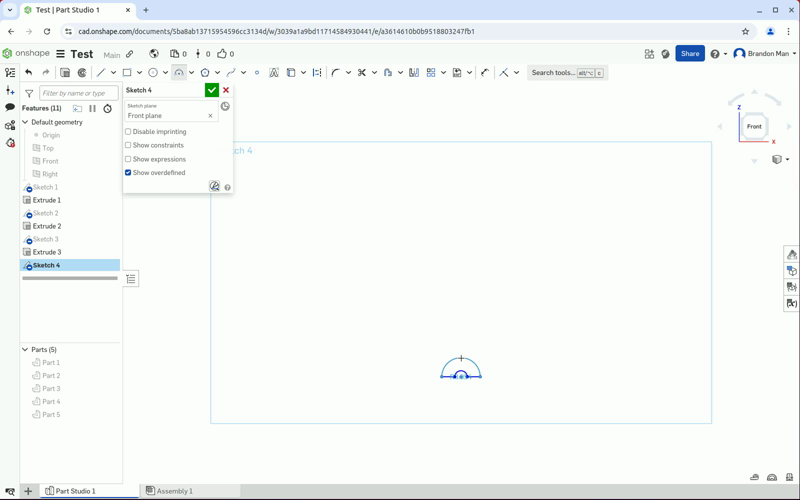
key(esc)
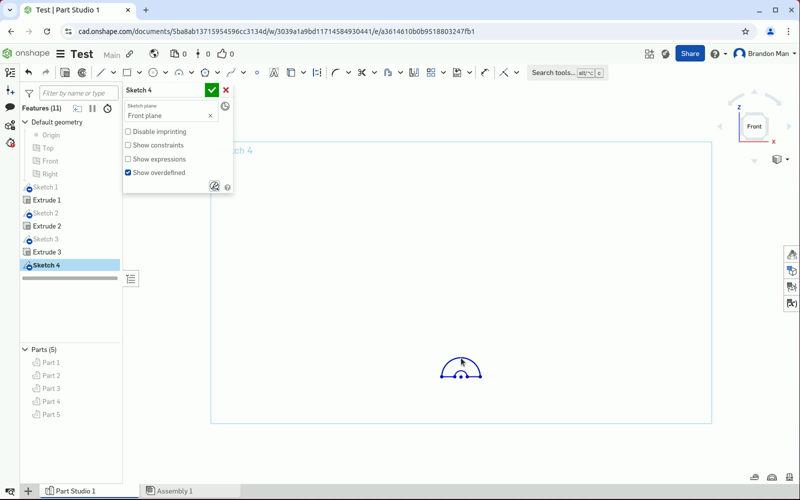
mouse_move(453, 367)
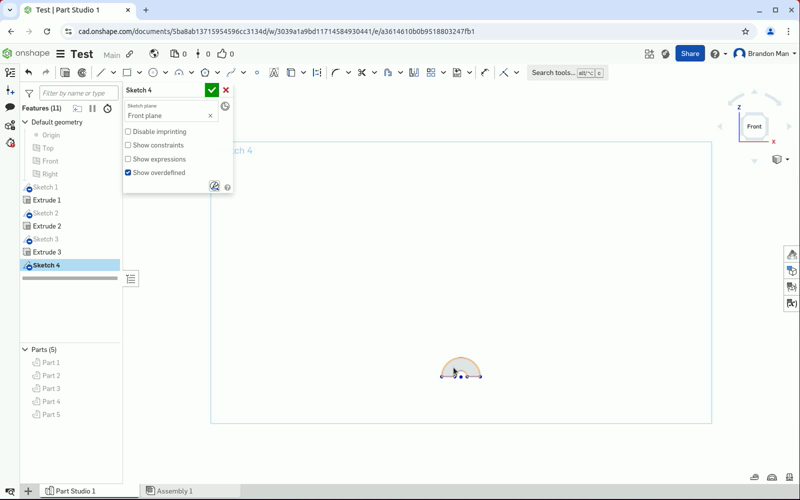
scroll(6)
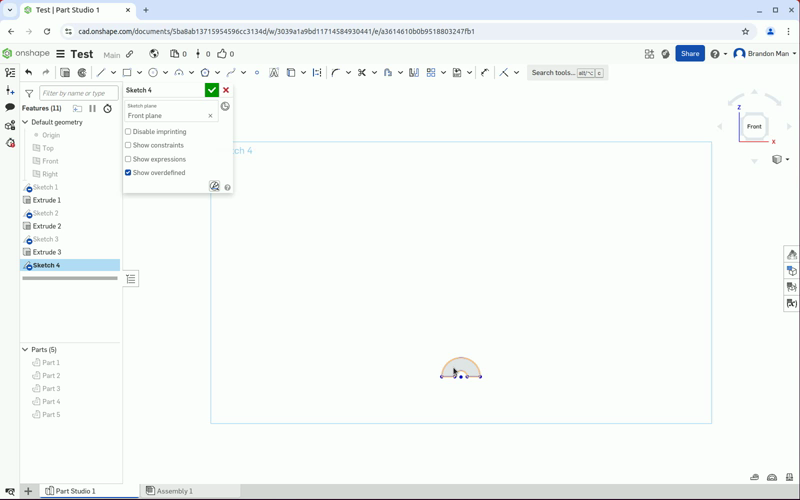
scroll(6)
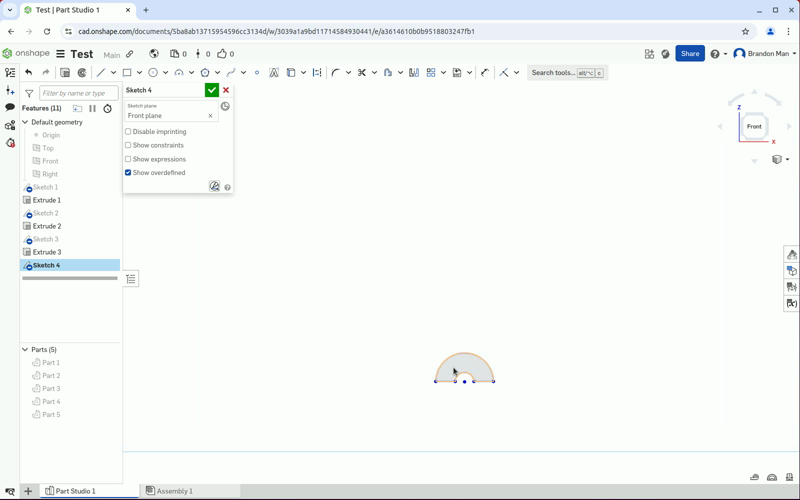
scroll(6)
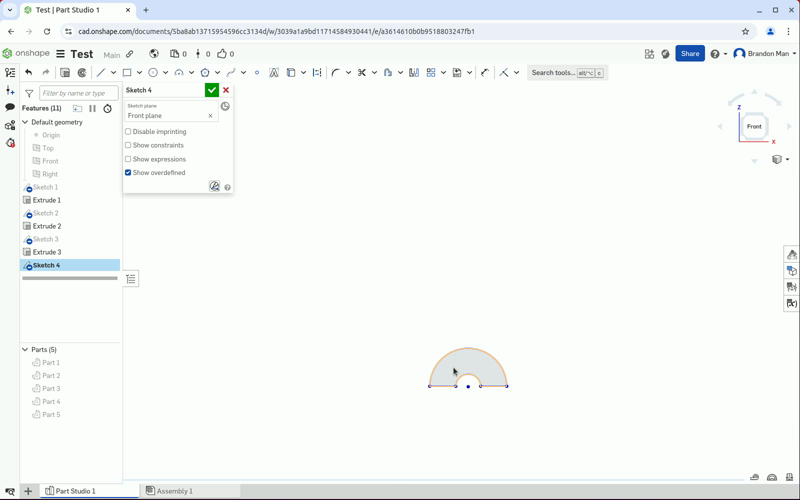
scroll(6)
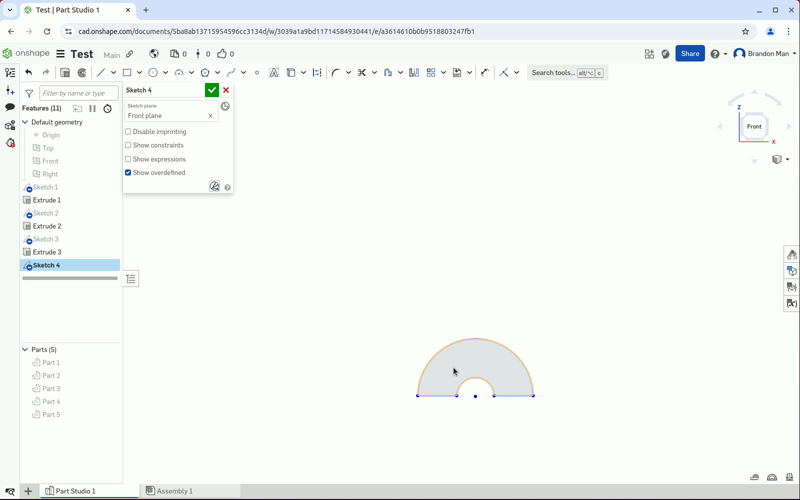
scroll(6)
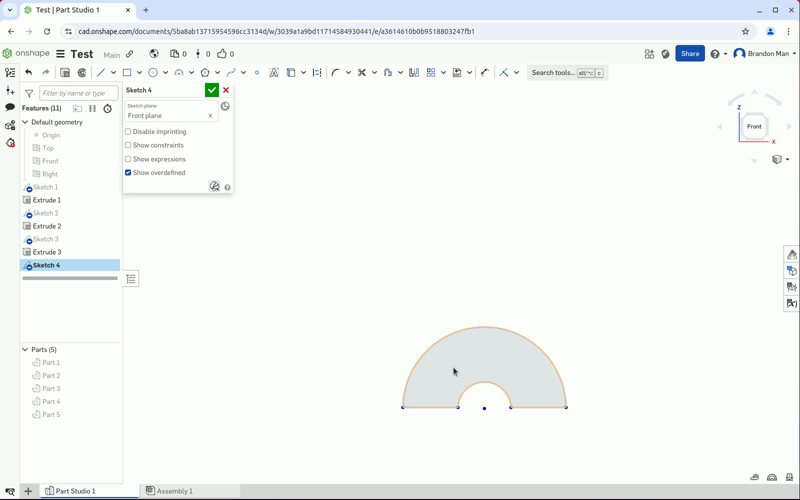
scroll(6)
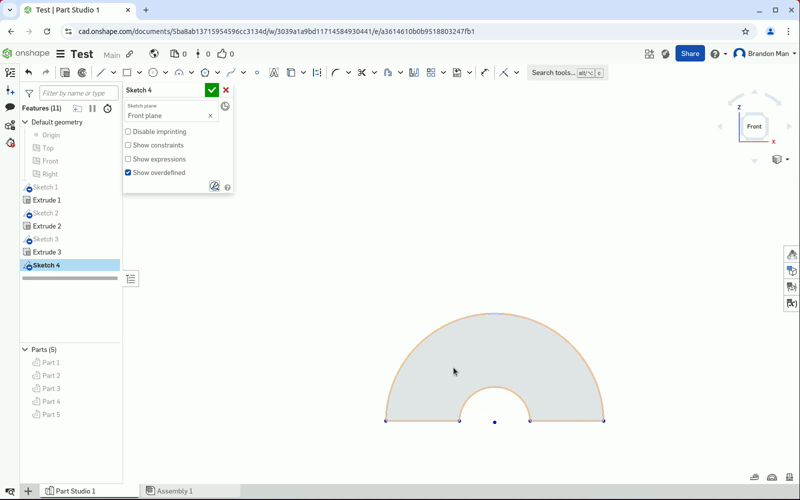
scroll(6)
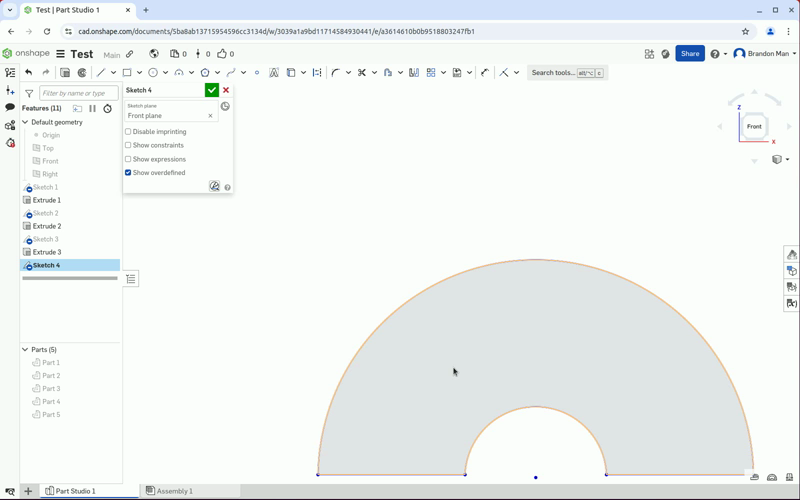
click(453, 367)
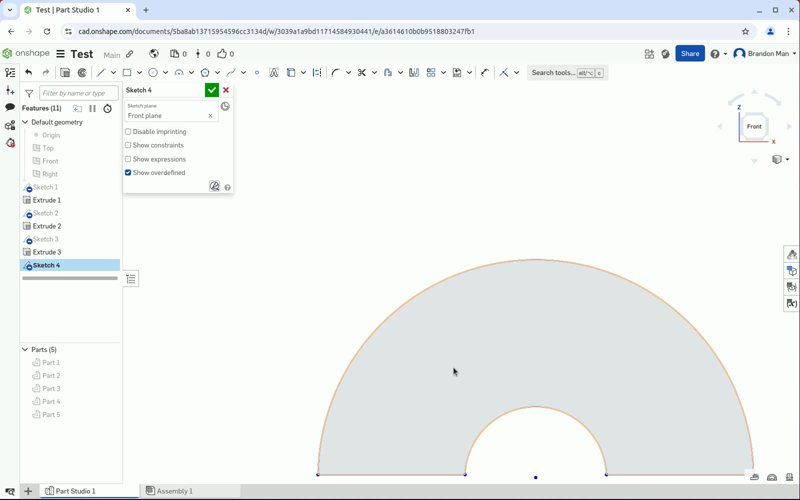
scroll(-6)
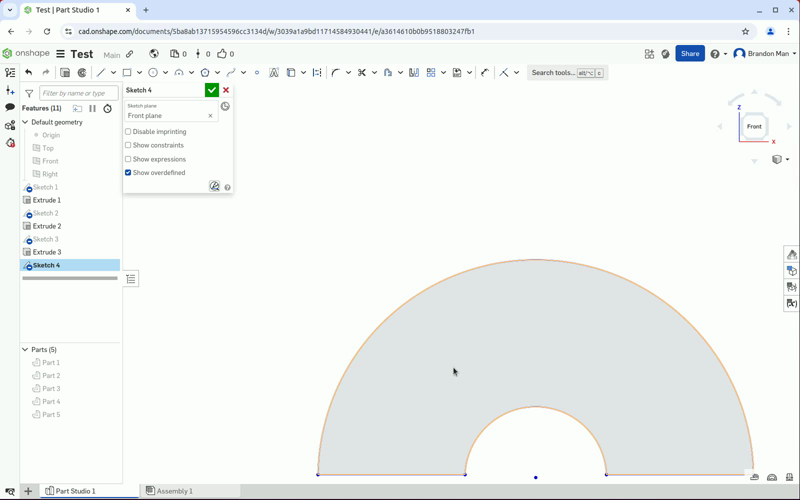
scroll(-6)
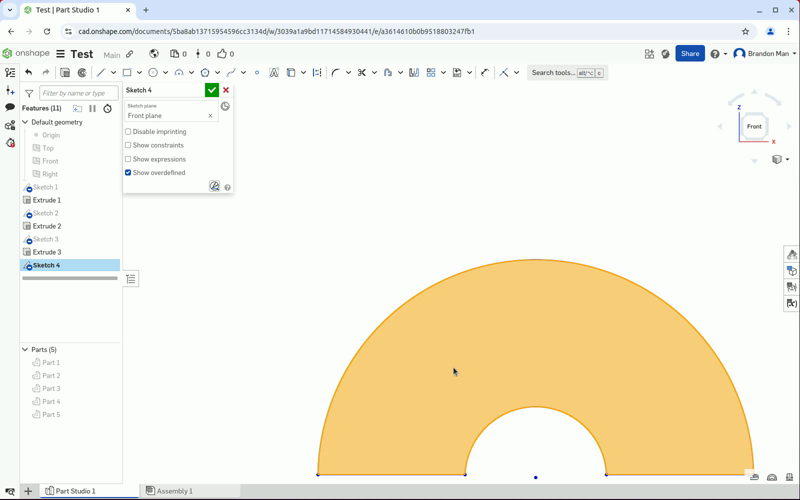
scroll(-6)
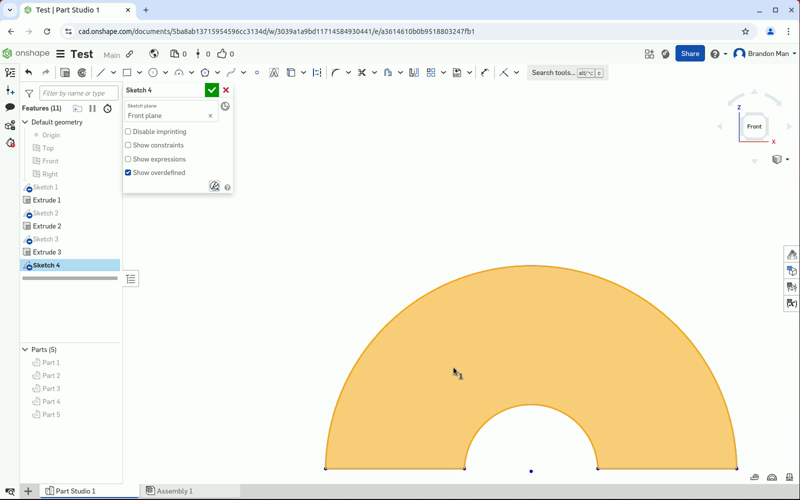
scroll(-6)
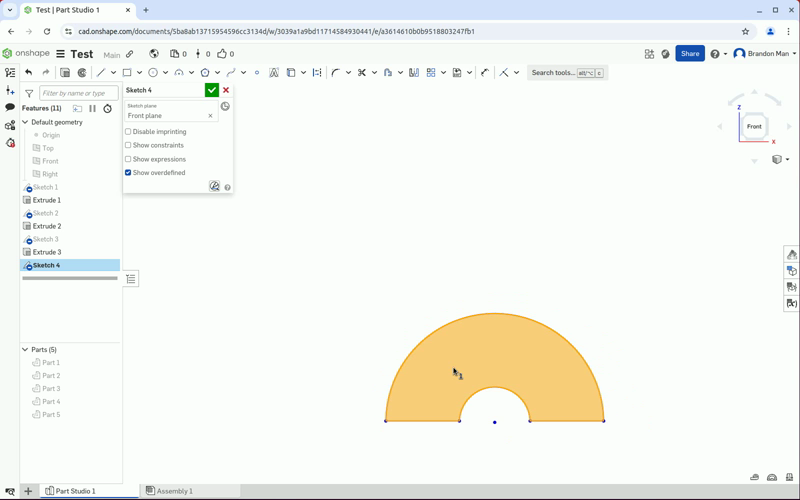
scroll(-6)
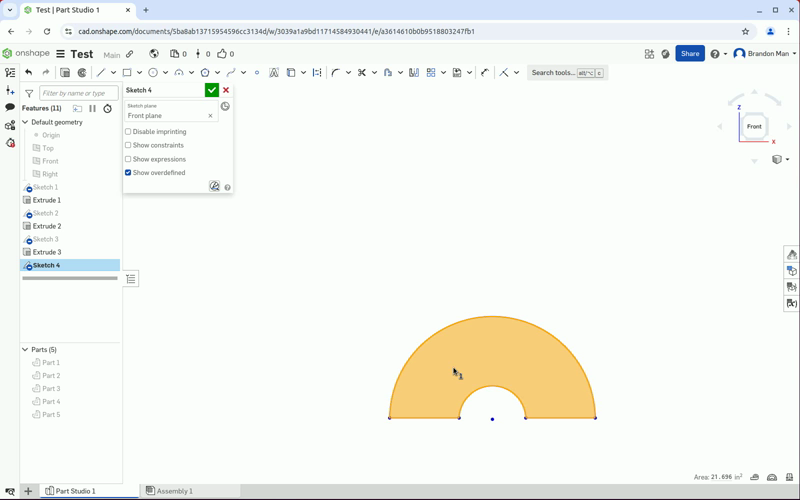
scroll(-6)
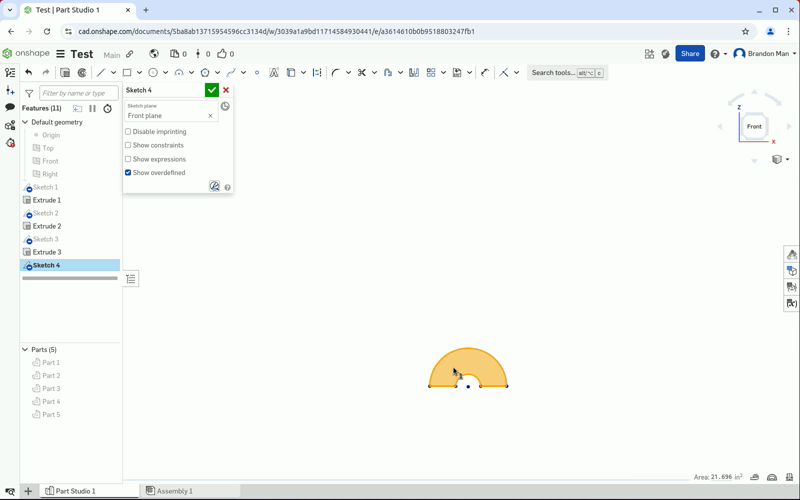
scroll(-6)
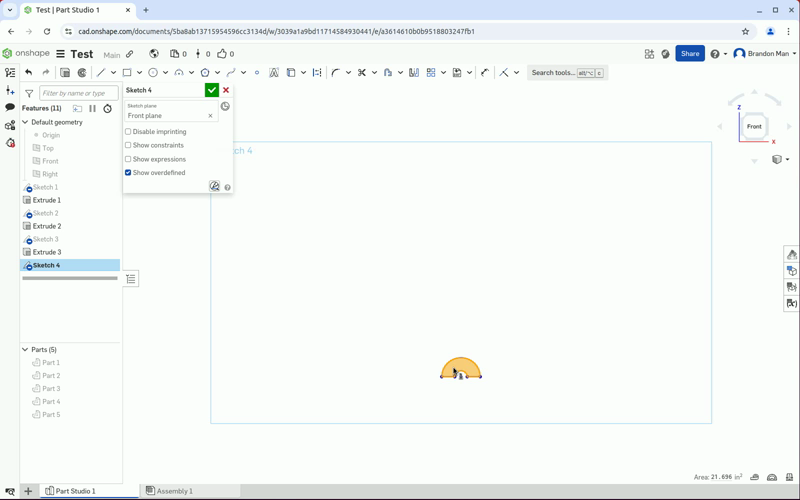
mouse_move(73, 352)
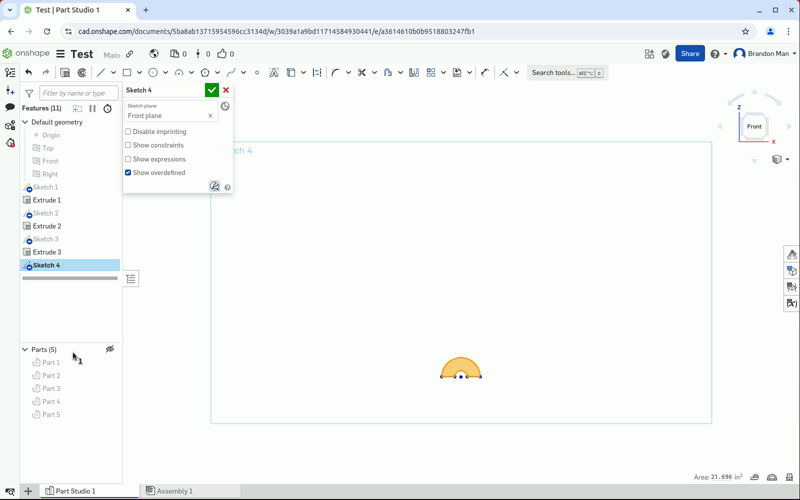
key(shift+y)
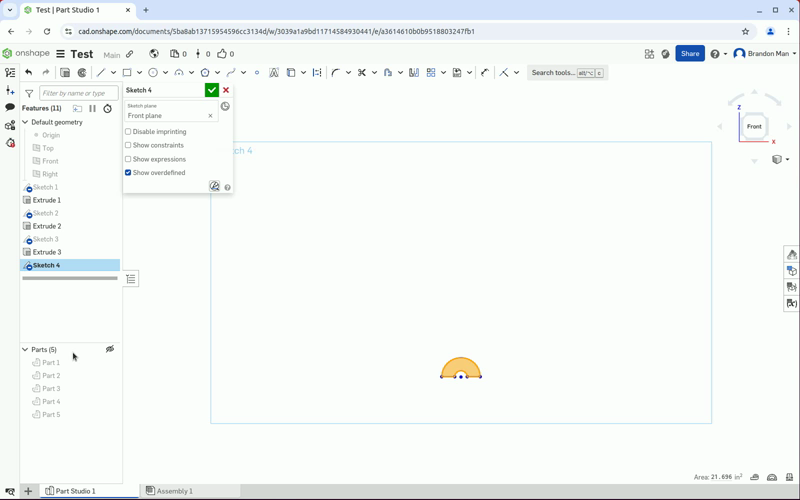
key(shift+e)
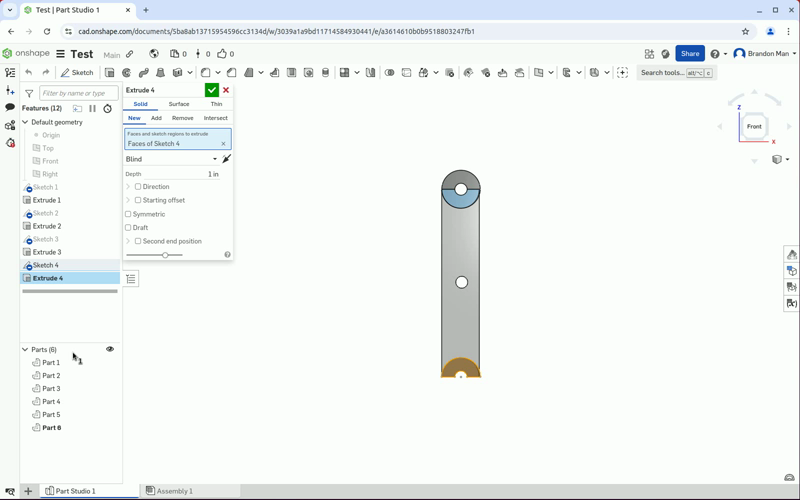
mouse_move(143, 106)
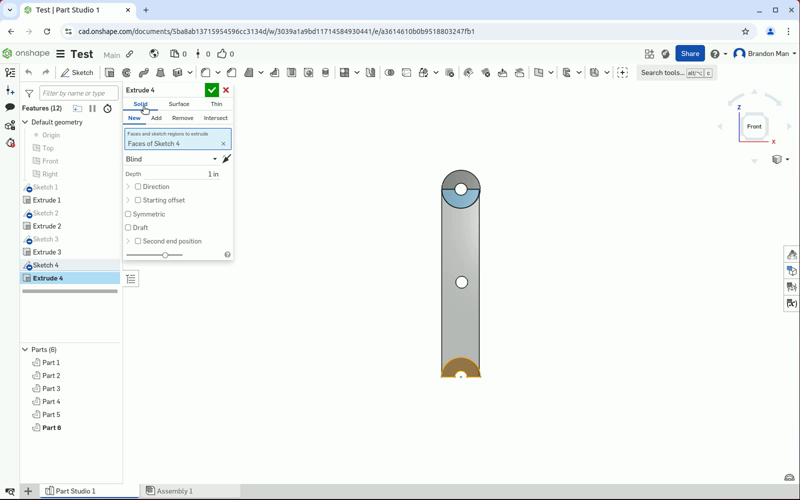
click(143, 106)
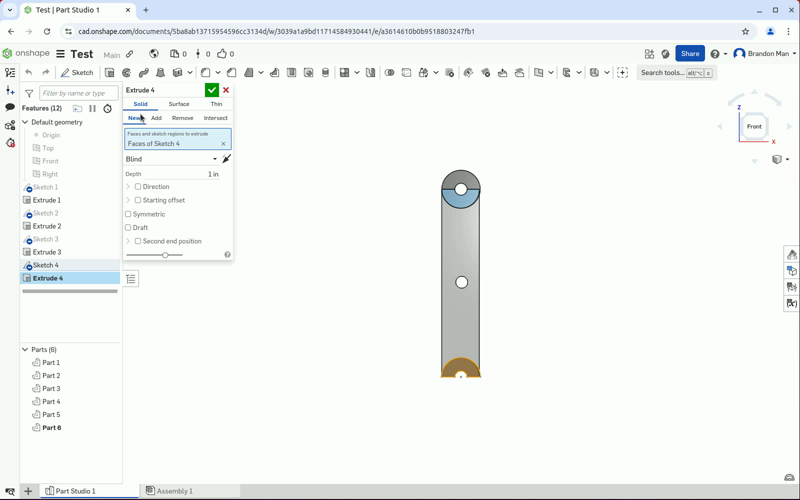
mouse_move(137, 120)
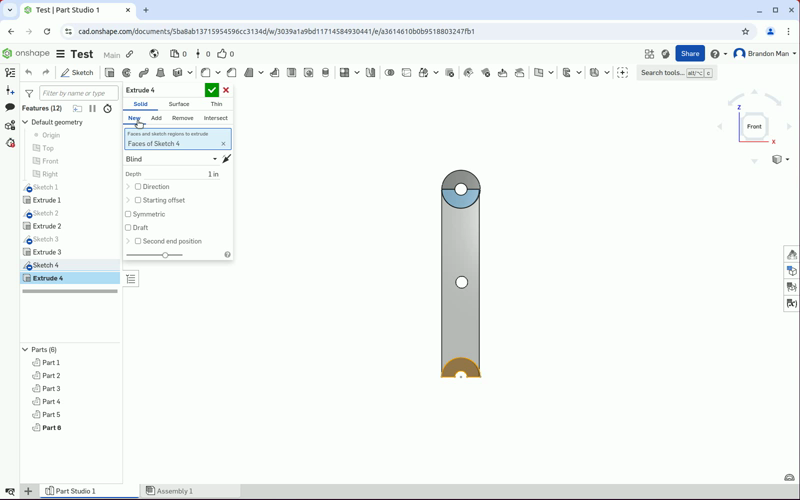
click(137, 120)
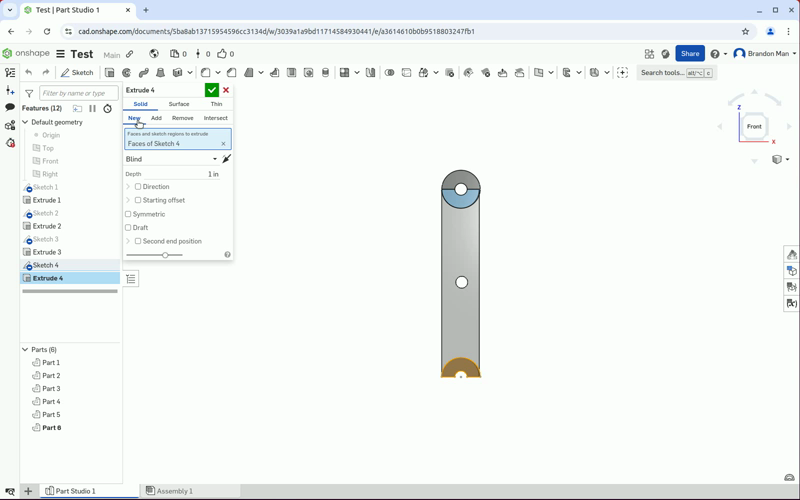
key(tab, 4)
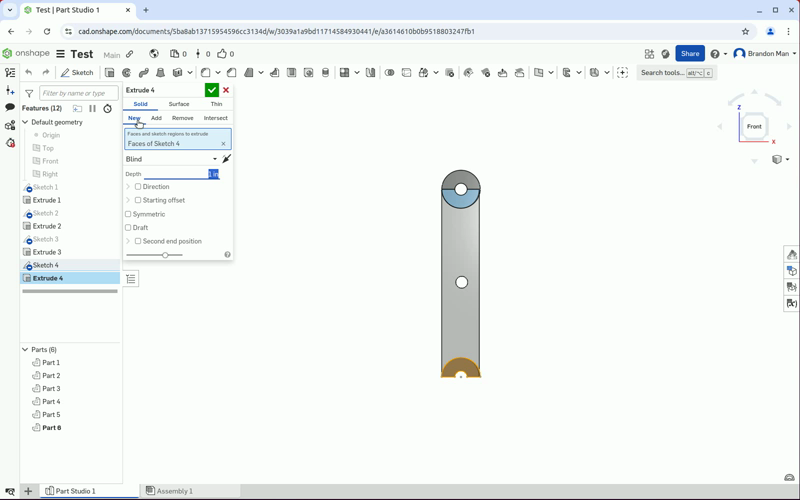
text(1.926)
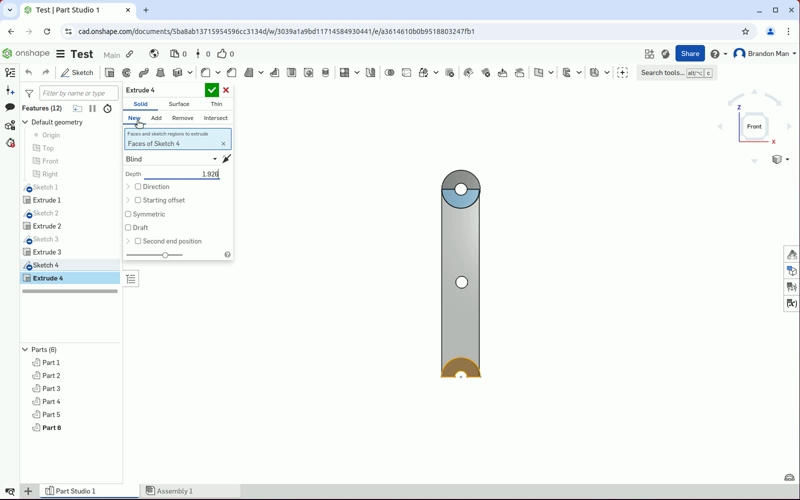
key(enter)
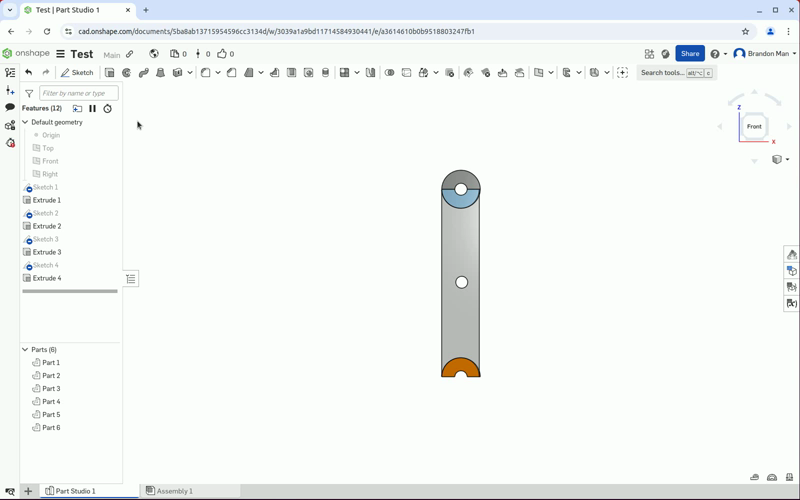
key(shift+h)
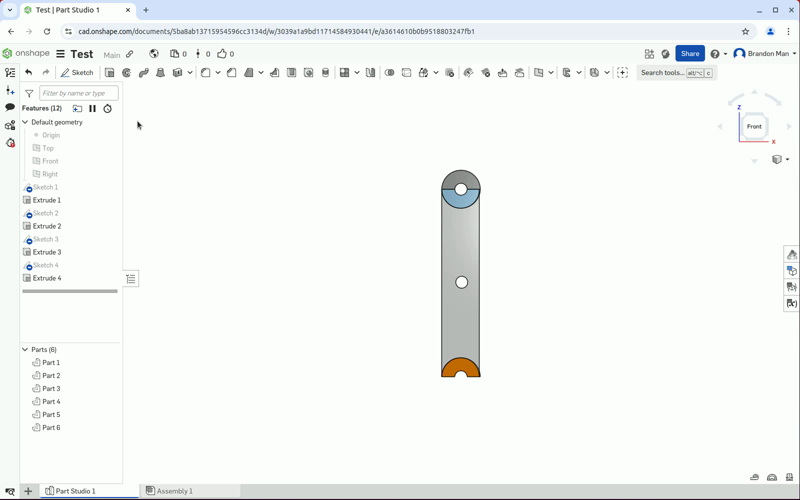
key(shift+h)
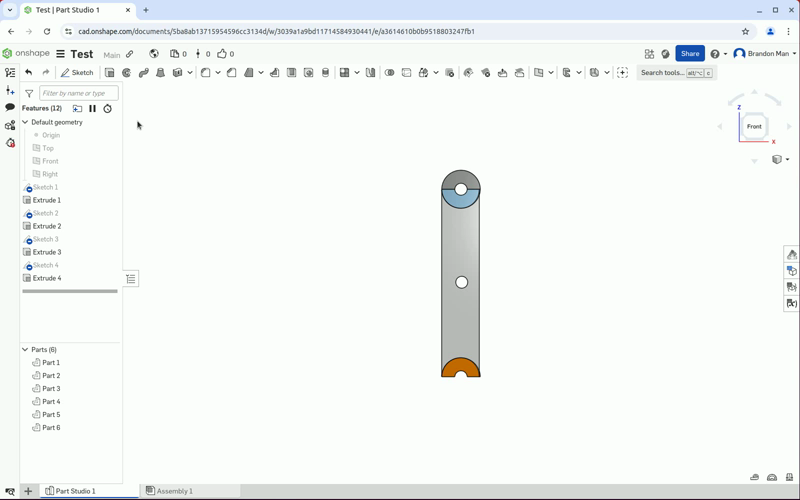
mouse_move(73, 189)
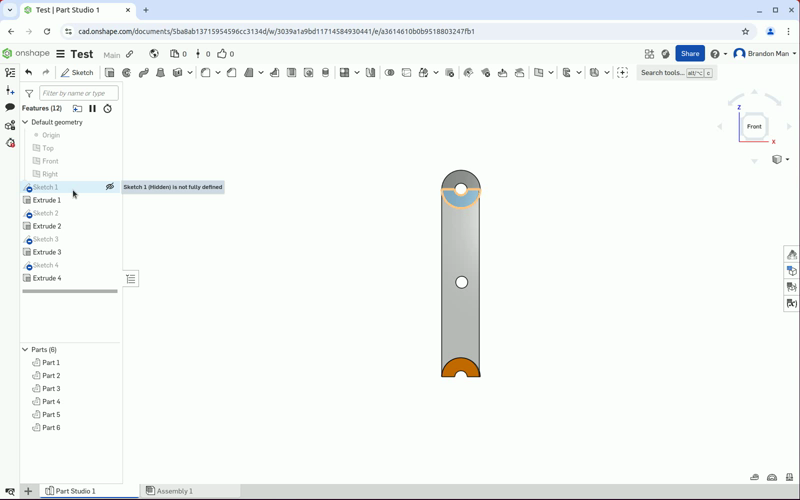
click(73, 189)
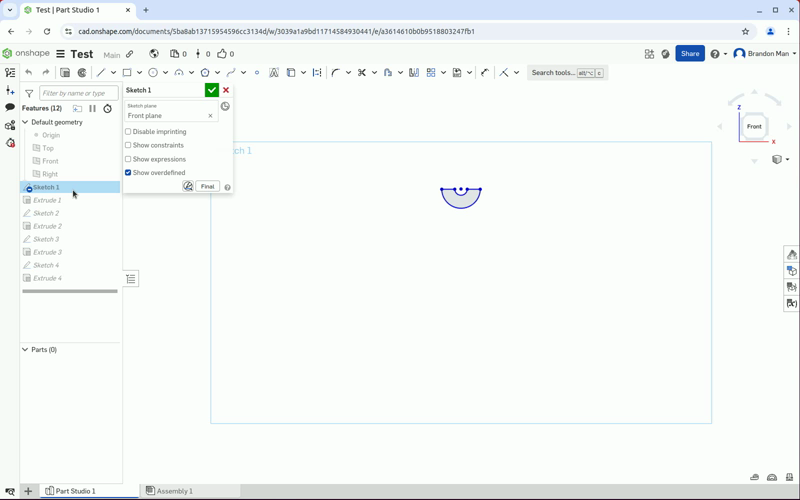
mouse_move(229, 92)
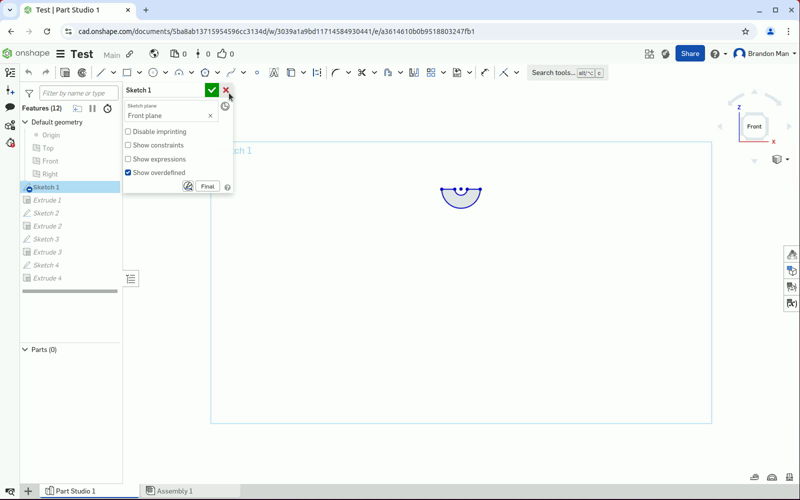
click(229, 92)
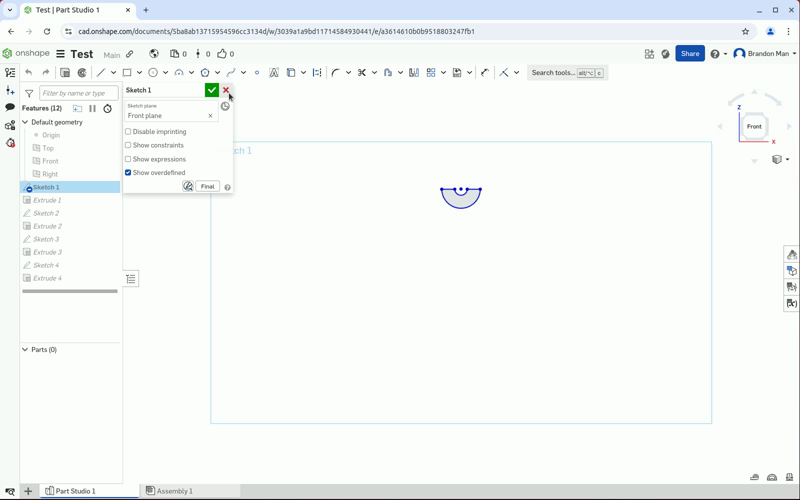
key(shift+s)
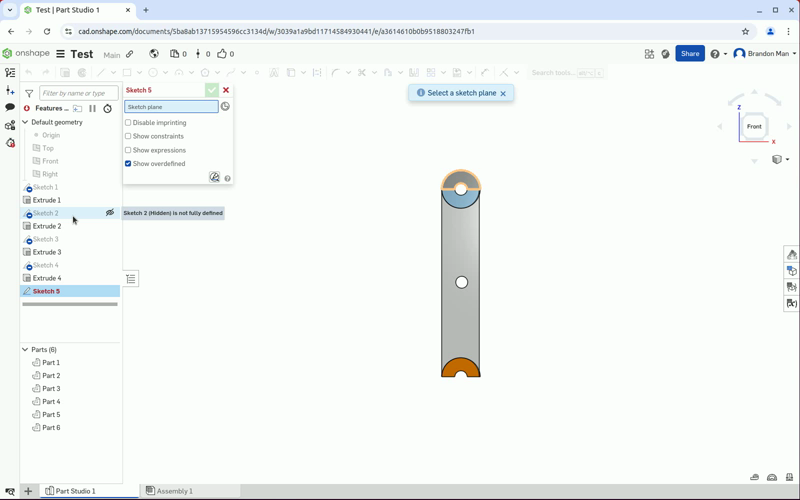
scroll(3)
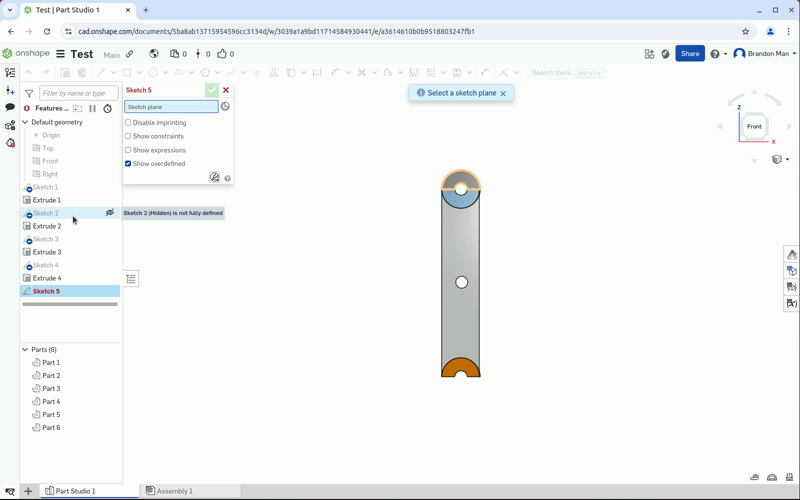
mouse_move(73, 163)
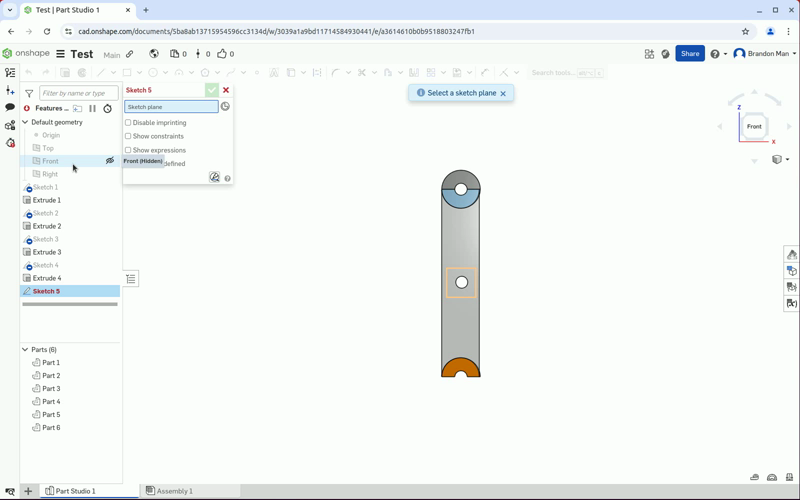
click(73, 163)
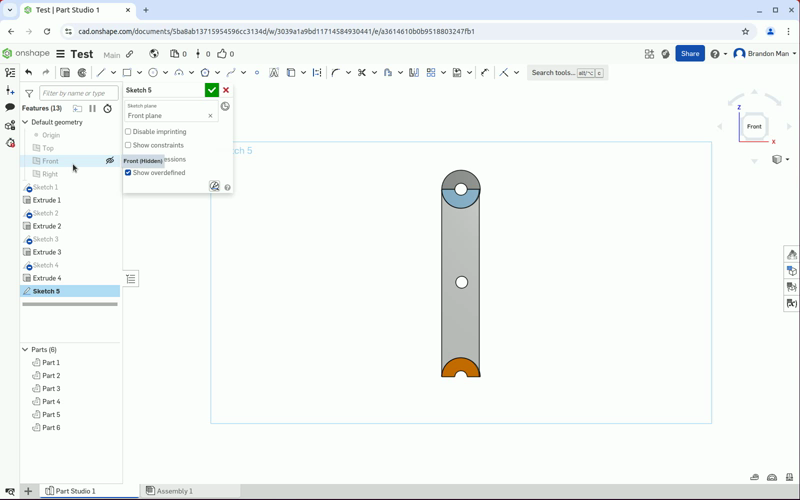
mouse_move(73, 352)
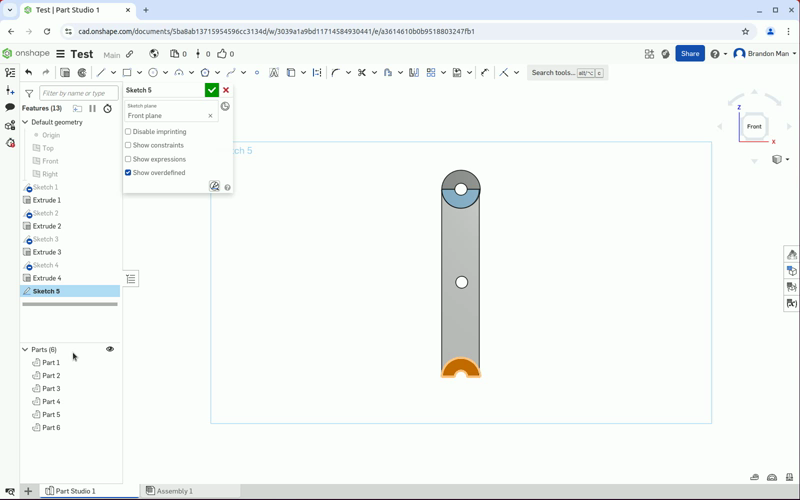
key(y)
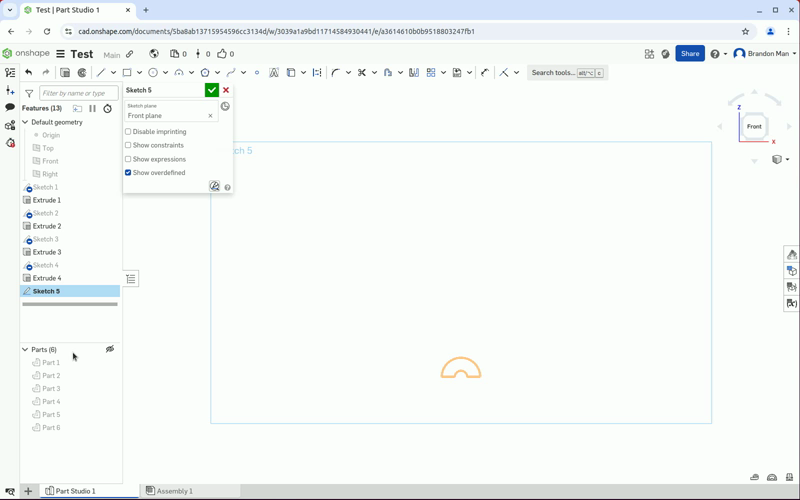
key(a)
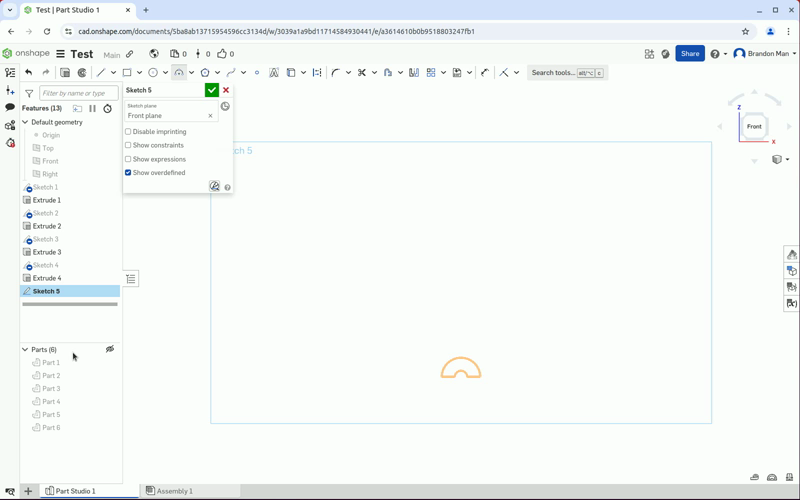
key_down(shift)
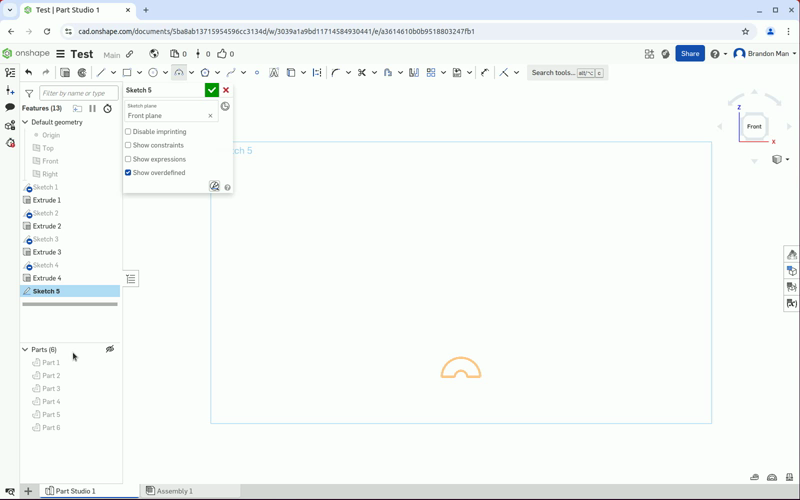
mouse_move(441, 376)
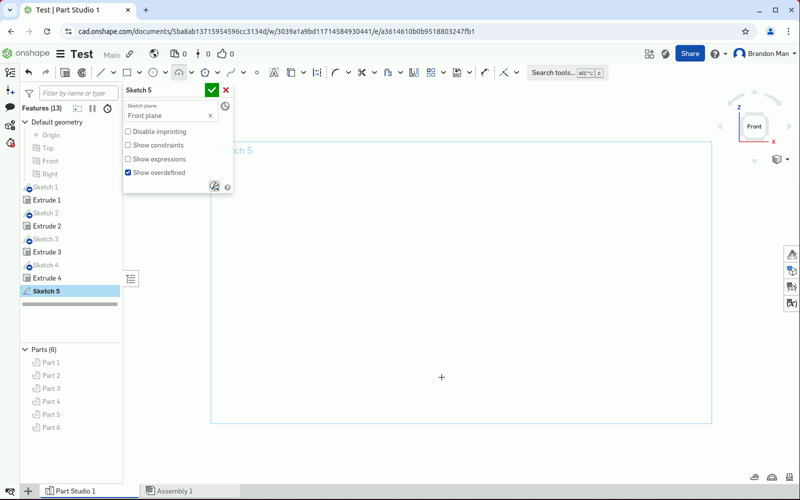
click(441, 376)
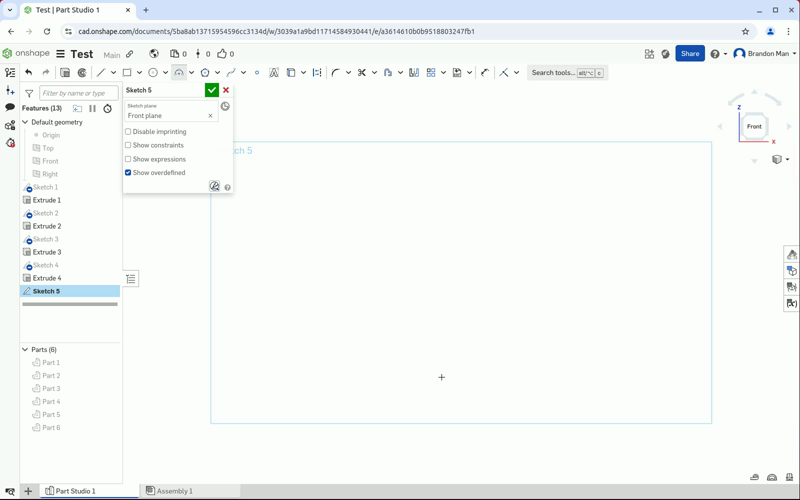
key_up(shift)
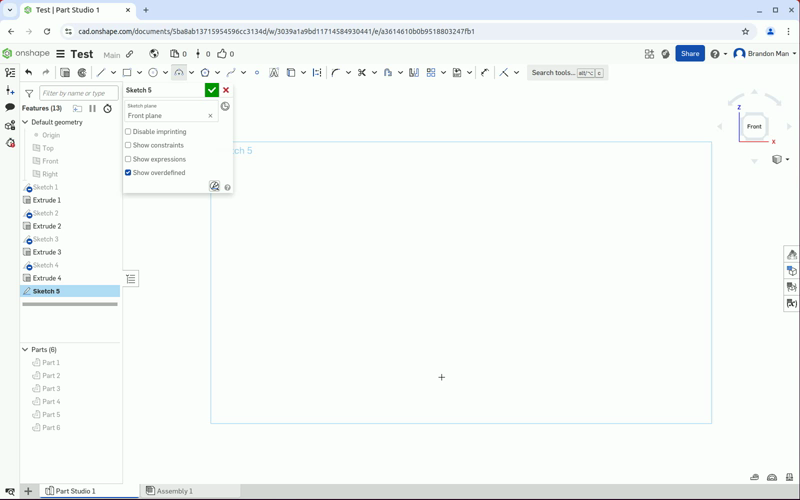
key_down(shift)
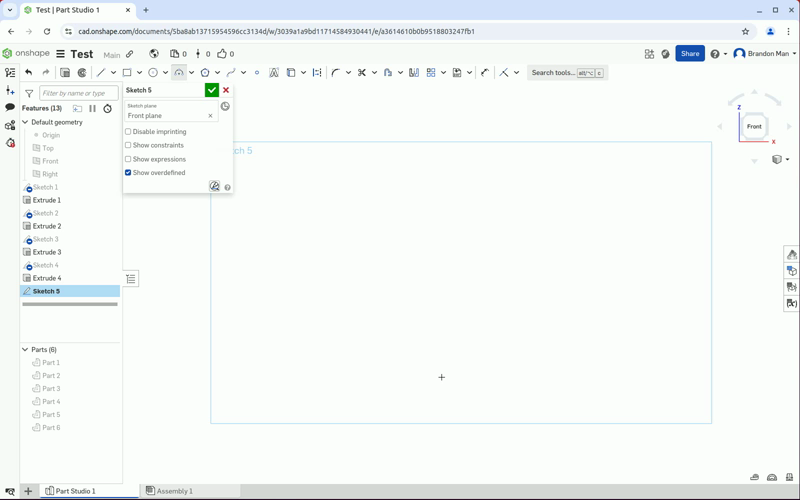
mouse_move(480, 376)
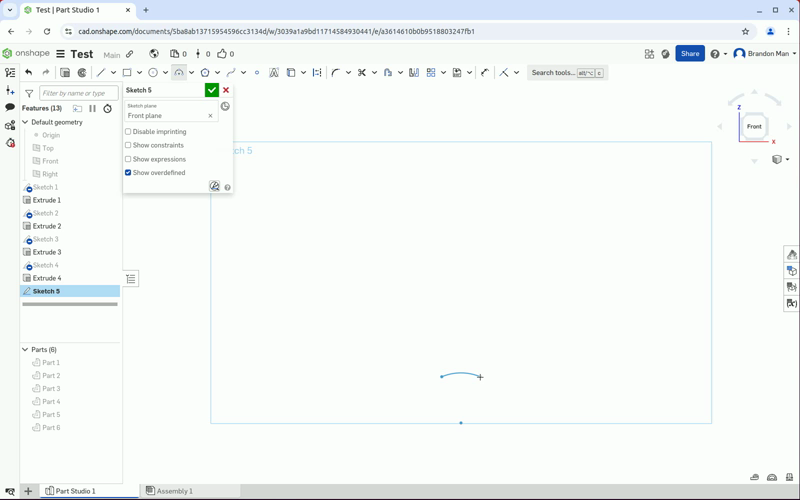
click(480, 376)
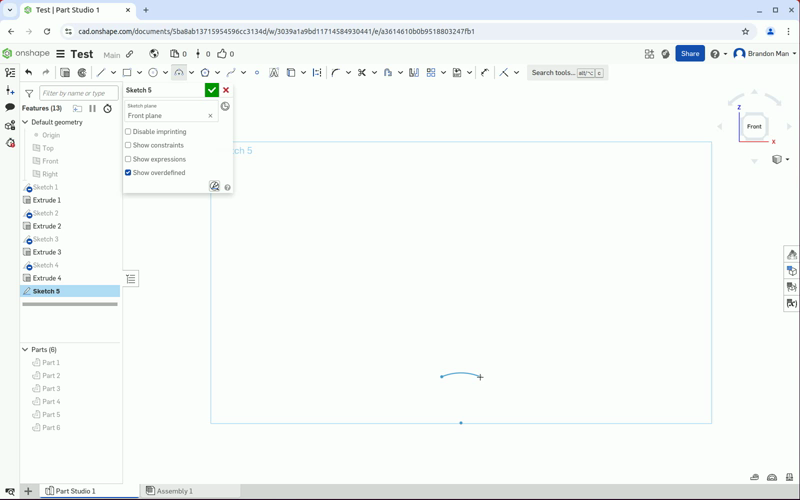
mouse_move(461, 395)
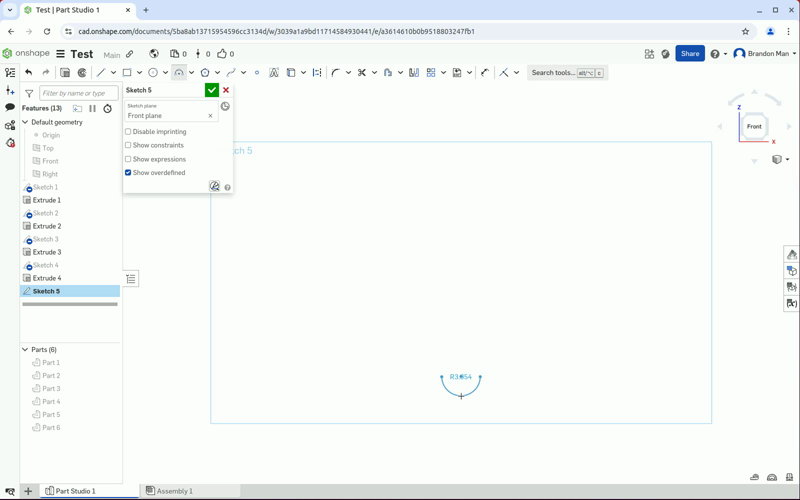
click(461, 395)
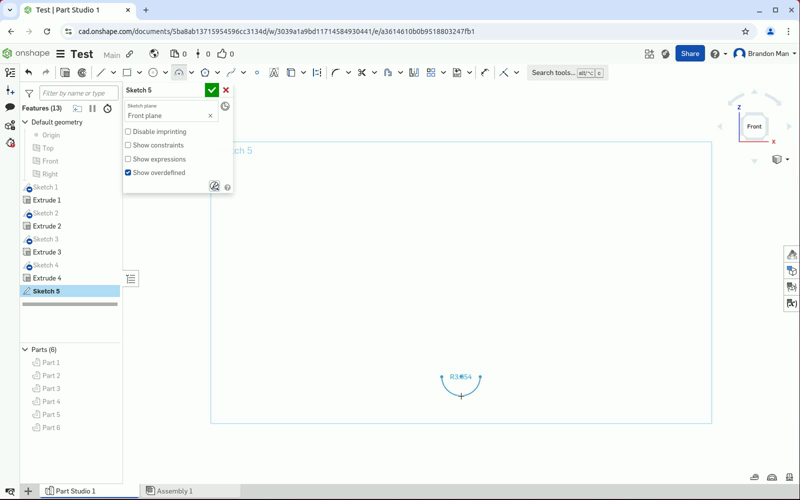
key_up(shift)
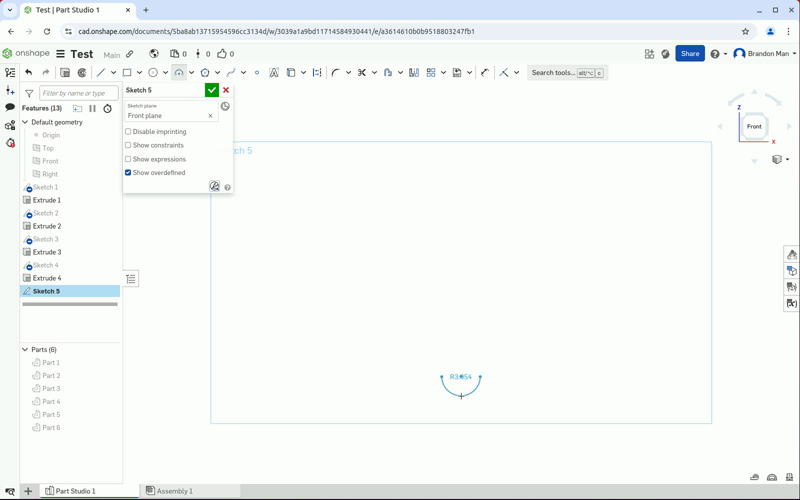
key(esc)
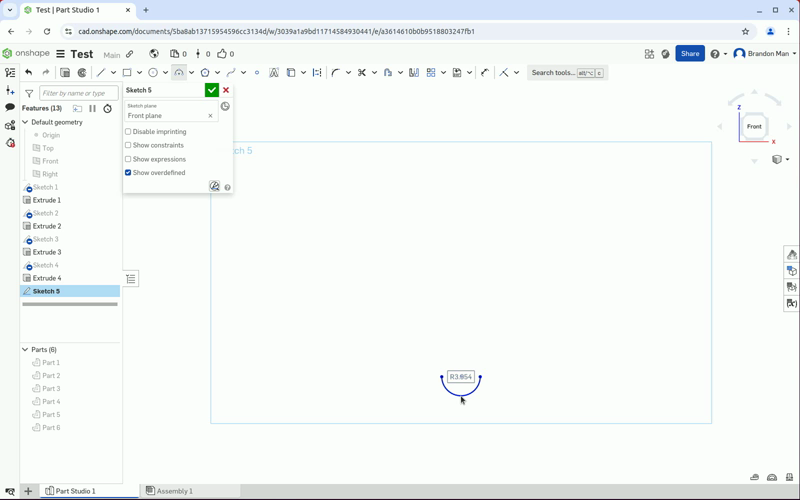
key(l)
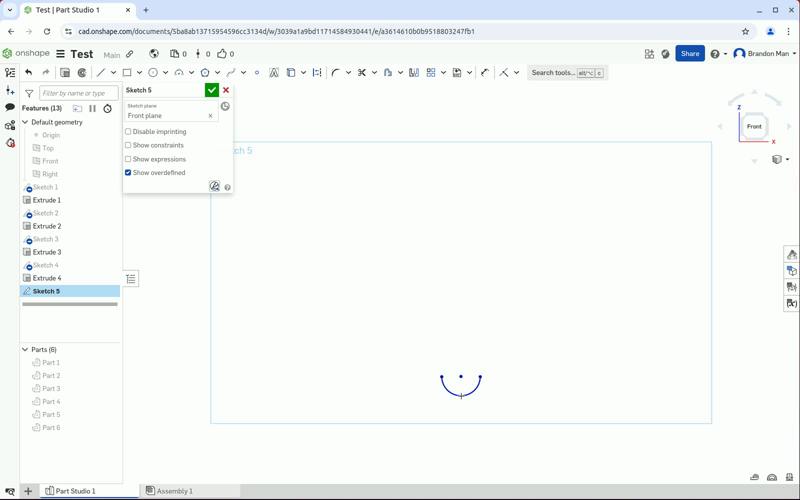
mouse_move(480, 376)
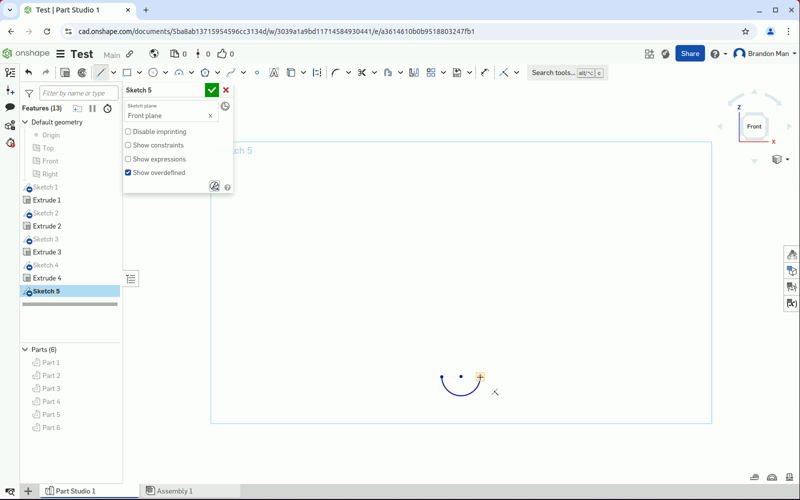
click(480, 376)
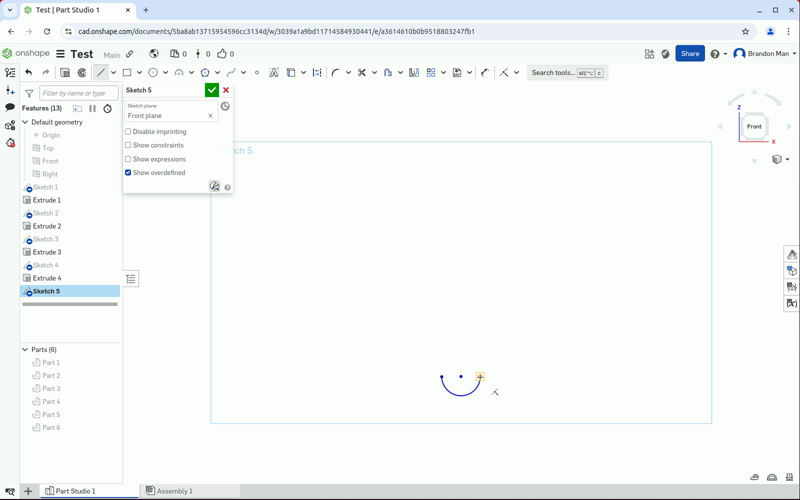
key_down(shift)
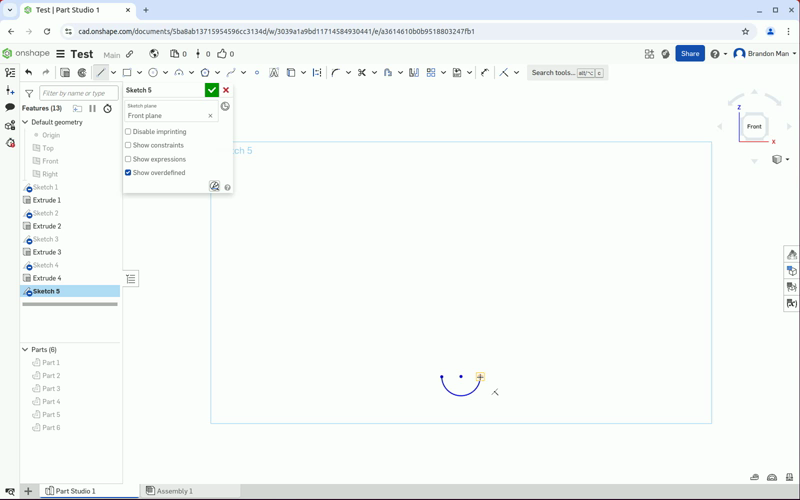
mouse_move(510, 376)
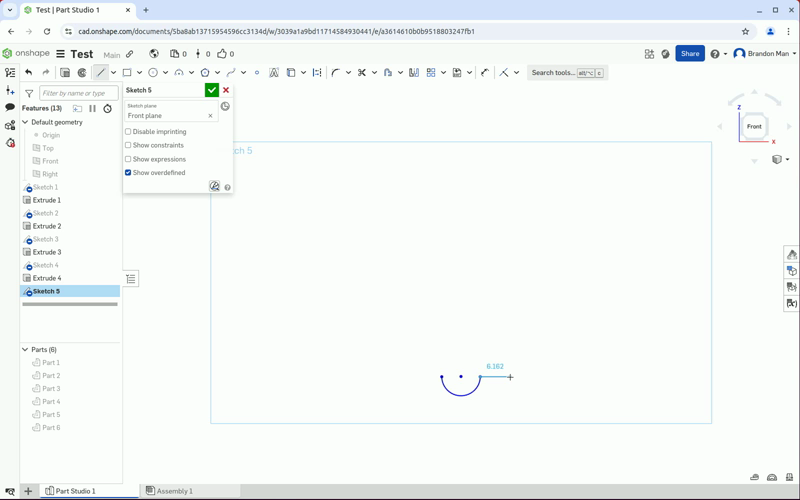
mouse_move(467, 376)
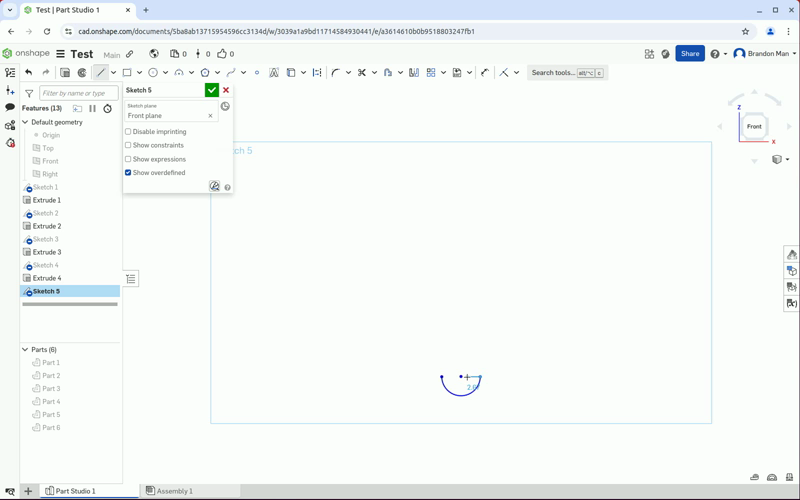
click(467, 376)
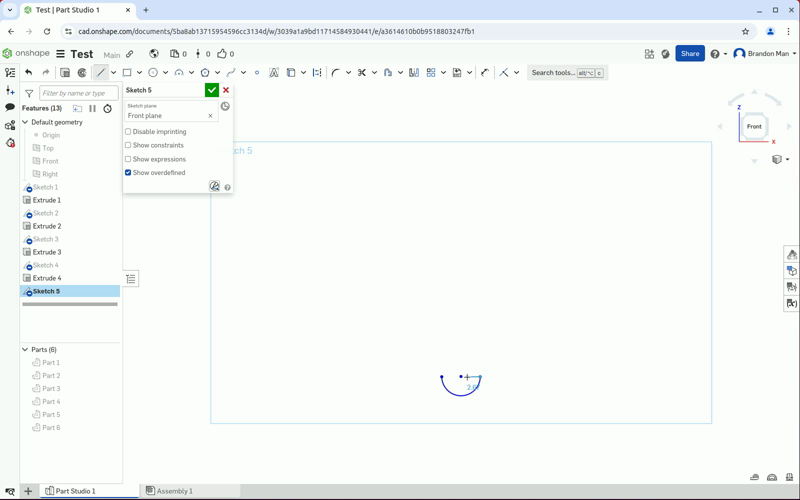
key_up(shift)
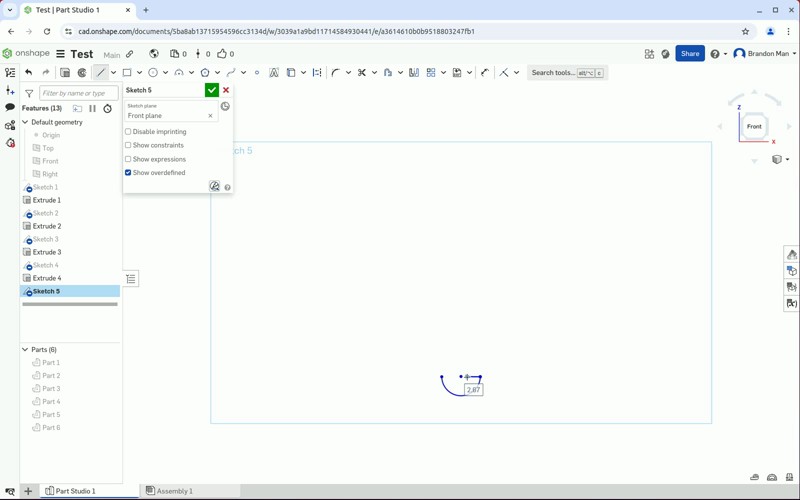
key(esc)
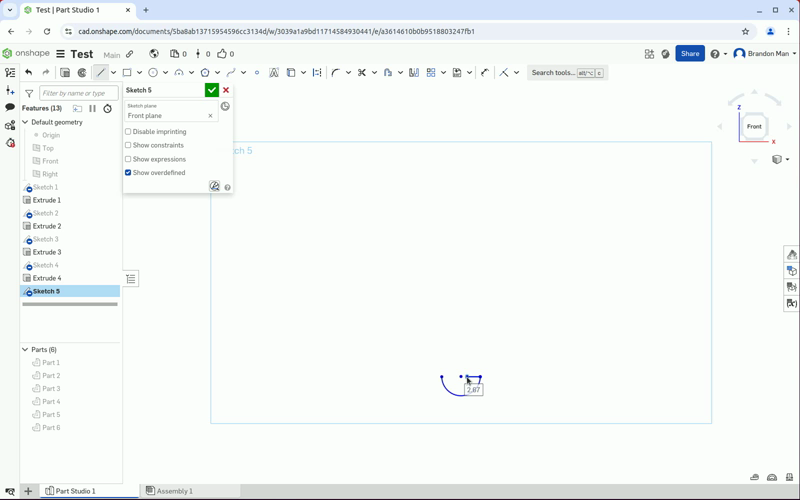
key(a)
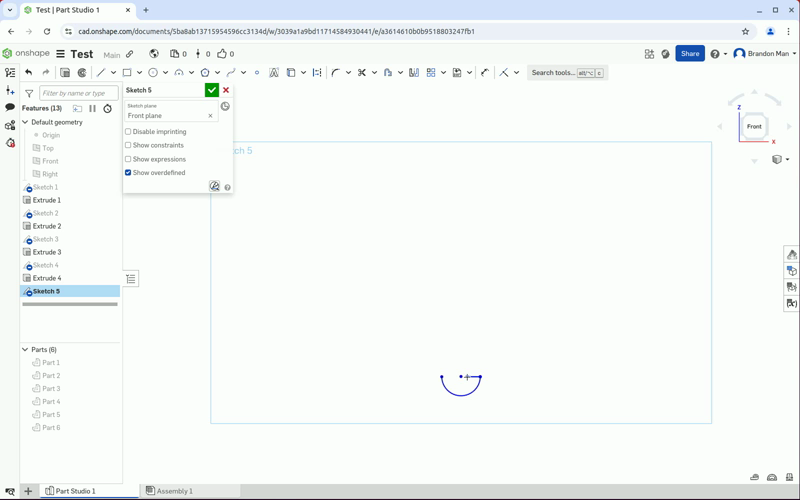
mouse_move(467, 376)
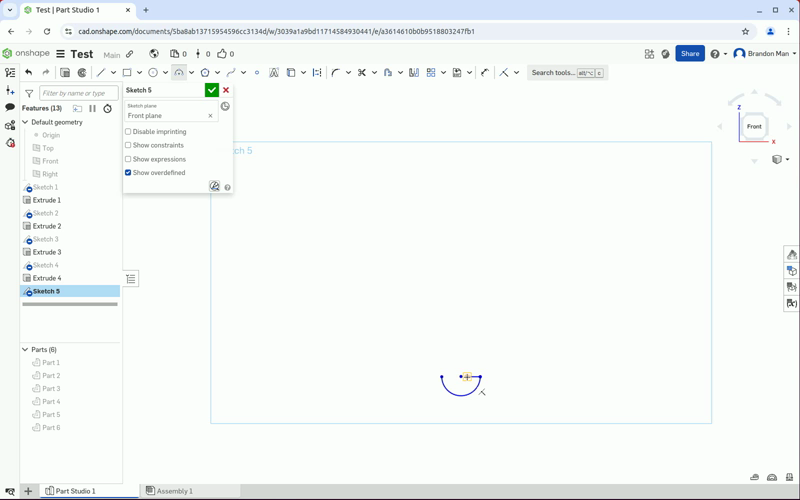
click(467, 376)
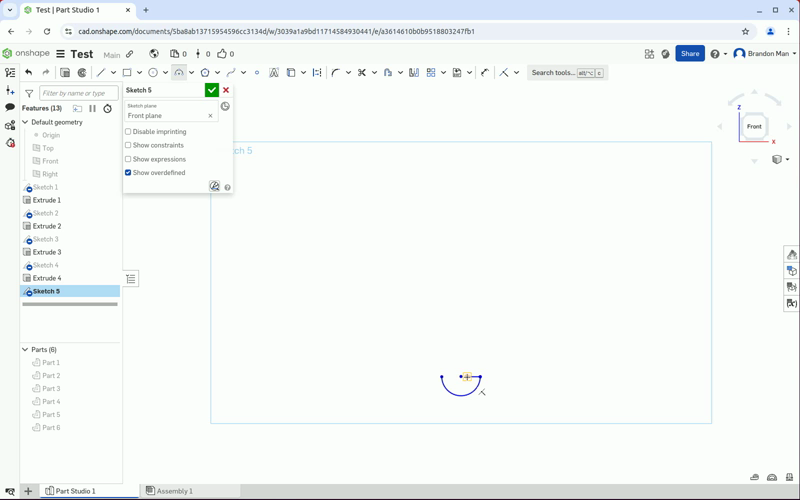
key_down(shift)
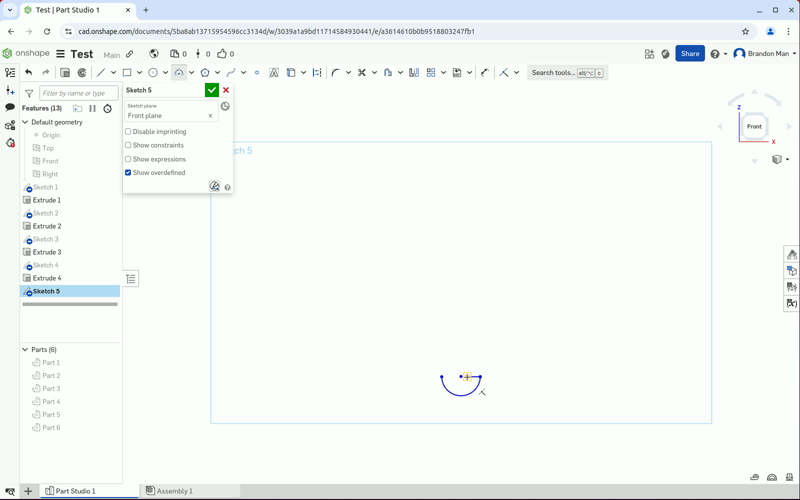
mouse_move(454, 376)
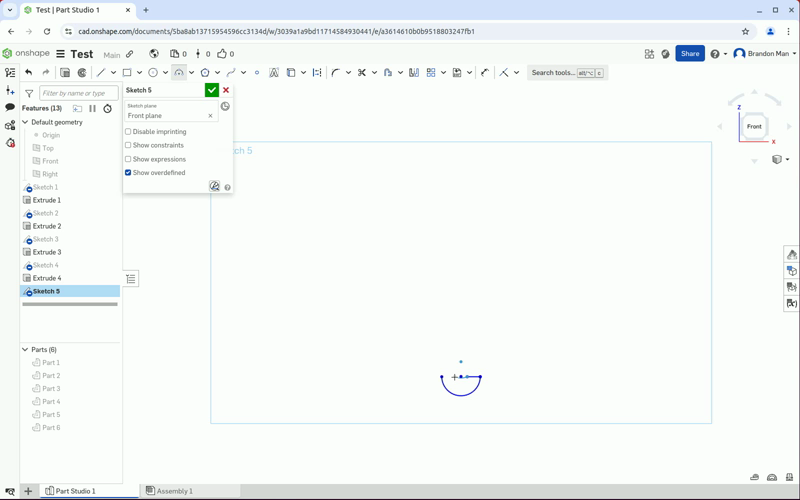
click(454, 376)
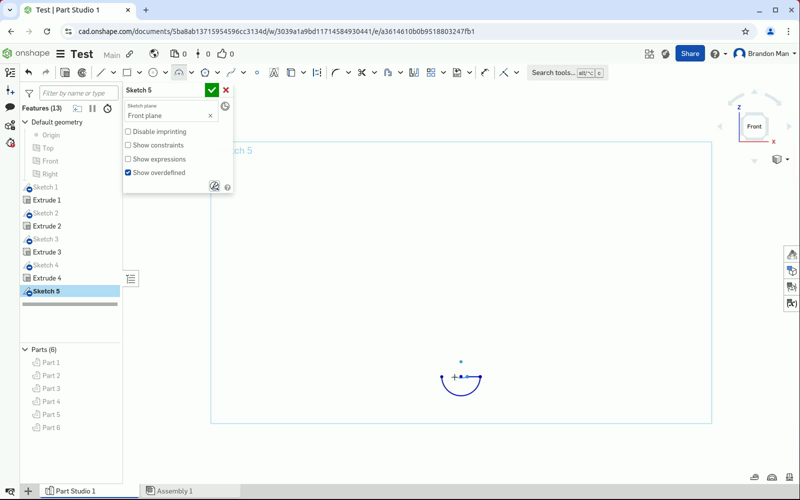
mouse_move(461, 382)
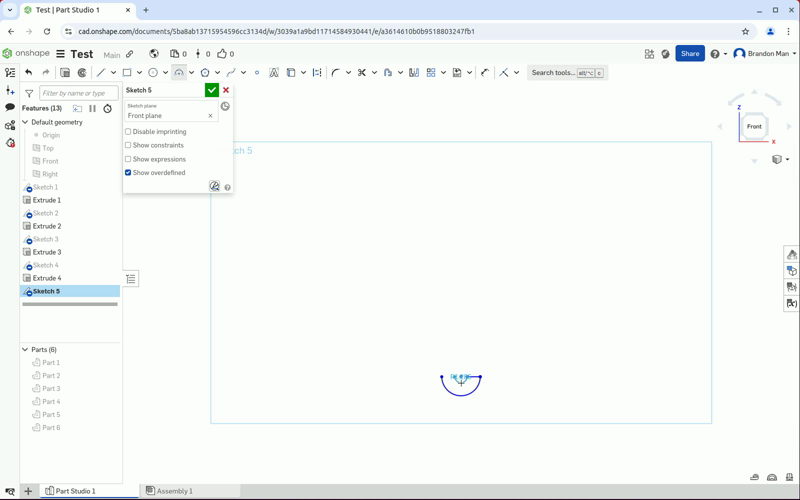
click(461, 382)
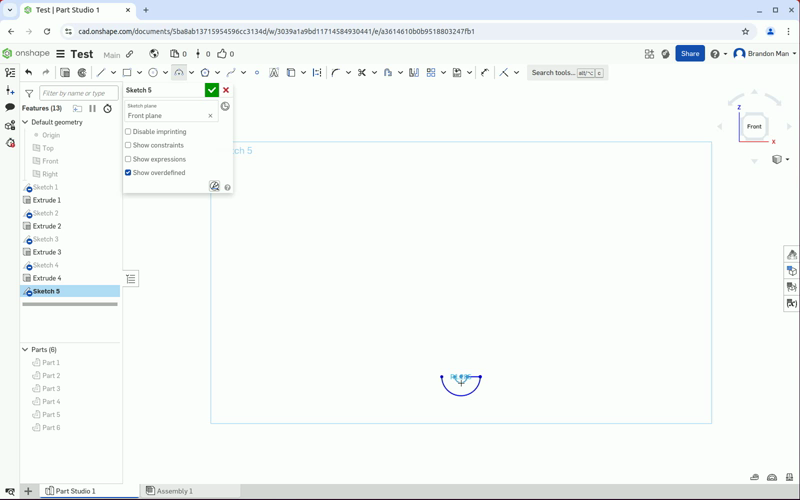
key_up(shift)
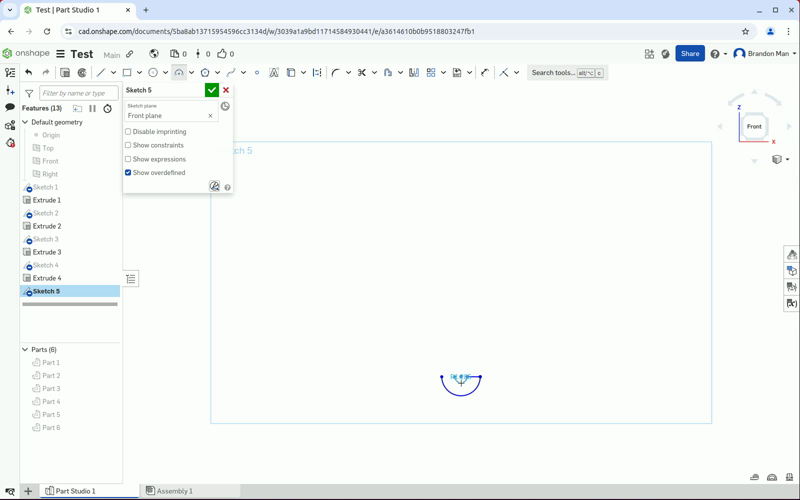
key(esc)
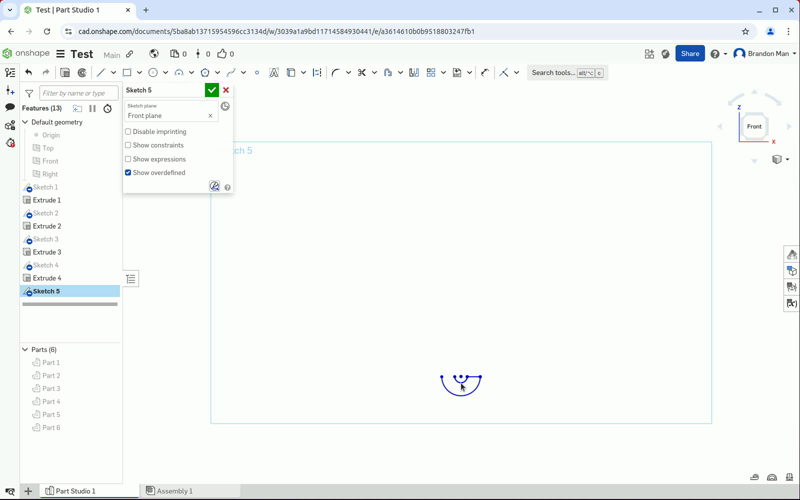
key(l)
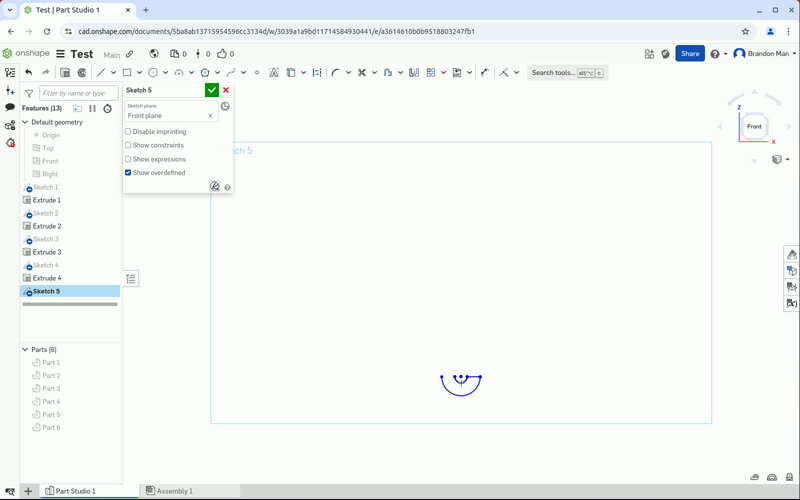
mouse_move(454, 376)
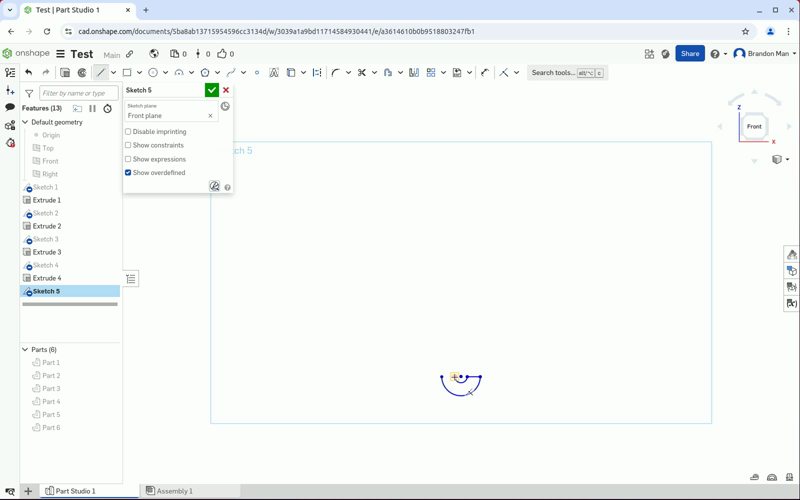
click(454, 376)
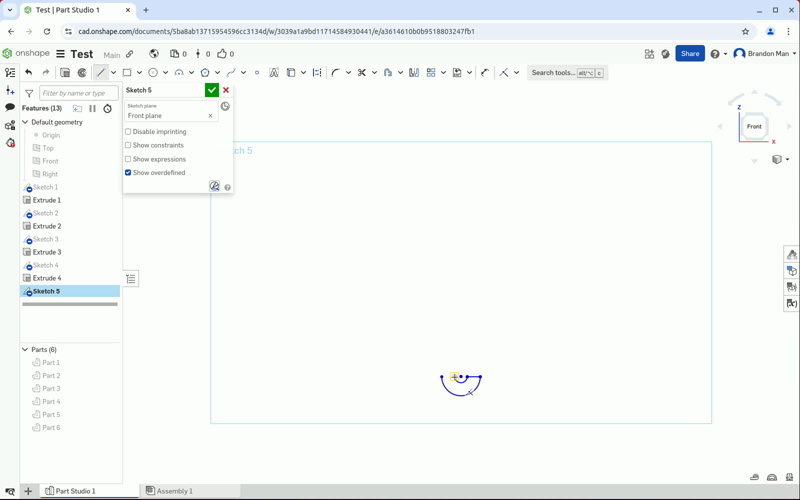
mouse_move(484, 376)
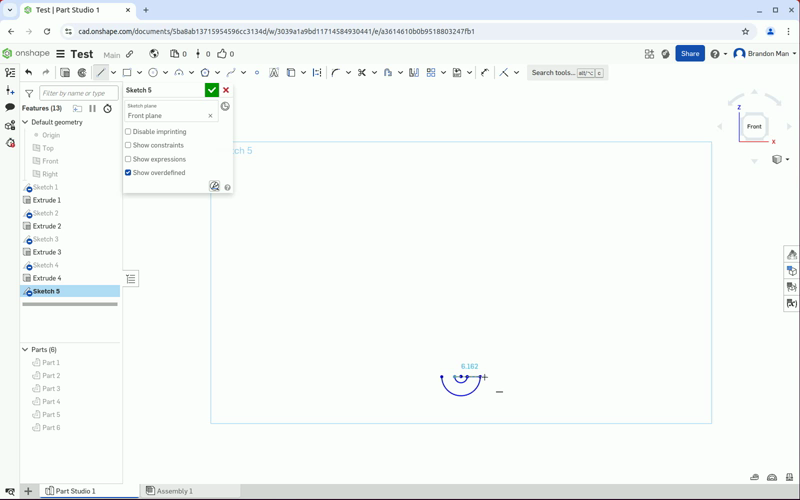
key_down(shift)
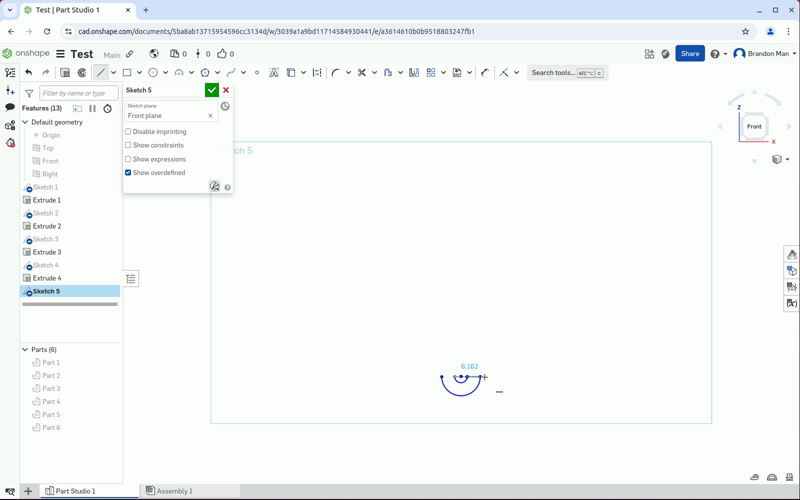
mouse_move(441, 376)
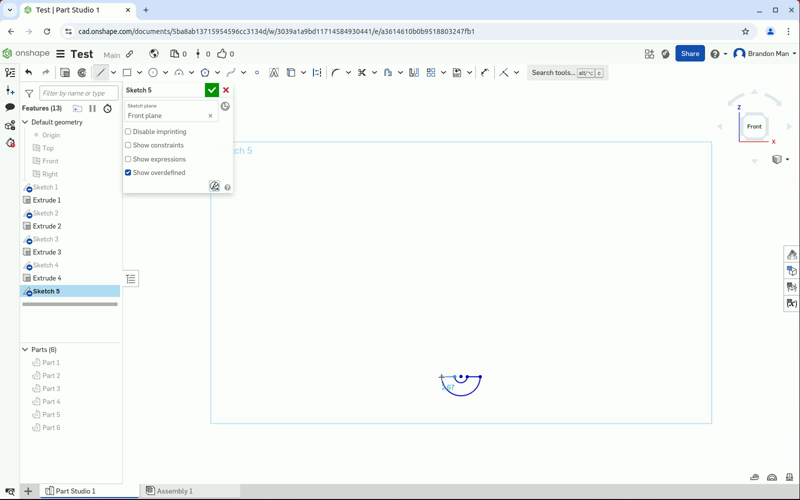
key_up(shift)
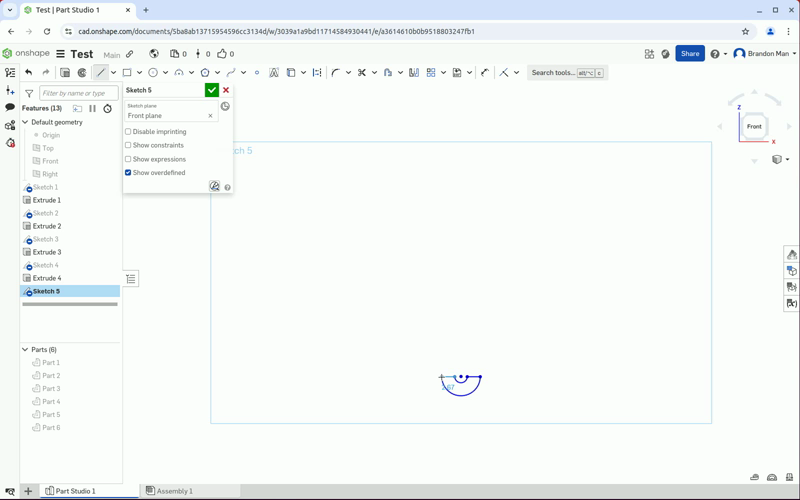
click(441, 376)
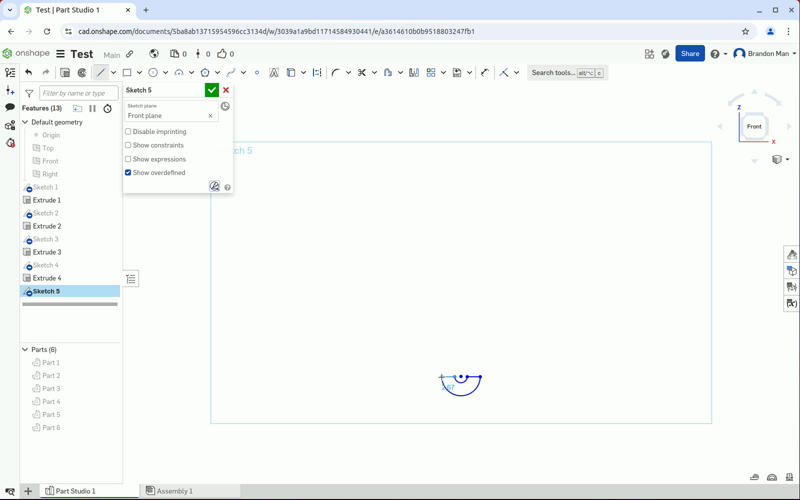
key(esc)
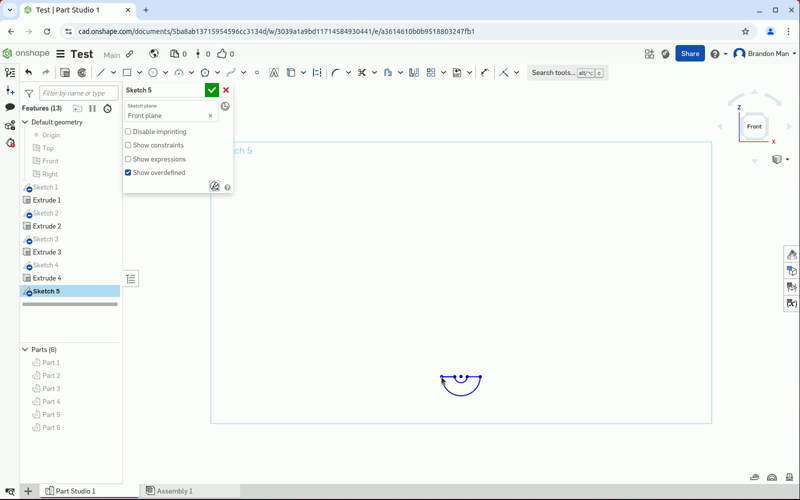
mouse_move(468, 388)
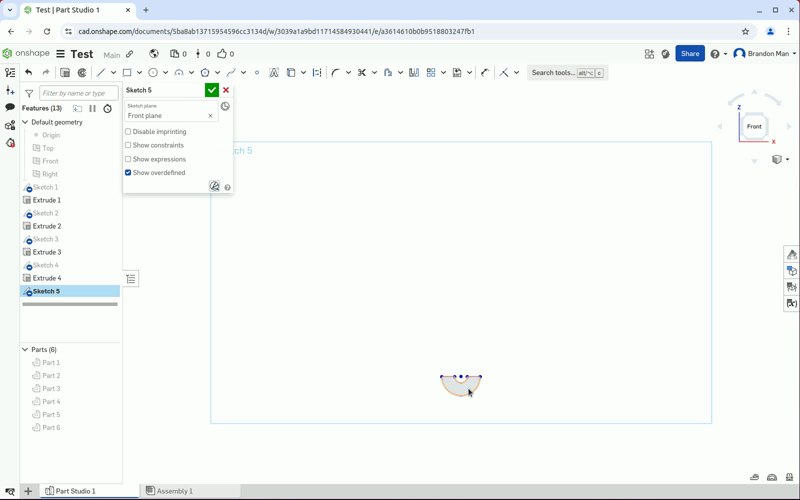
scroll(6)
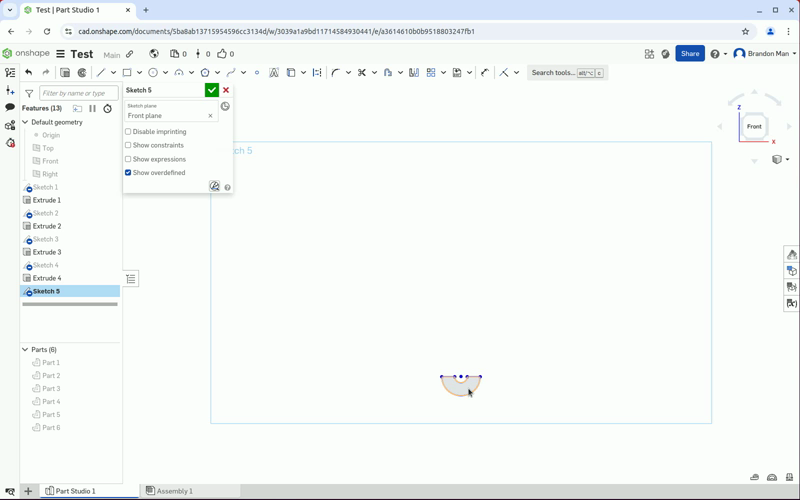
scroll(6)
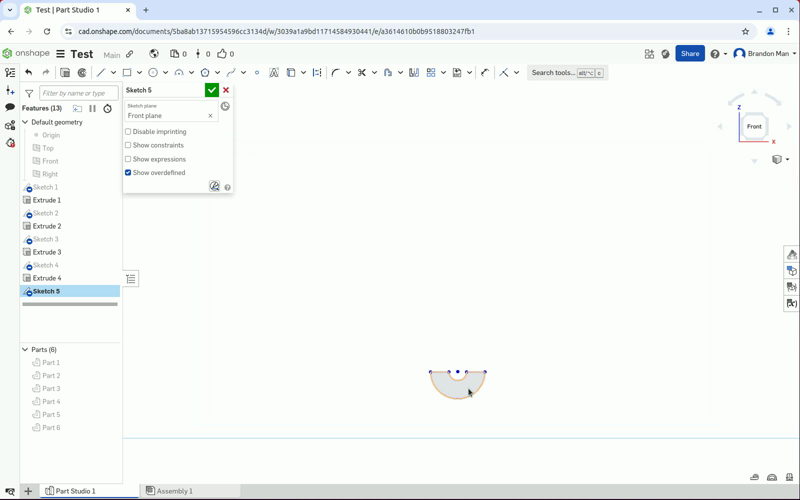
scroll(6)
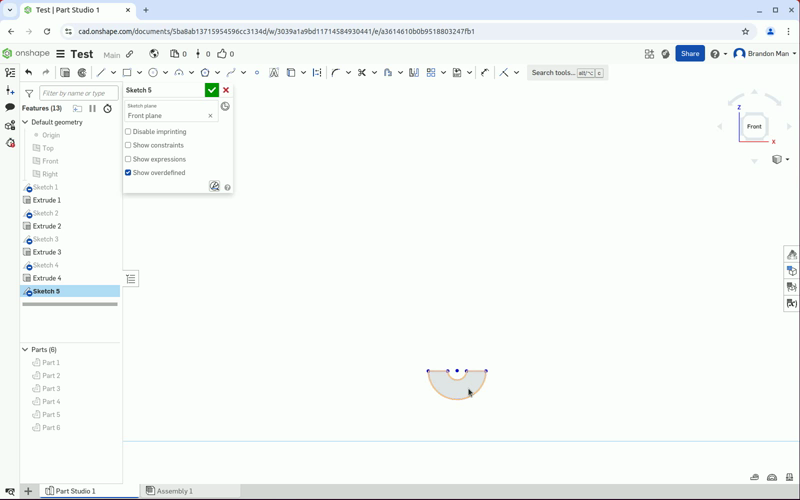
scroll(6)
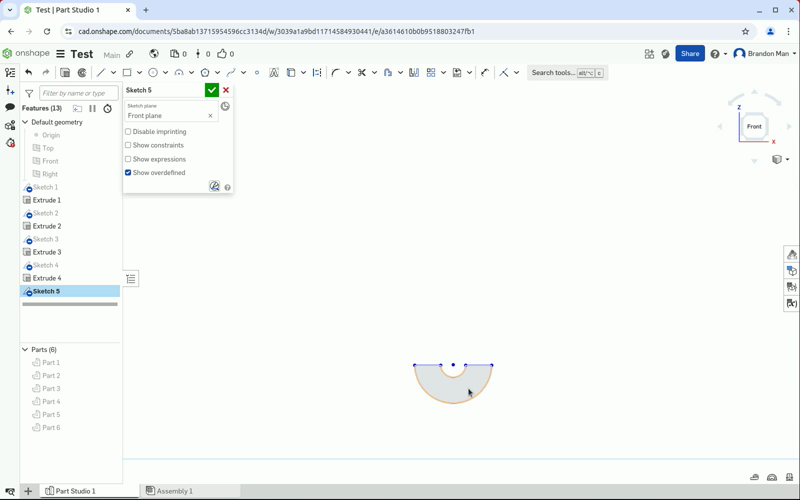
scroll(6)
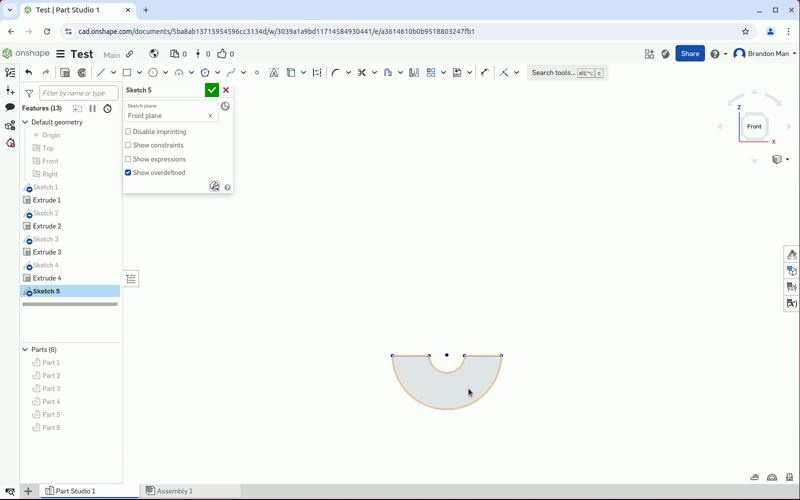
scroll(6)
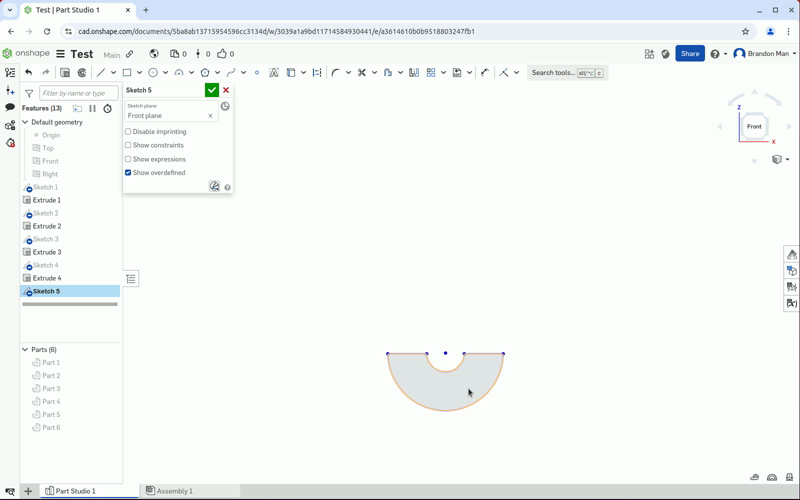
scroll(6)
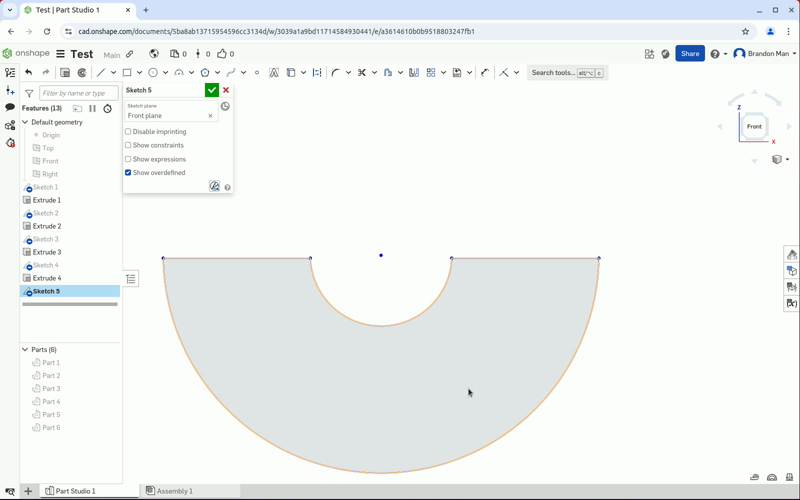
click(468, 388)
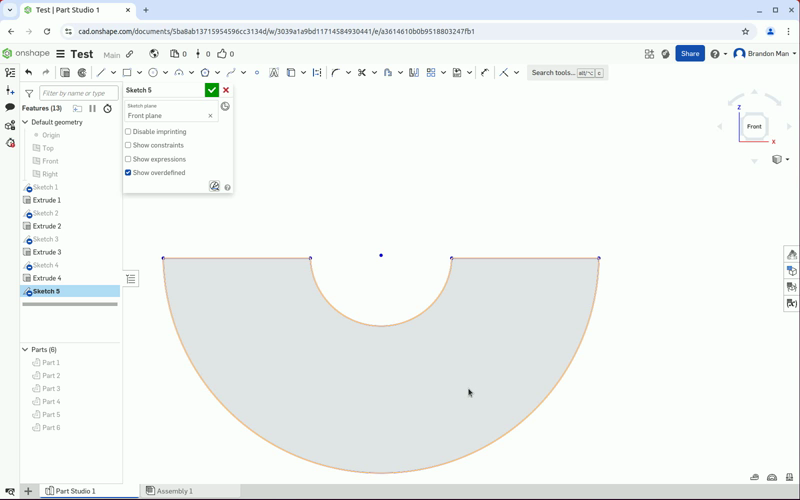
scroll(-6)
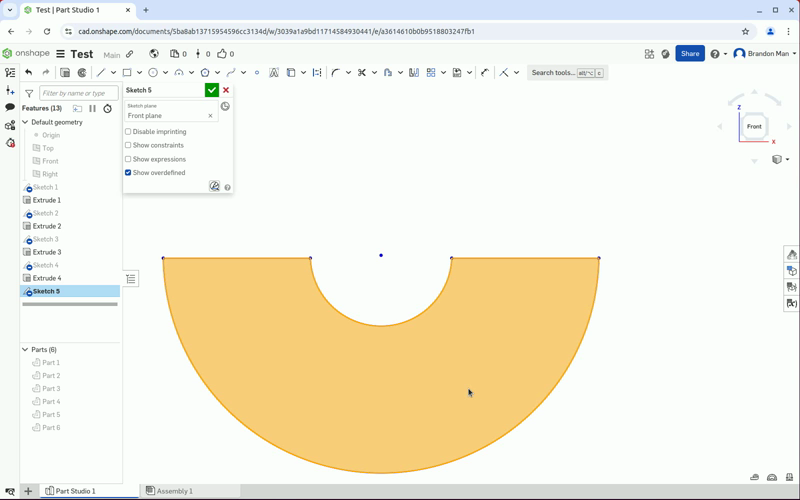
scroll(-6)
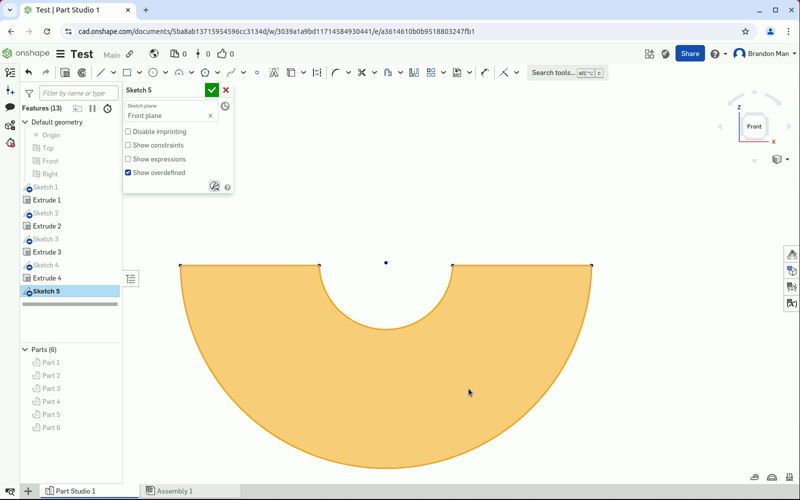
scroll(-6)
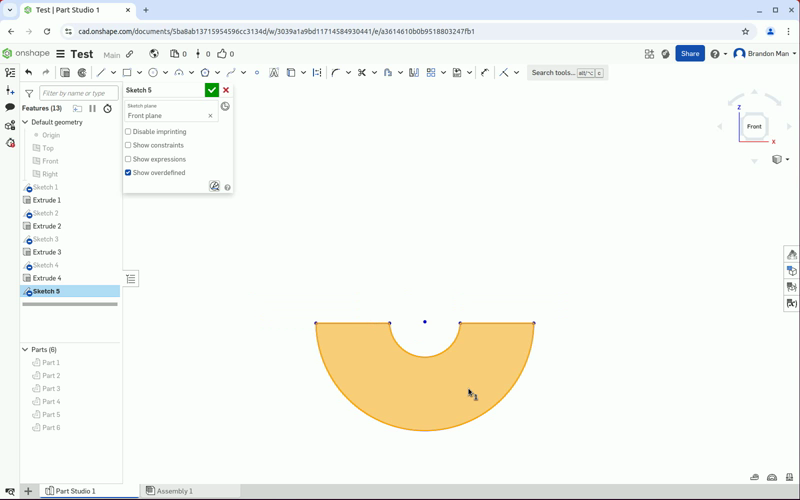
scroll(-6)
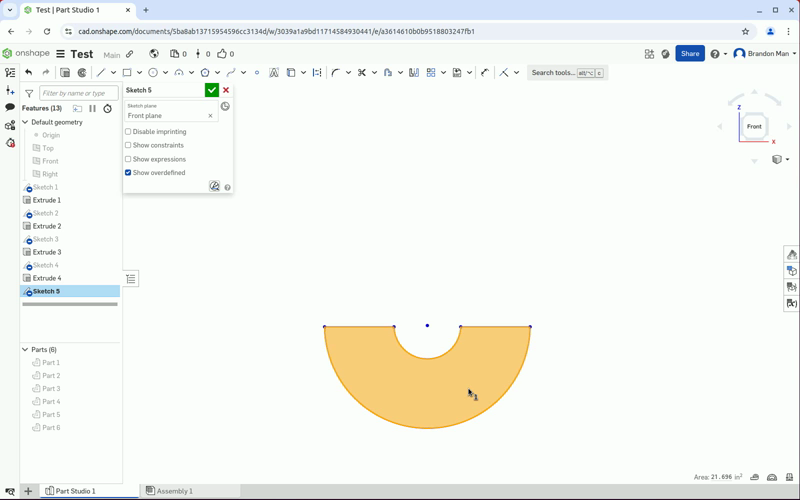
scroll(-6)
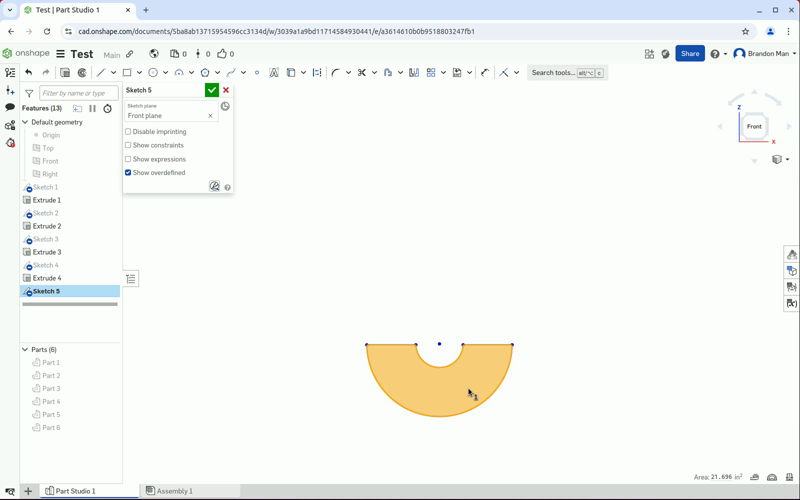
scroll(-6)
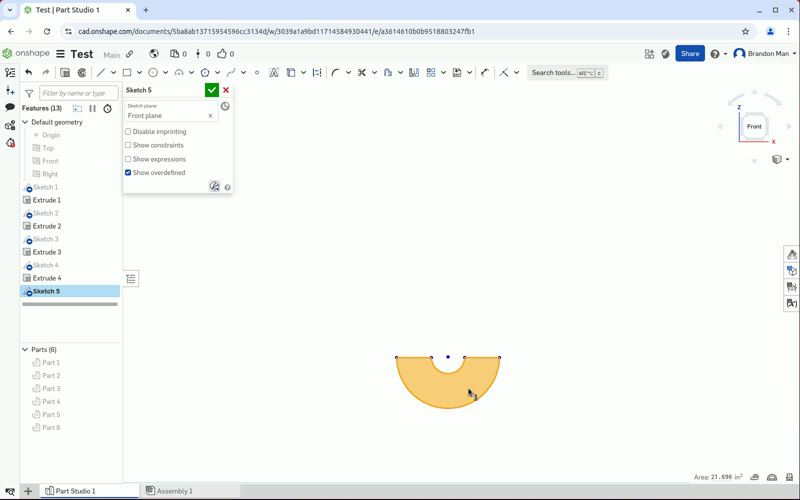
scroll(-6)
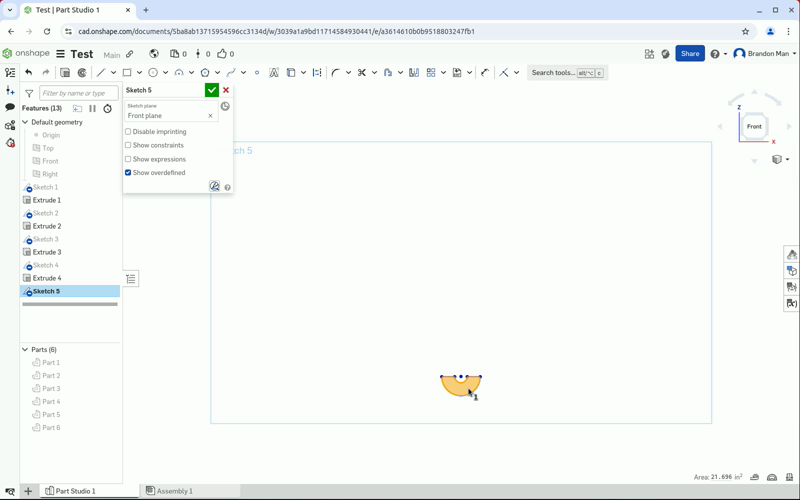
mouse_move(73, 352)
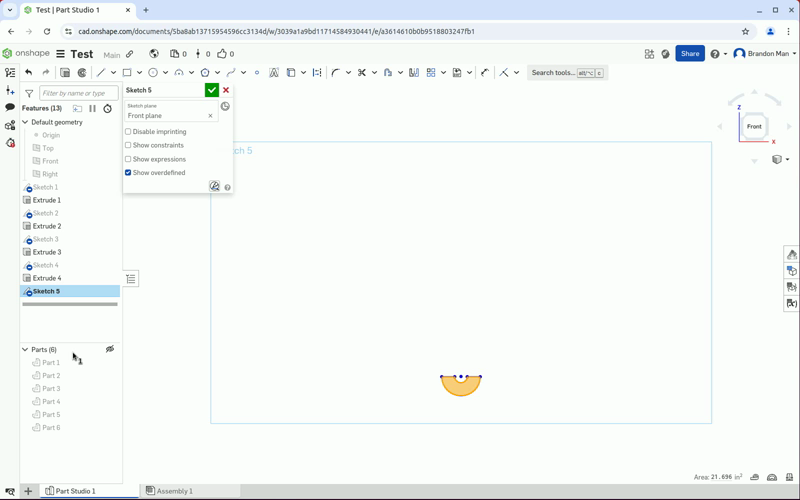
key(shift+y)
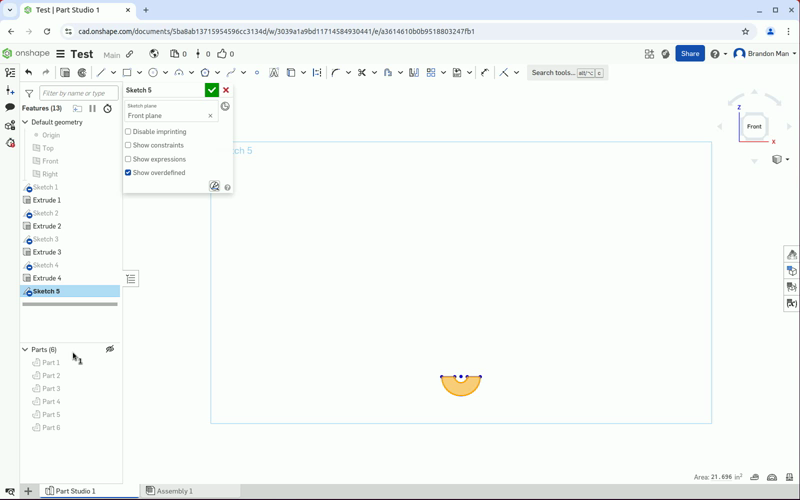
key(shift+e)
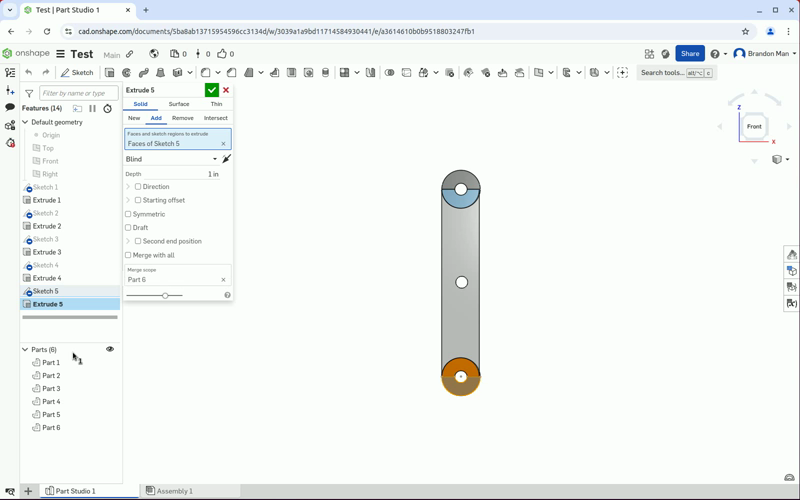
mouse_move(143, 106)
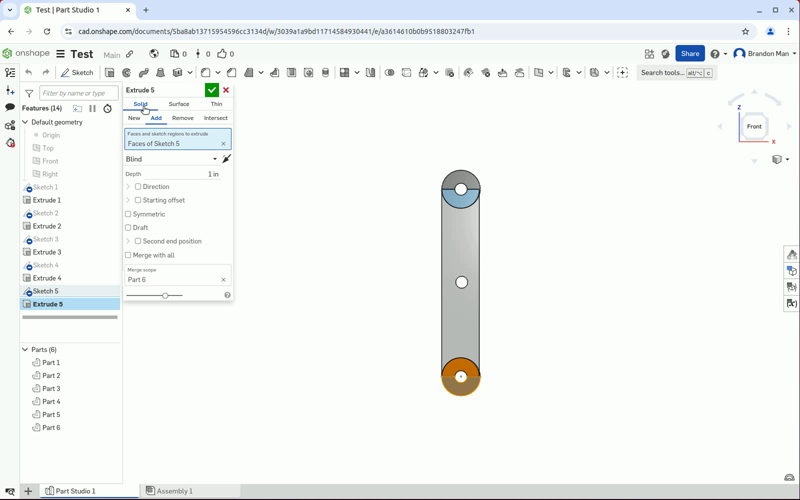
click(143, 106)
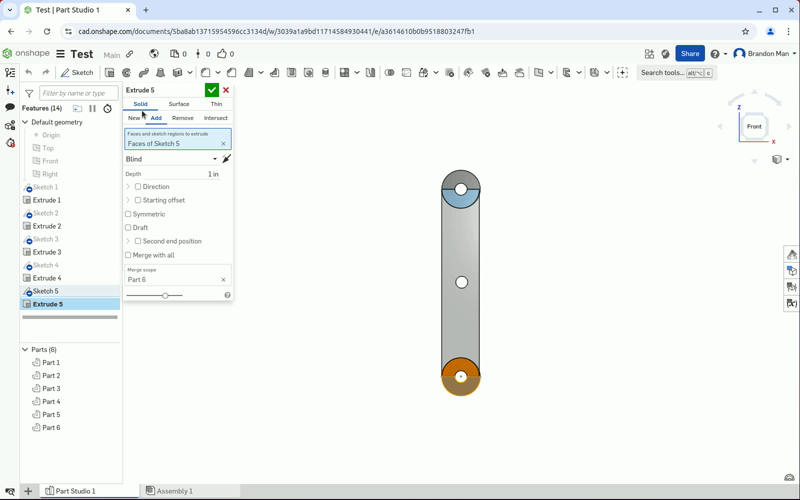
mouse_move(137, 120)
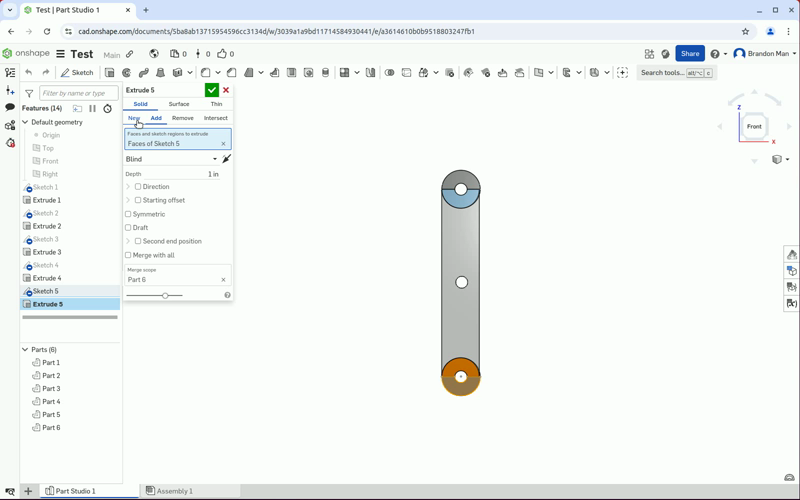
click(137, 120)
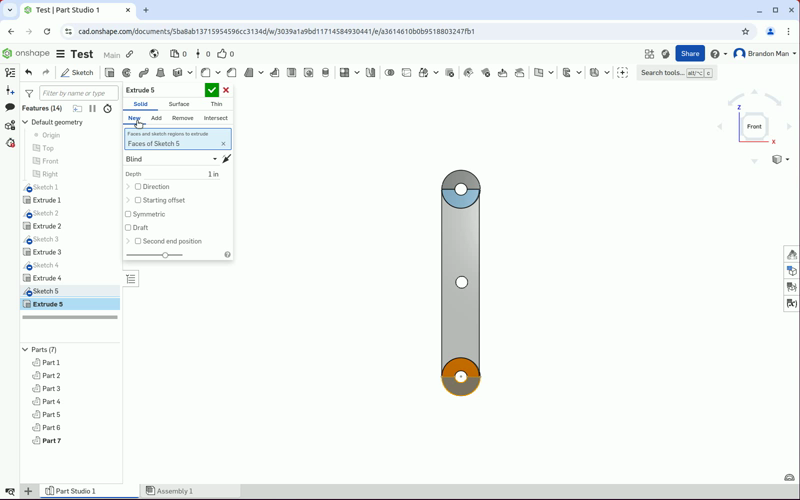
key(tab, 4)
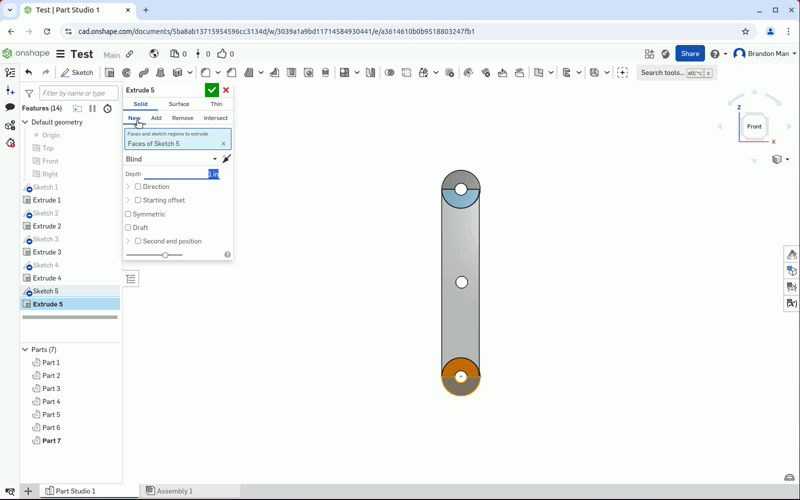
text(1.926)
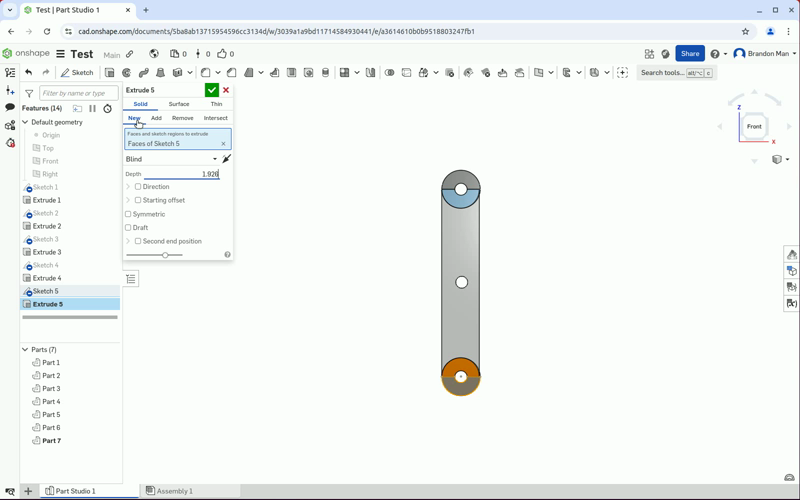
key(enter)
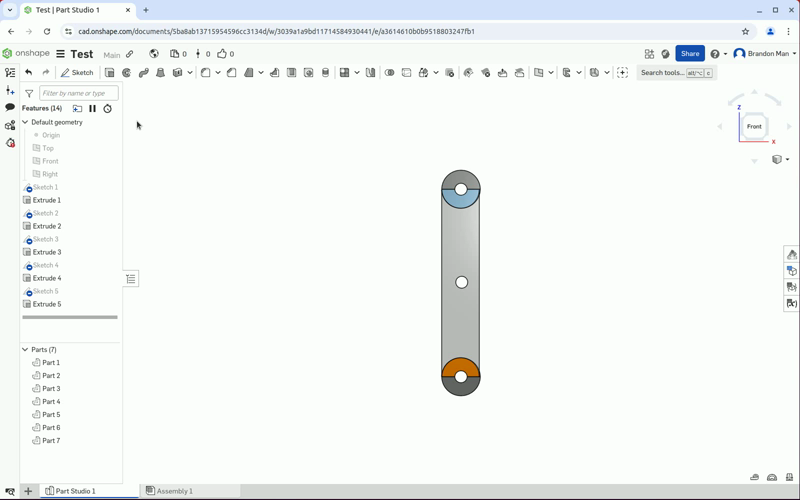
key(shift+h)
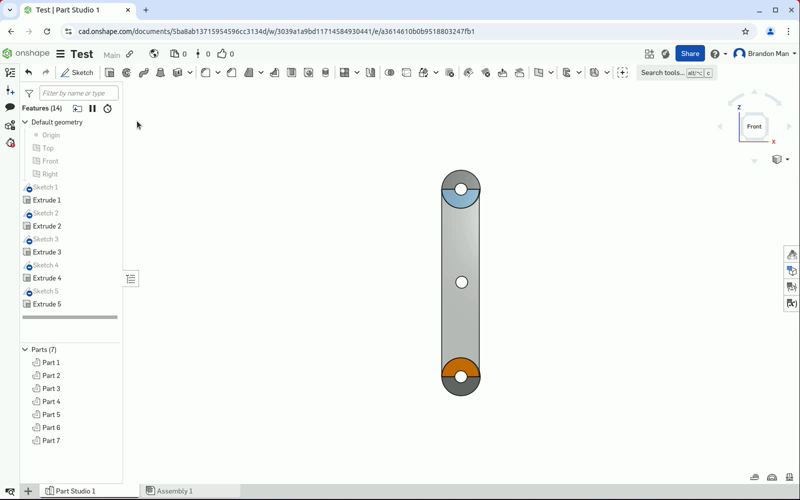
key(shift+h)
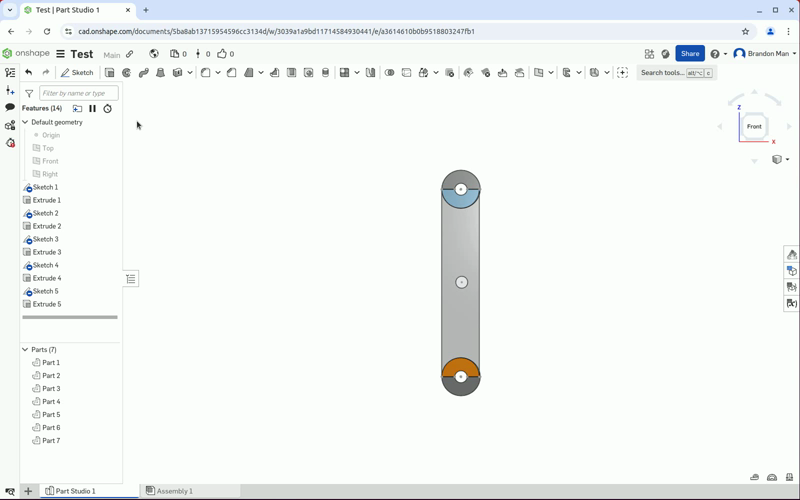
key(shift+7)
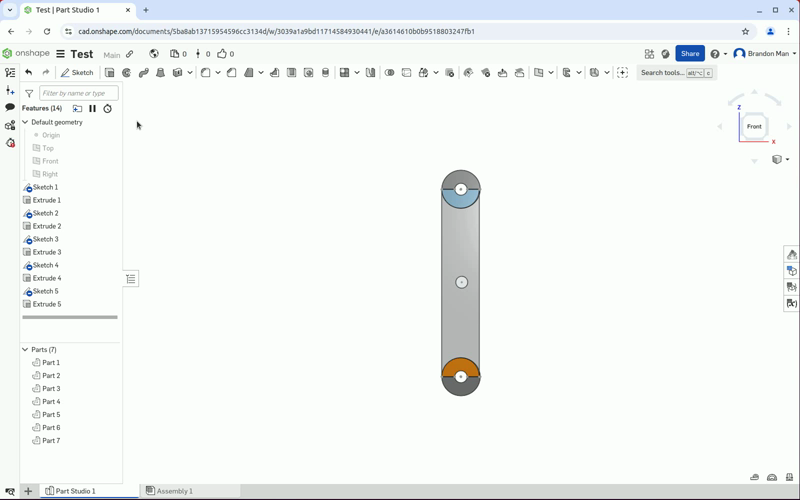
key(left, 2)
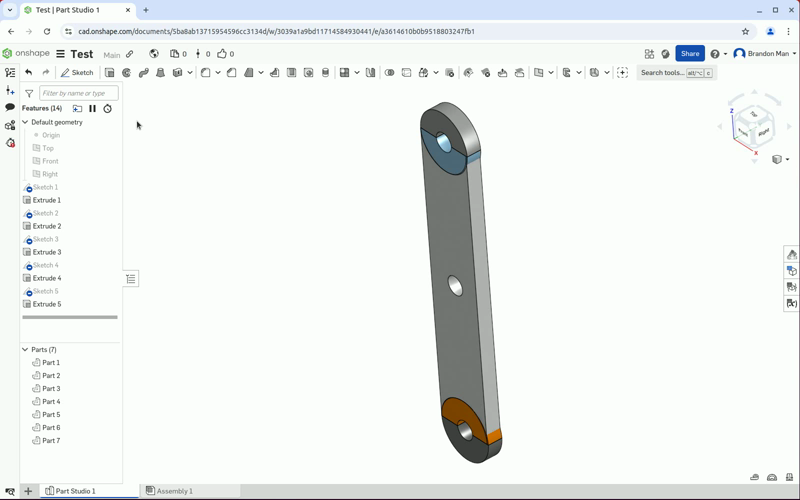
key(down, 2)
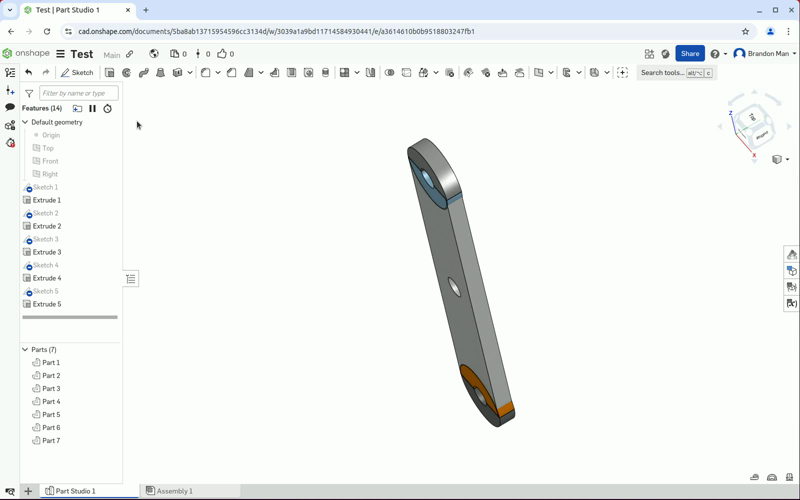
key(up, 2)
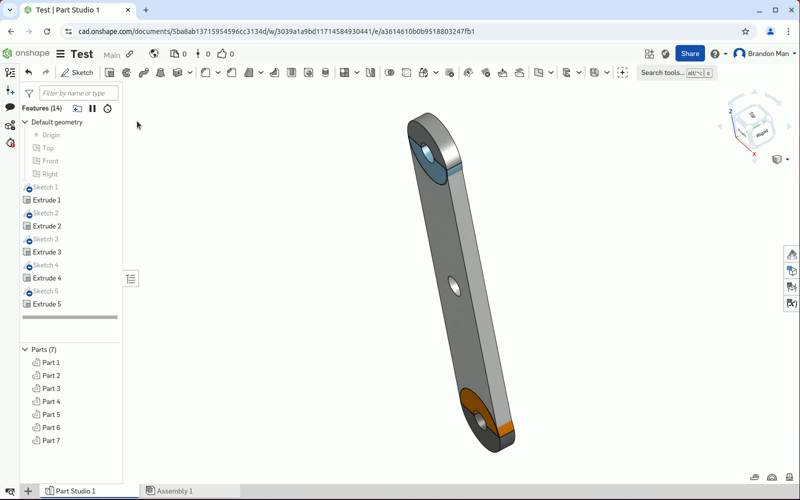
key(right, 2)
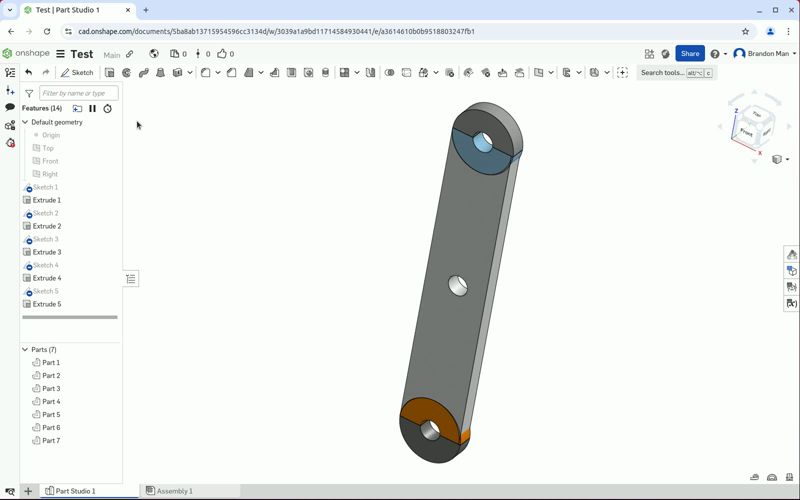
mouse_move(73, 189)
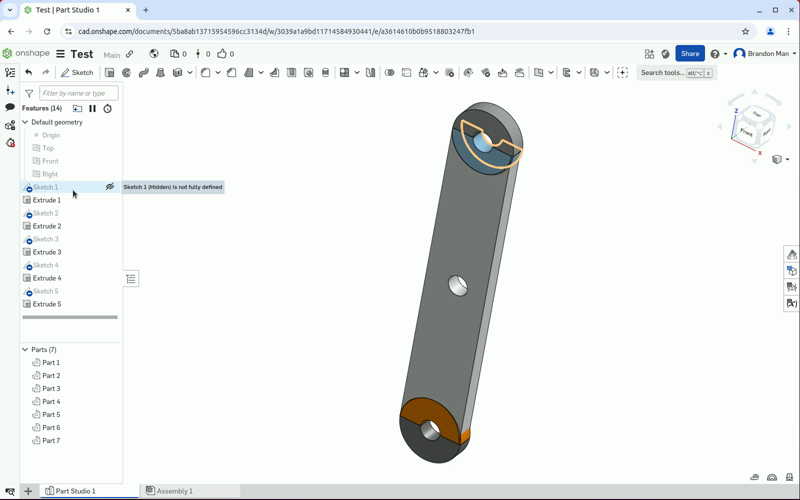
click(73, 189)